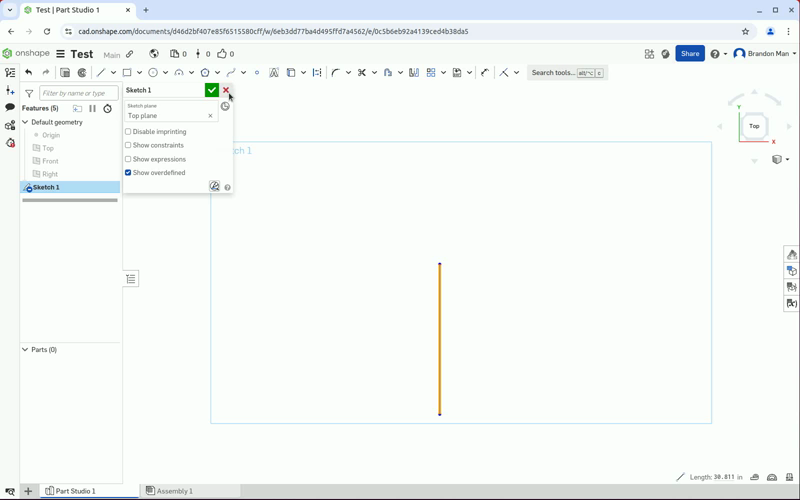
key(shift+h)
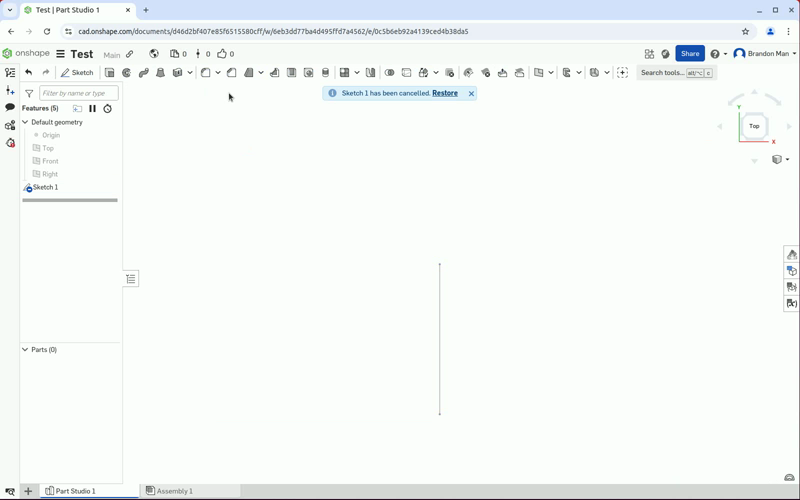
key(shift+s)
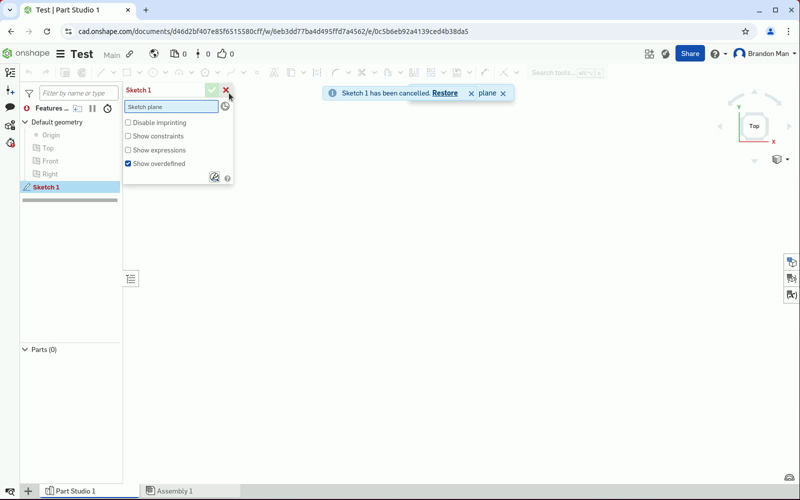
mouse_move(73, 150)
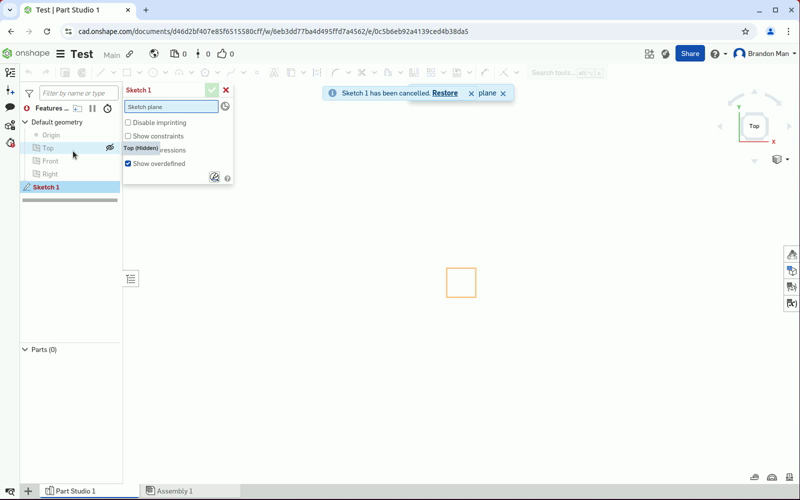
click(73, 150)
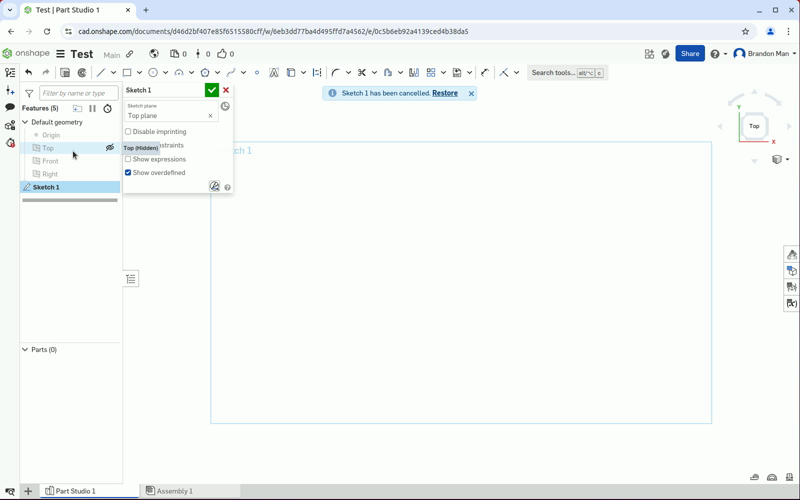
mouse_move(73, 352)
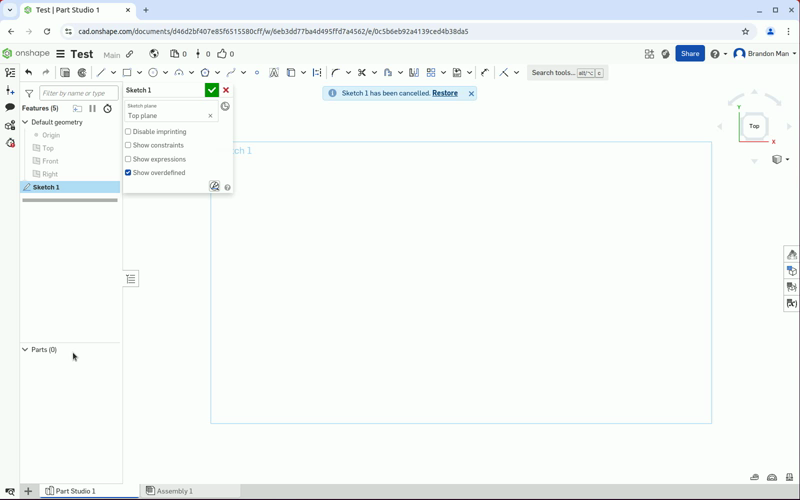
key(y)
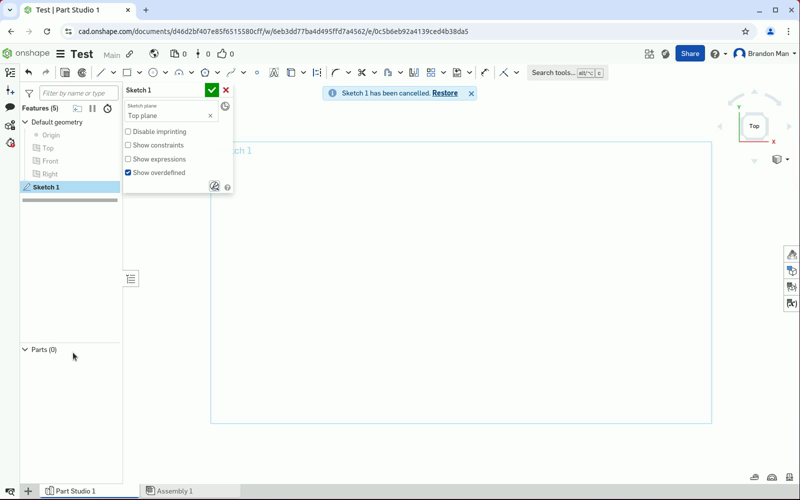
key(l)
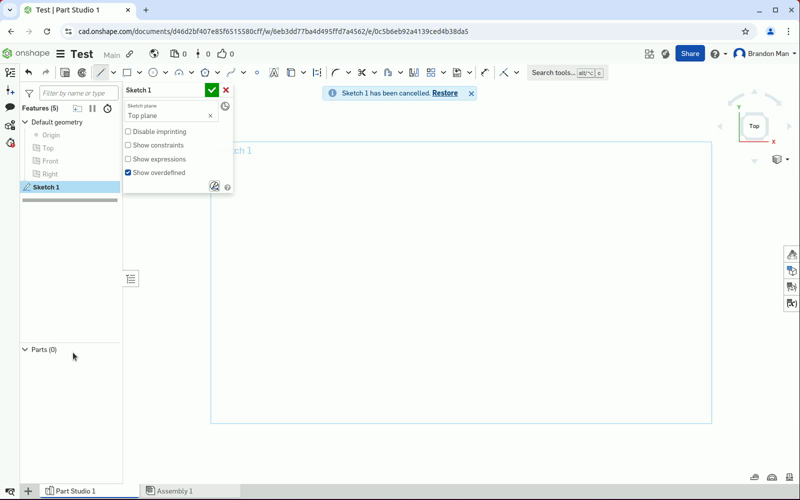
key_down(shift)
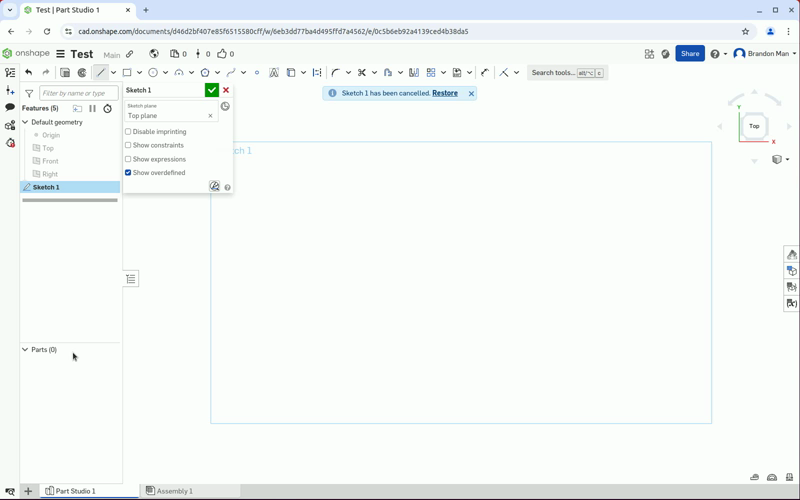
mouse_move(465, 257)
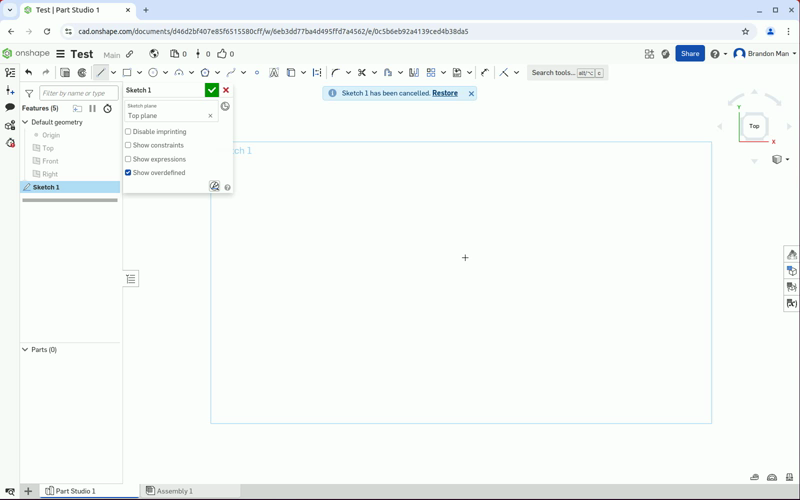
click(465, 257)
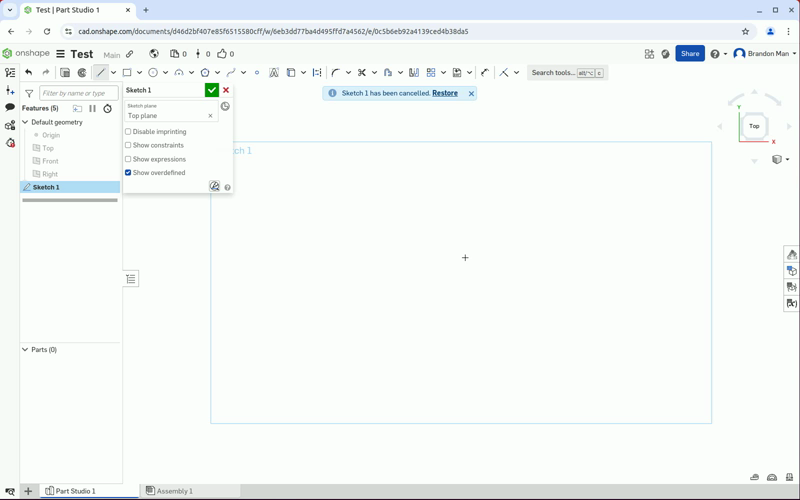
key_up(shift)
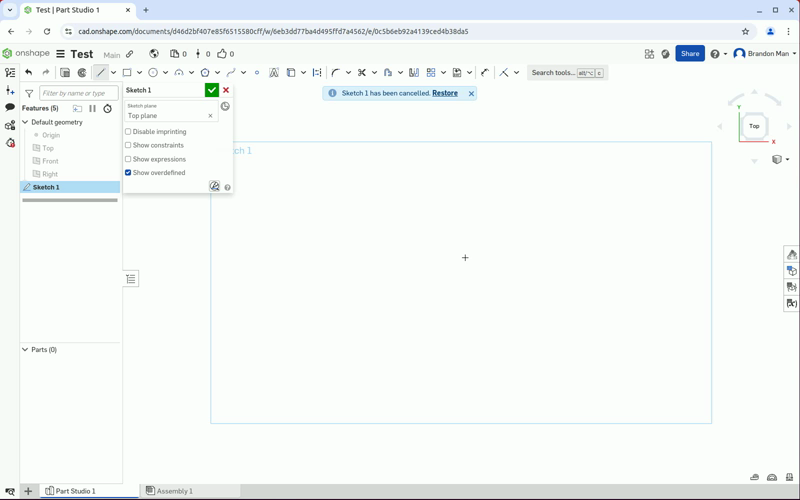
key_down(shift)
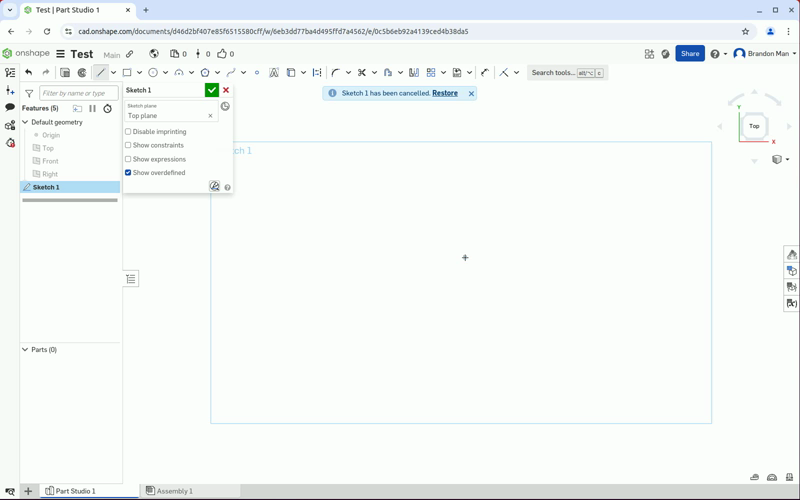
mouse_move(495, 257)
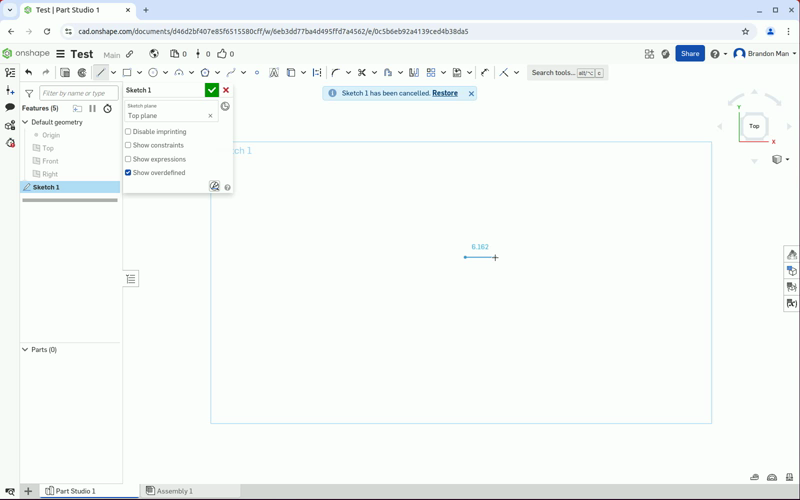
mouse_move(502, 257)
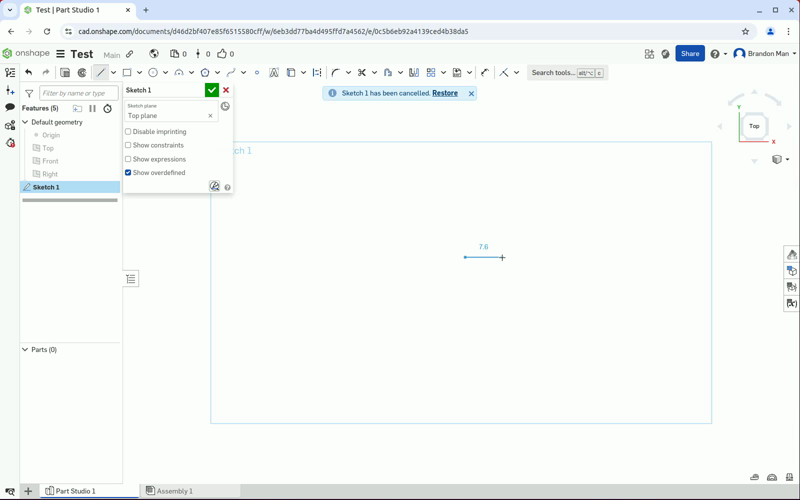
click(502, 257)
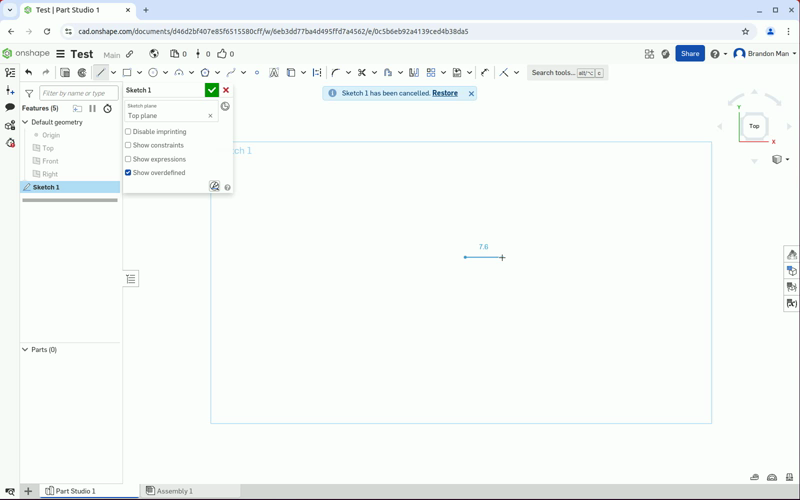
key_up(shift)
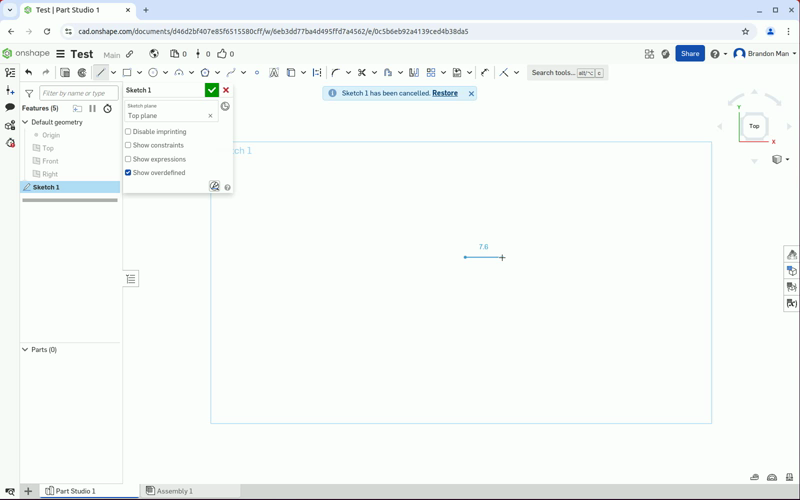
key_down(shift)
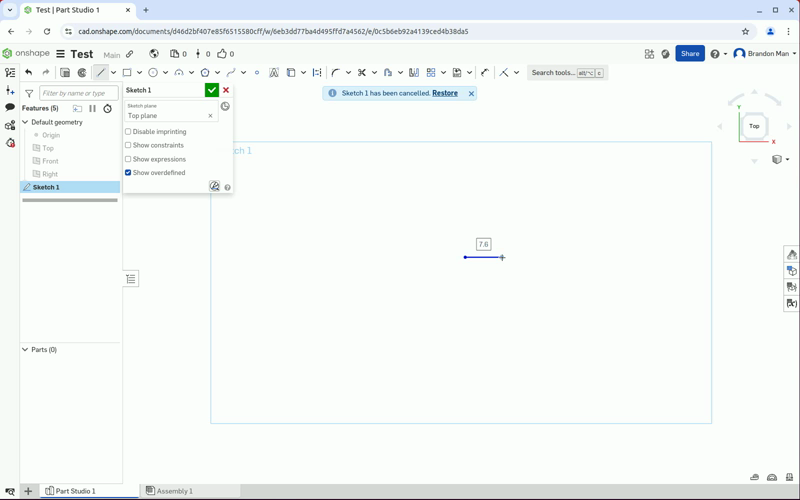
mouse_move(502, 195)
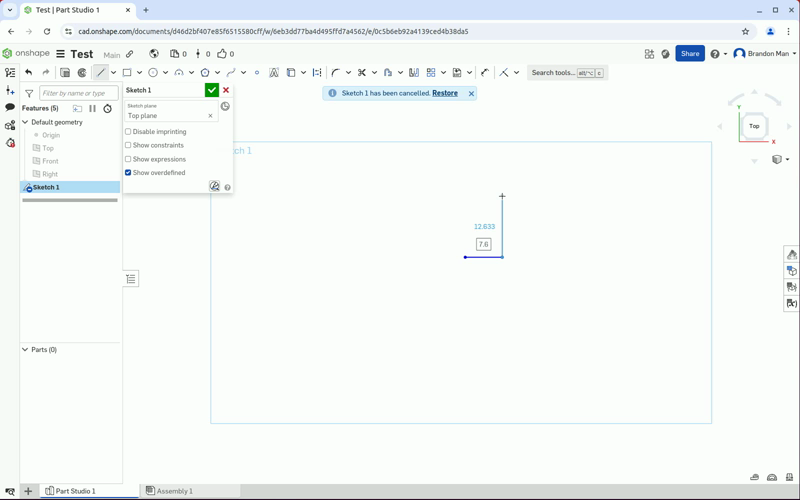
click(502, 195)
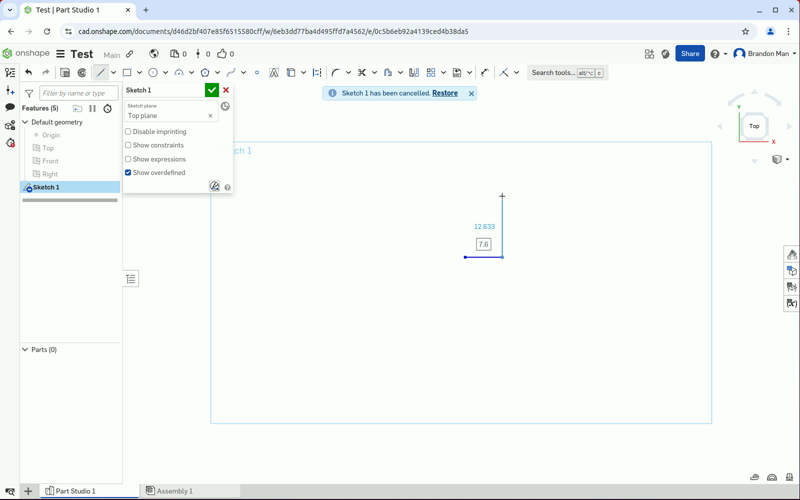
key_up(shift)
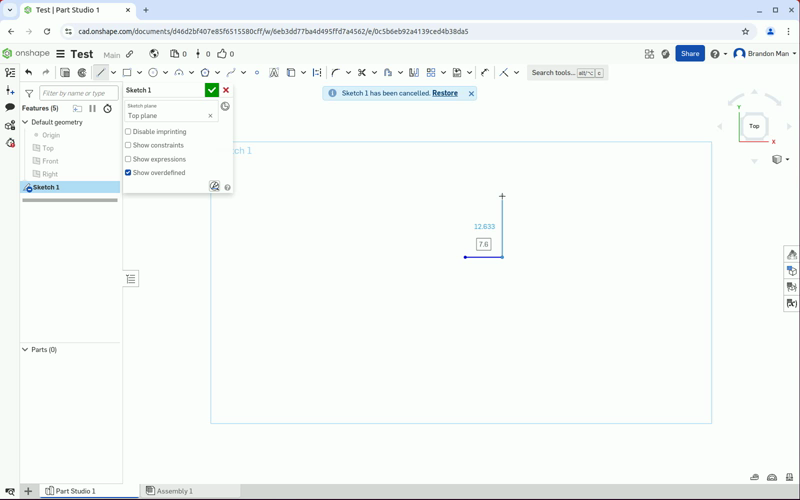
key_down(shift)
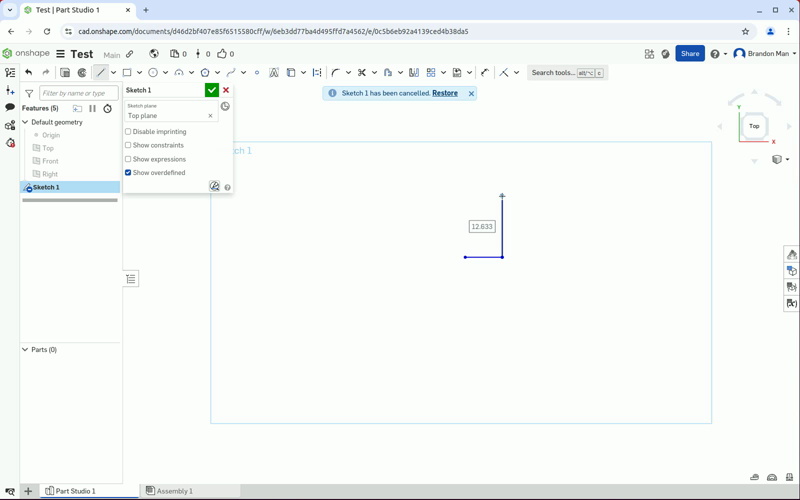
mouse_move(532, 195)
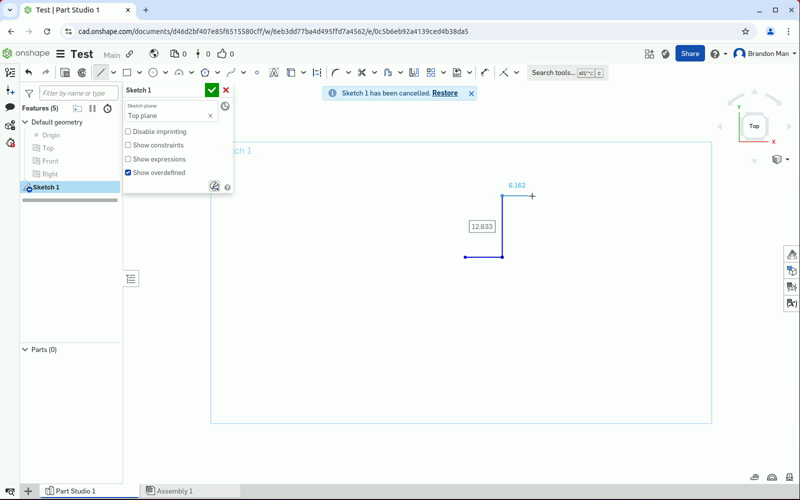
mouse_move(465, 195)
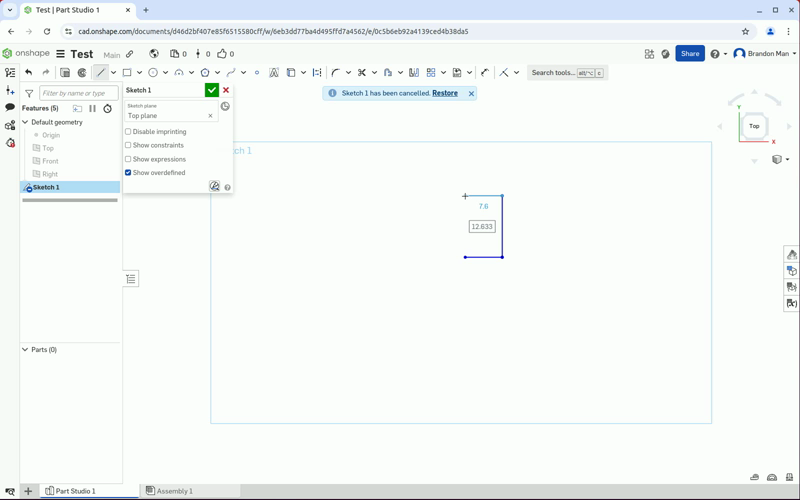
click(465, 195)
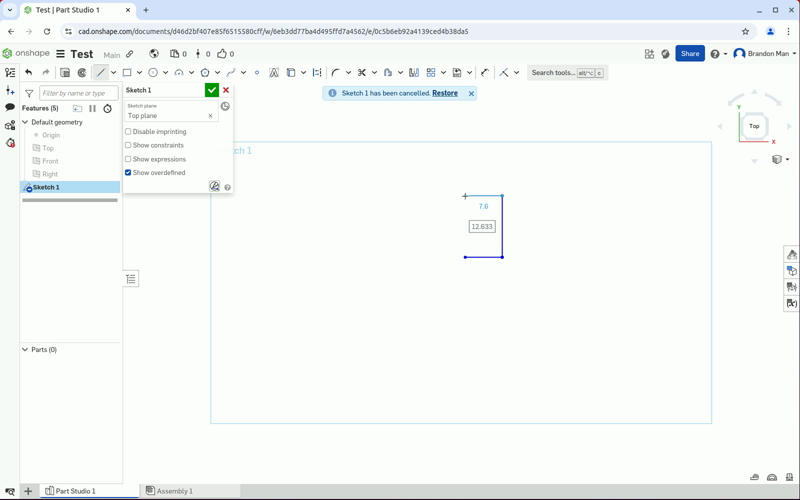
key_up(shift)
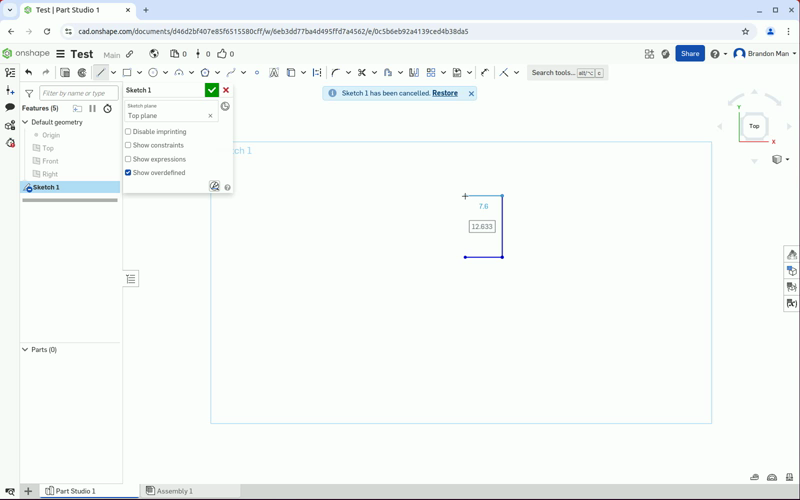
key_down(shift)
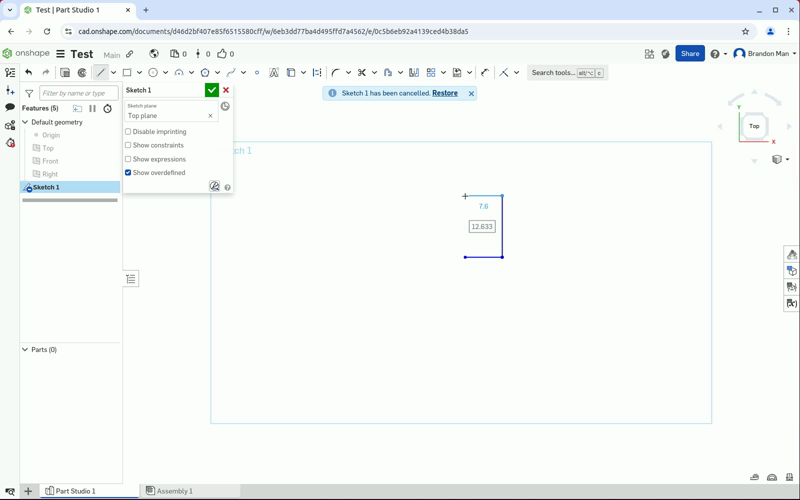
mouse_move(465, 257)
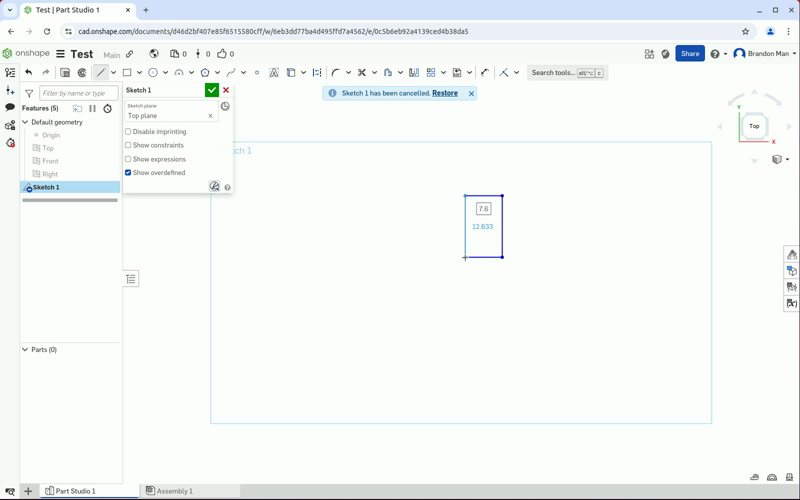
key_up(shift)
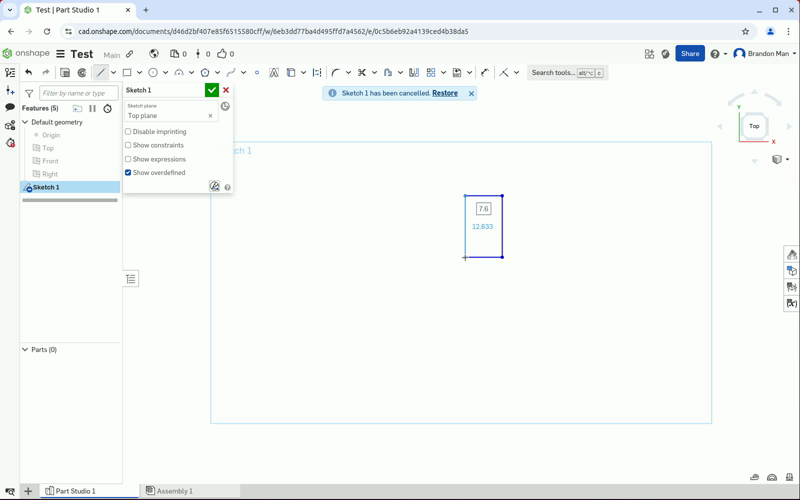
click(465, 257)
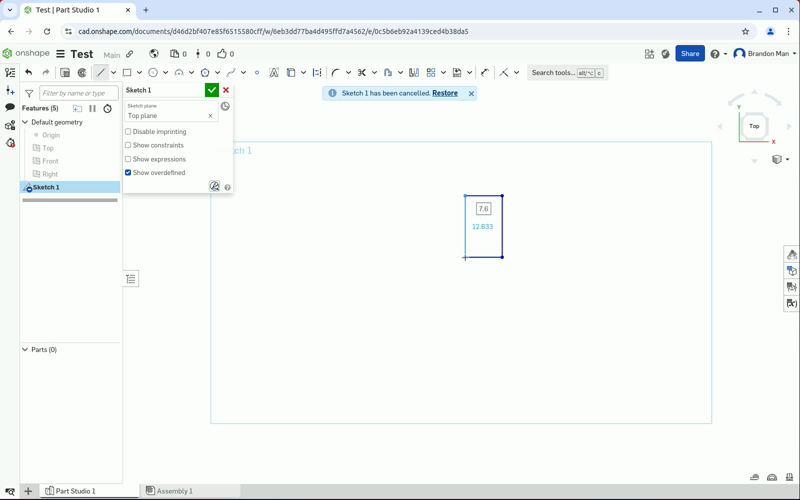
key(esc)
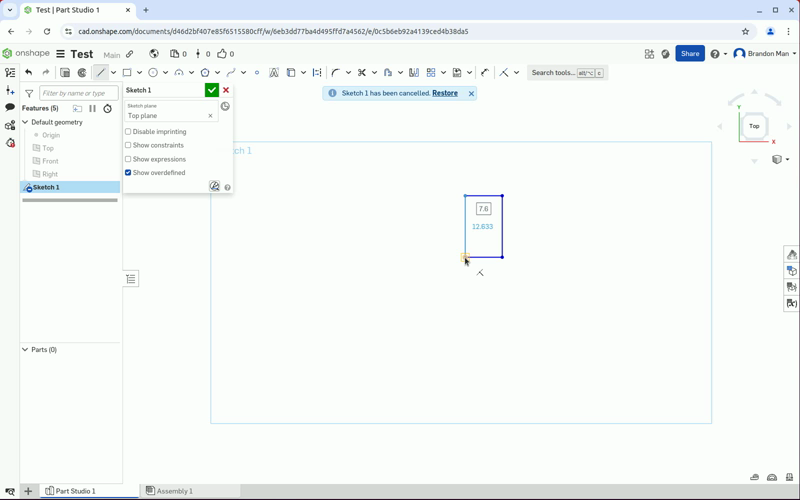
mouse_move(478, 232)
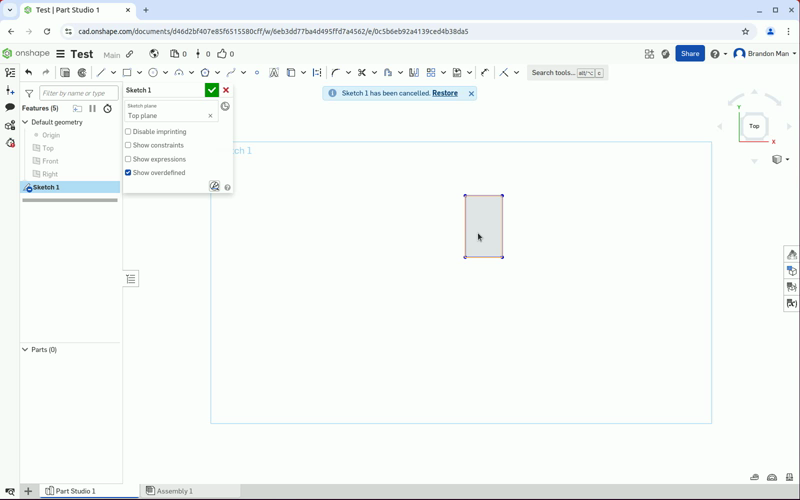
click(478, 232)
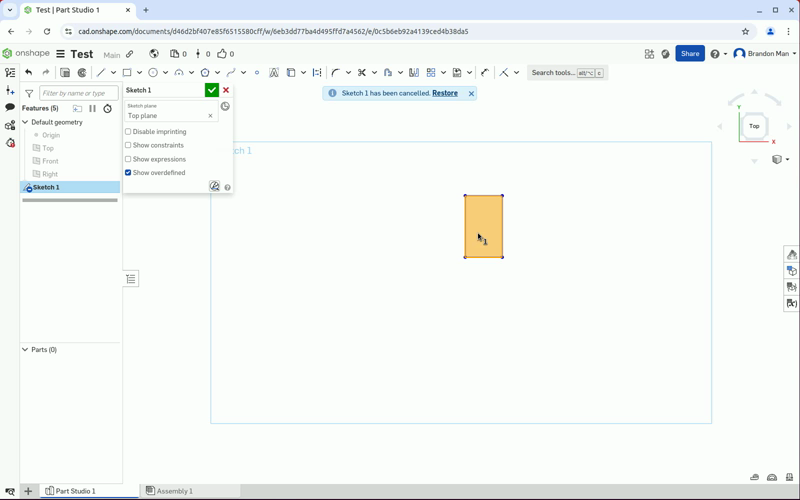
mouse_move(73, 352)
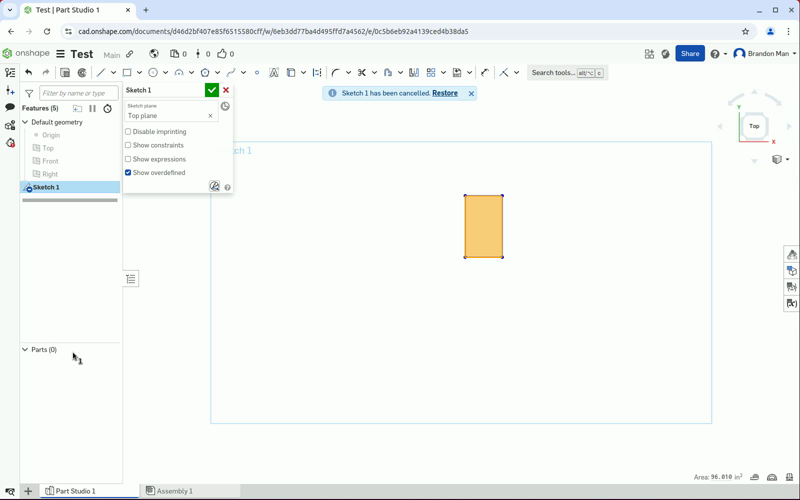
key(shift+y)
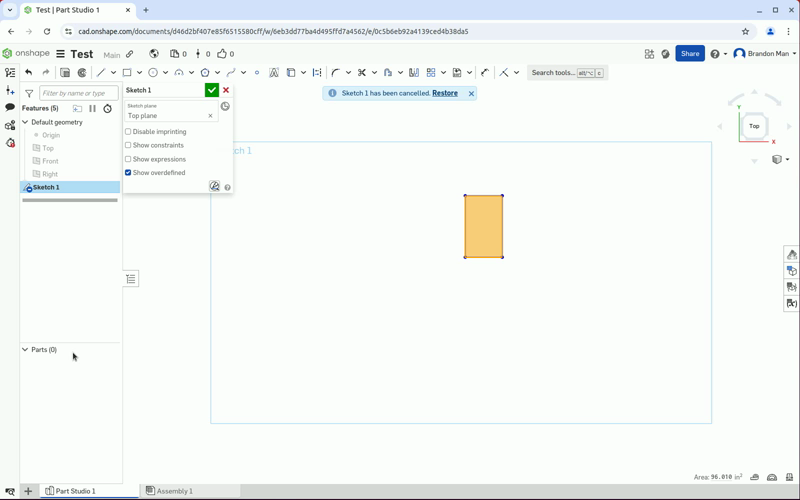
key(shift+e)
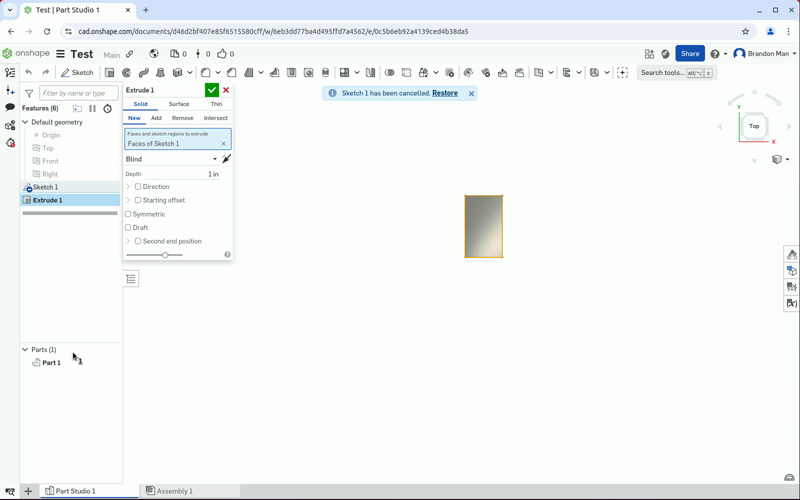
mouse_move(143, 106)
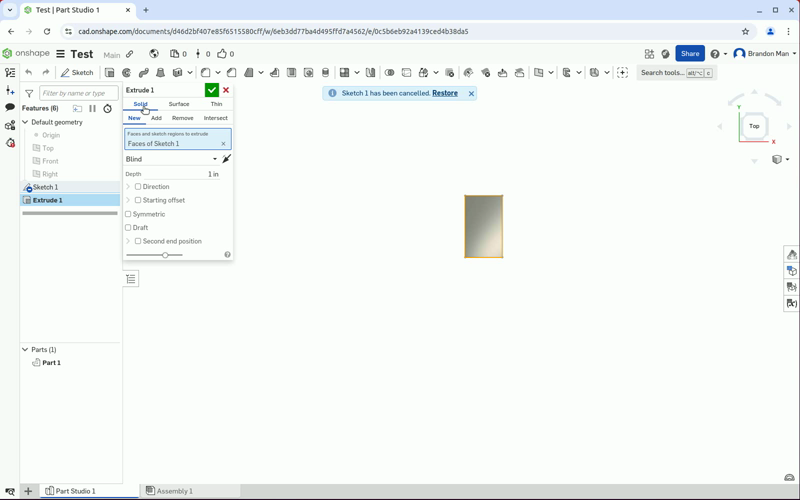
click(143, 106)
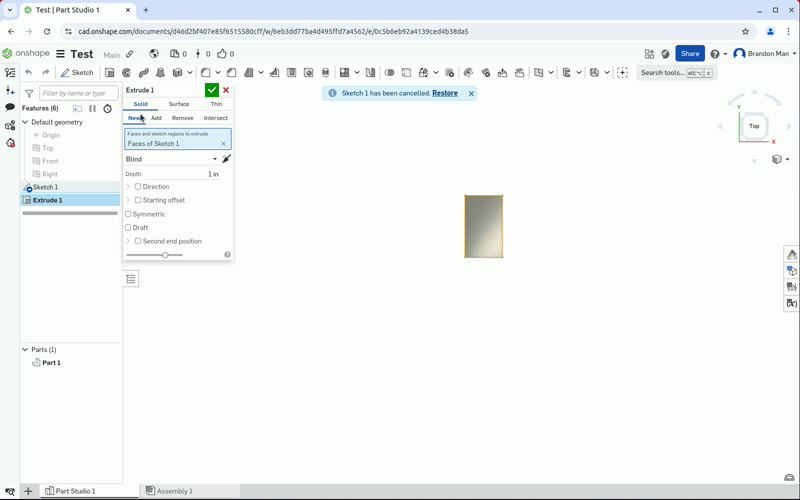
mouse_move(137, 120)
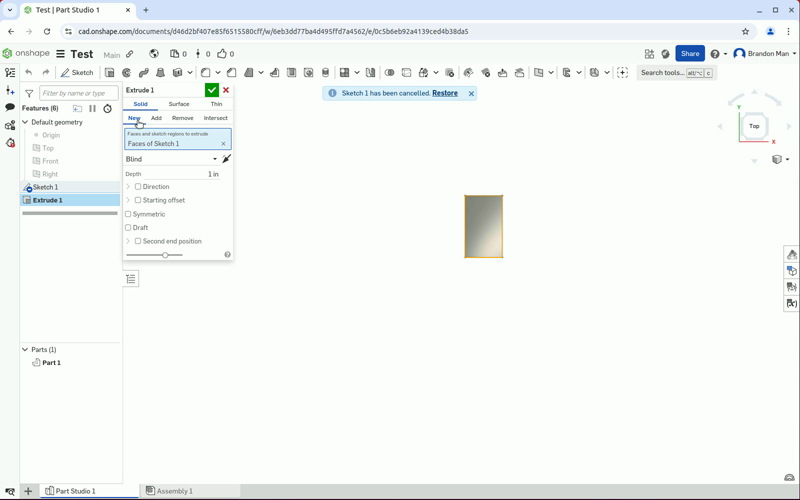
click(137, 120)
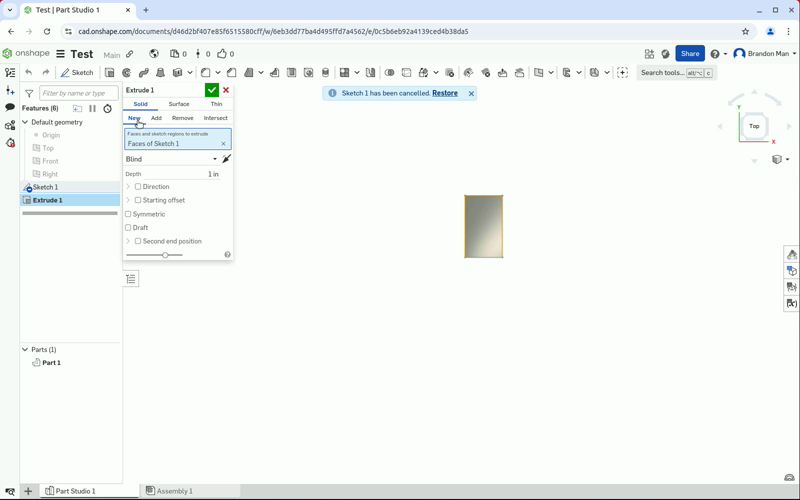
key(tab, 4)
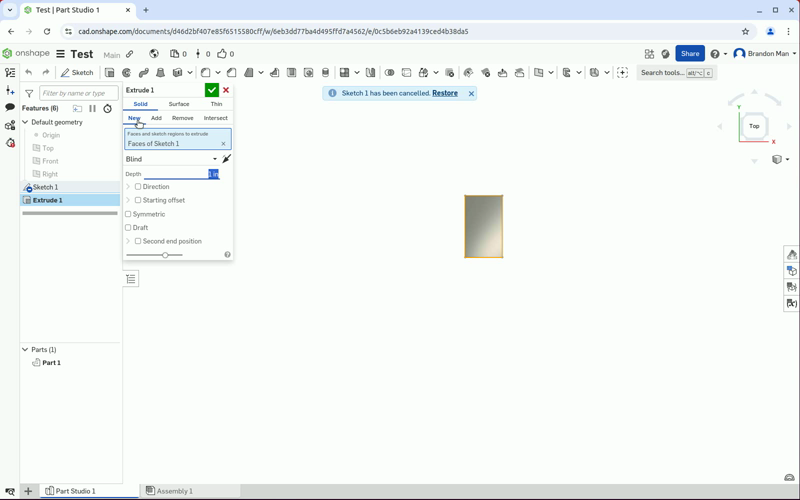
text(1.444)
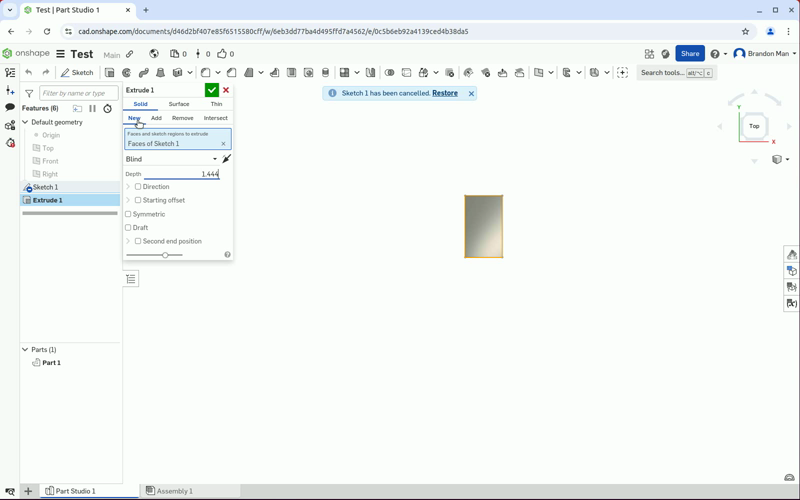
key(enter)
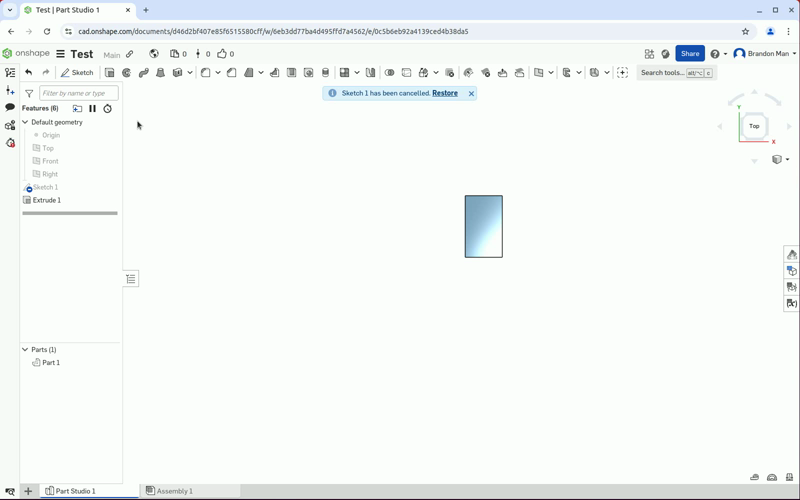
key(shift+h)
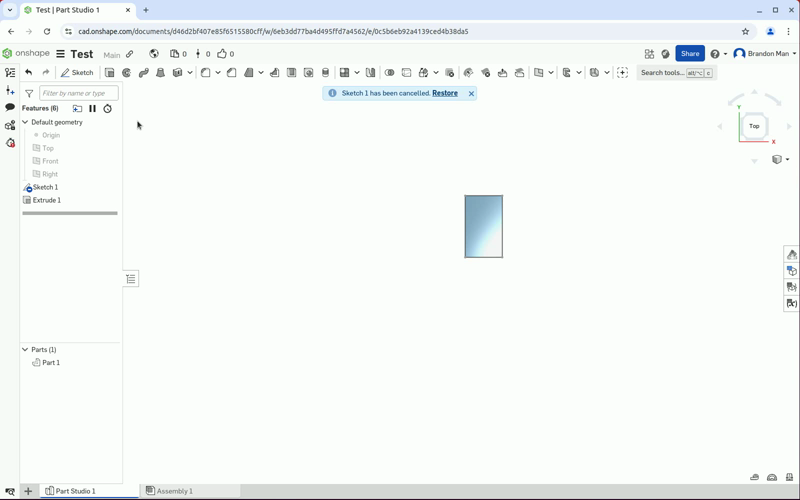
key(shift+h)
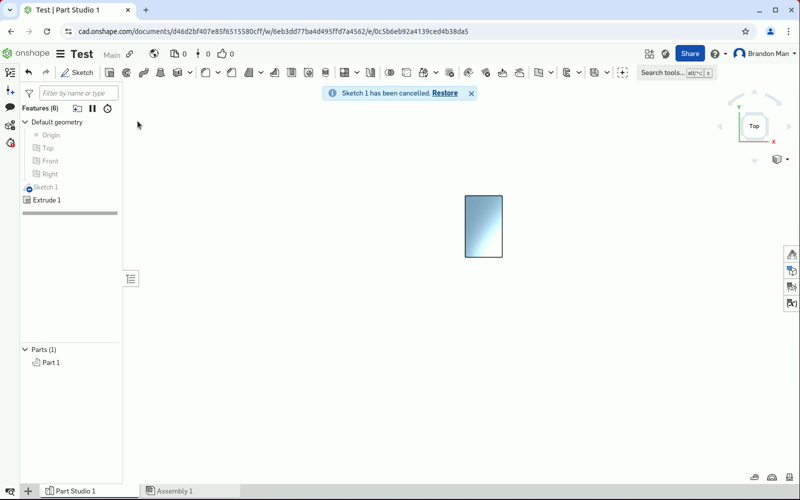
mouse_move(73, 189)
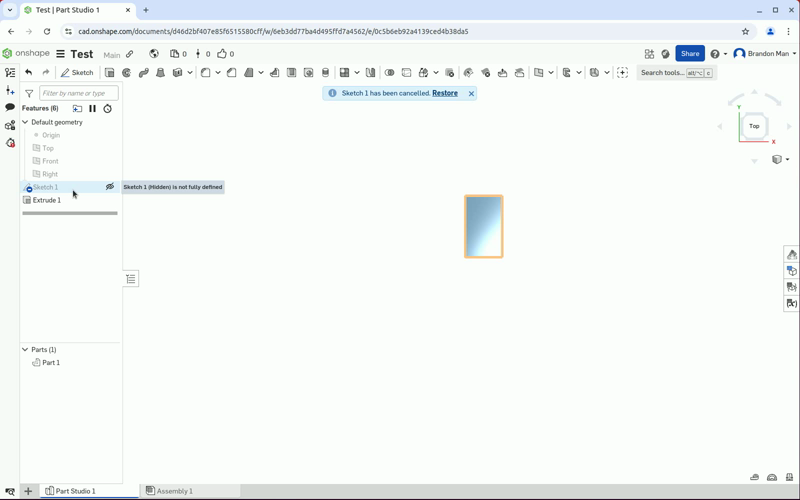
click(73, 189)
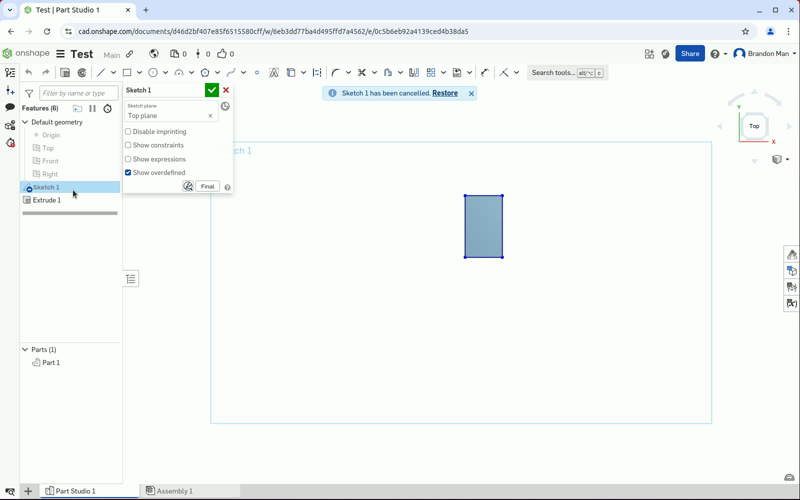
mouse_move(229, 92)
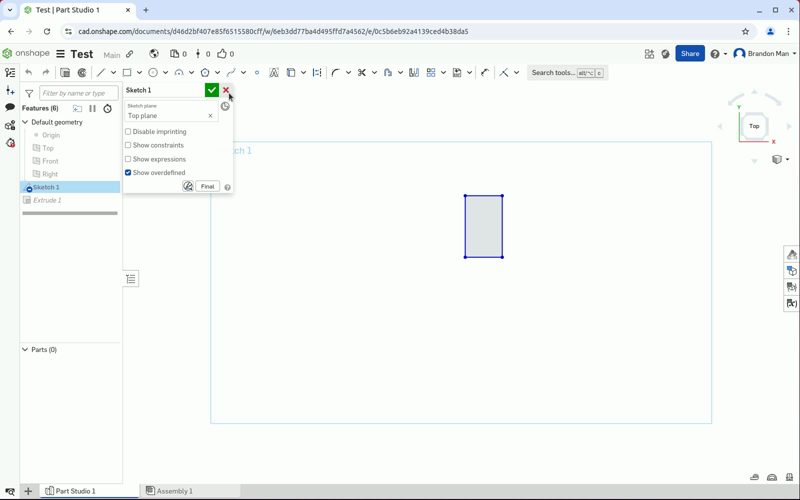
click(229, 92)
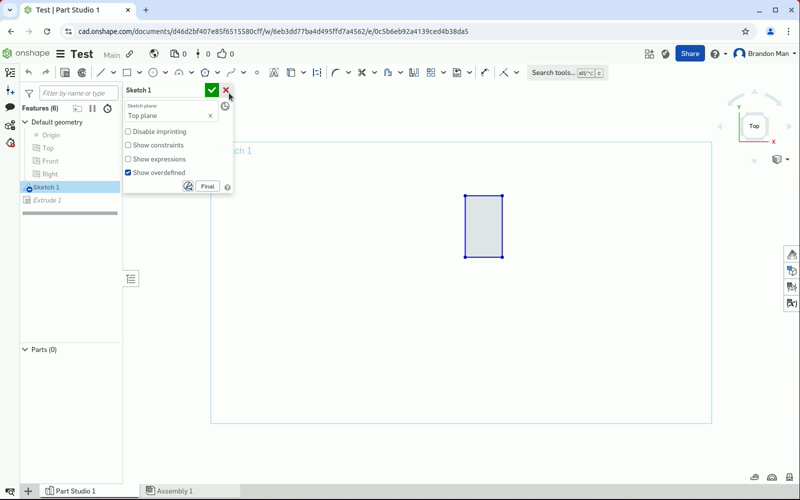
key(shift+s)
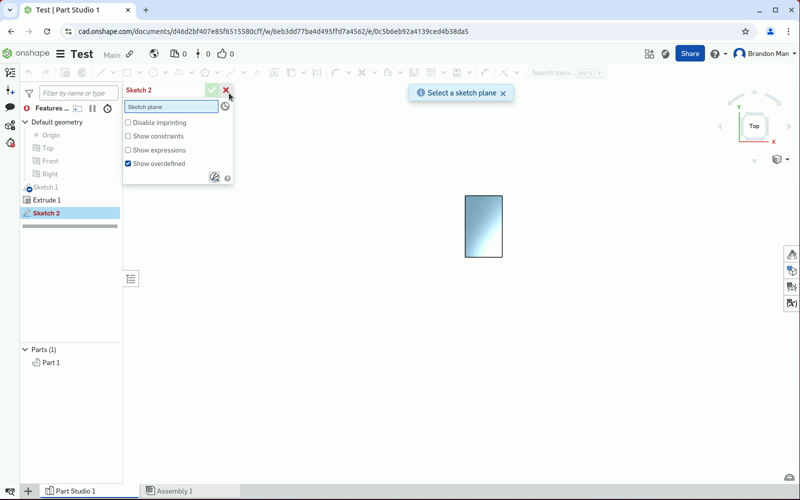
mouse_move(73, 150)
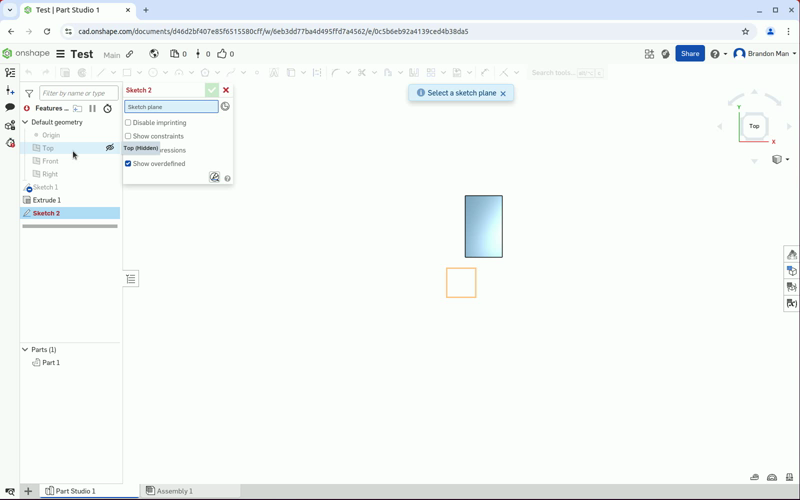
click(73, 150)
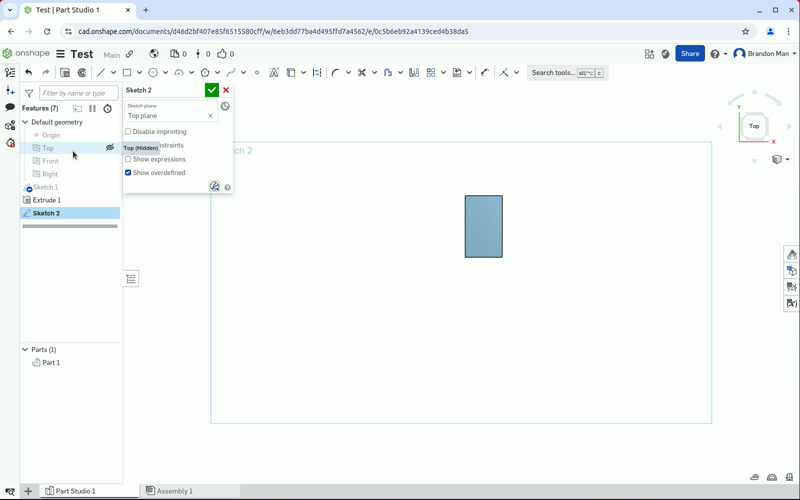
mouse_move(73, 352)
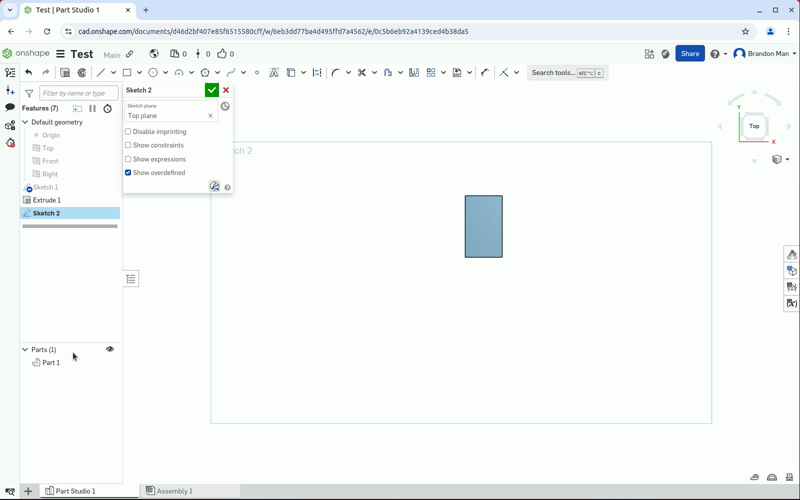
key(y)
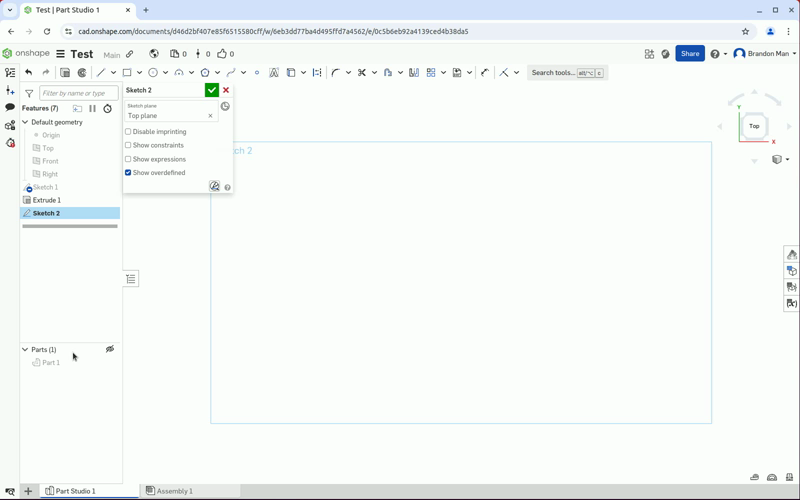
key(l)
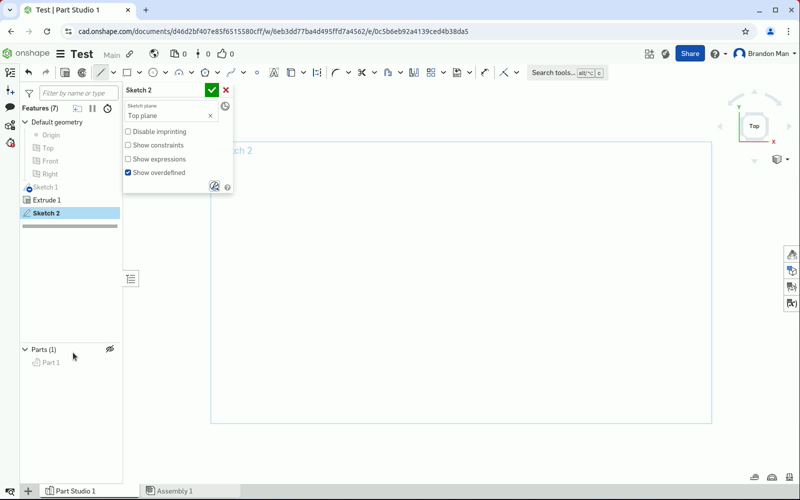
key_down(shift)
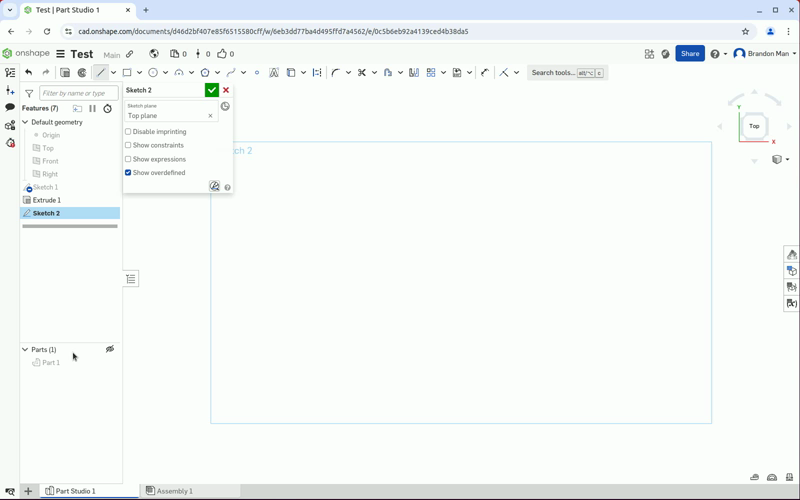
mouse_move(460, 265)
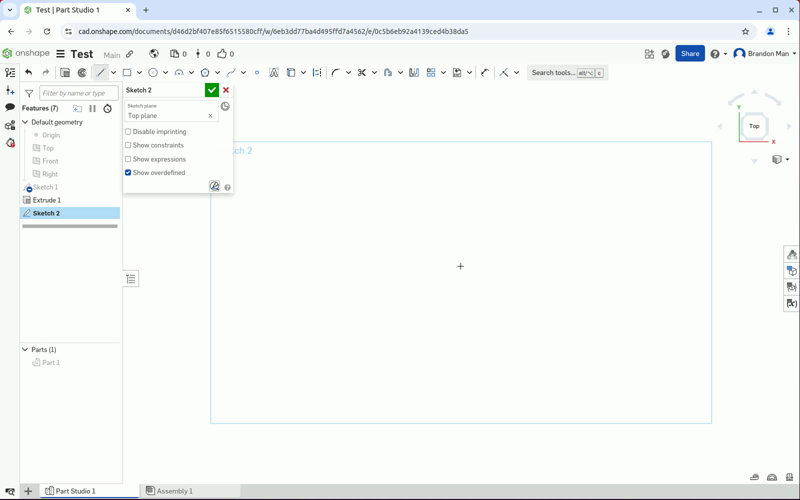
click(460, 265)
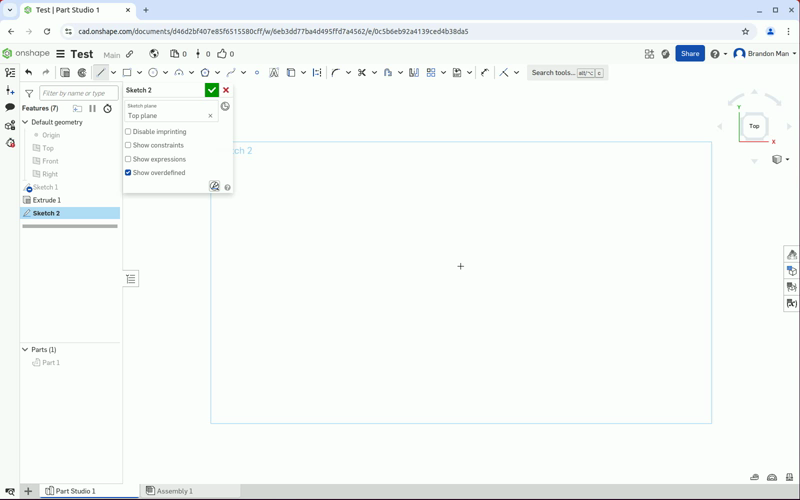
key_up(shift)
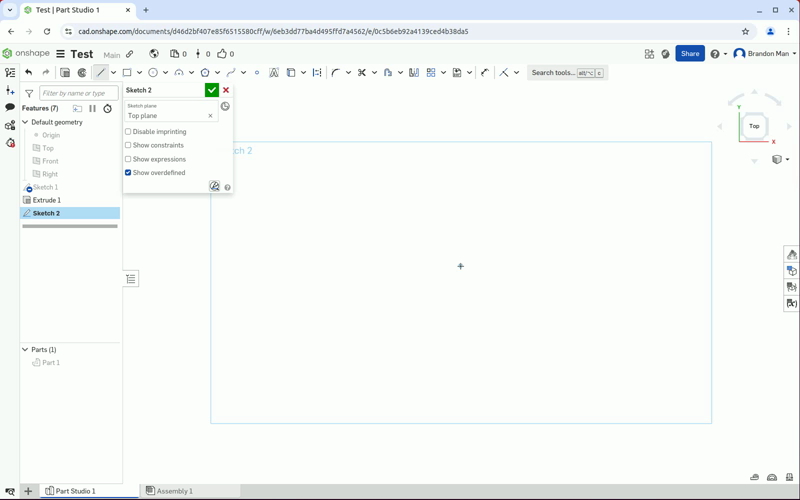
key_down(shift)
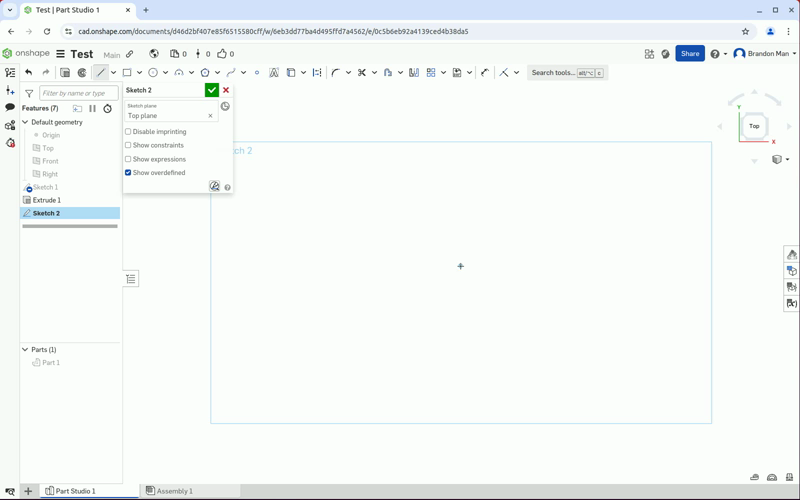
mouse_move(490, 265)
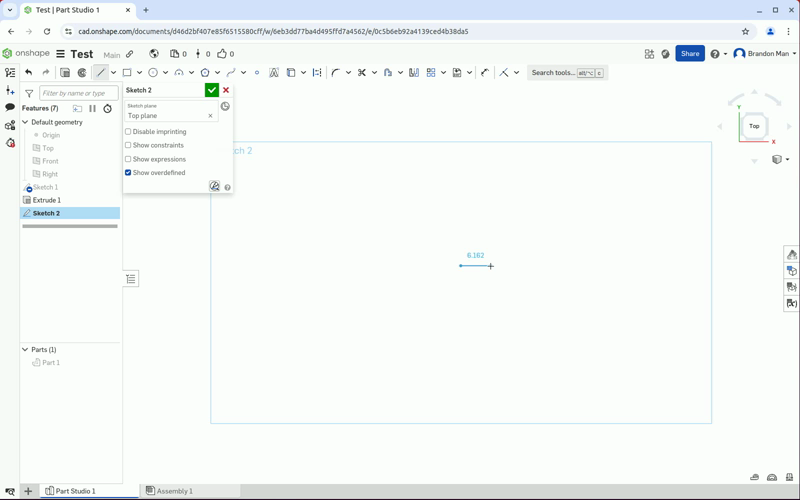
mouse_move(494, 265)
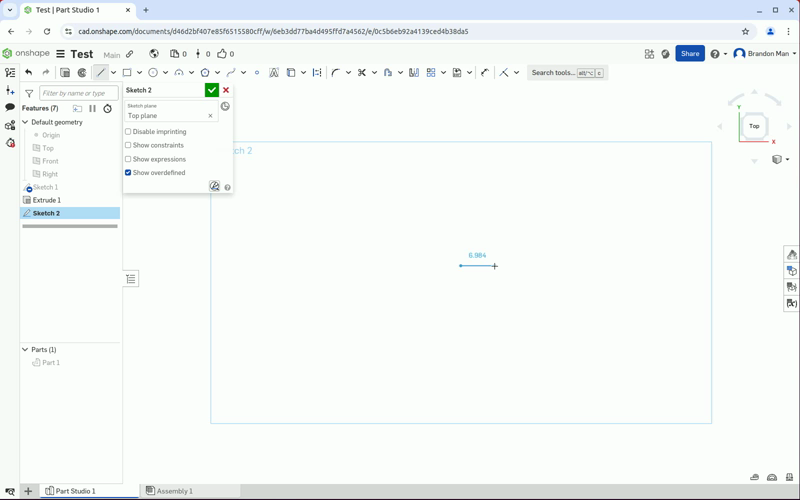
click(494, 265)
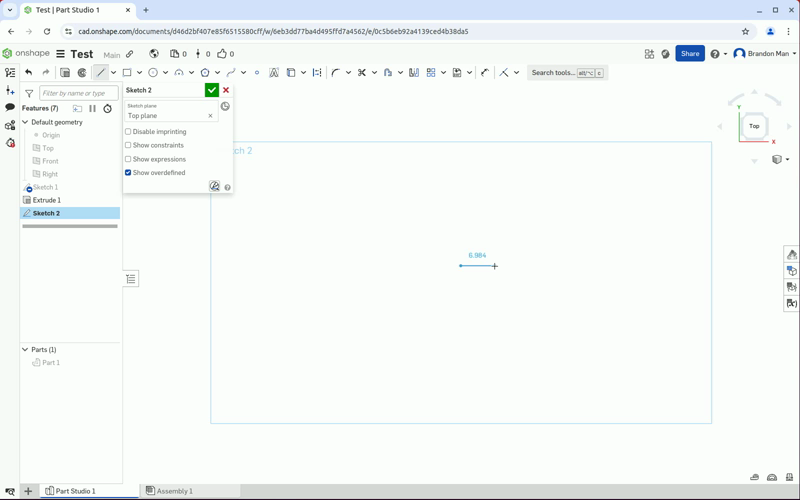
key_up(shift)
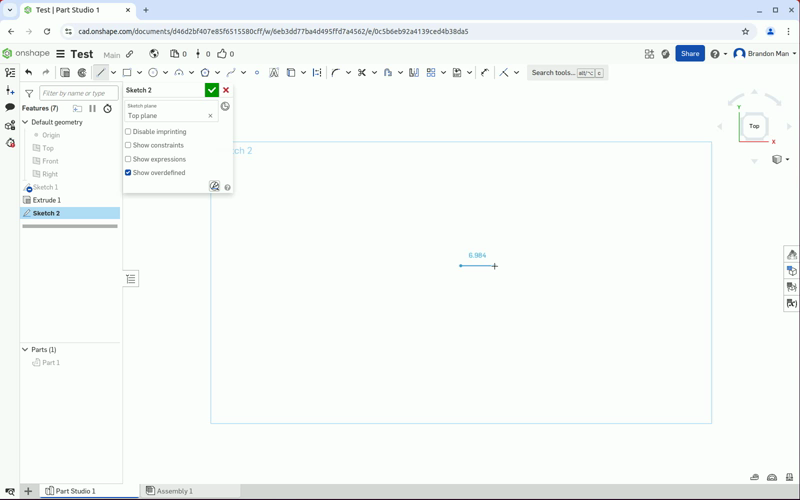
key_down(shift)
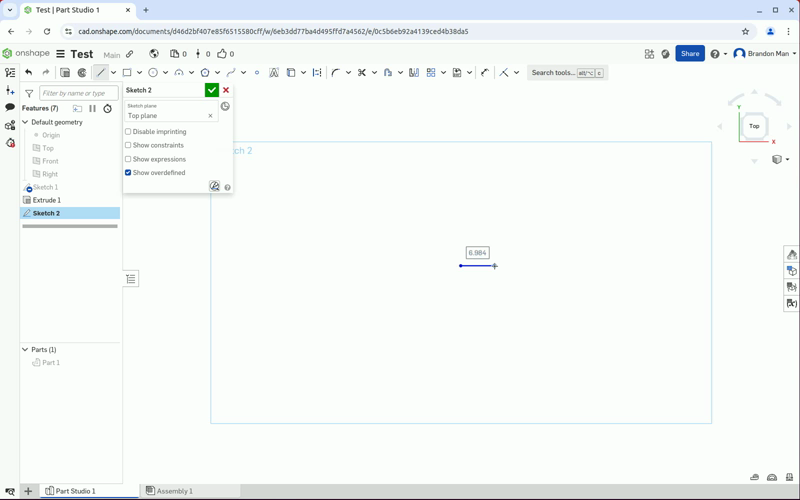
mouse_move(524, 265)
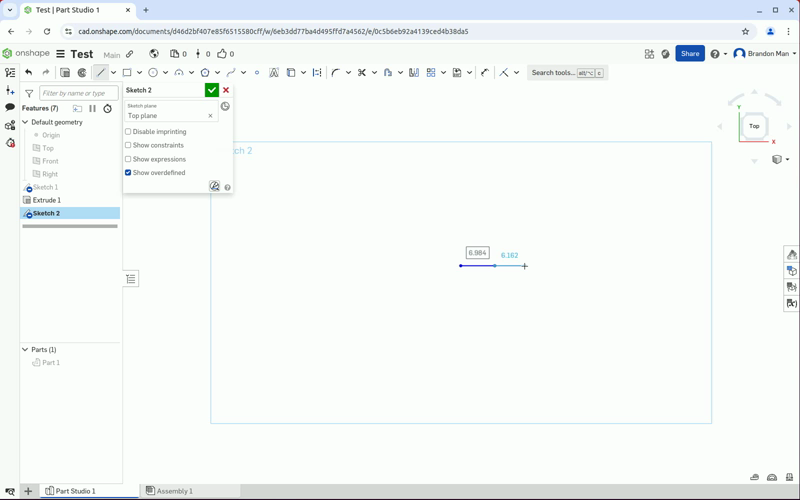
mouse_move(494, 282)
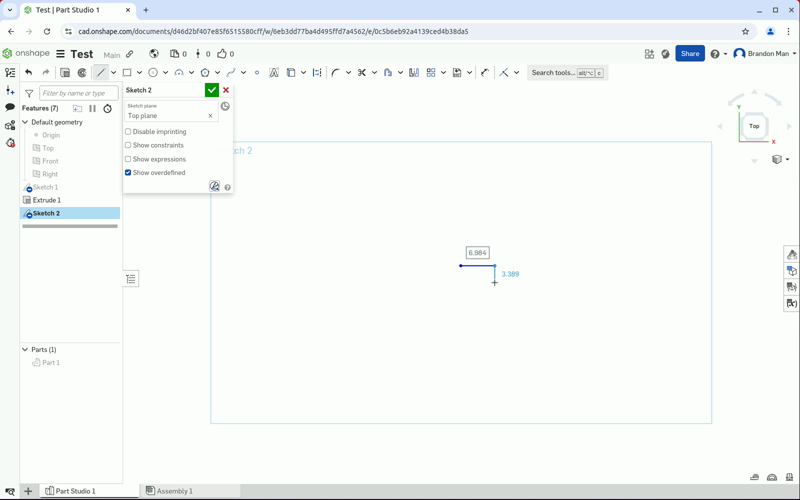
click(494, 282)
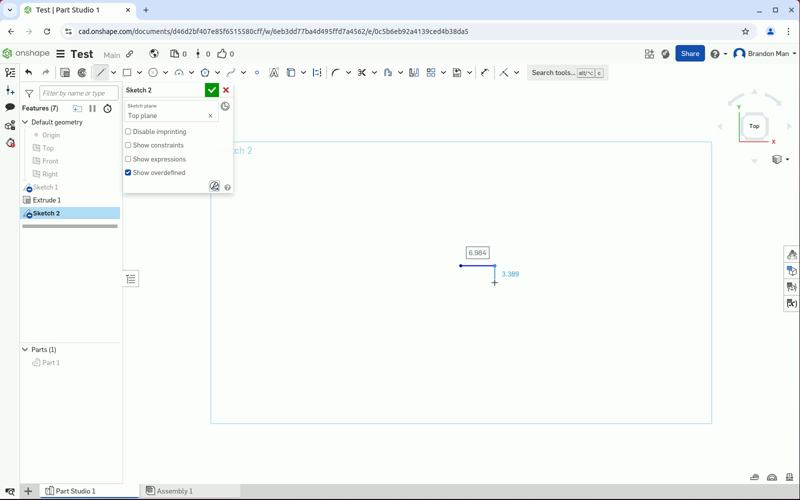
key_up(shift)
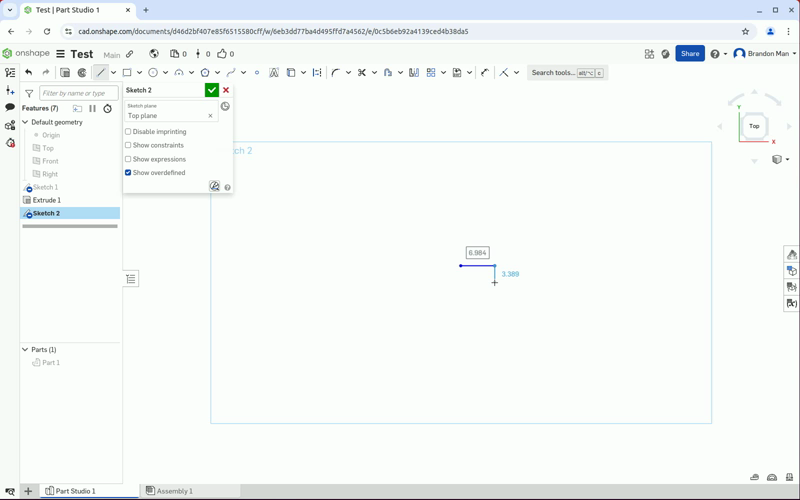
key_down(shift)
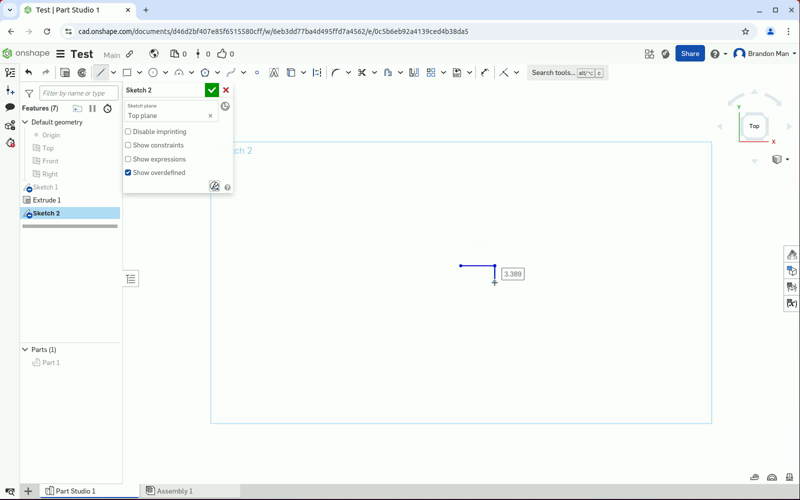
mouse_move(524, 282)
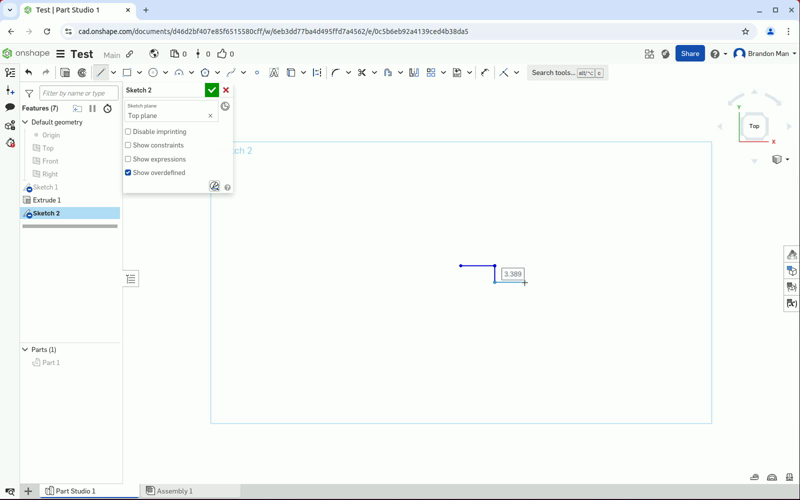
mouse_move(501, 282)
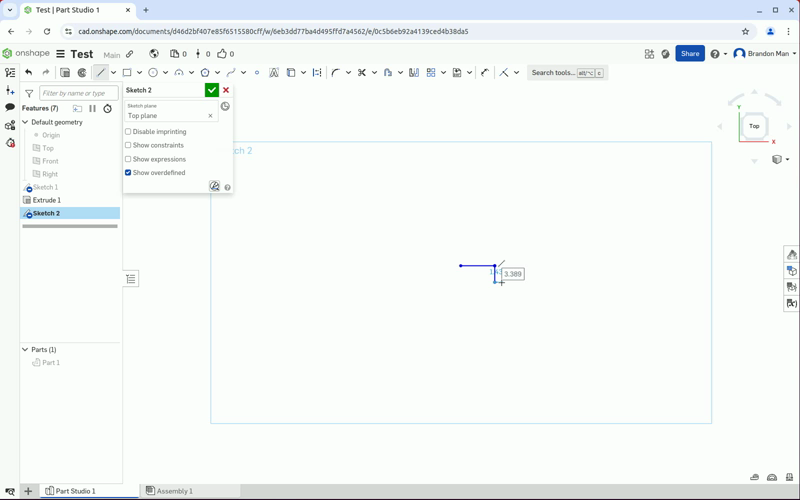
scroll(6)
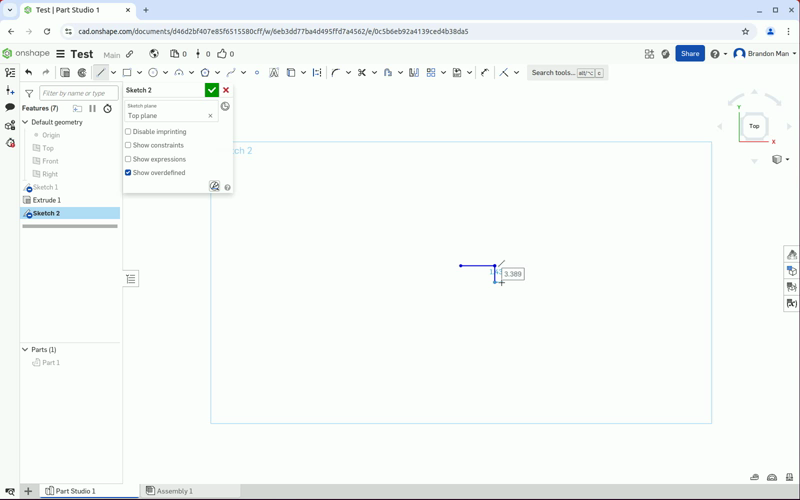
scroll(6)
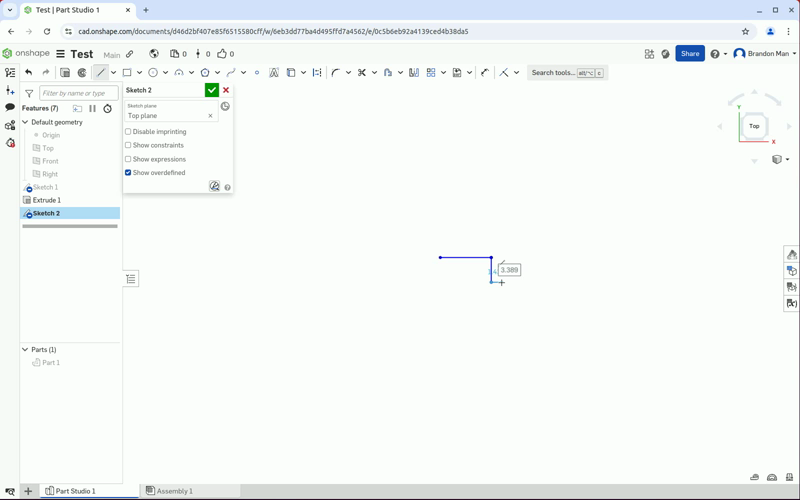
scroll(6)
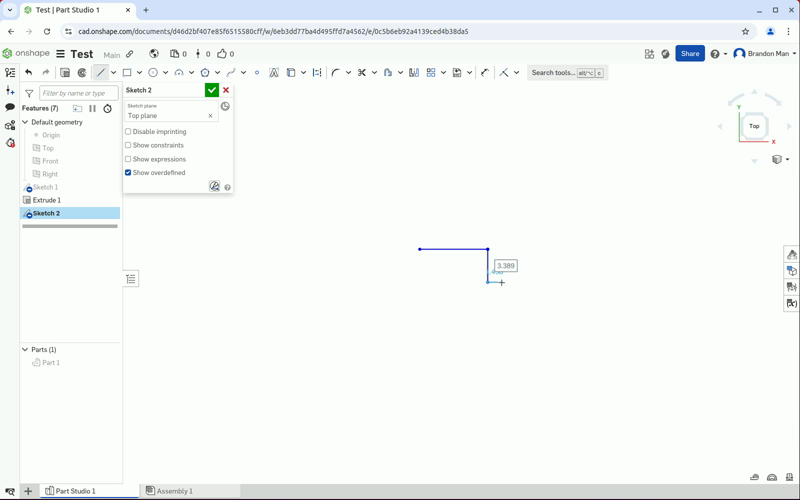
scroll(6)
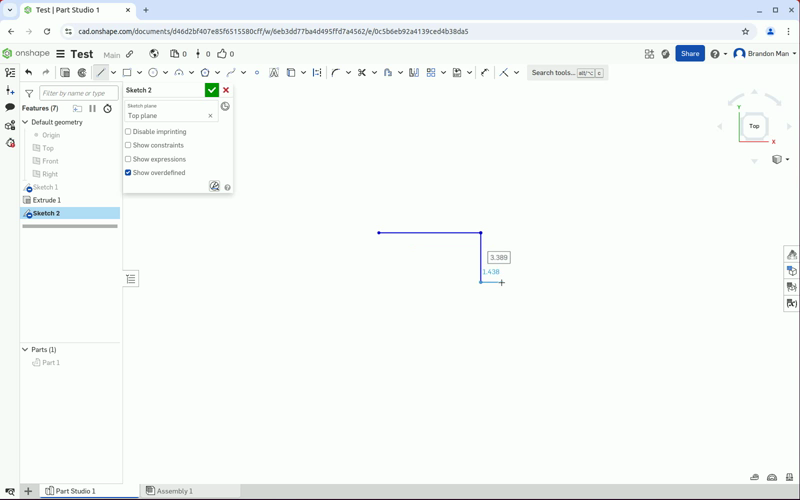
scroll(6)
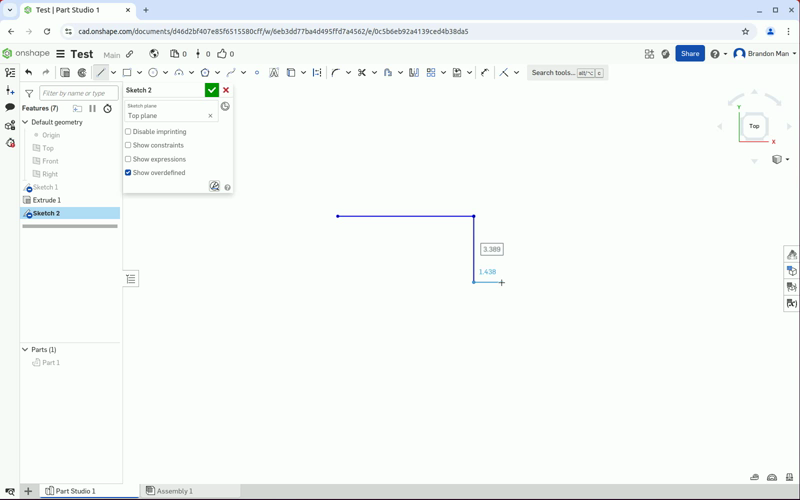
scroll(6)
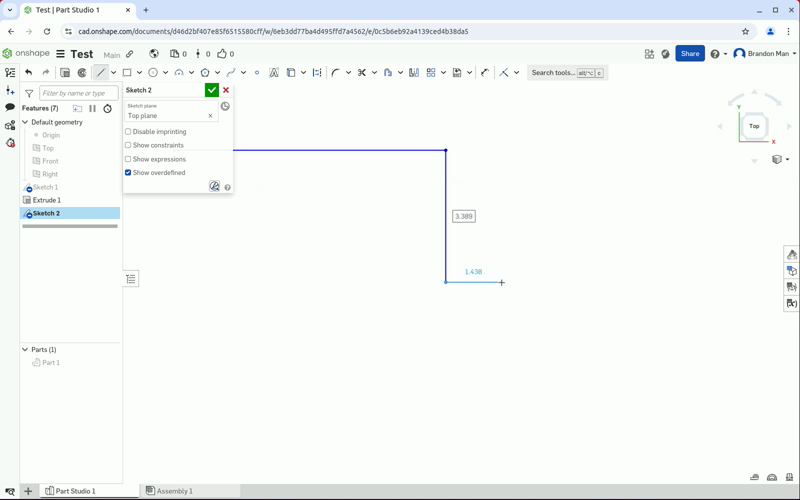
scroll(6)
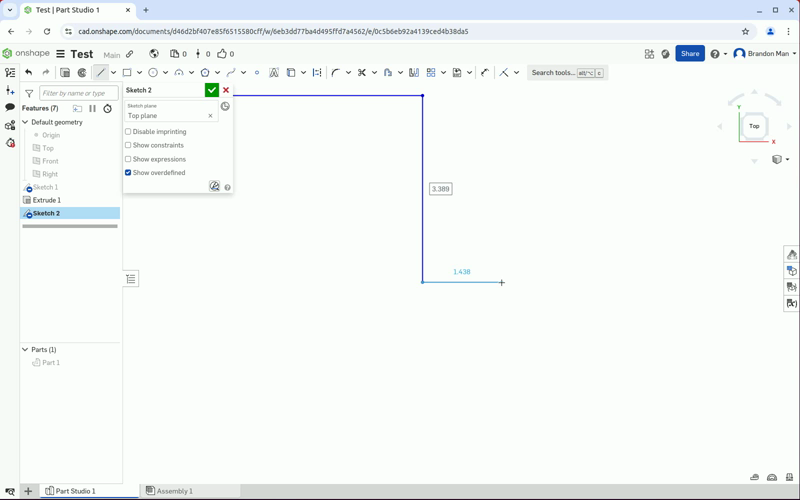
click(501, 282)
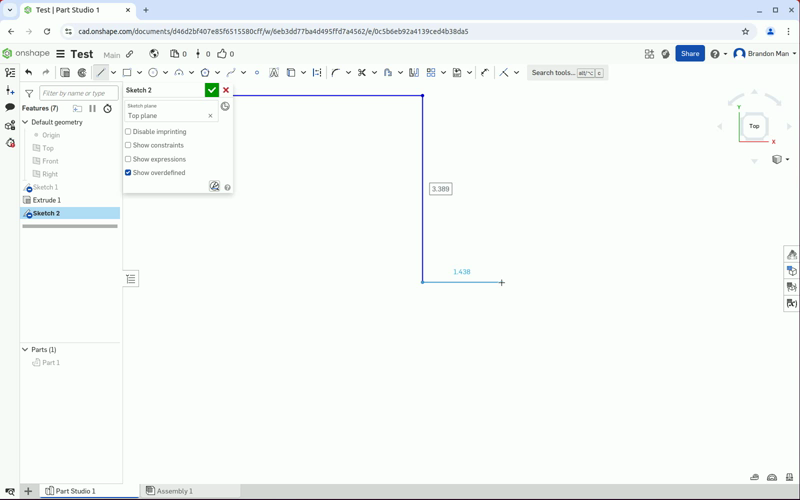
scroll(-6)
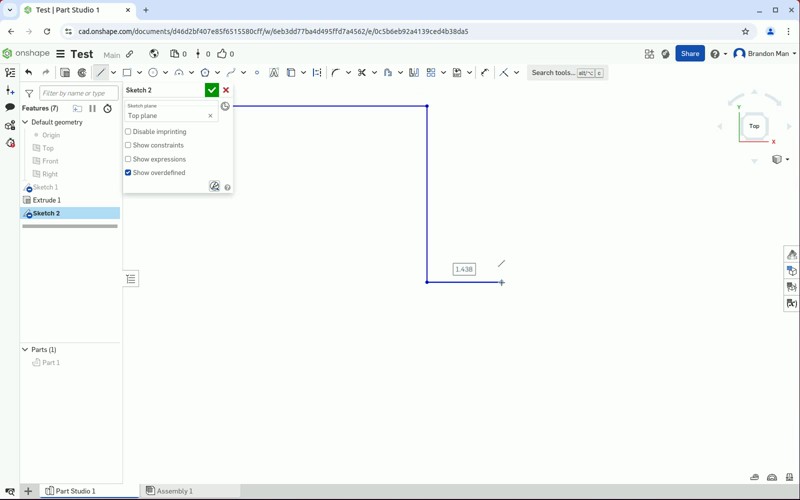
scroll(-6)
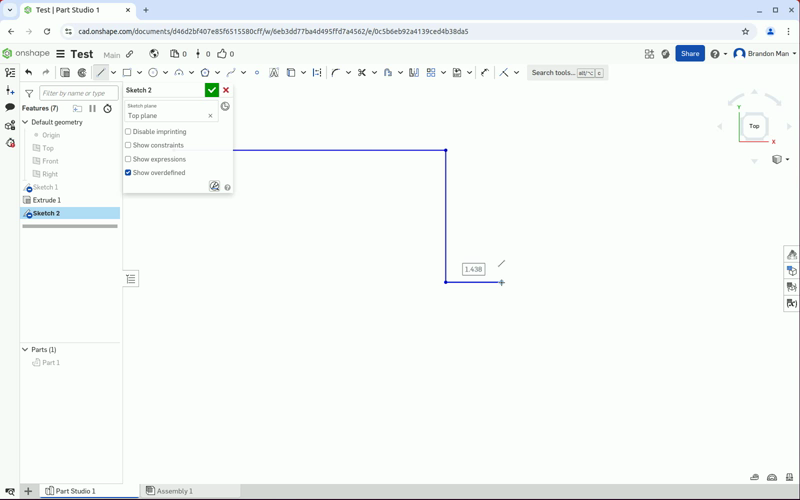
scroll(-6)
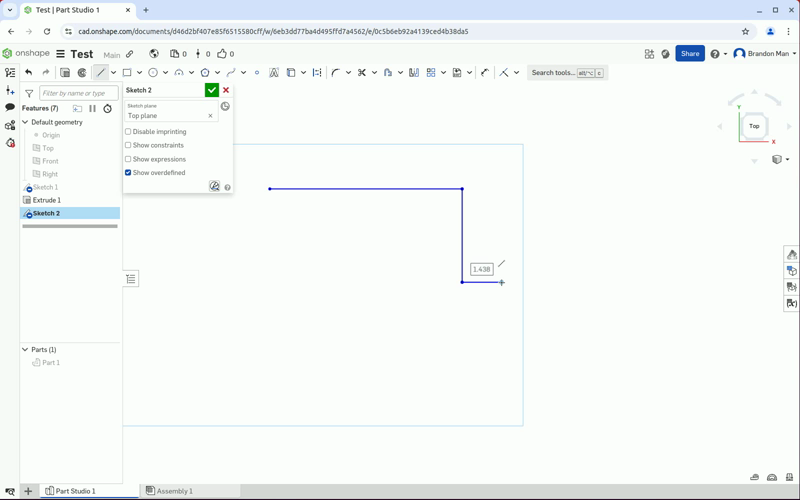
scroll(-6)
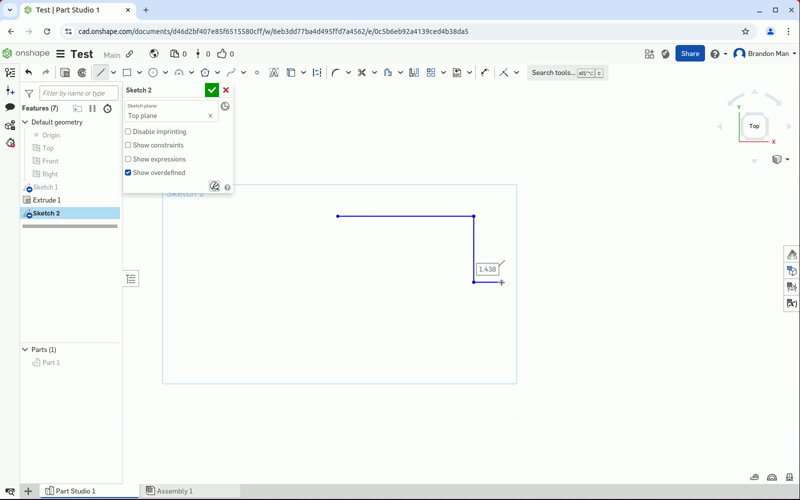
scroll(-6)
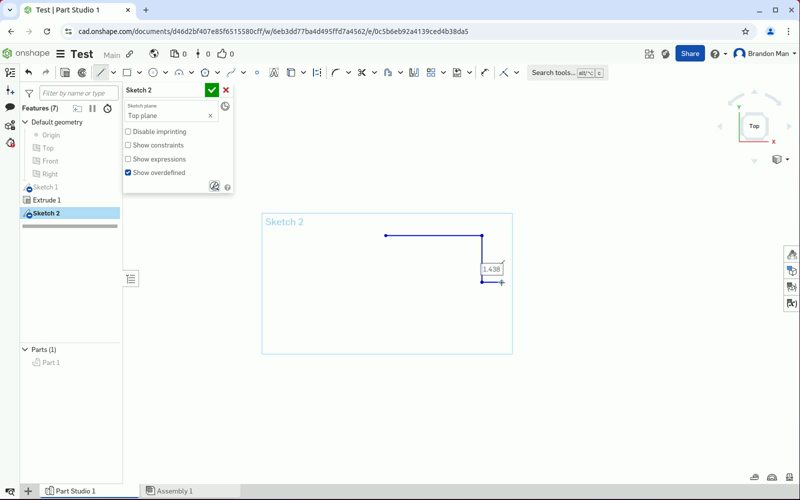
scroll(-6)
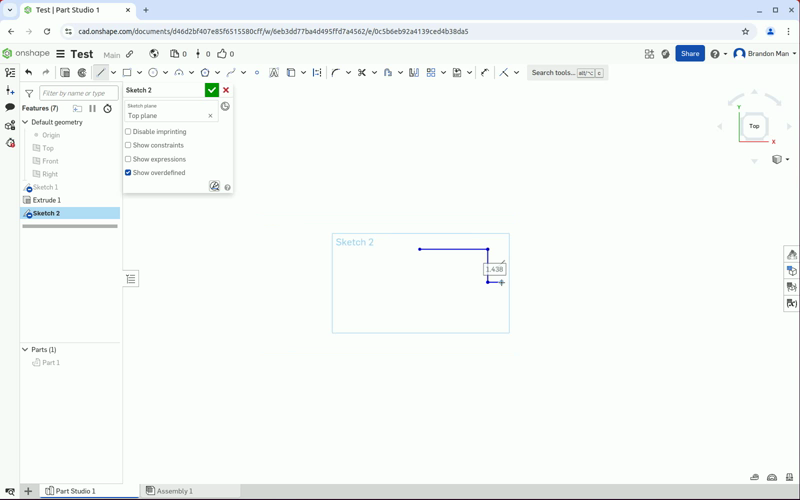
scroll(-6)
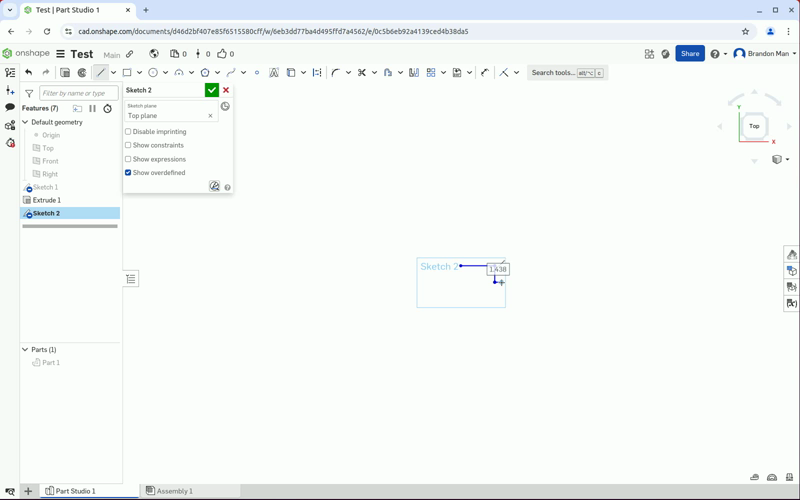
key_up(shift)
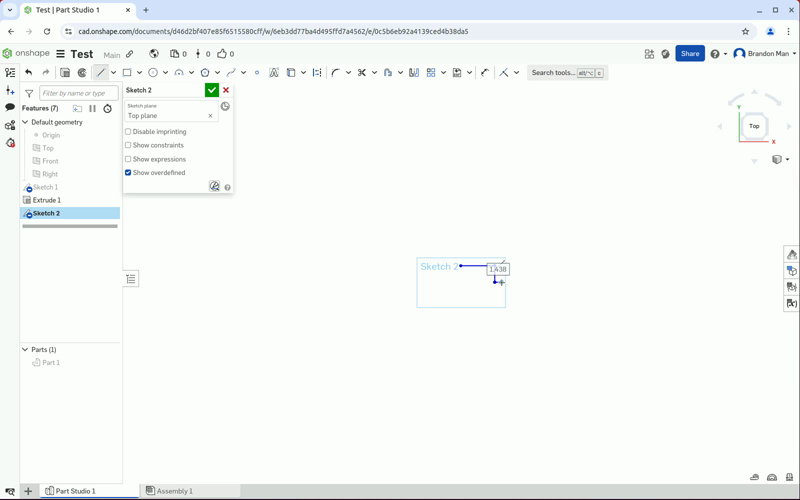
key_down(shift)
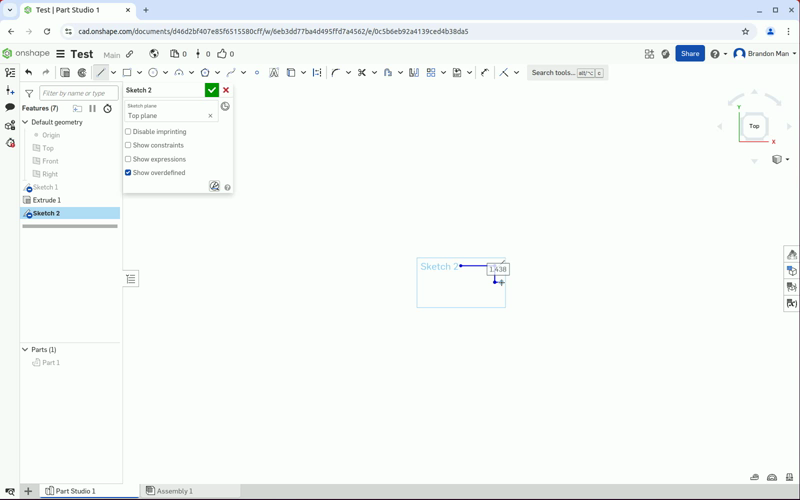
mouse_move(531, 282)
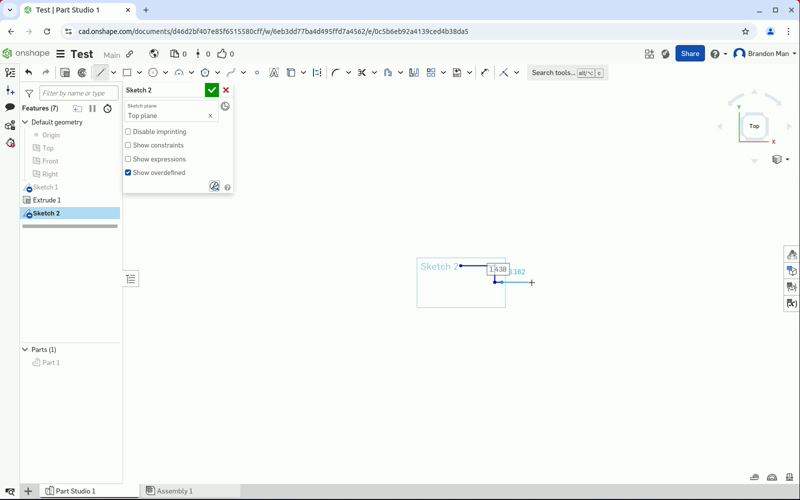
mouse_move(501, 256)
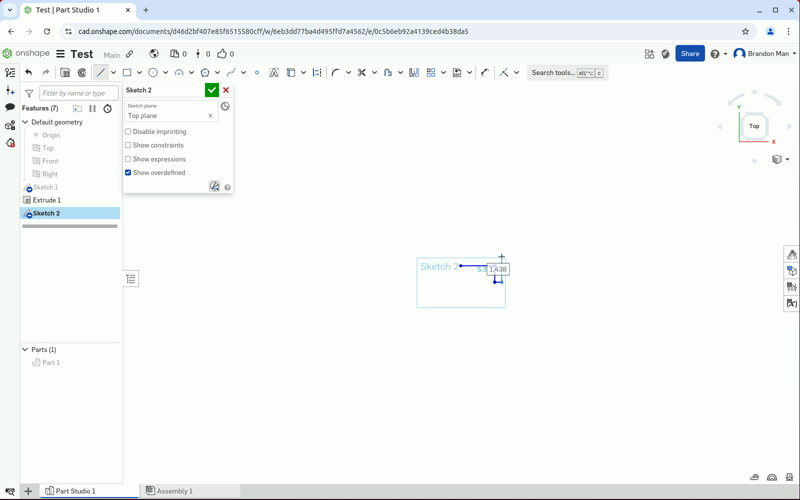
click(501, 256)
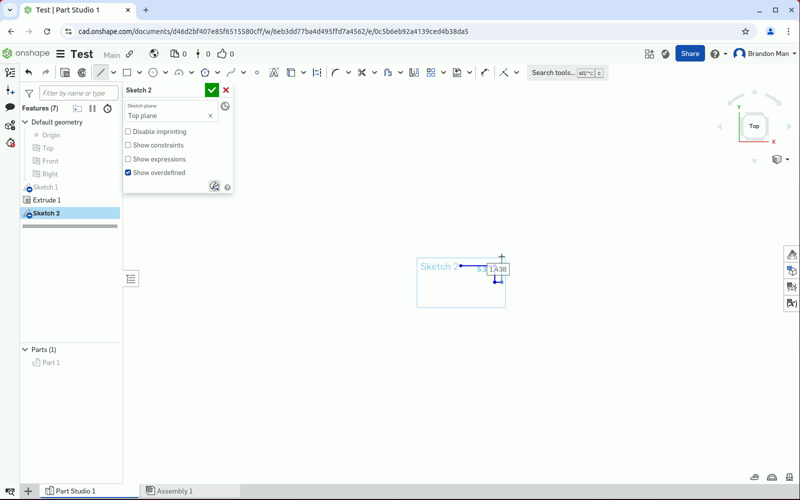
key_up(shift)
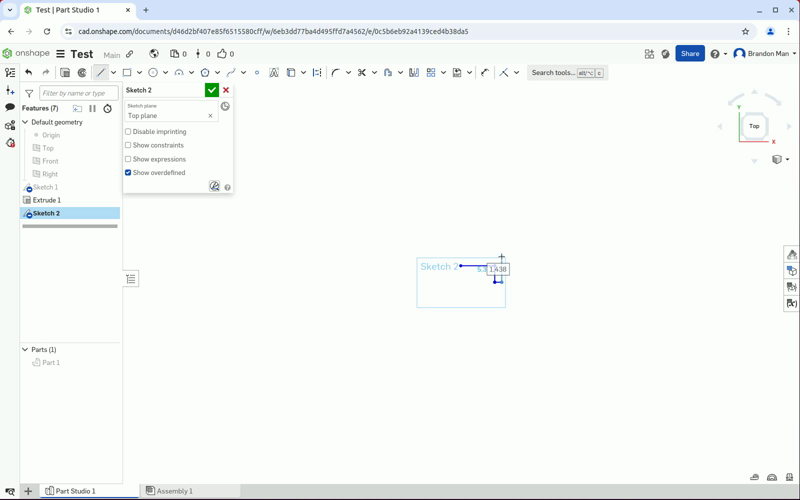
key_down(shift)
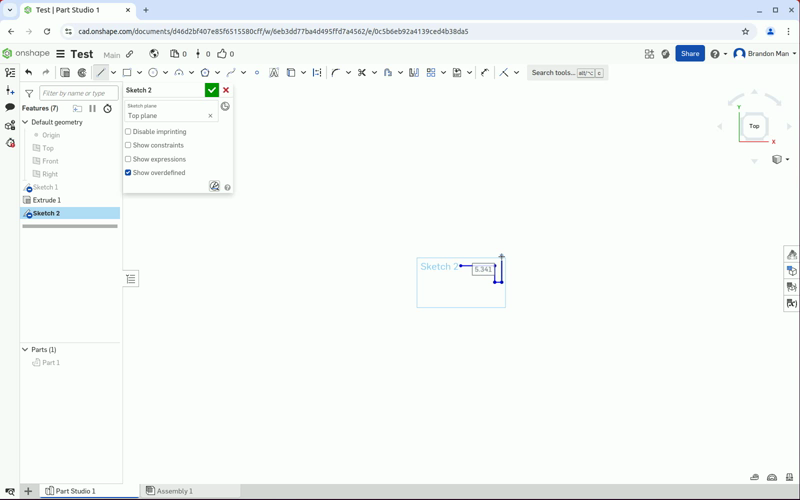
mouse_move(531, 256)
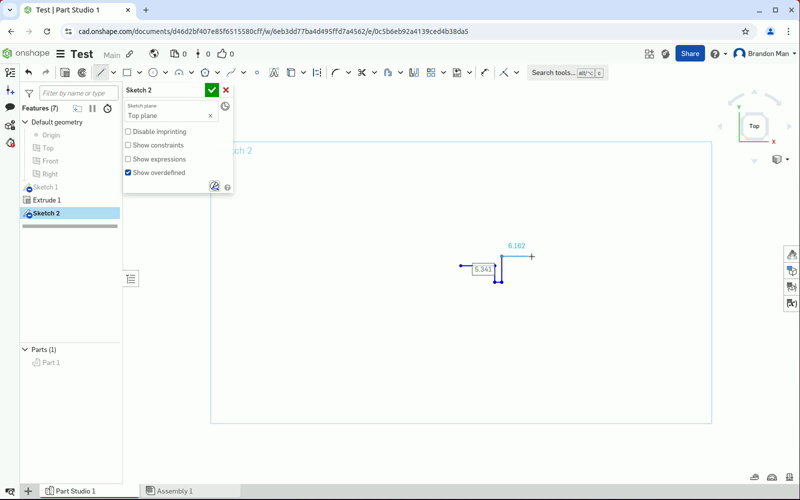
mouse_move(465, 256)
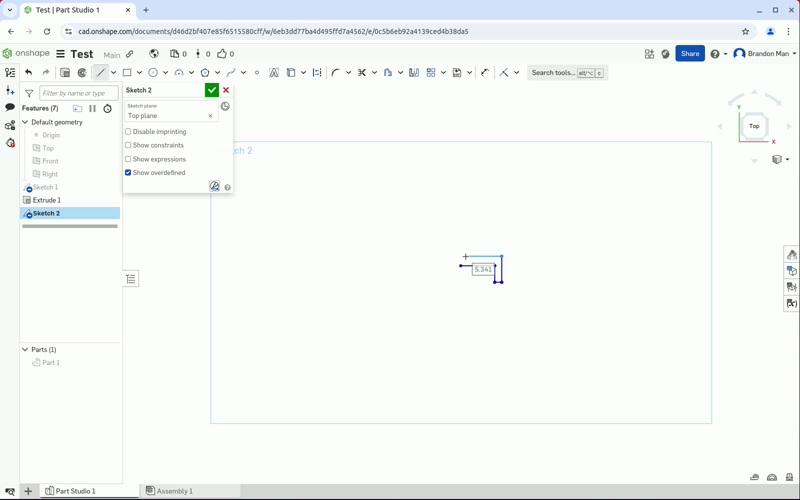
click(465, 256)
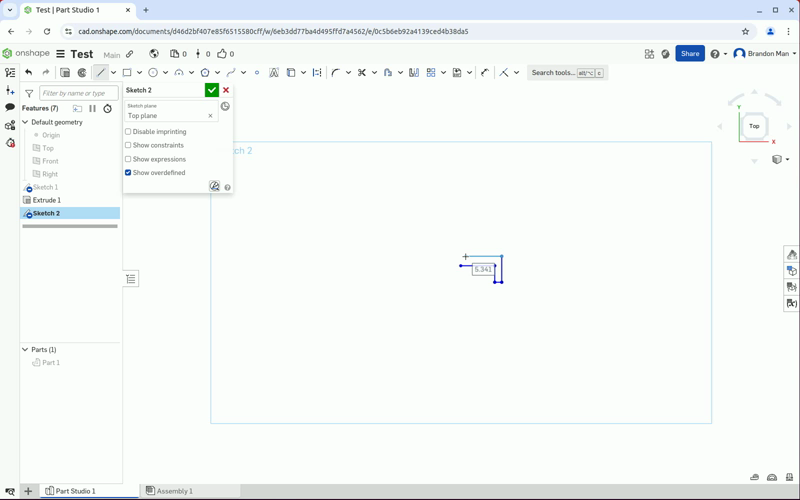
key_up(shift)
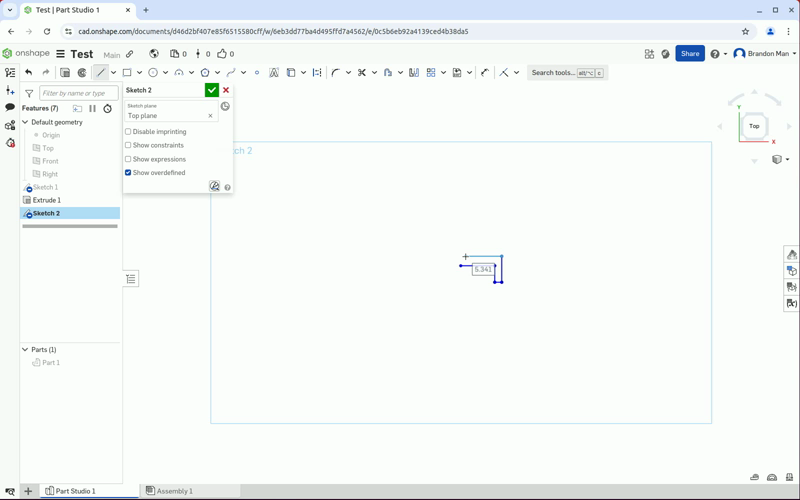
key_down(shift)
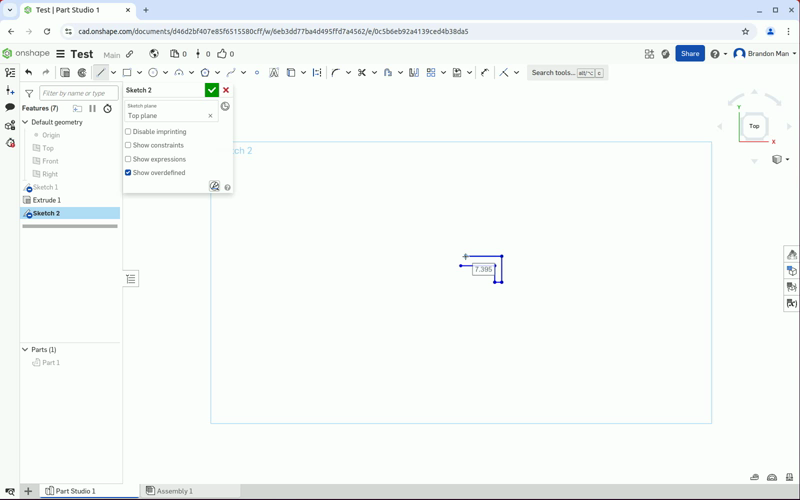
mouse_move(495, 256)
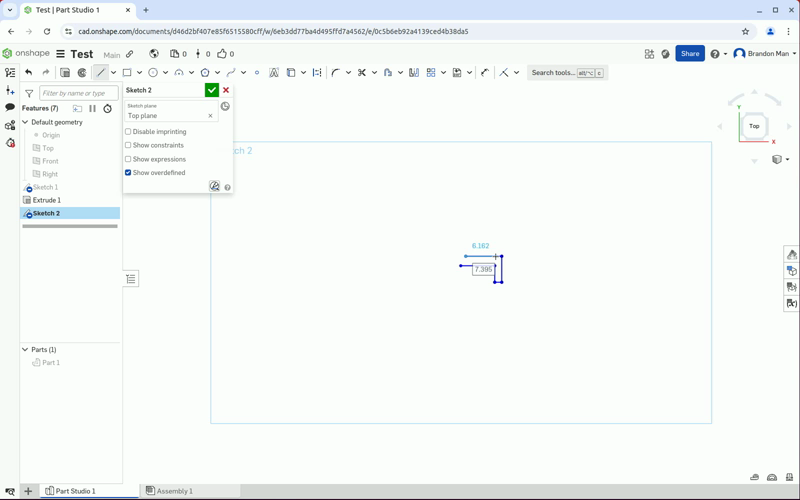
mouse_move(465, 196)
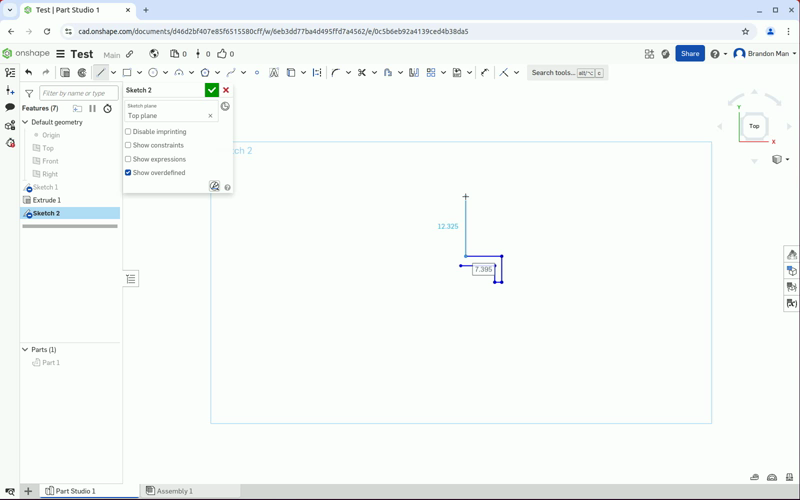
click(465, 196)
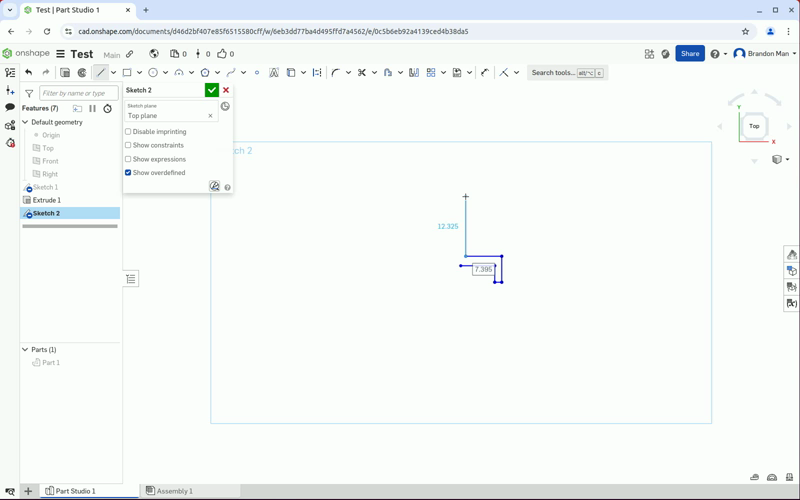
key_up(shift)
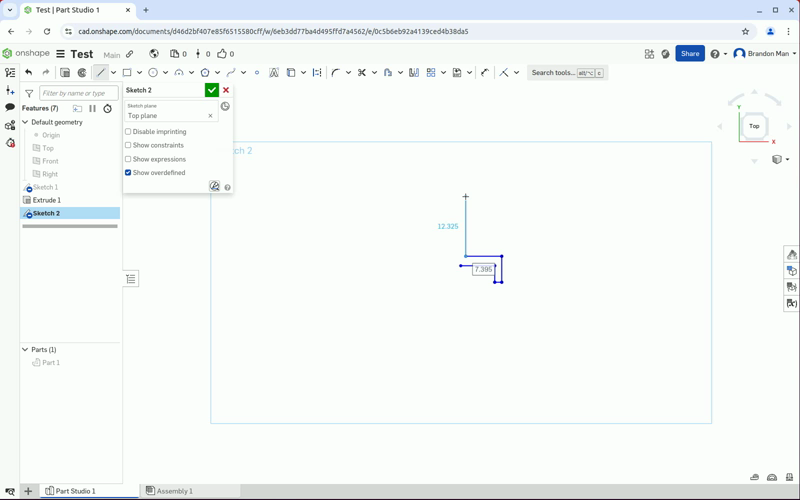
key_down(shift)
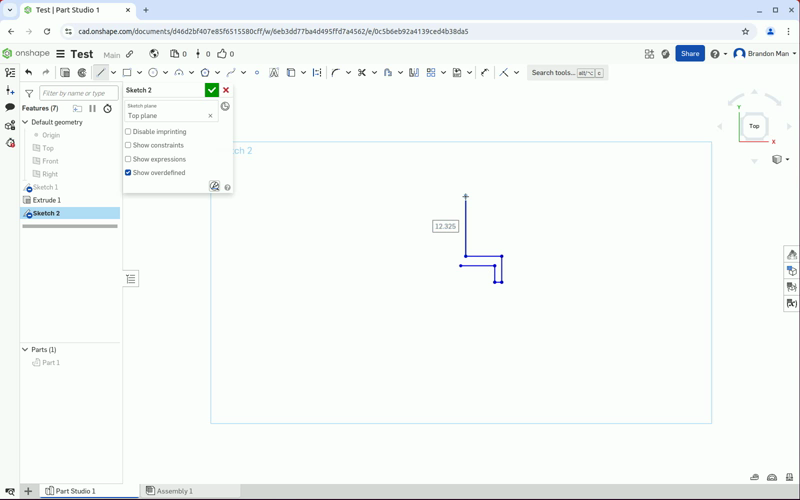
mouse_move(495, 196)
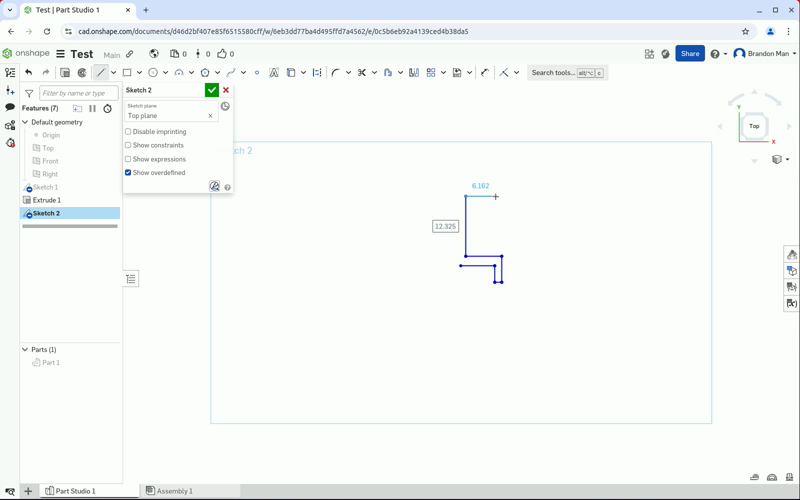
mouse_move(501, 196)
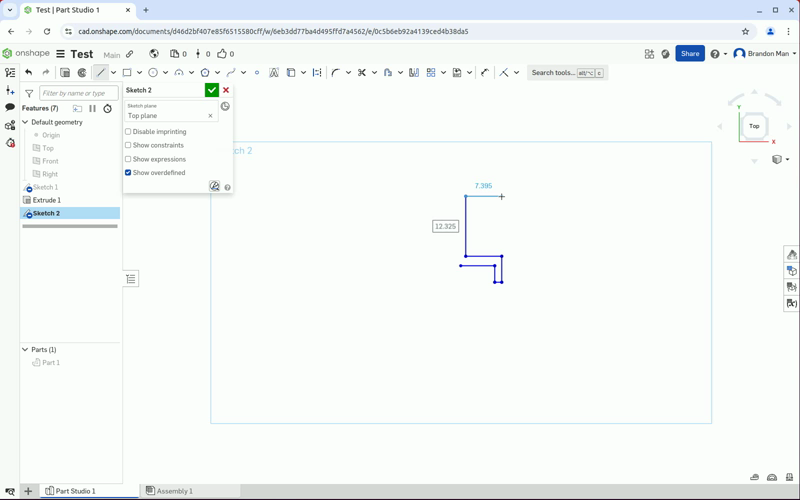
click(501, 196)
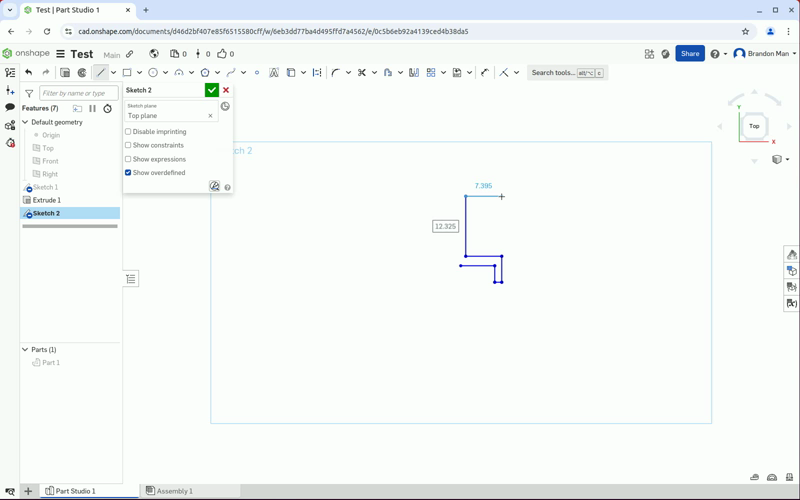
key_up(shift)
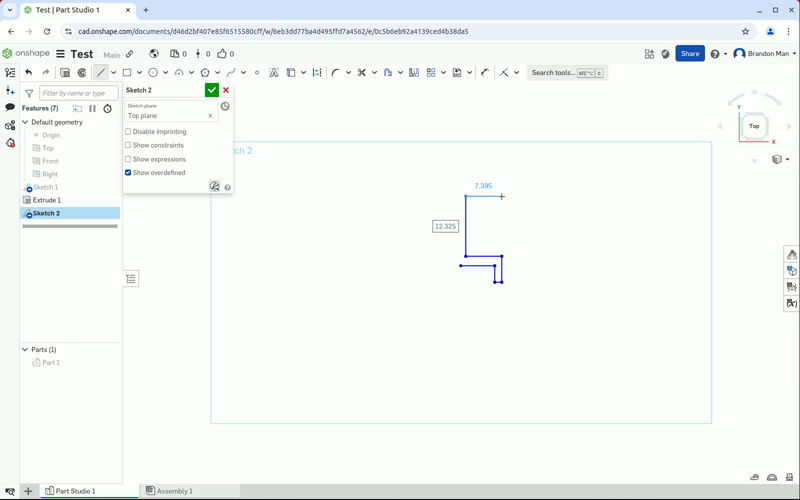
key_down(shift)
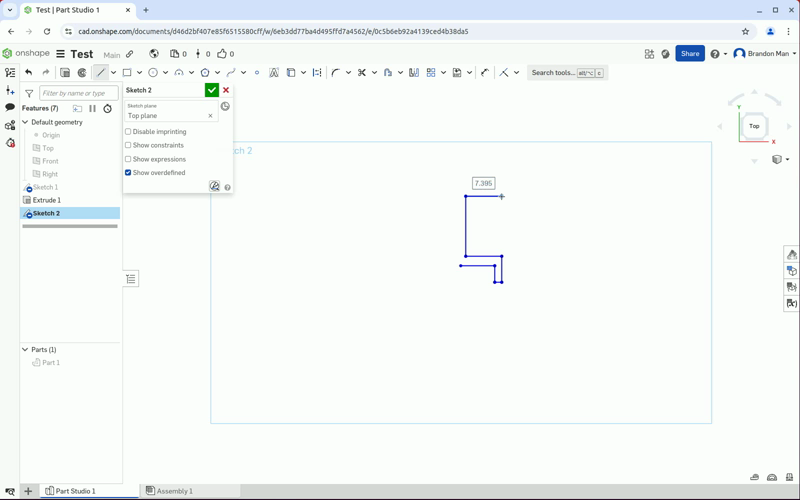
mouse_move(531, 196)
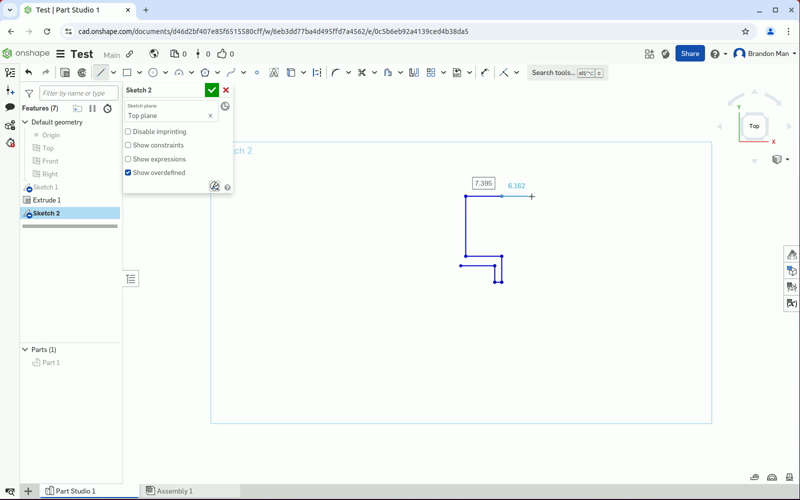
mouse_move(501, 170)
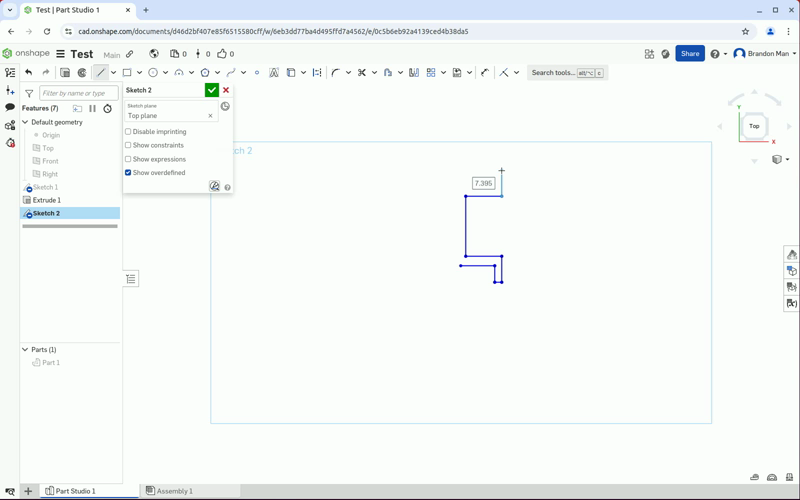
click(501, 170)
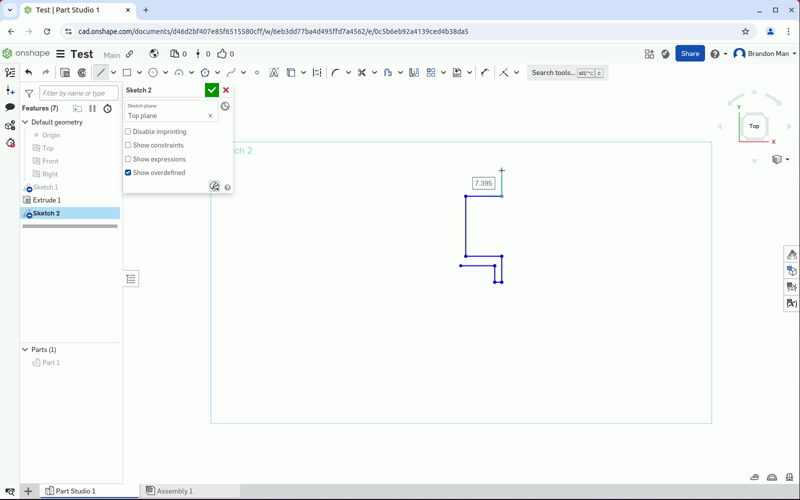
key_up(shift)
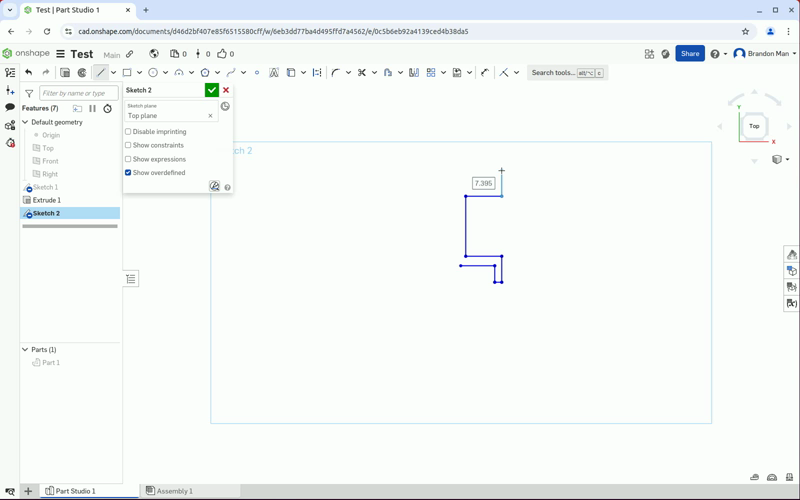
key_down(shift)
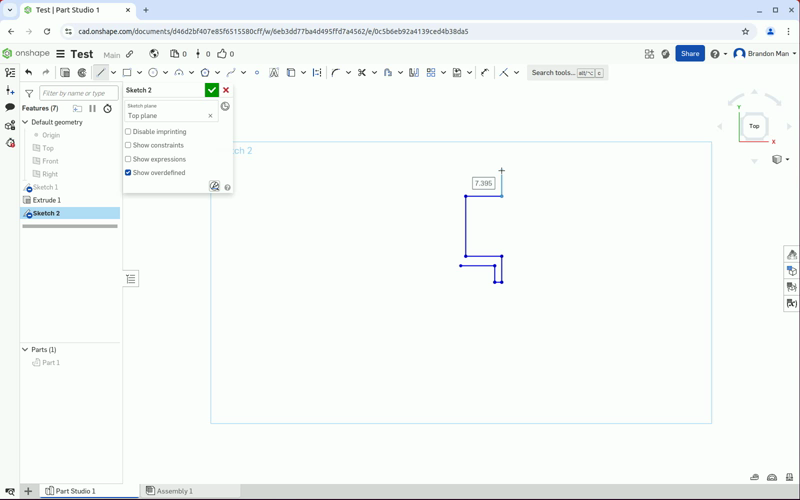
mouse_move(531, 170)
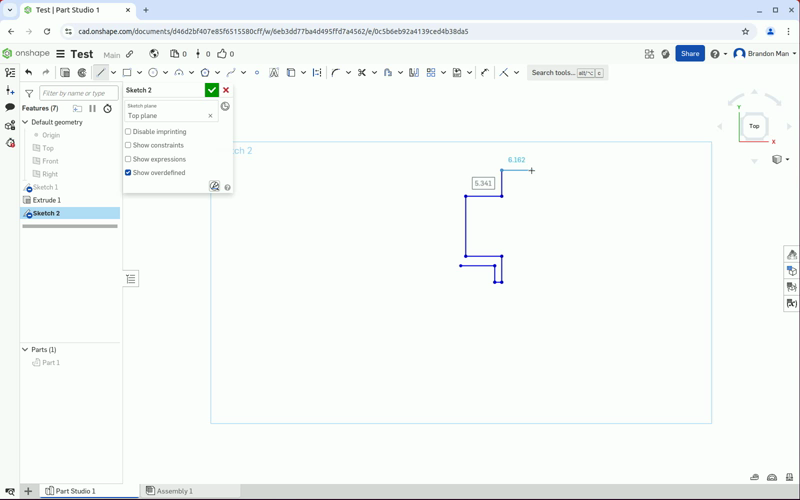
mouse_move(494, 170)
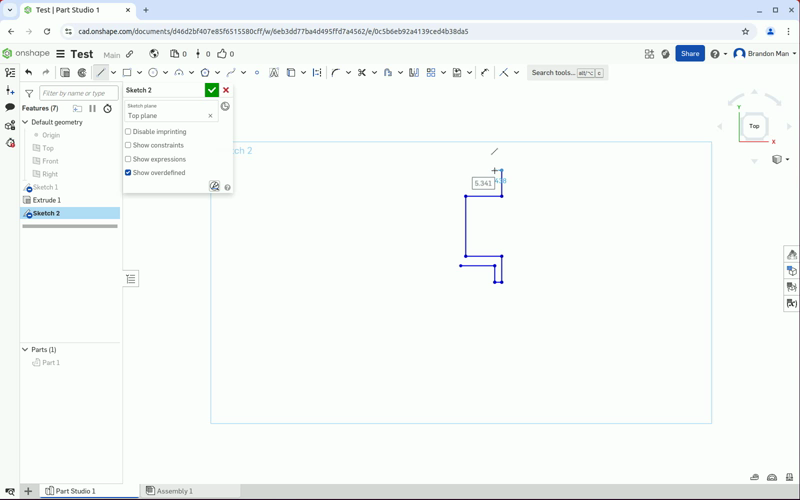
scroll(6)
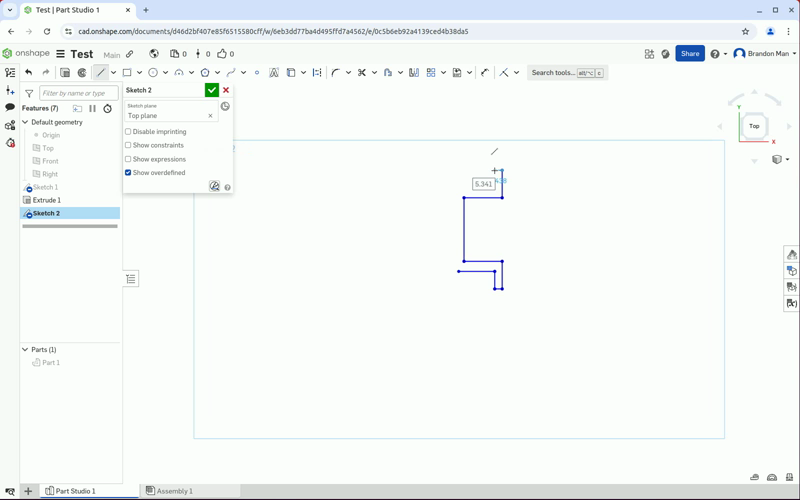
scroll(6)
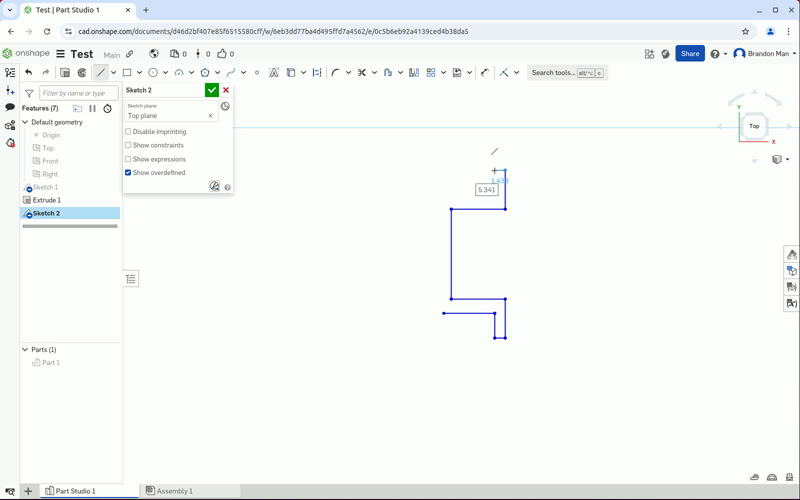
scroll(6)
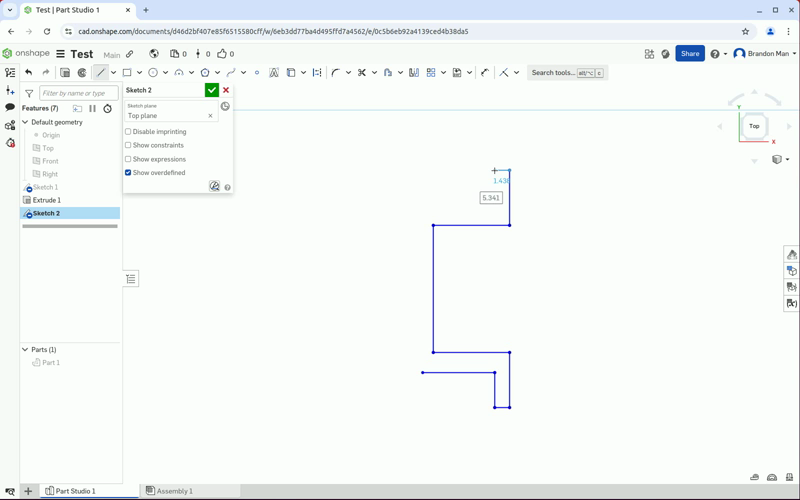
scroll(6)
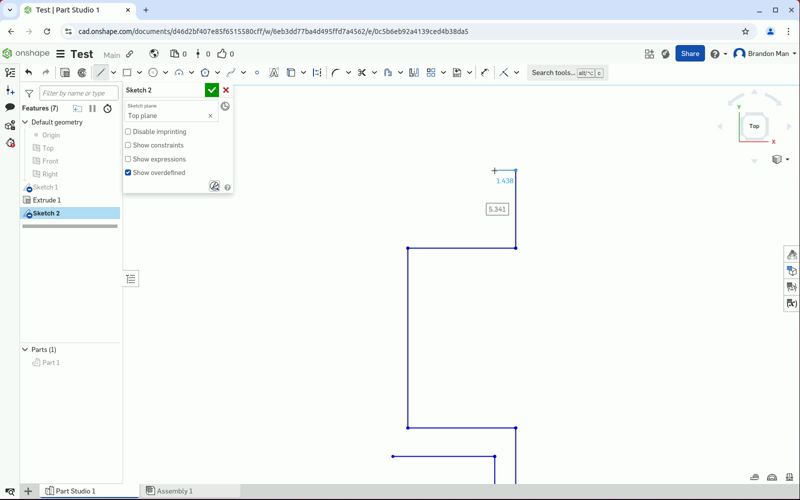
scroll(6)
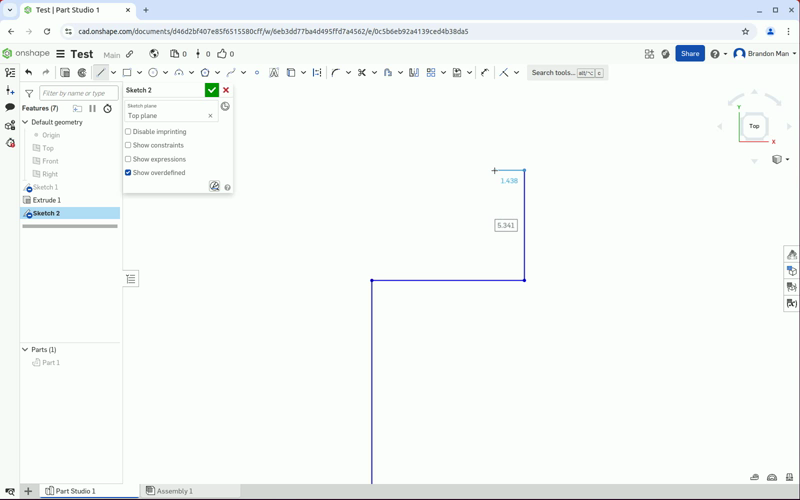
scroll(6)
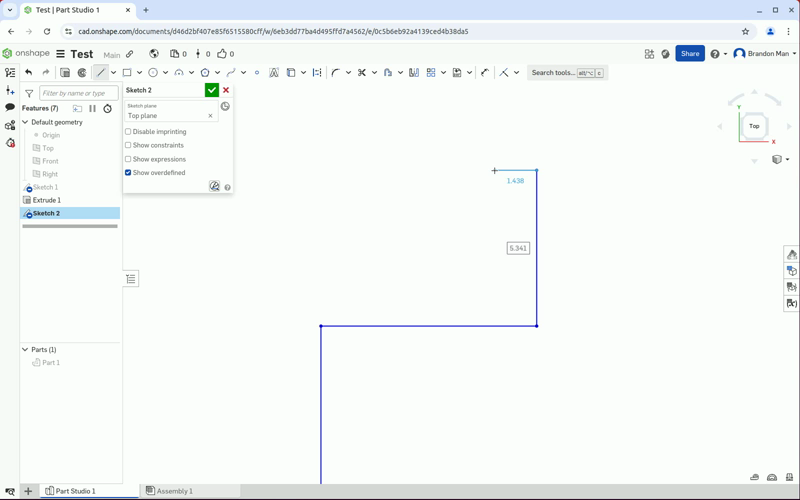
scroll(6)
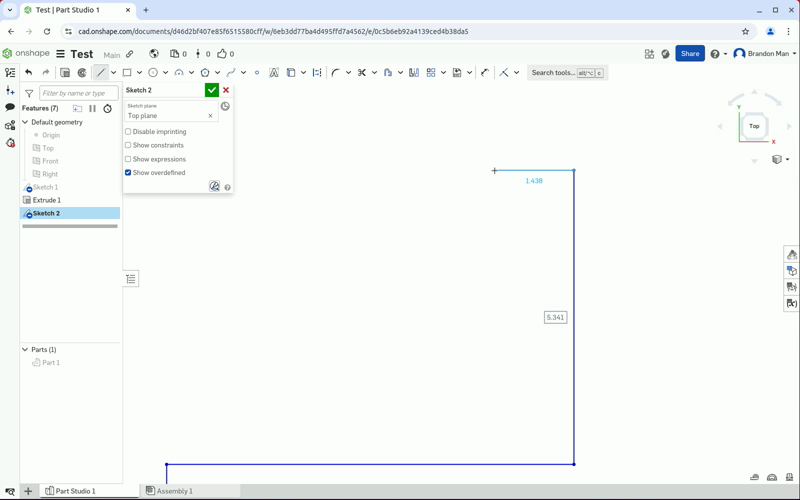
click(494, 170)
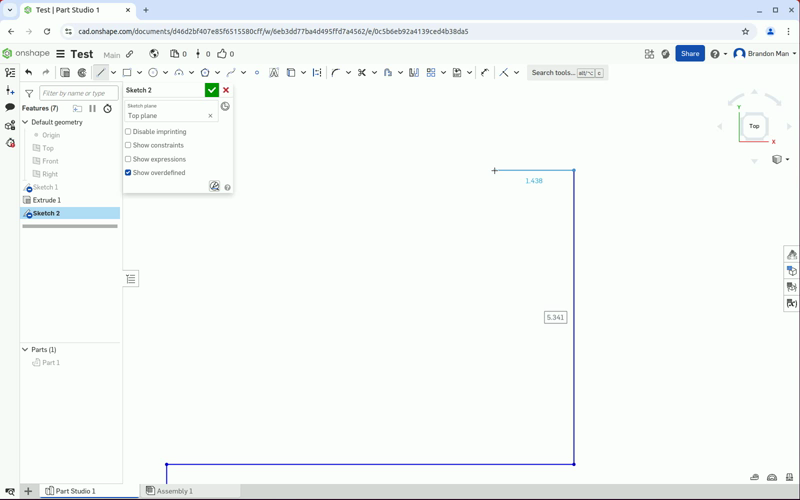
scroll(-6)
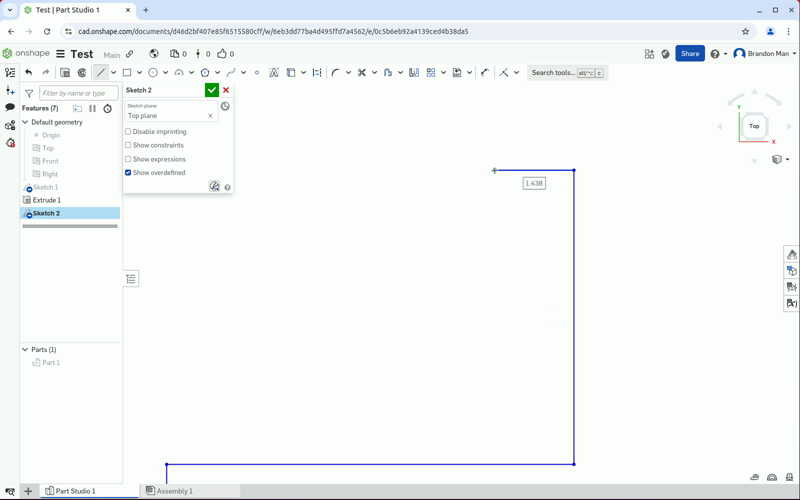
scroll(-6)
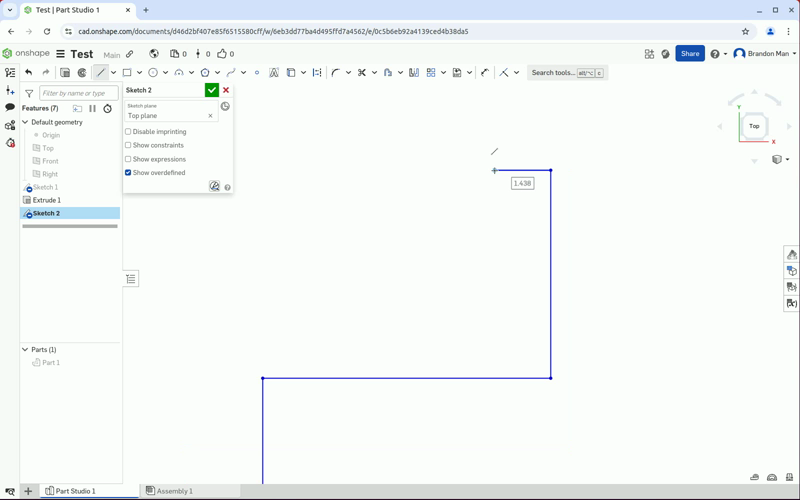
scroll(-6)
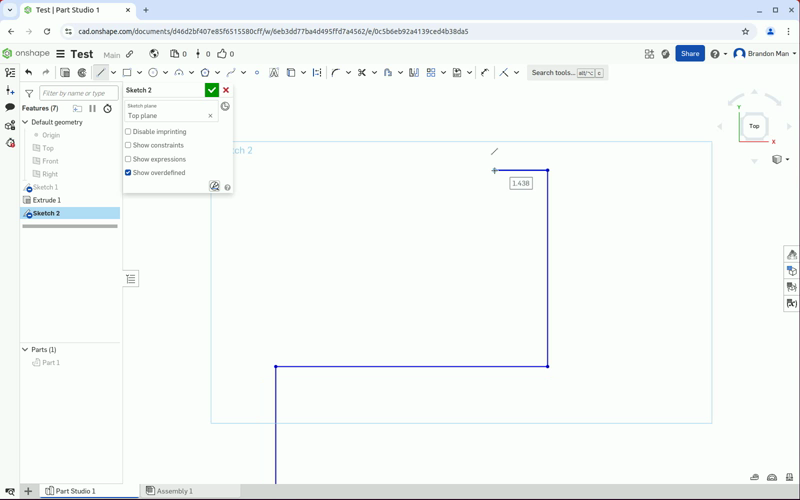
scroll(-6)
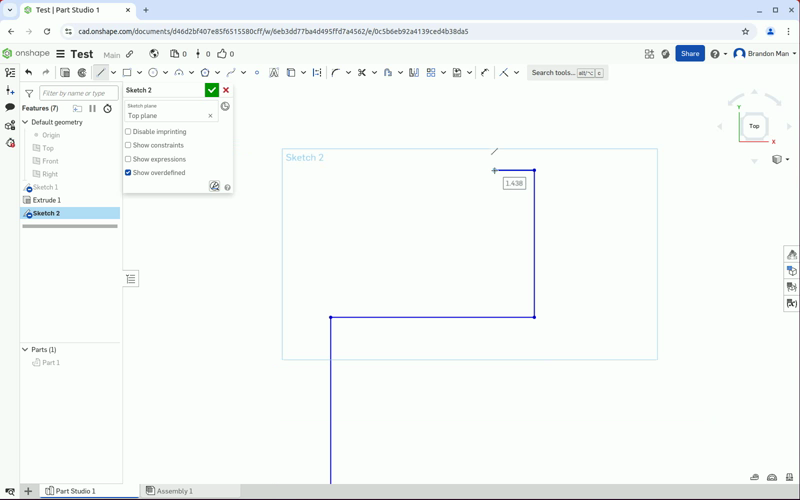
scroll(-6)
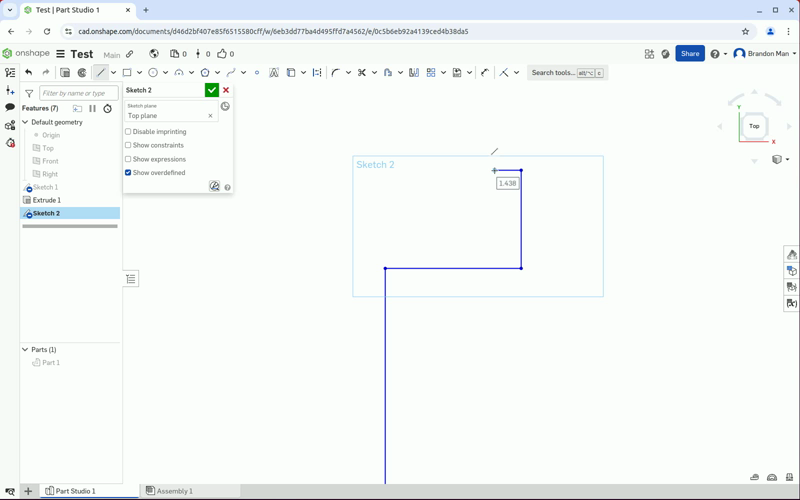
scroll(-6)
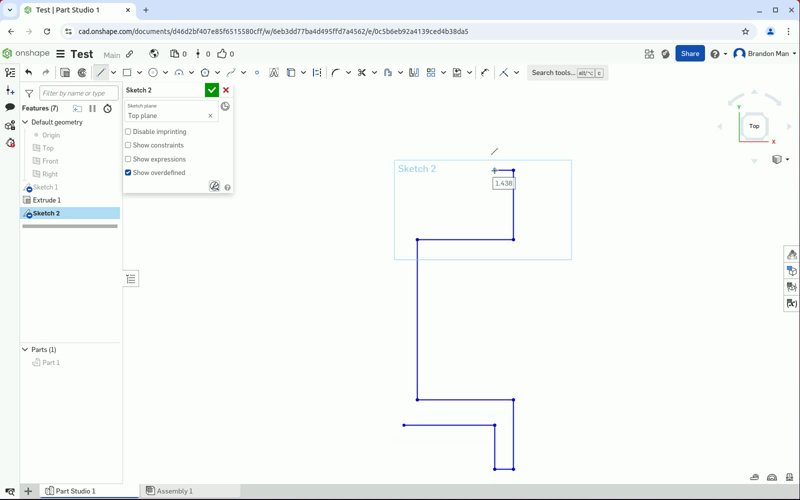
scroll(-6)
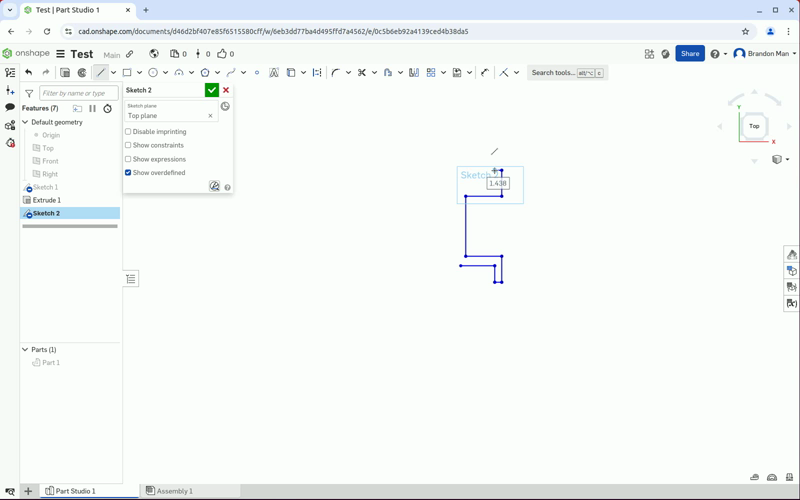
key_up(shift)
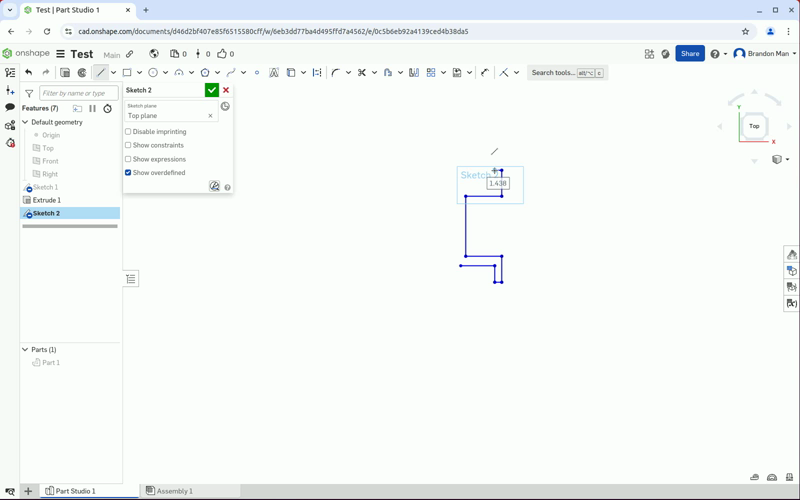
key_down(shift)
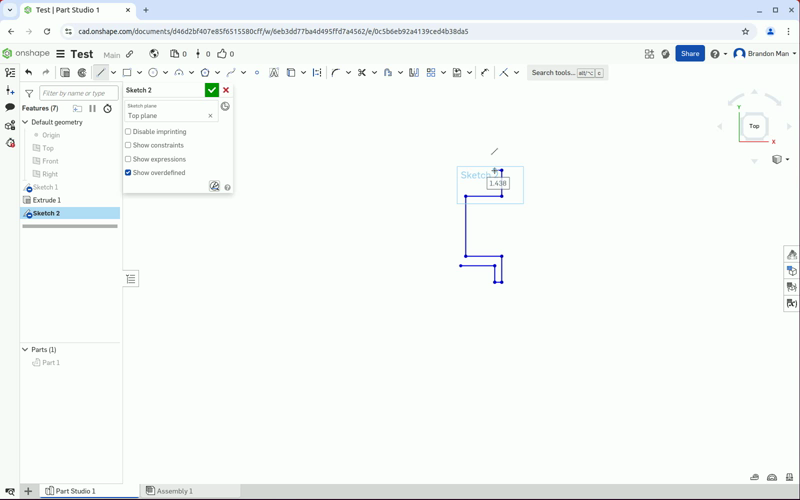
mouse_move(524, 170)
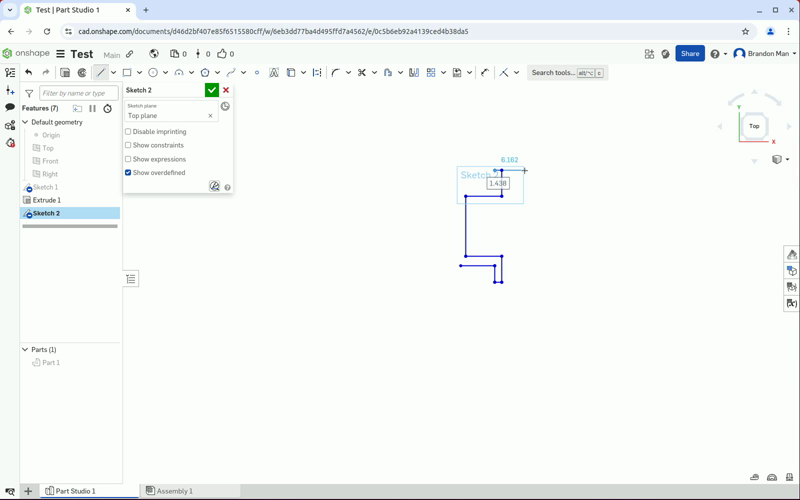
mouse_move(494, 187)
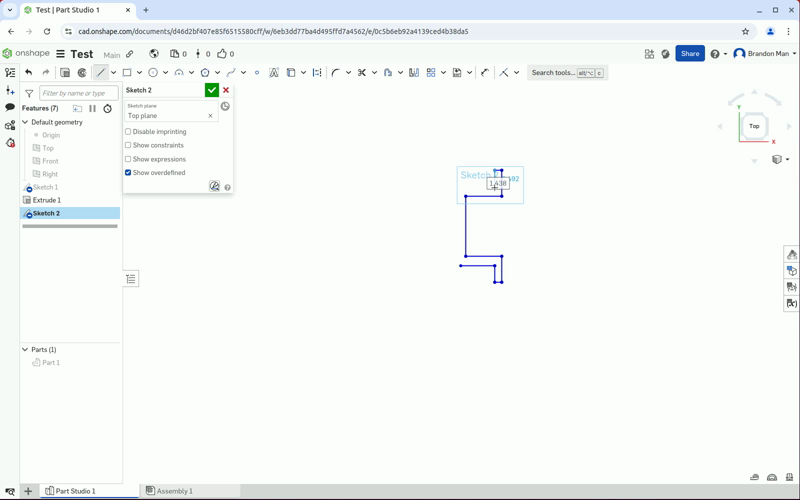
click(494, 187)
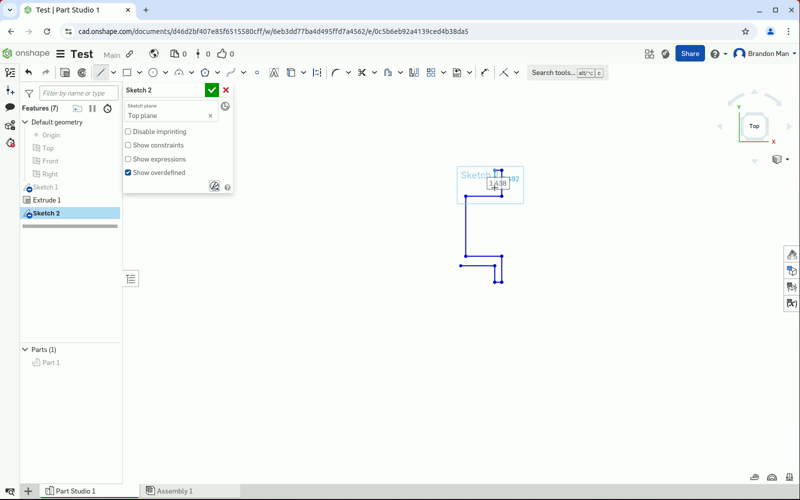
key_up(shift)
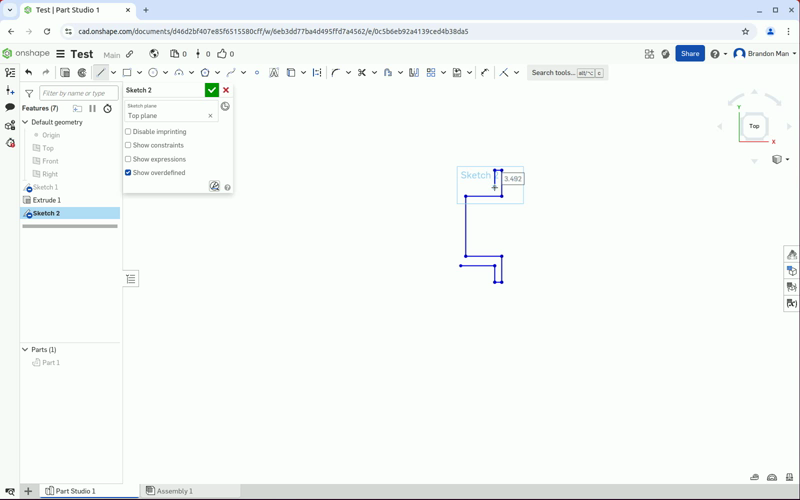
key_down(shift)
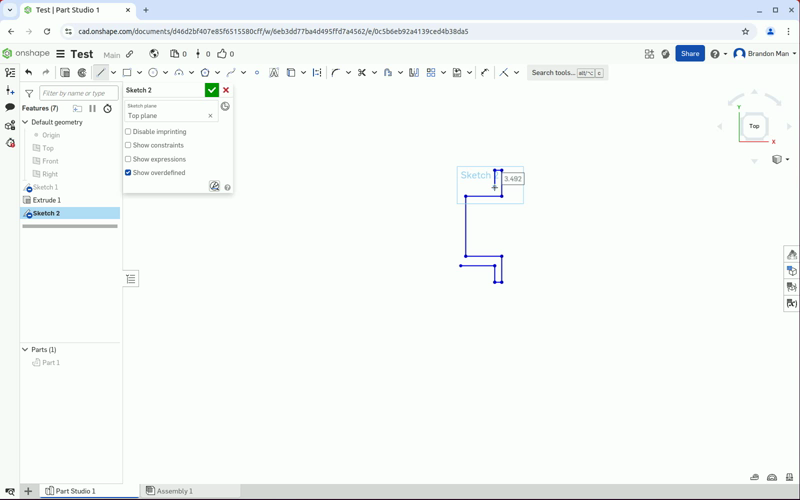
mouse_move(524, 187)
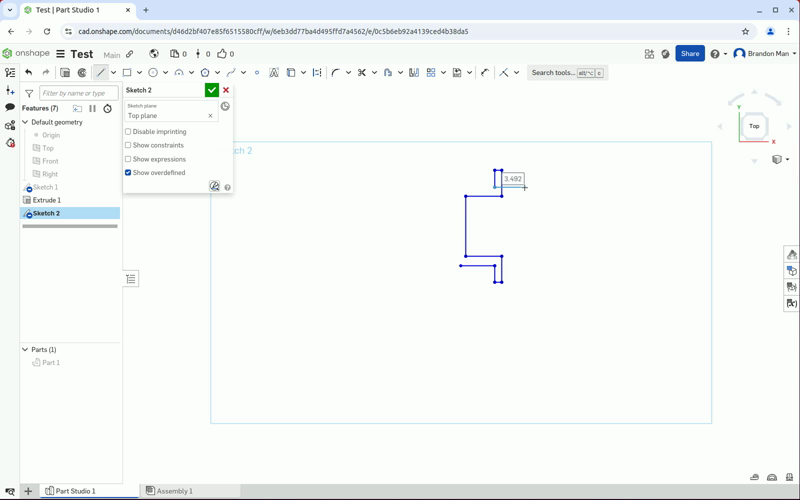
mouse_move(460, 187)
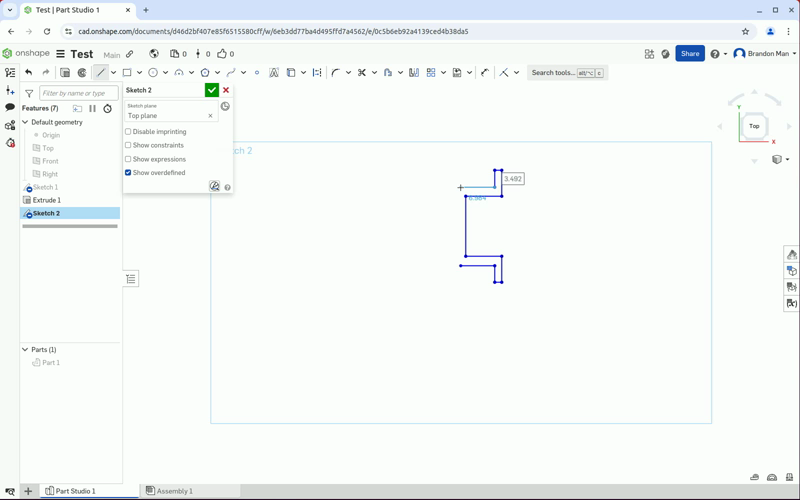
click(460, 187)
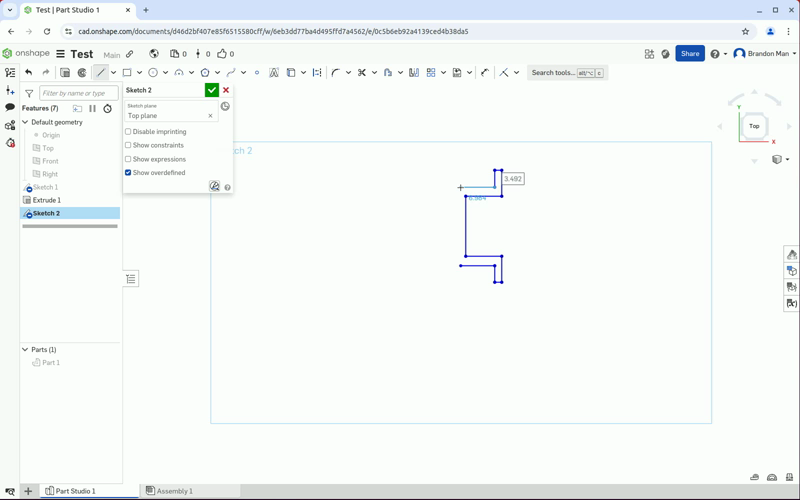
key_up(shift)
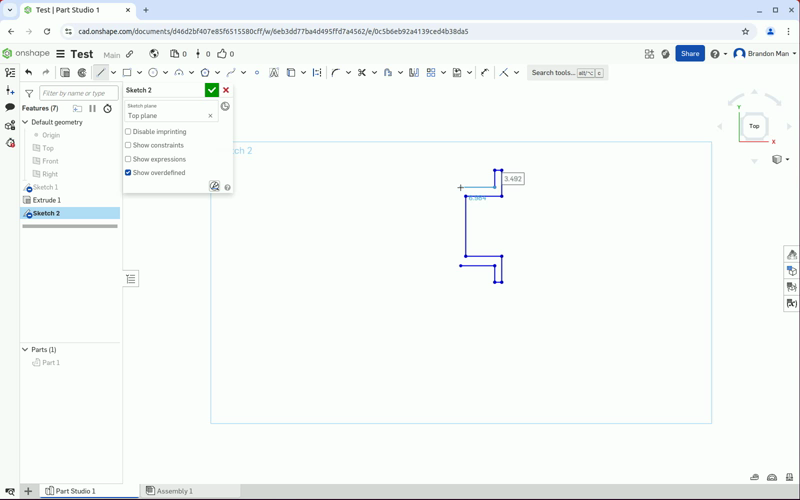
key_down(shift)
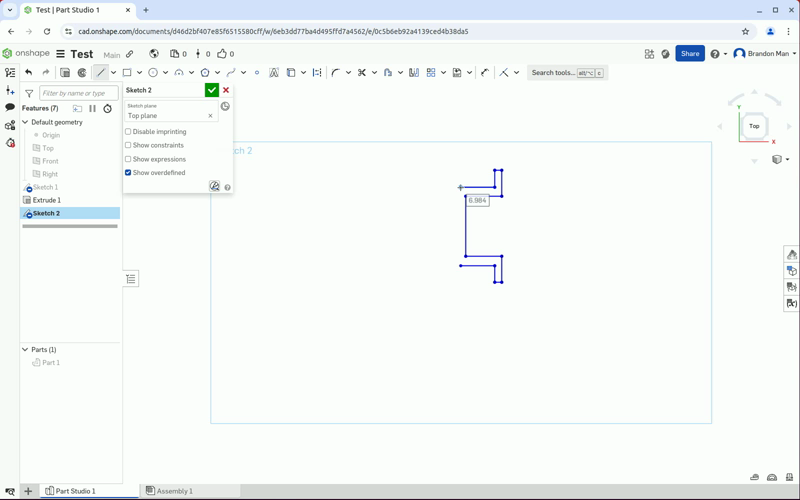
mouse_move(460, 265)
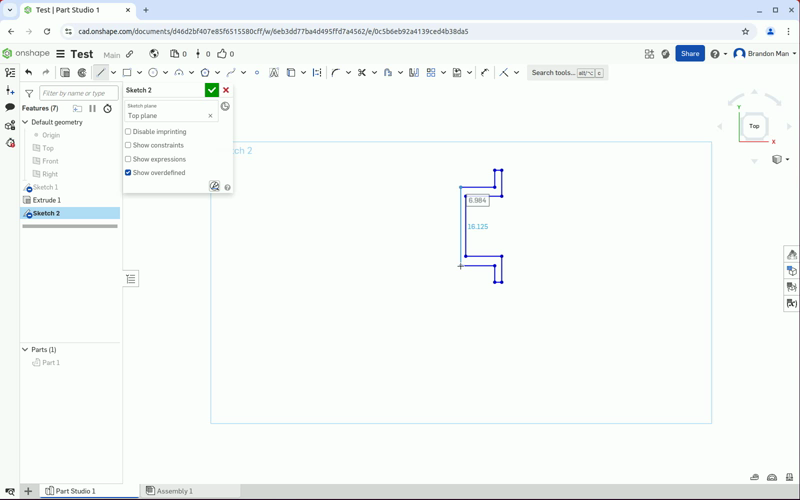
key_up(shift)
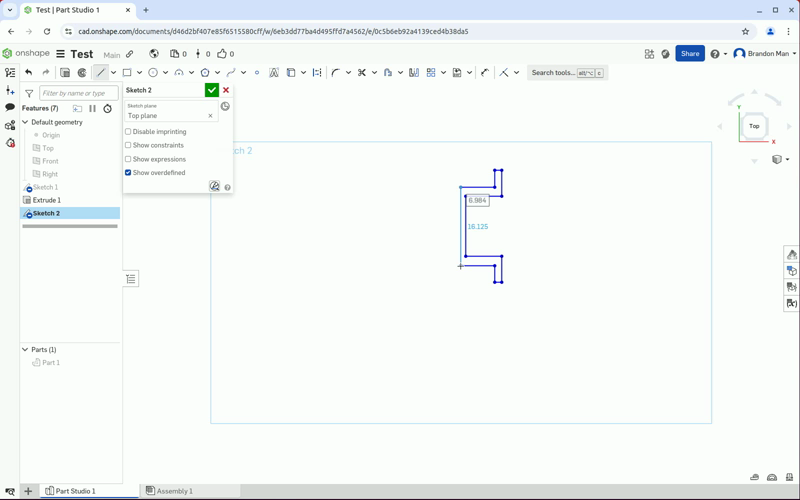
click(460, 265)
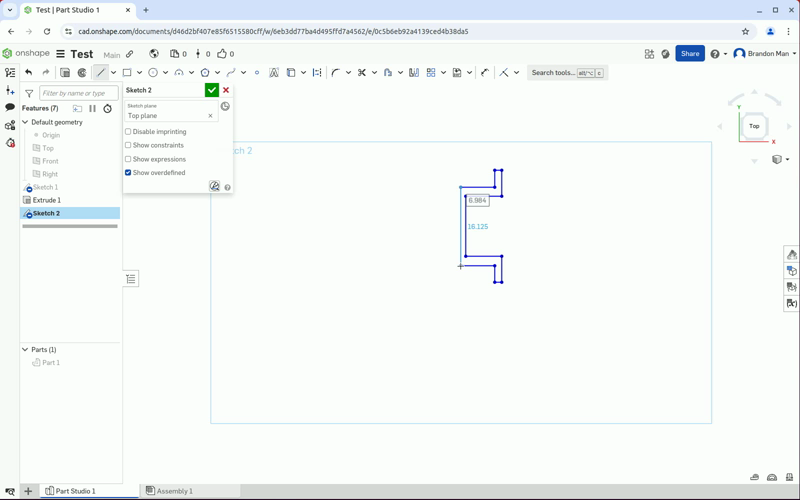
key(esc)
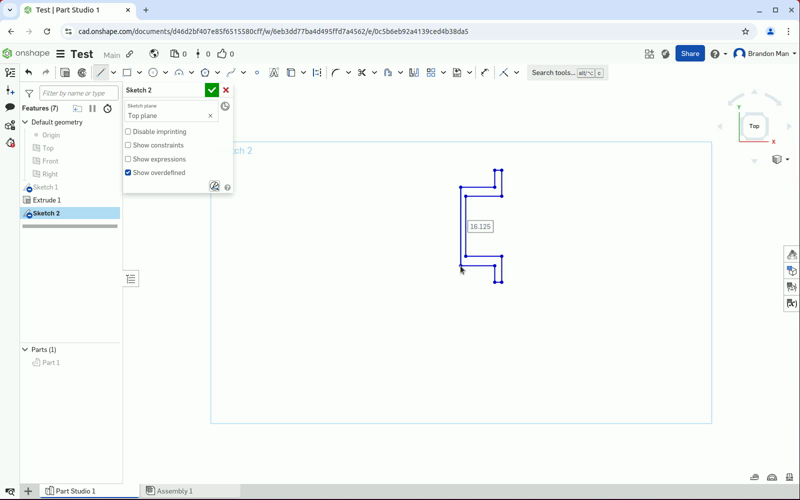
mouse_move(477, 262)
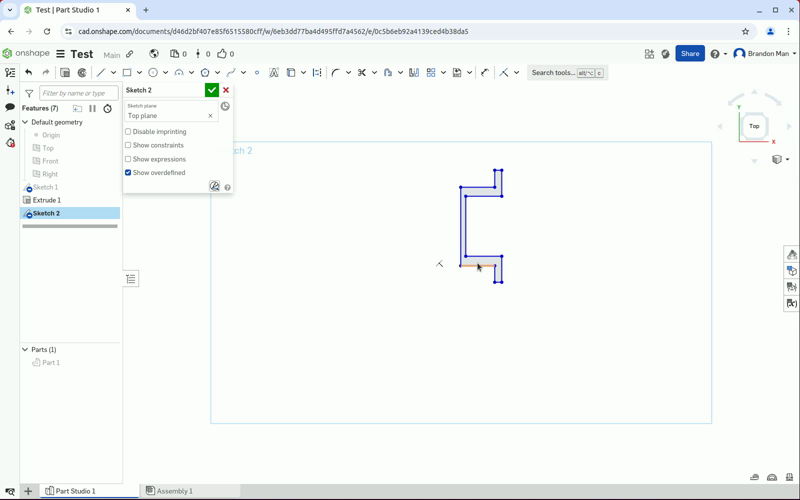
scroll(6)
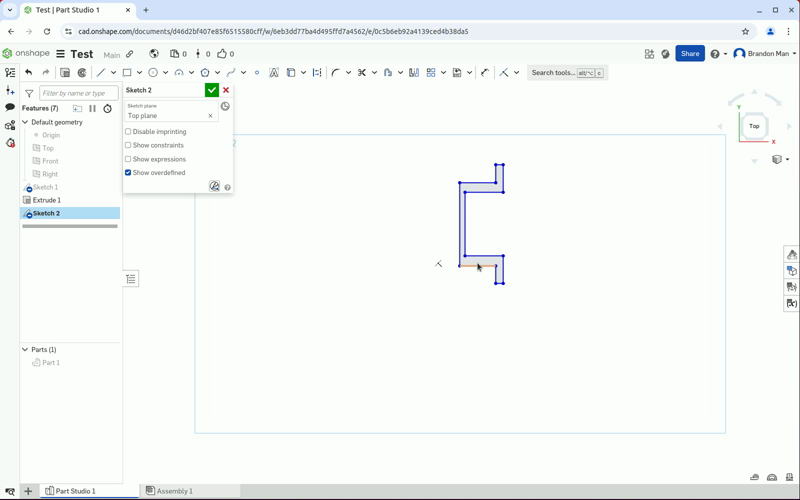
scroll(6)
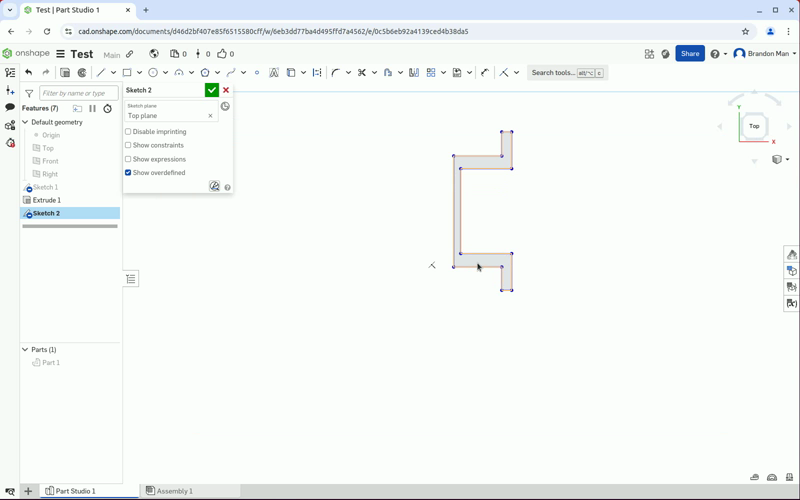
scroll(6)
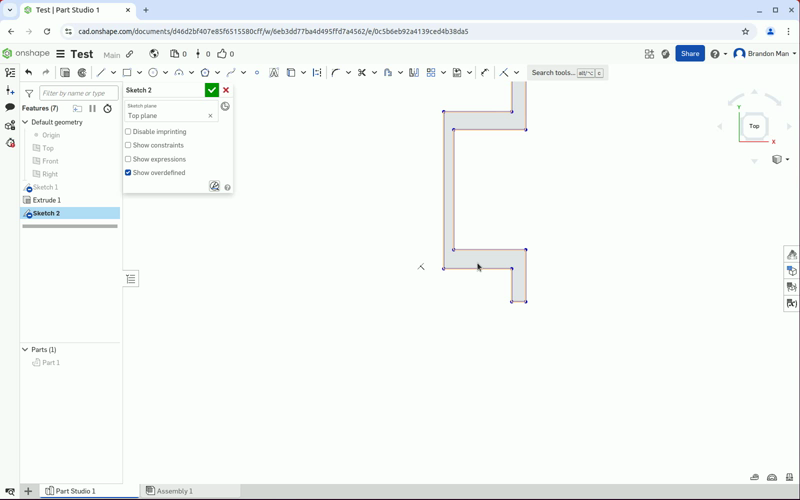
scroll(6)
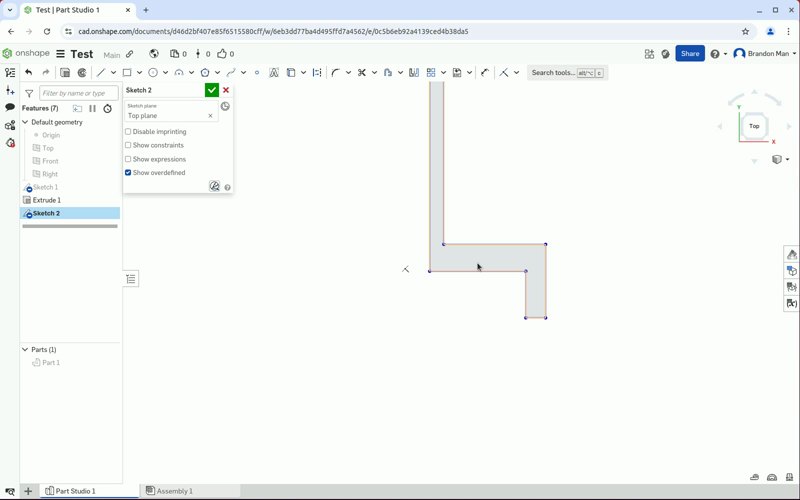
scroll(6)
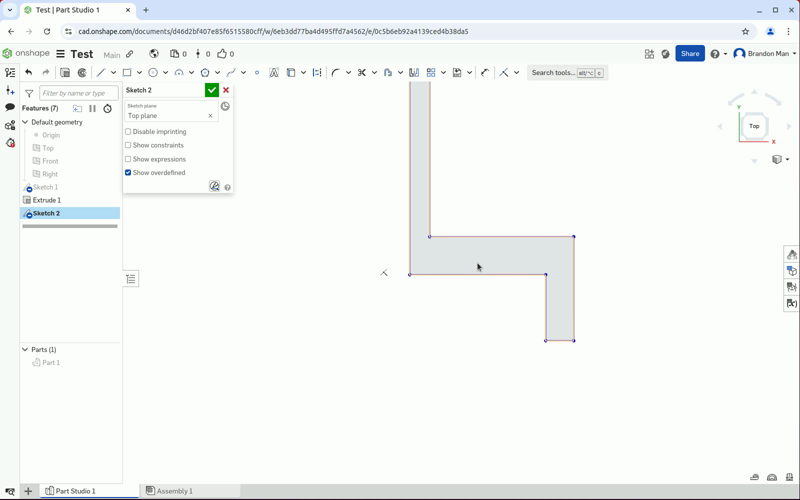
scroll(6)
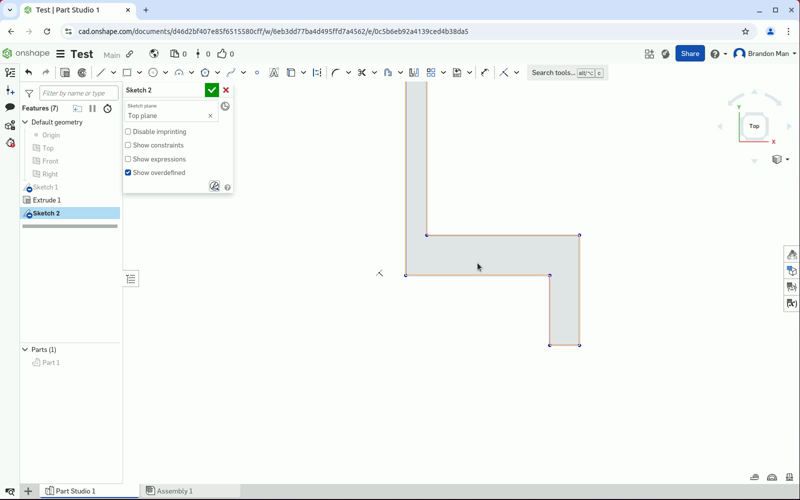
scroll(6)
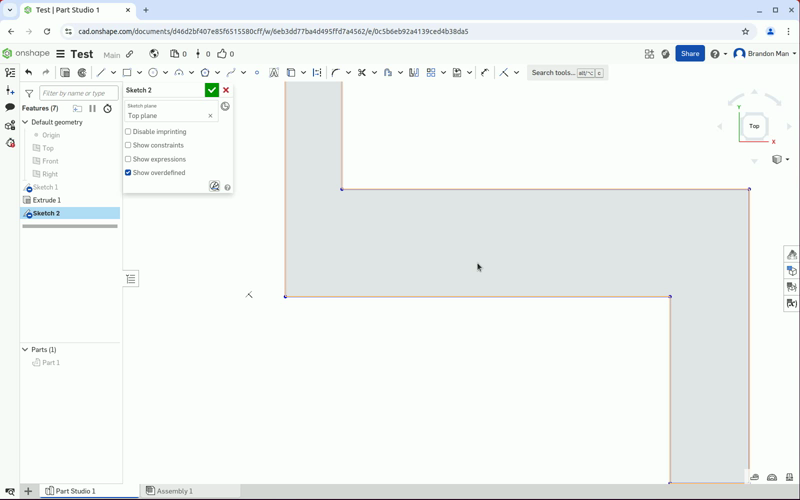
click(477, 262)
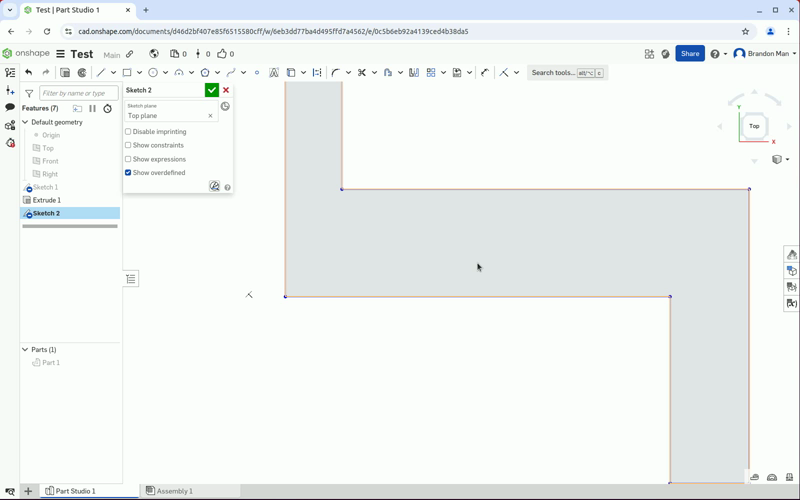
scroll(-6)
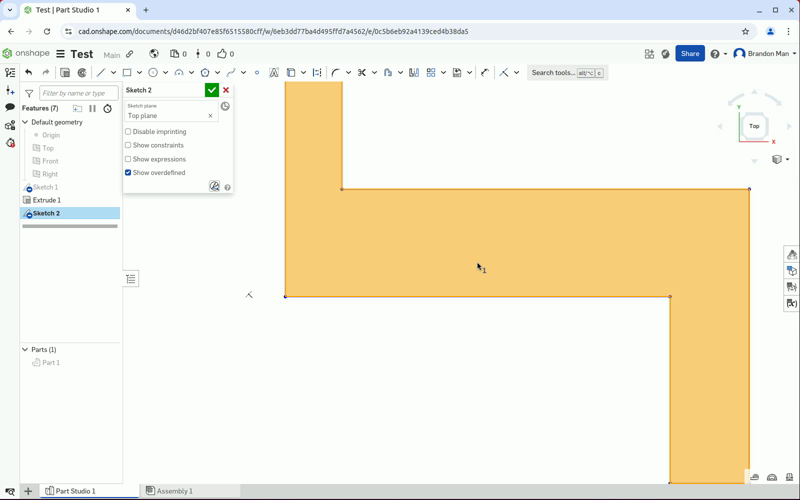
scroll(-6)
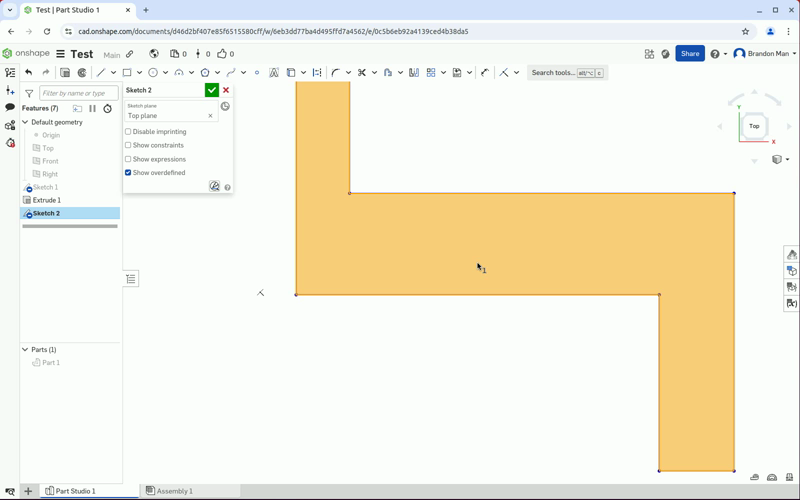
scroll(-6)
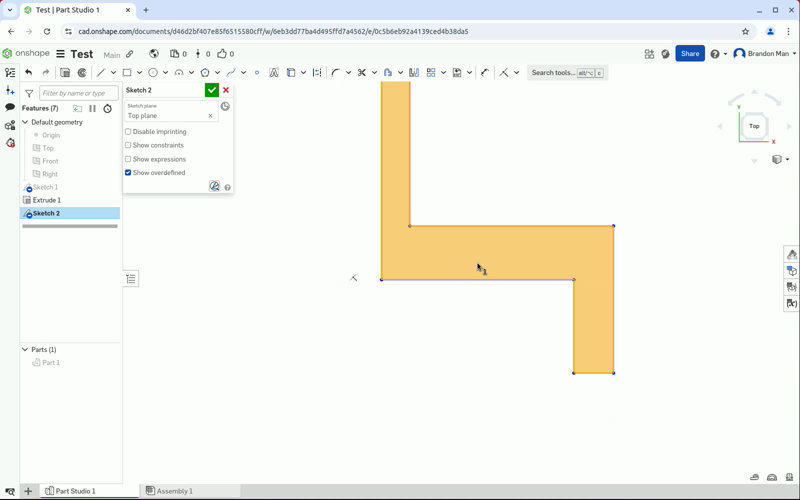
scroll(-6)
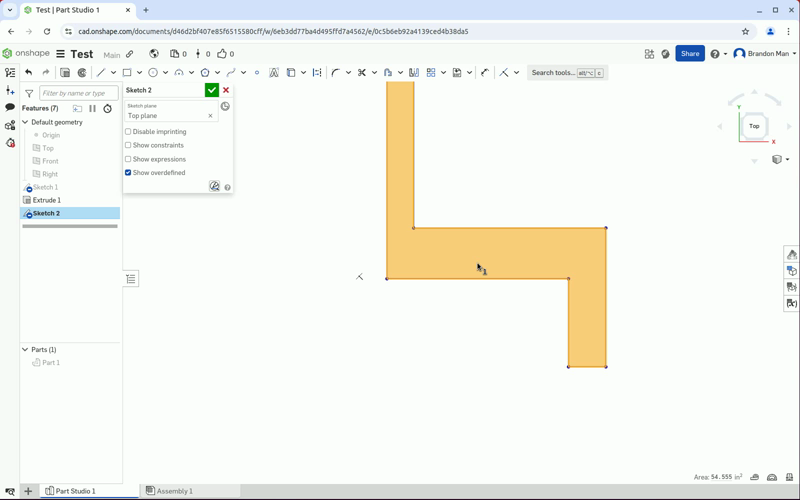
scroll(-6)
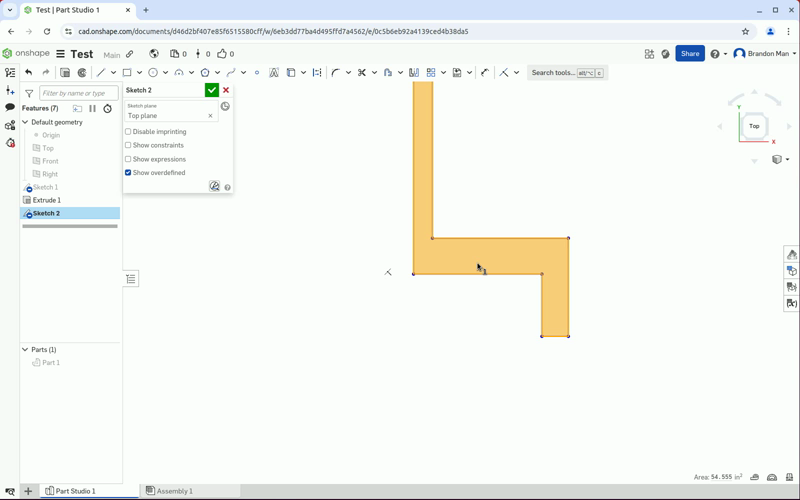
scroll(-6)
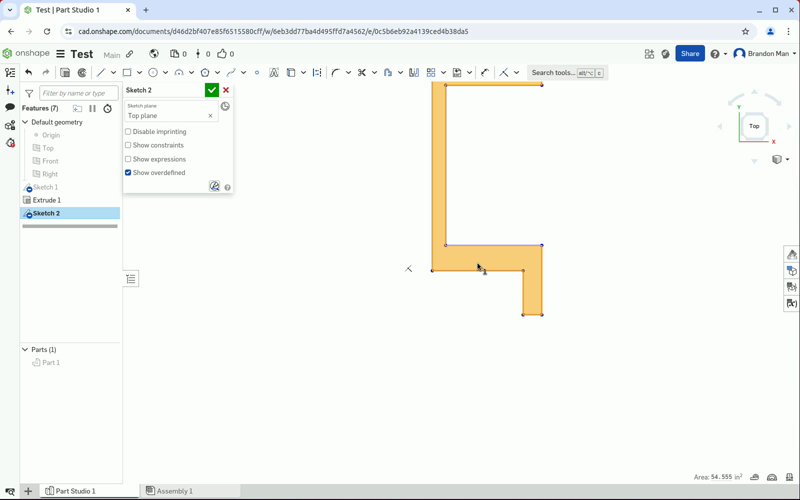
scroll(-6)
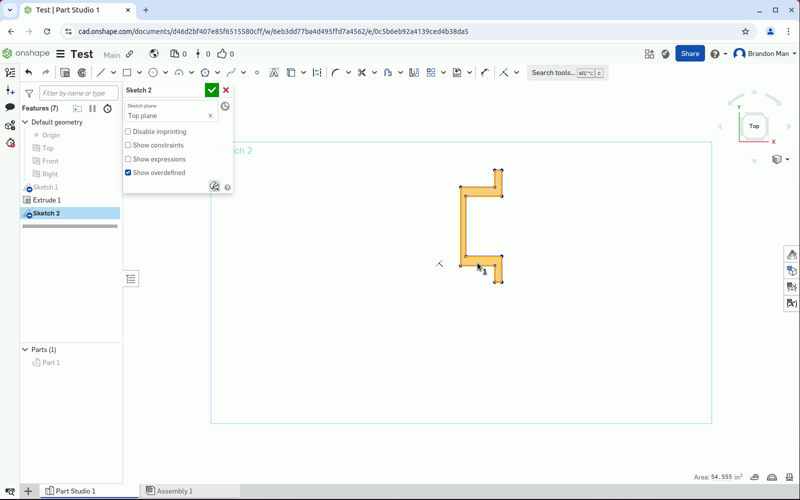
mouse_move(73, 352)
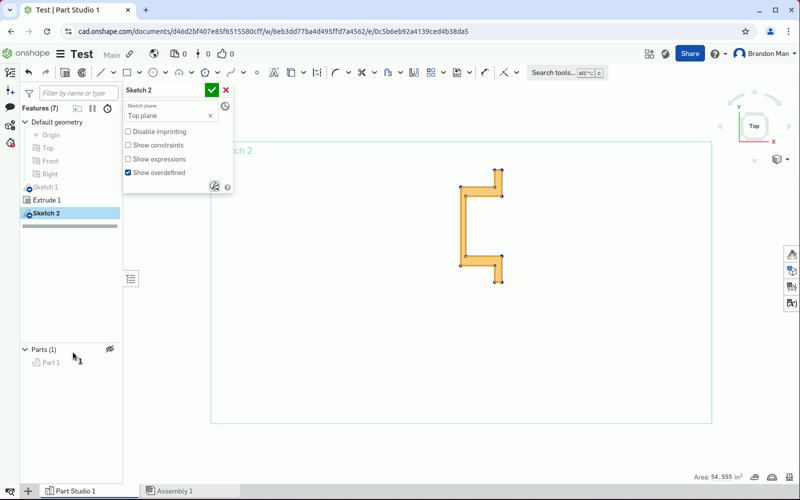
key(shift+y)
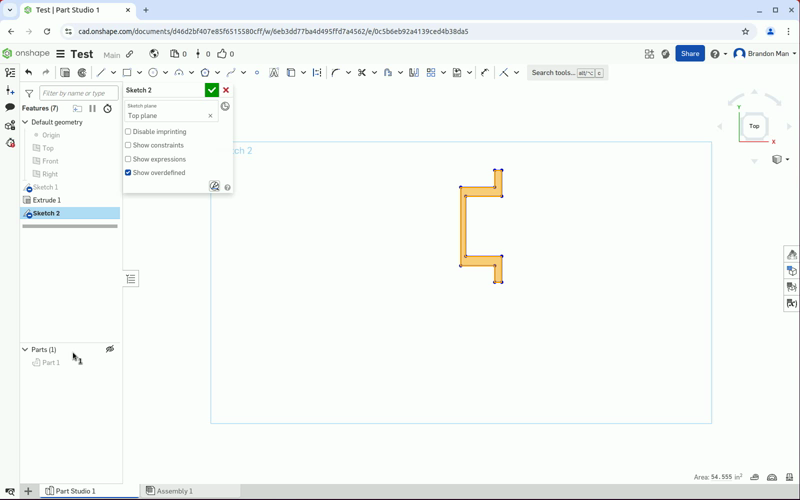
key(shift+e)
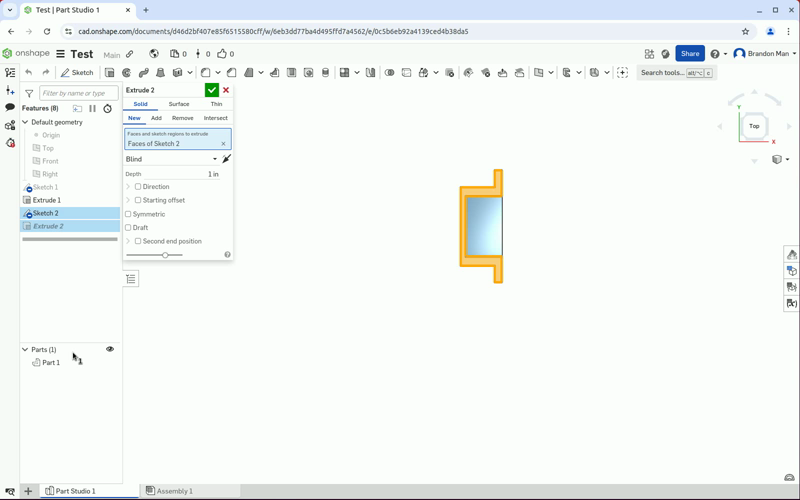
mouse_move(143, 106)
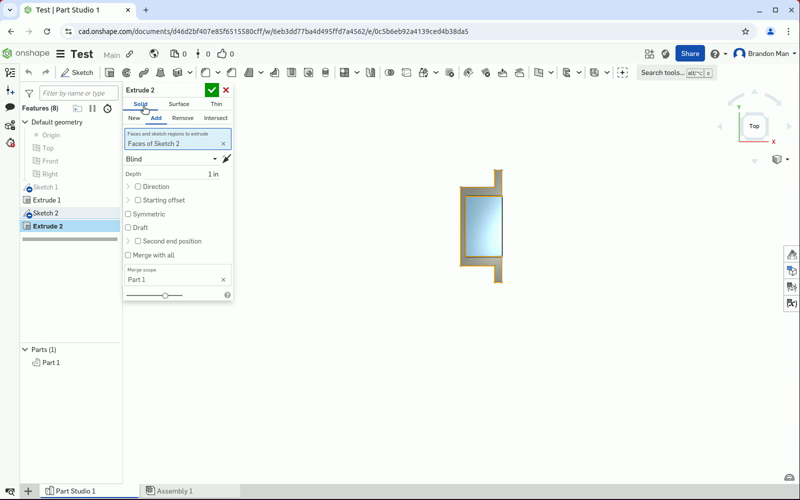
click(143, 106)
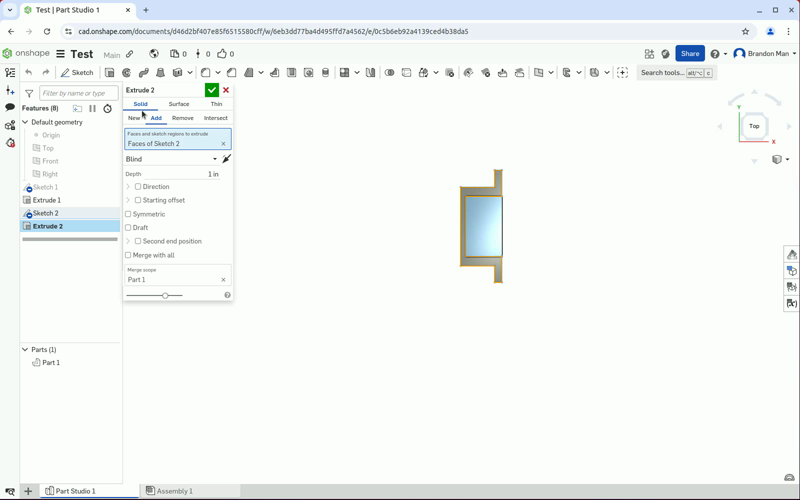
mouse_move(137, 120)
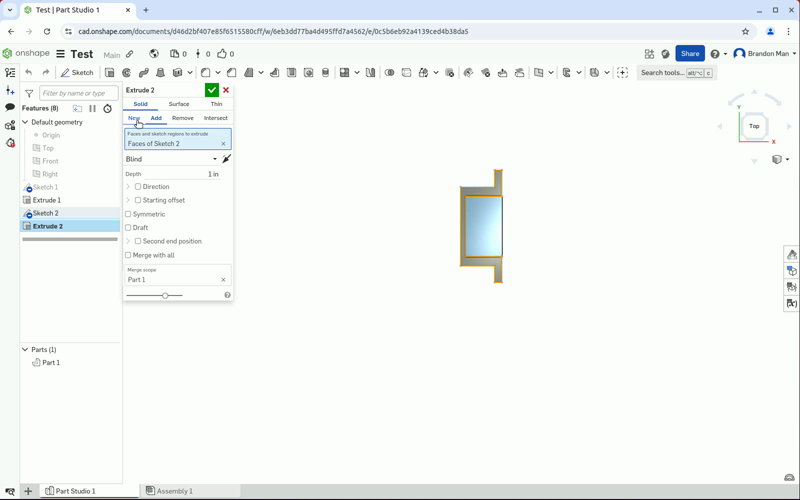
click(137, 120)
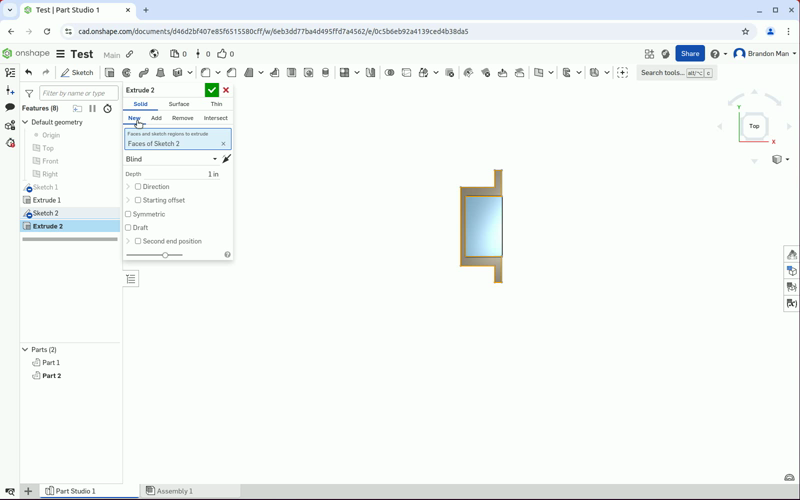
key(tab, 4)
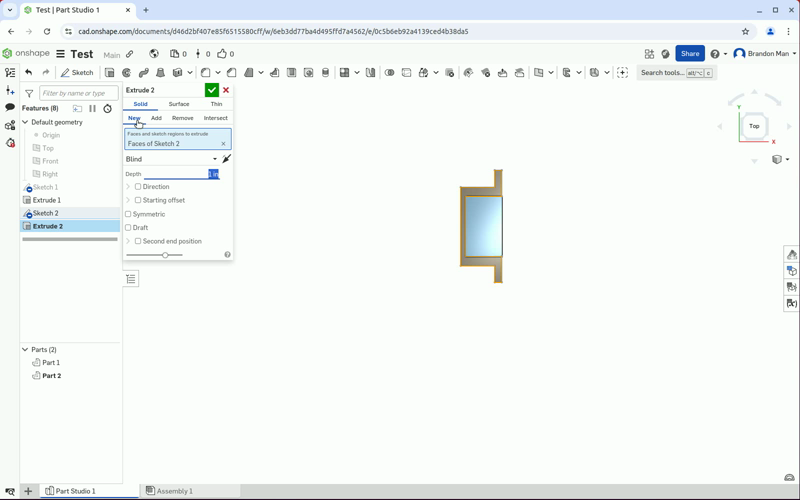
text(1.444)
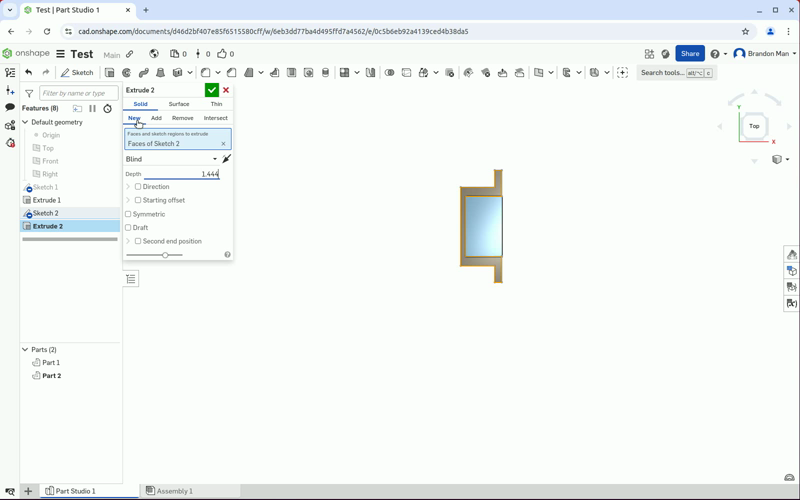
key(enter)
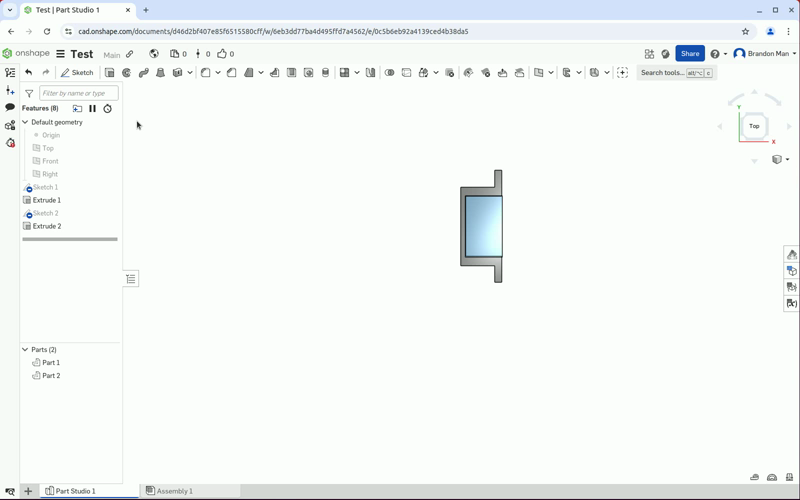
key(shift+h)
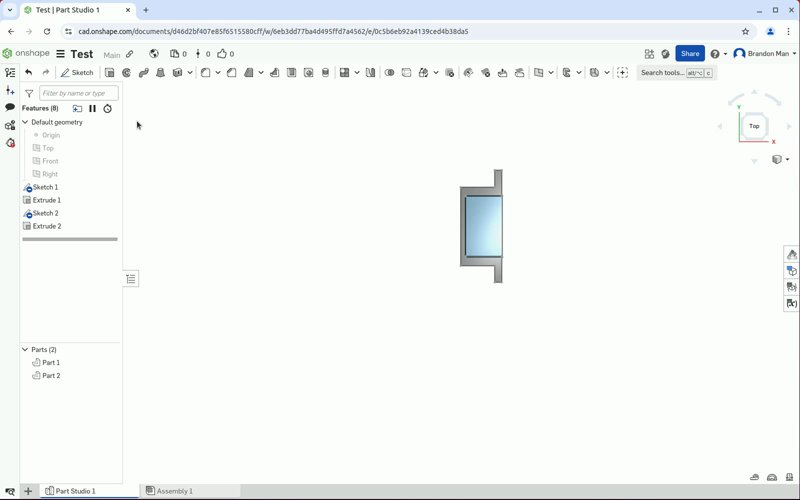
key(shift+h)
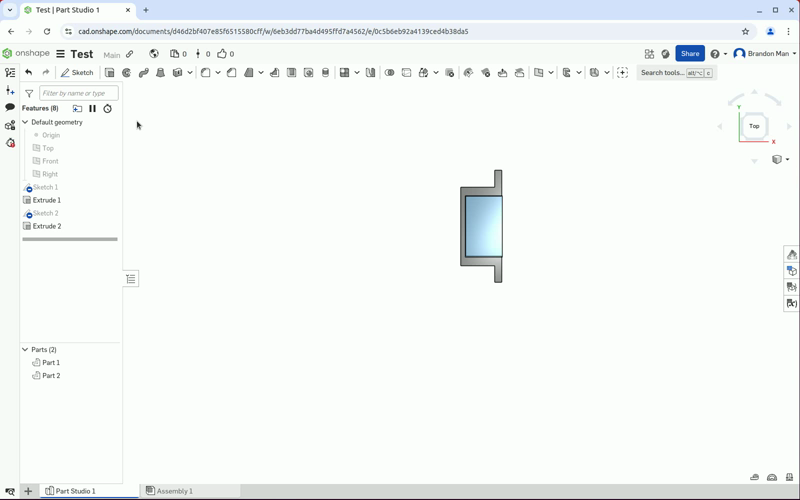
mouse_move(73, 189)
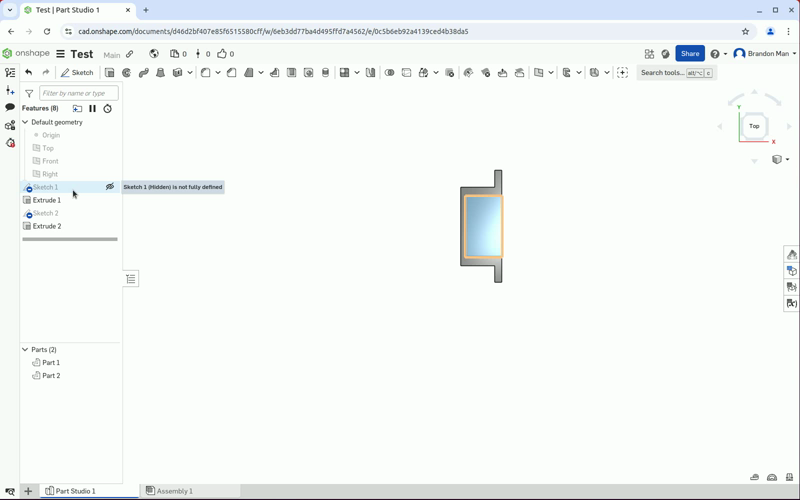
click(73, 189)
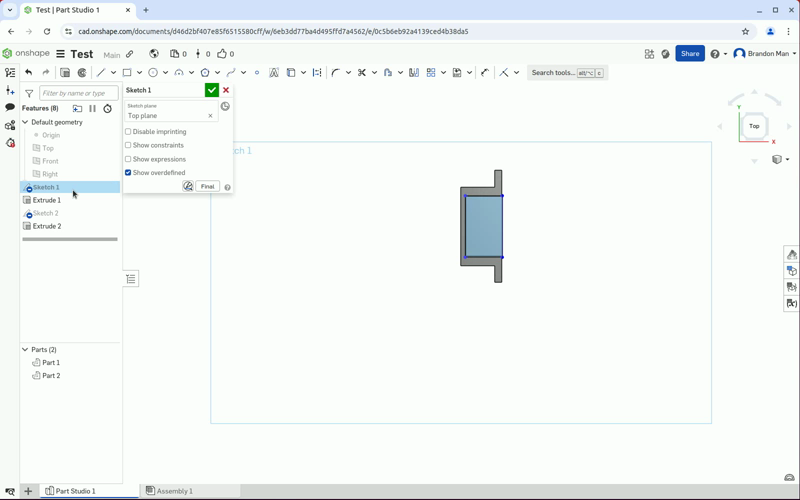
mouse_move(229, 92)
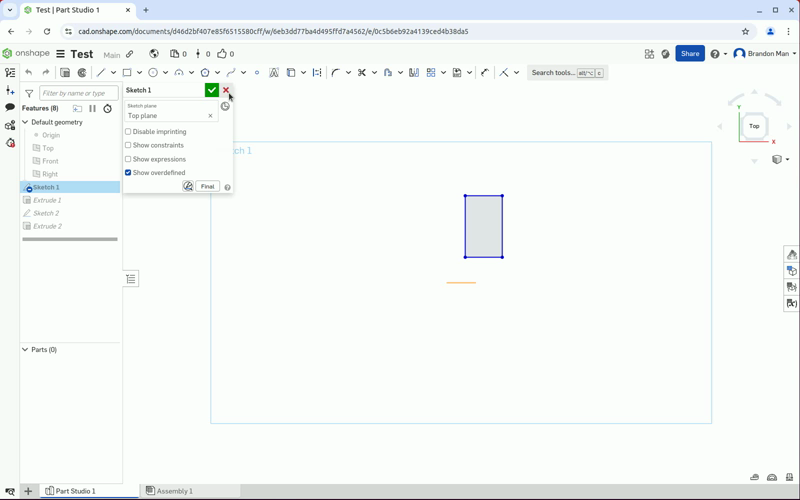
click(229, 92)
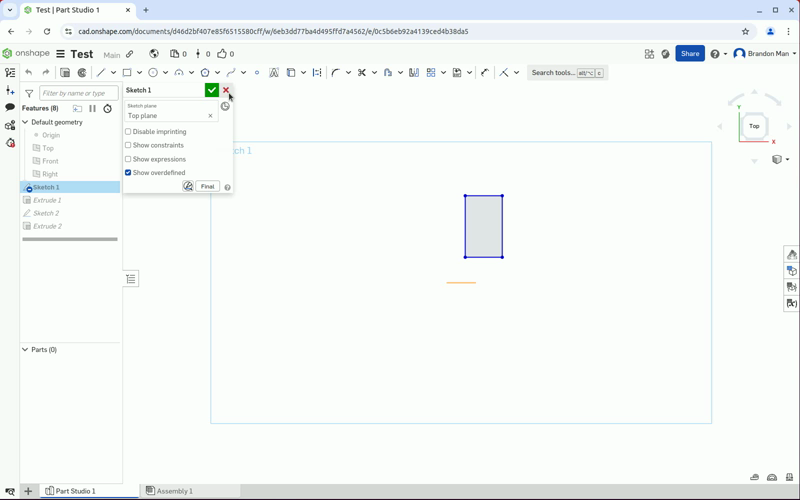
key(shift+s)
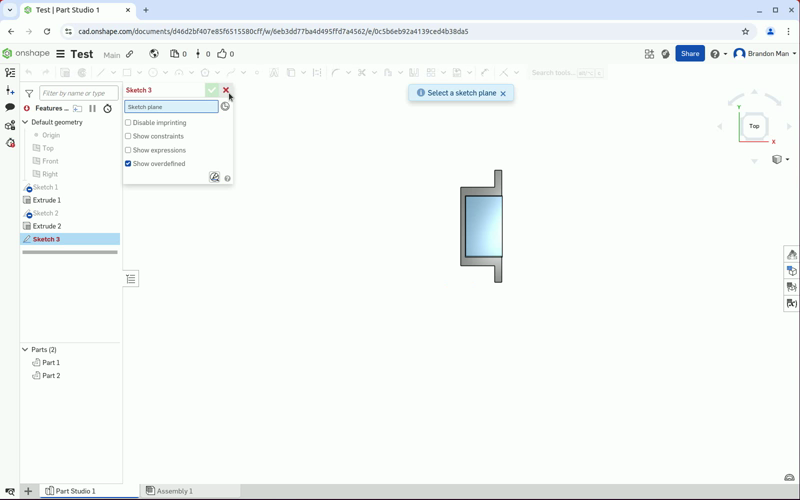
mouse_move(73, 150)
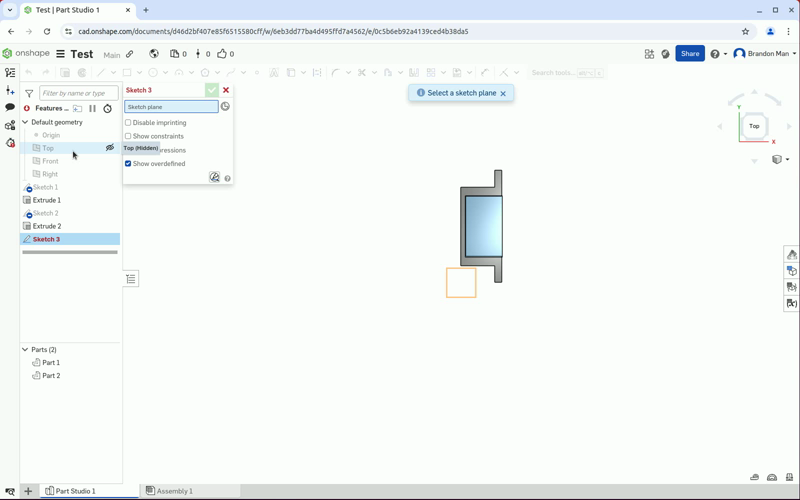
click(73, 150)
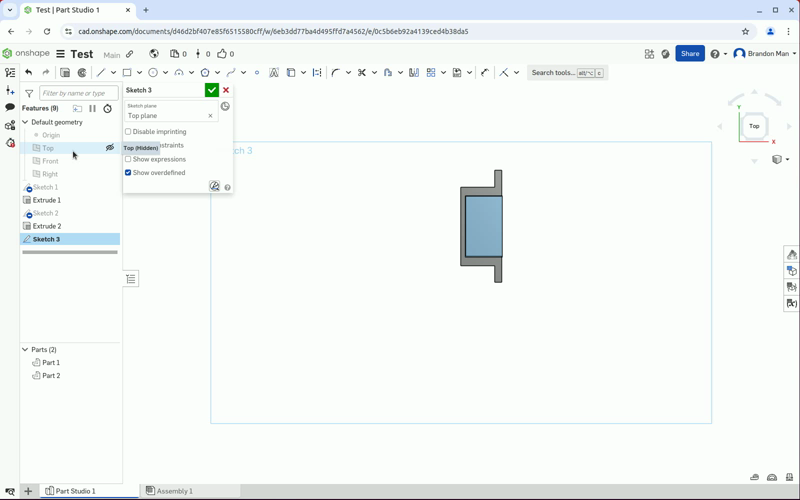
mouse_move(73, 352)
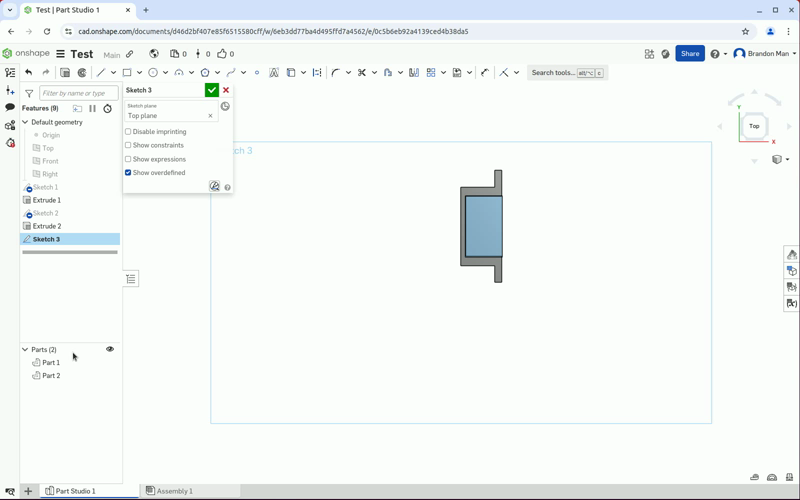
key(y)
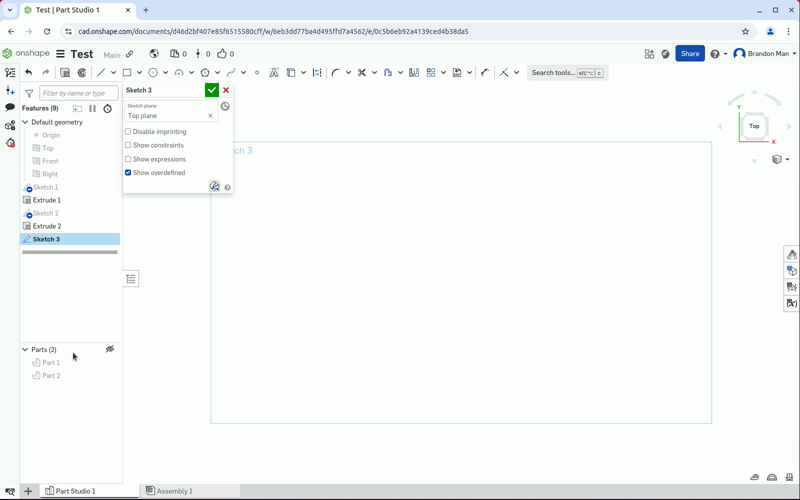
key(l)
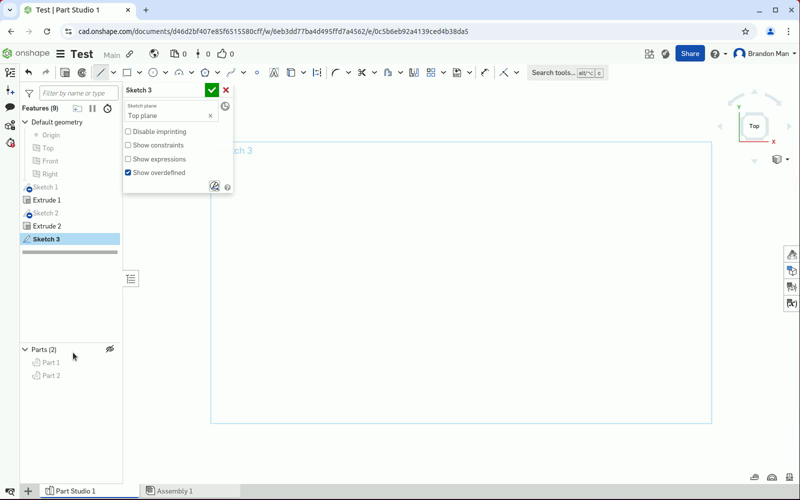
key_down(shift)
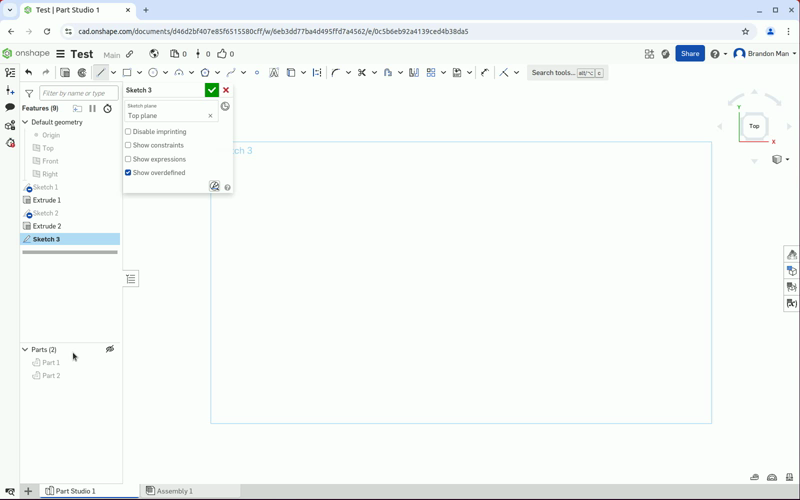
mouse_move(460, 265)
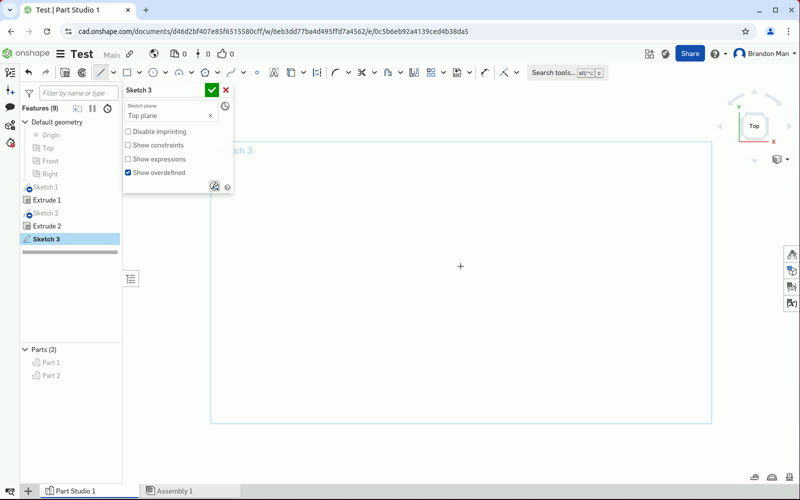
click(460, 265)
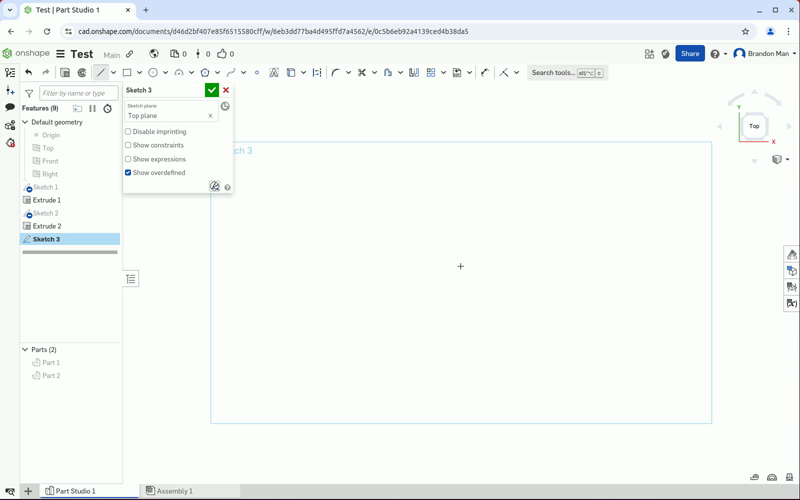
key_up(shift)
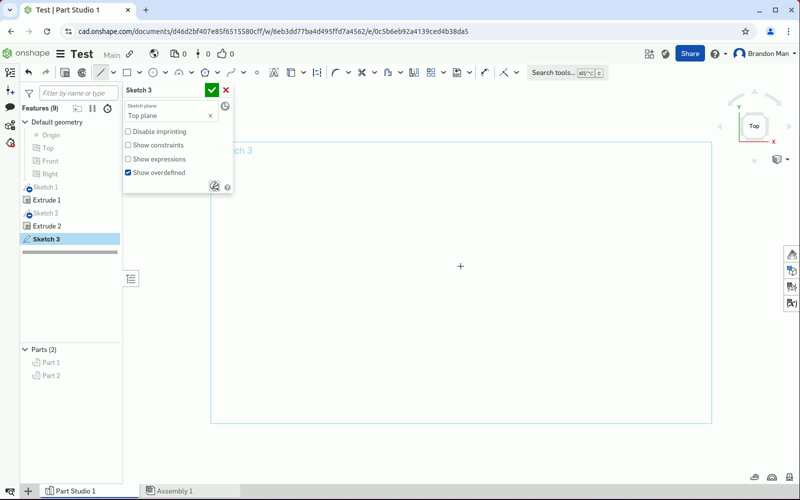
key_down(shift)
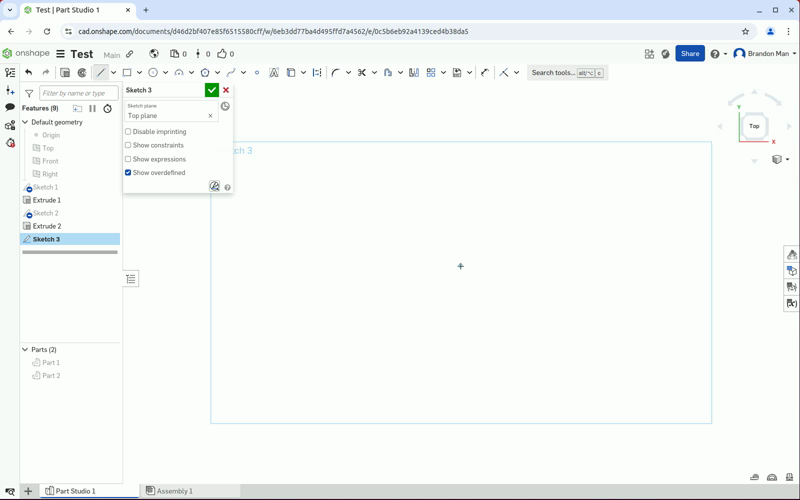
mouse_move(490, 265)
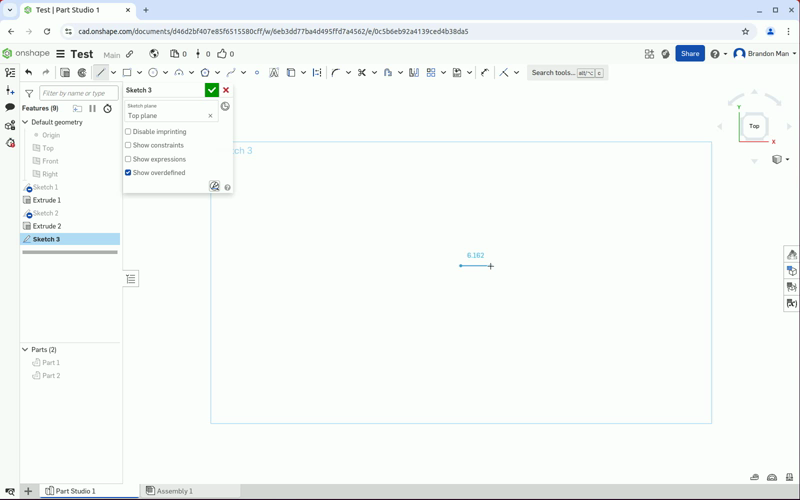
mouse_move(494, 265)
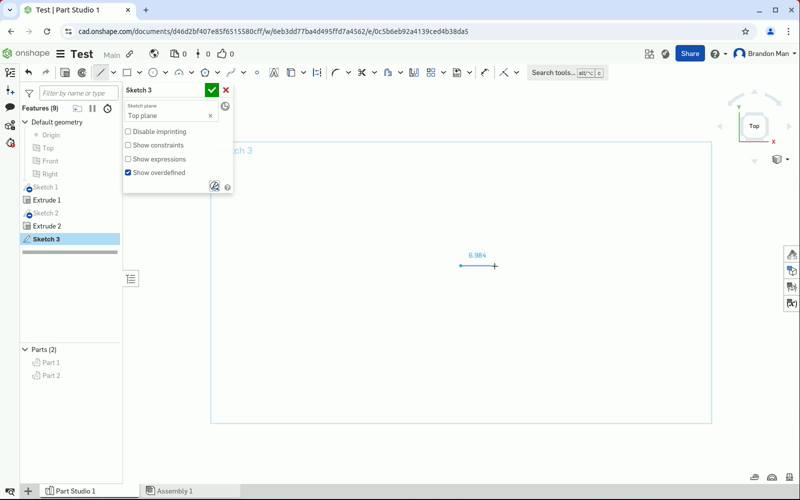
click(494, 265)
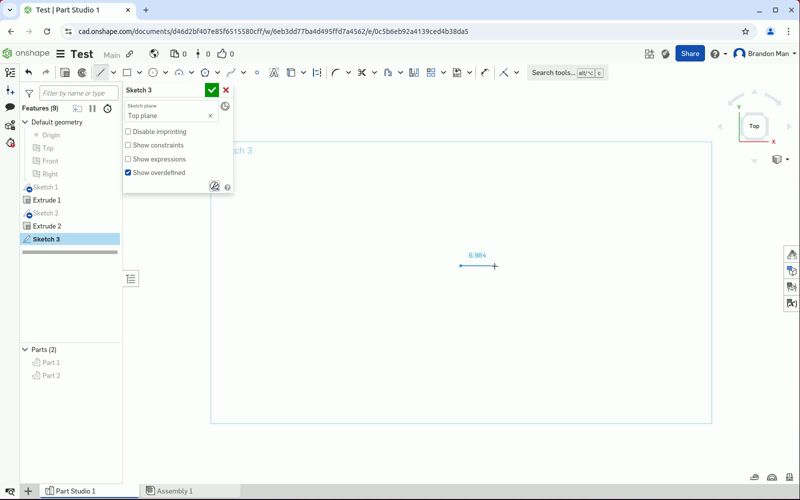
key_up(shift)
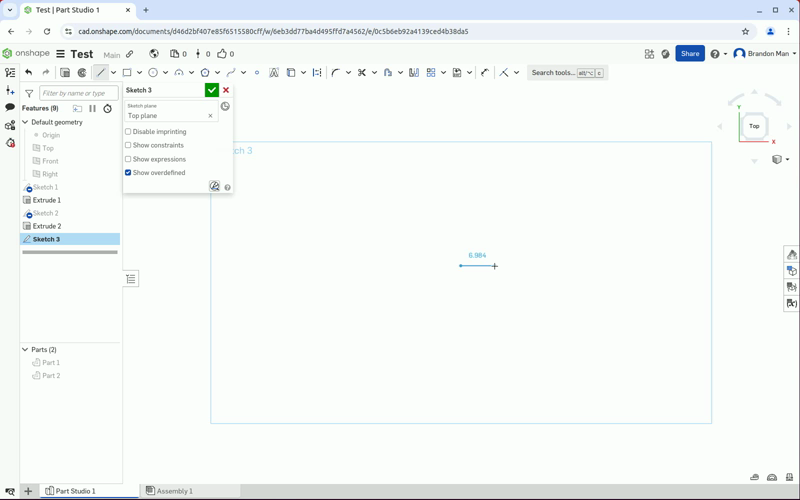
key_down(shift)
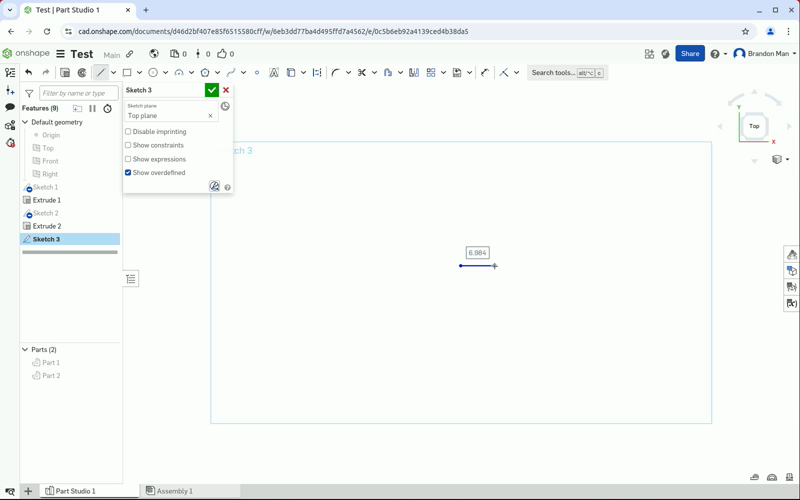
mouse_move(524, 265)
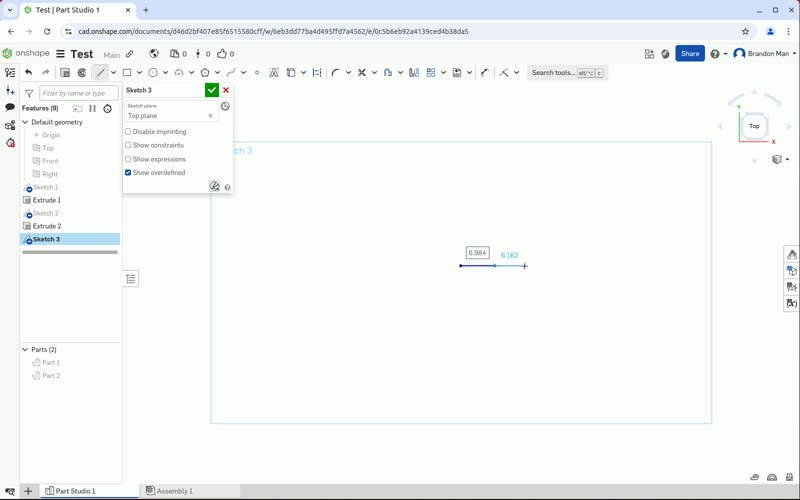
mouse_move(494, 282)
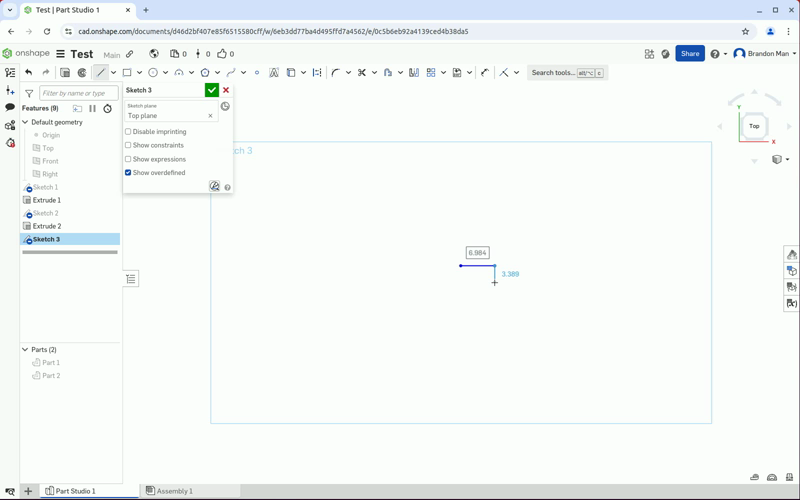
click(494, 282)
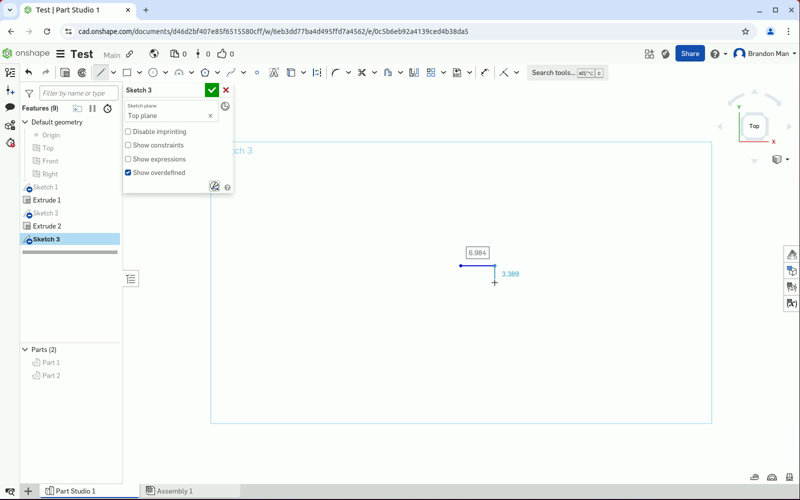
key_up(shift)
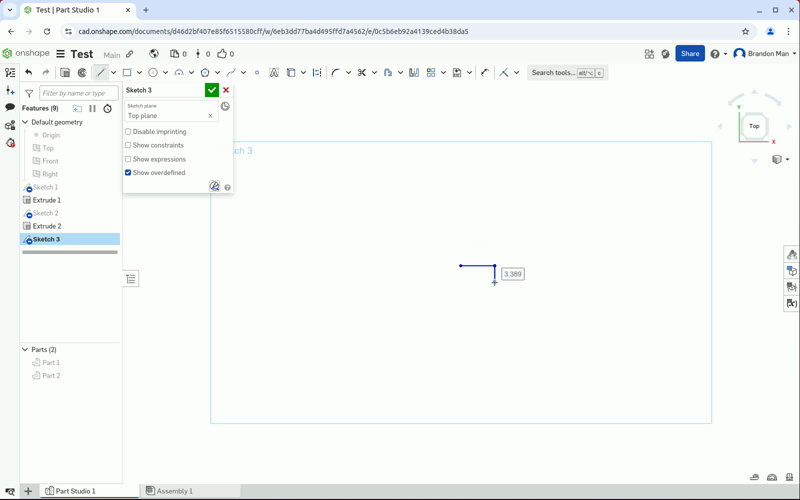
key_down(shift)
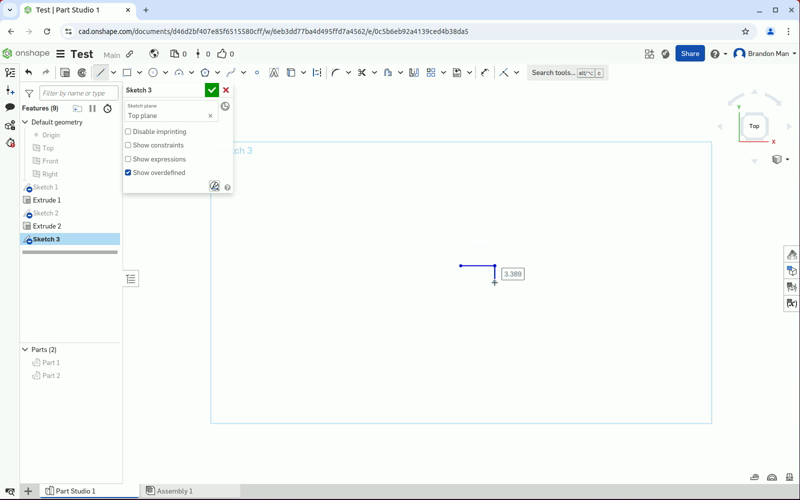
mouse_move(524, 282)
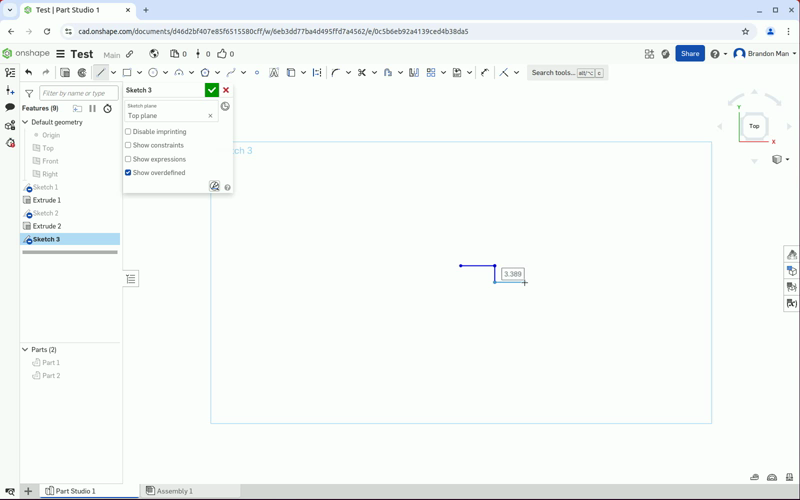
mouse_move(501, 282)
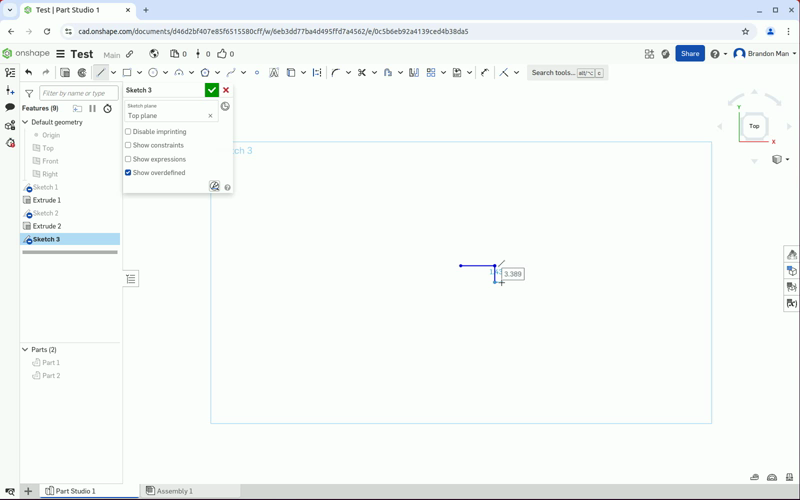
scroll(6)
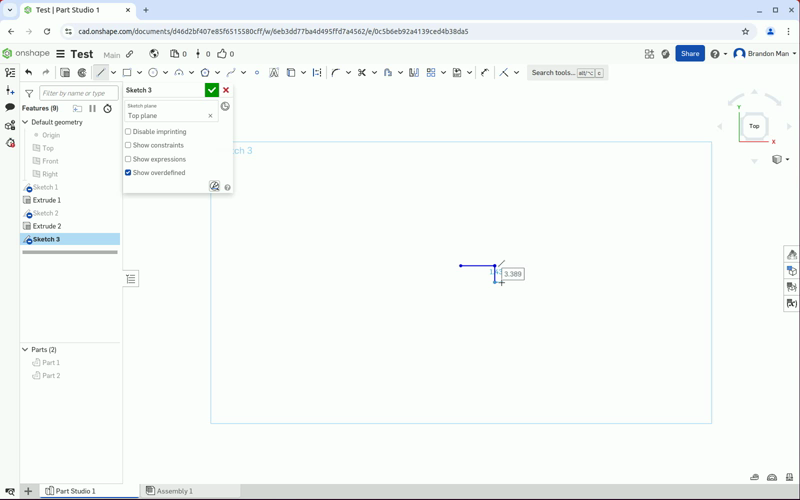
scroll(6)
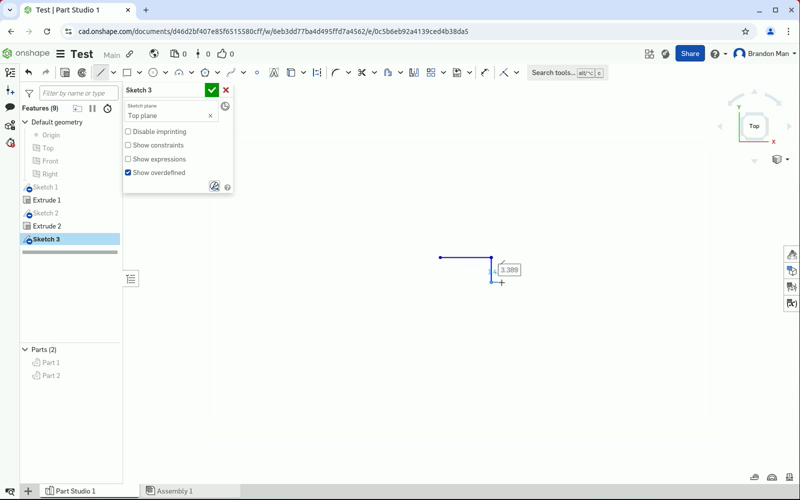
scroll(6)
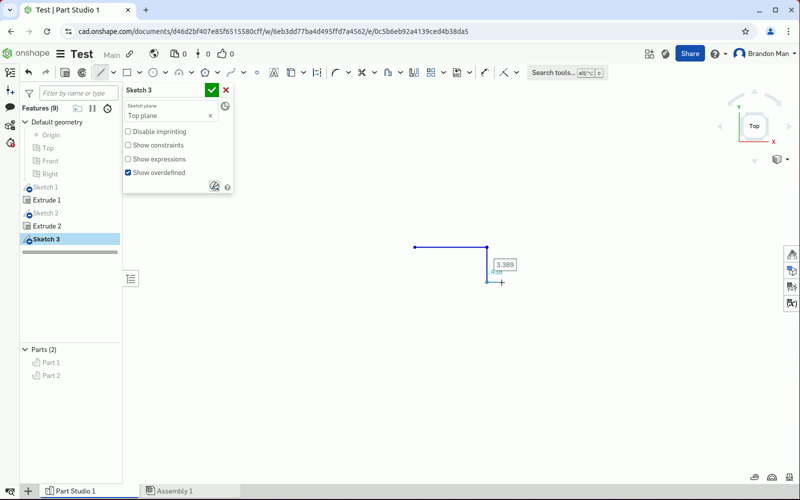
scroll(6)
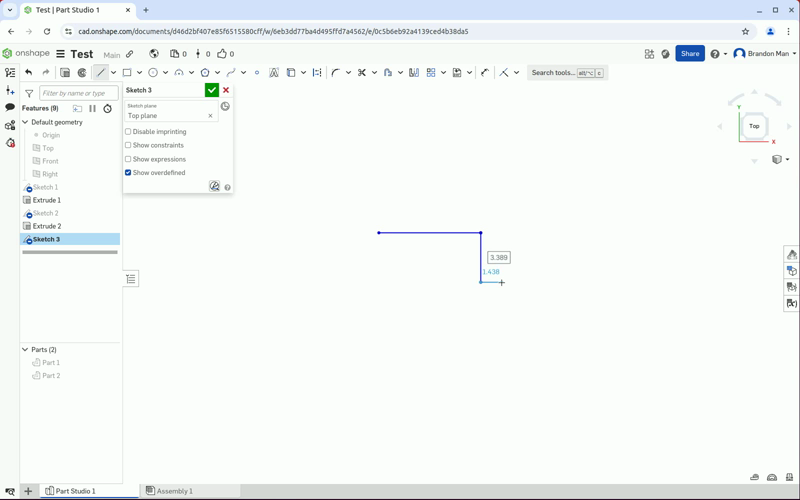
scroll(6)
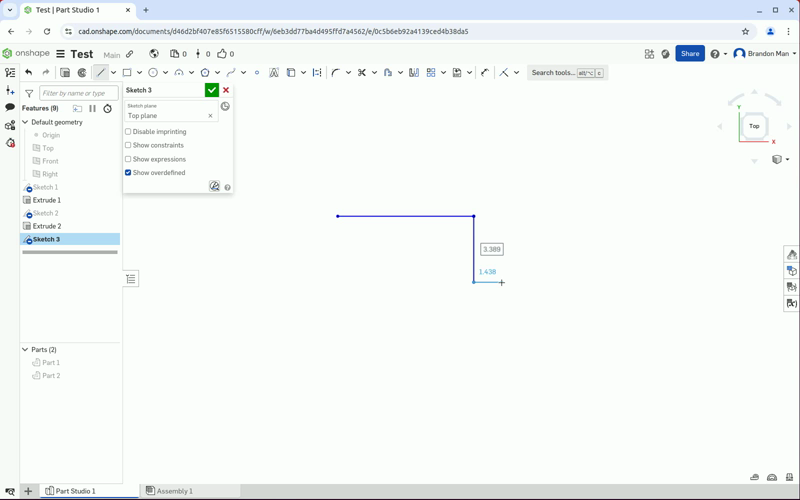
scroll(6)
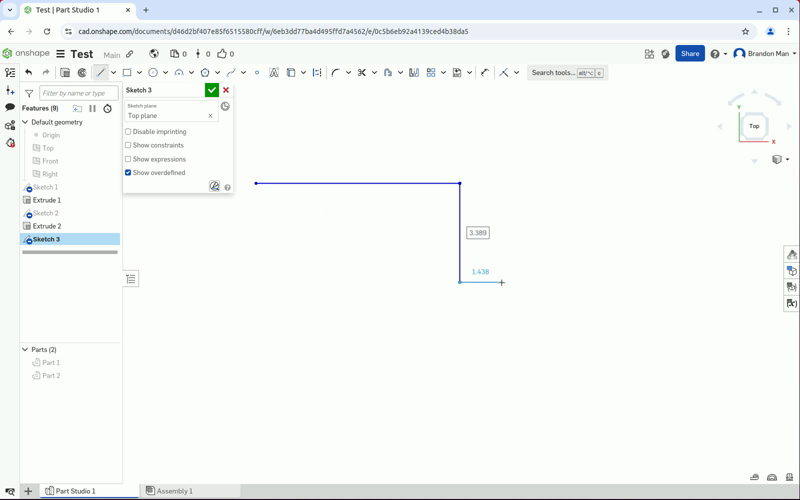
scroll(6)
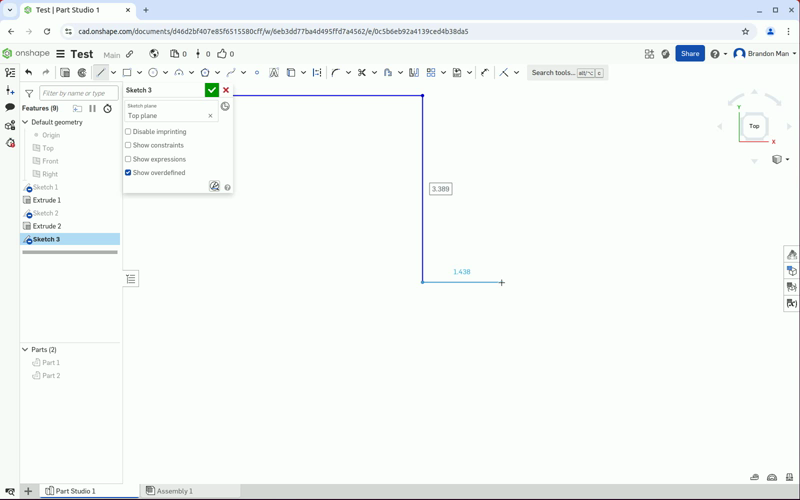
click(501, 282)
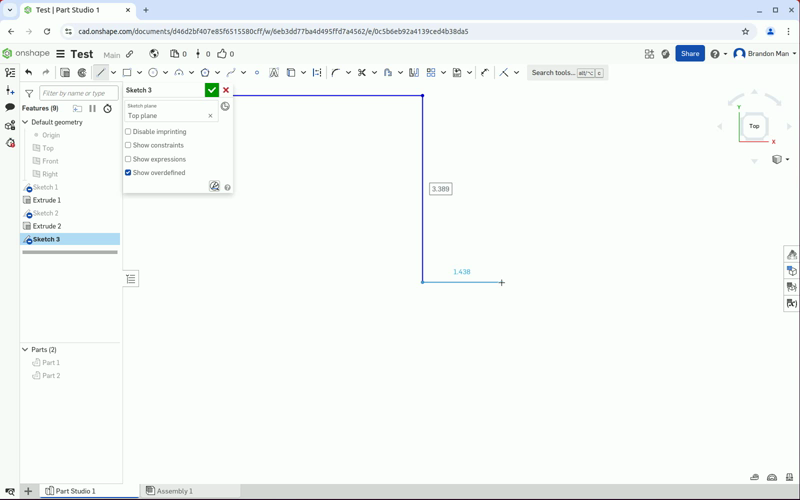
scroll(-6)
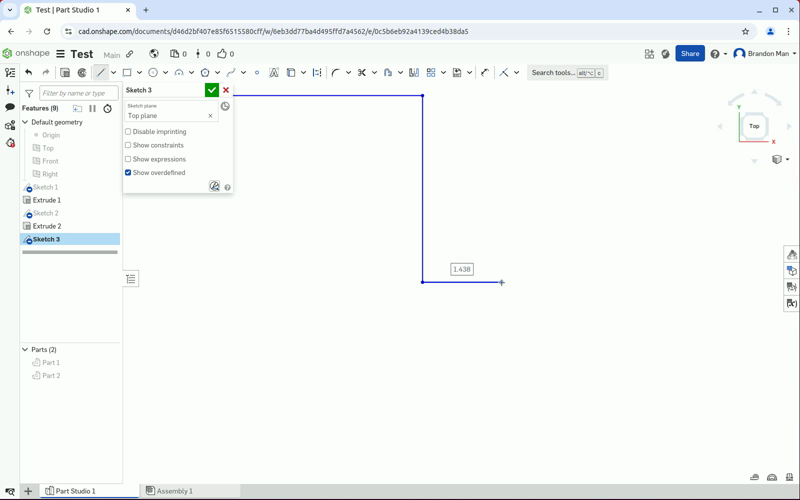
scroll(-6)
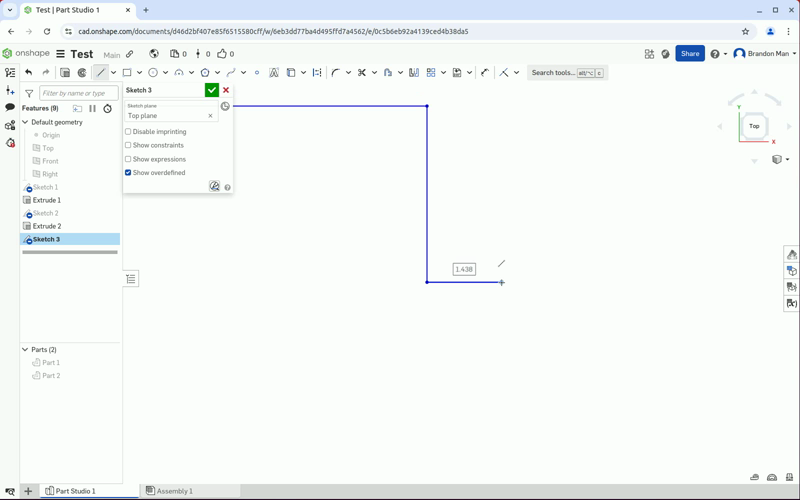
scroll(-6)
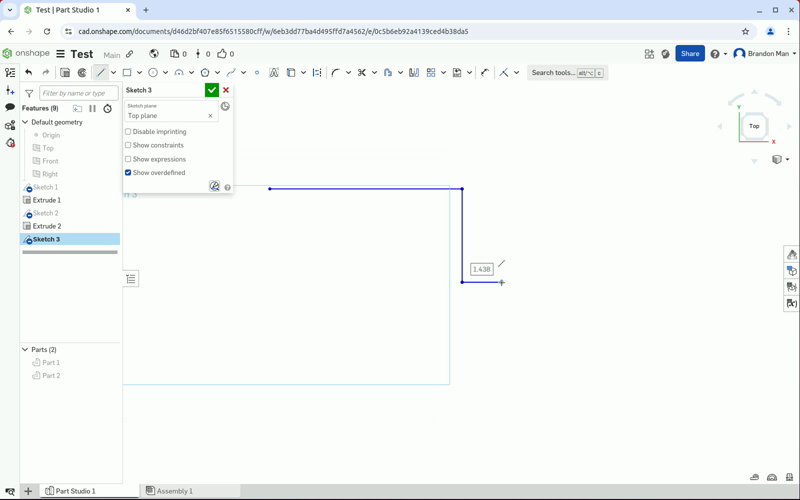
scroll(-6)
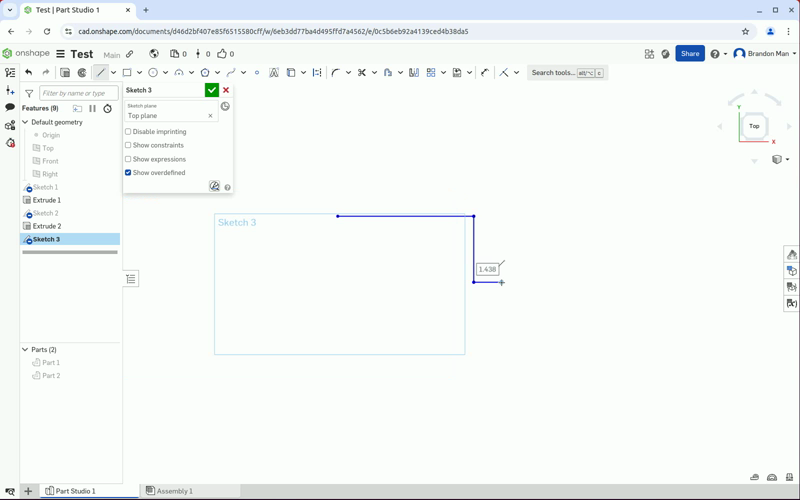
scroll(-6)
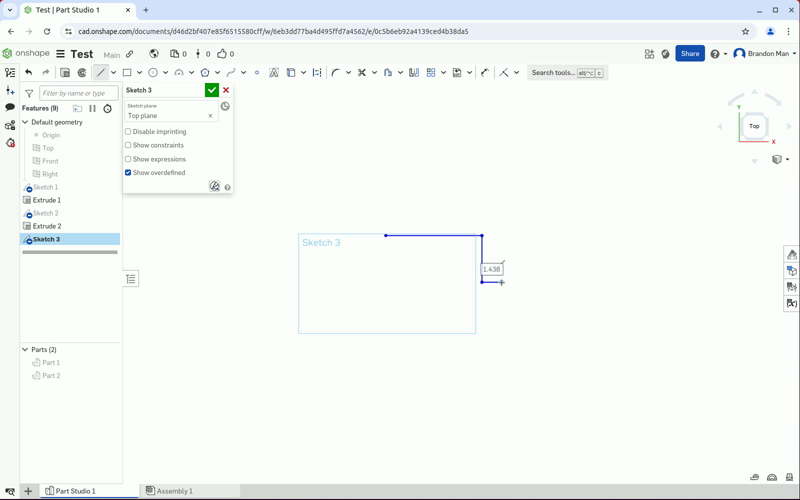
scroll(-6)
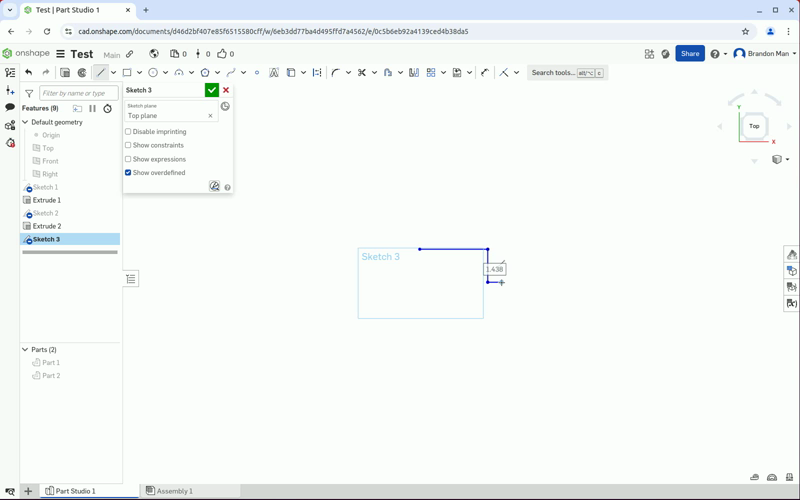
scroll(-6)
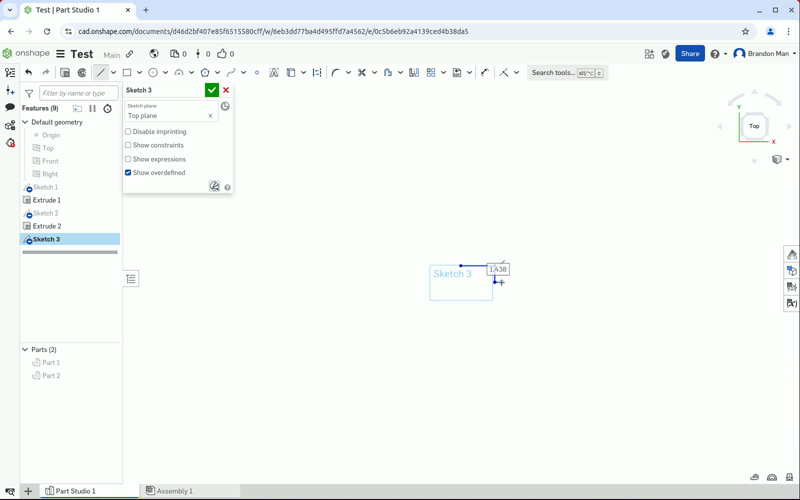
key_up(shift)
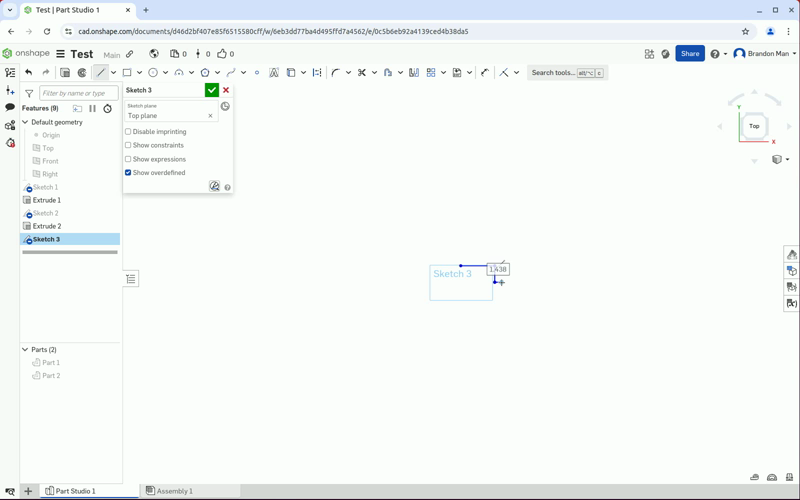
key_down(shift)
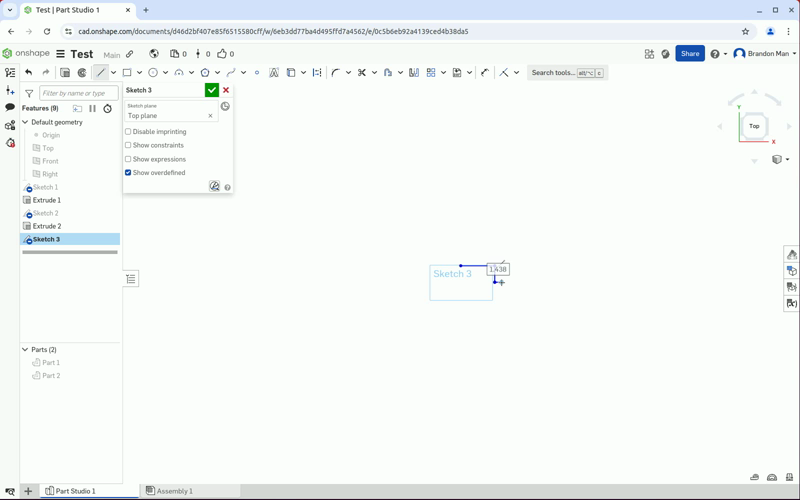
mouse_move(531, 282)
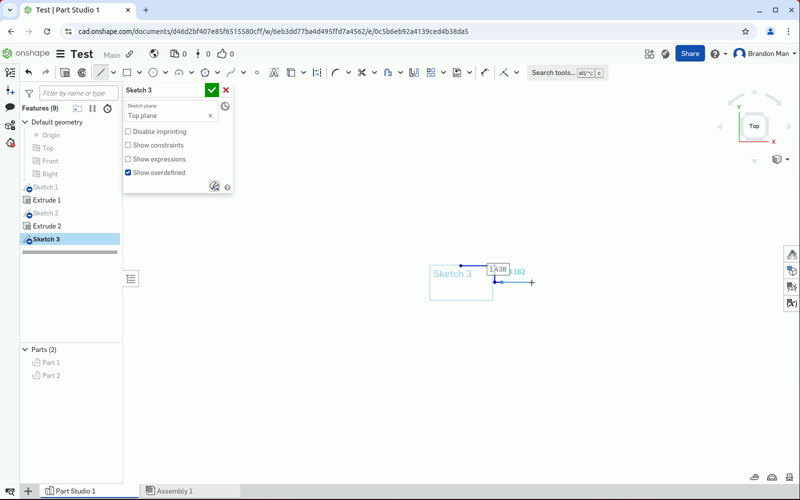
mouse_move(501, 256)
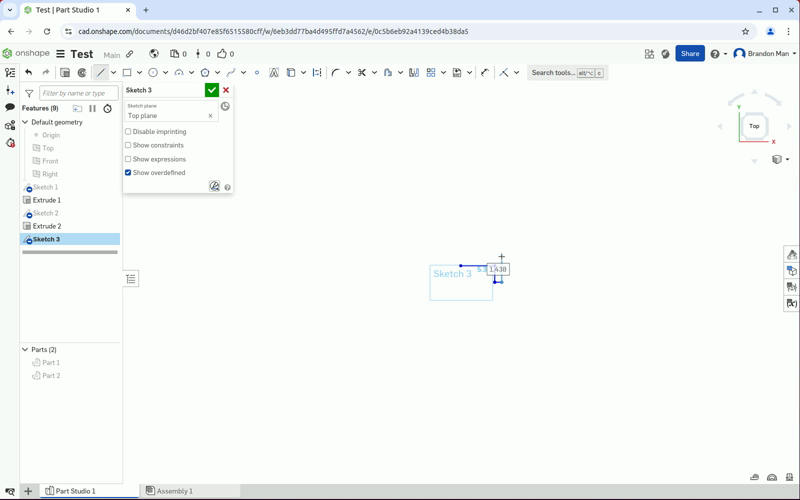
click(501, 256)
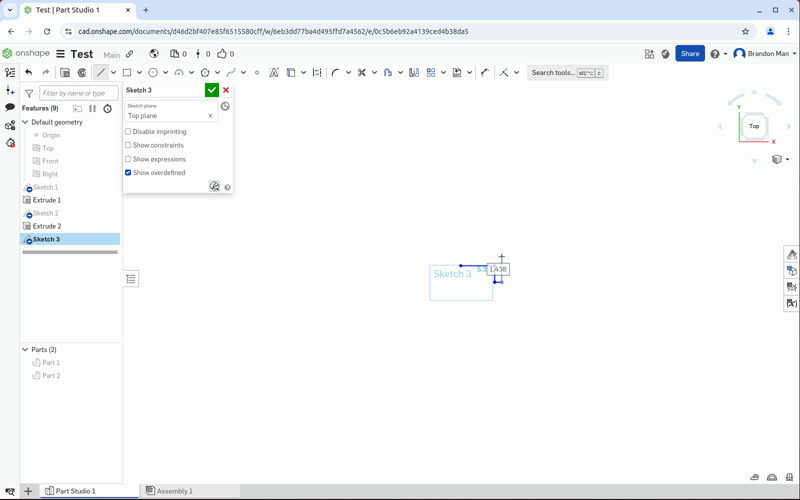
key_up(shift)
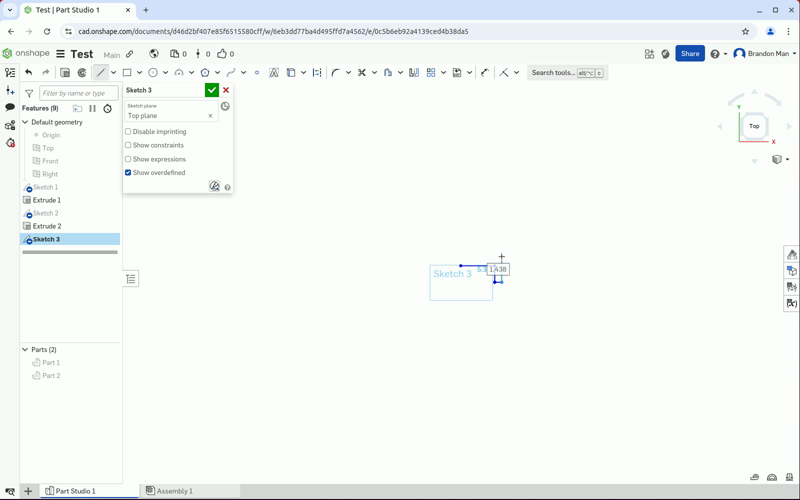
key_down(shift)
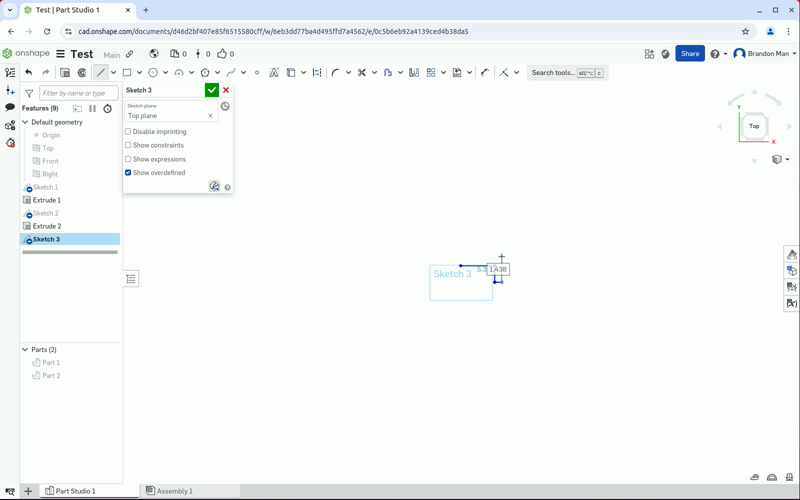
mouse_move(531, 256)
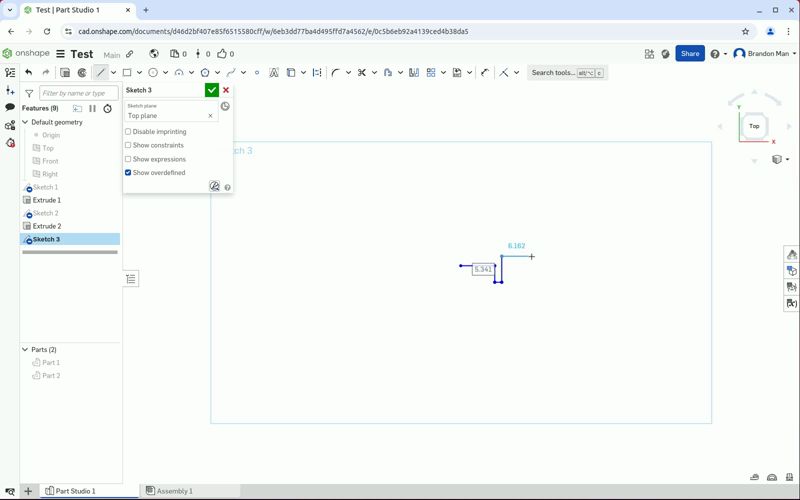
mouse_move(465, 256)
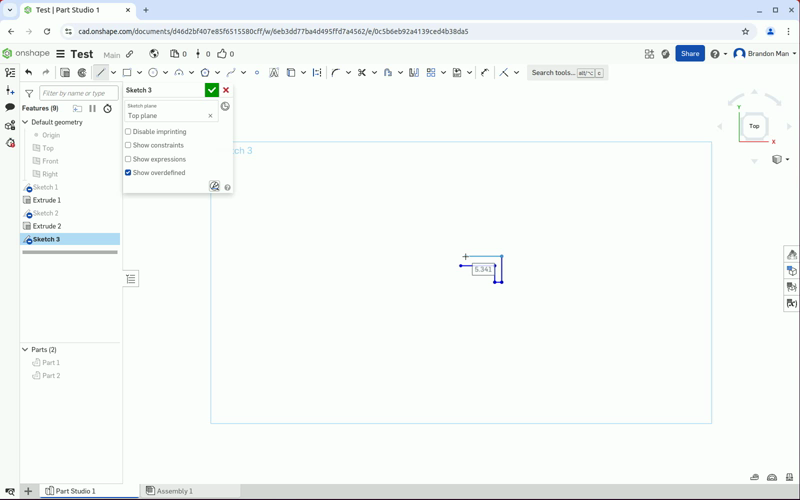
click(465, 256)
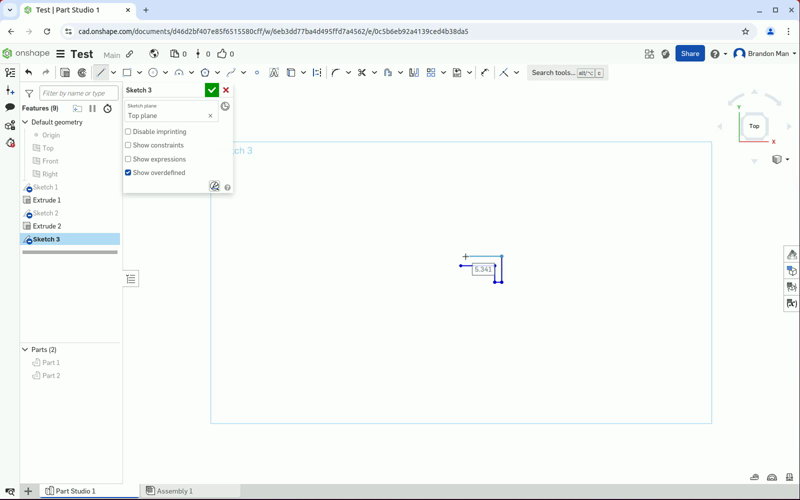
key_up(shift)
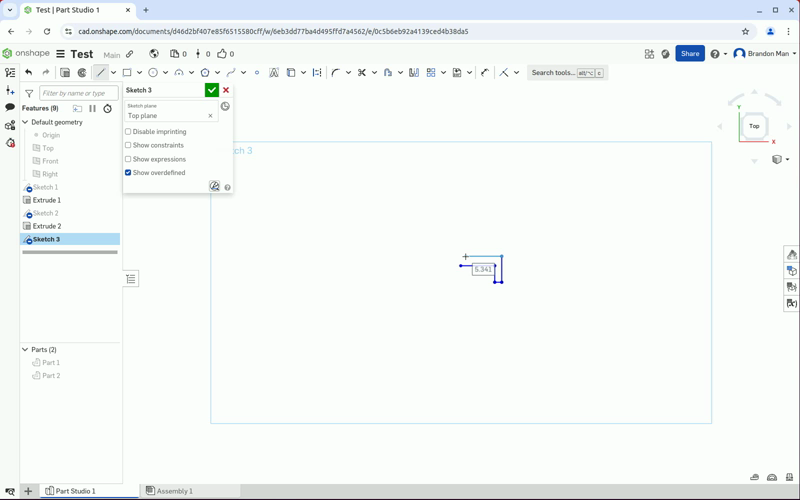
key_down(shift)
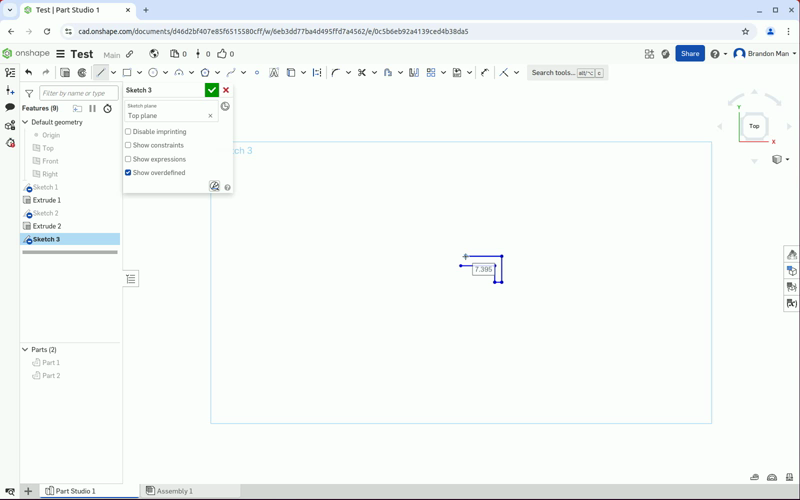
mouse_move(495, 256)
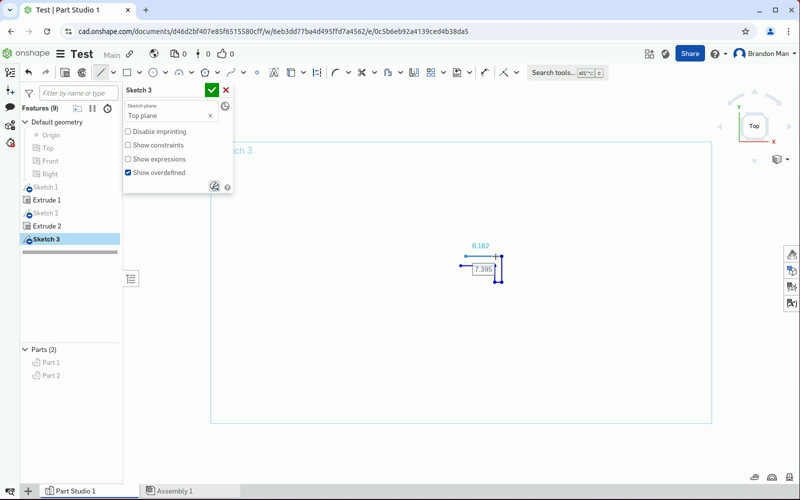
mouse_move(465, 196)
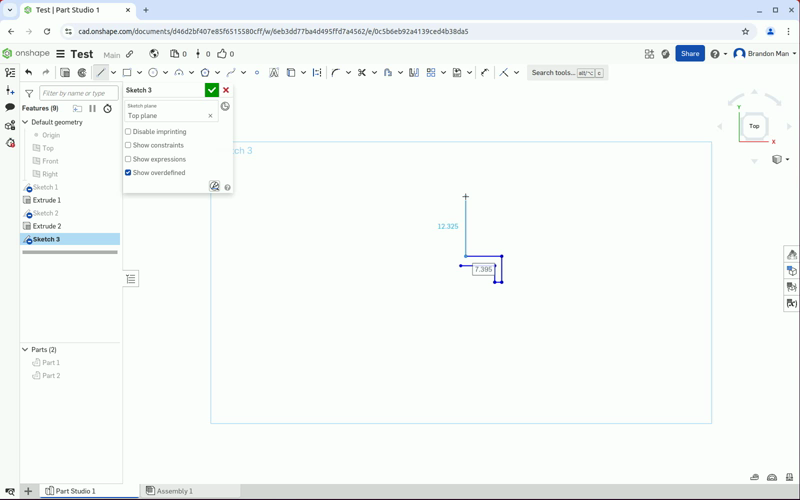
click(465, 196)
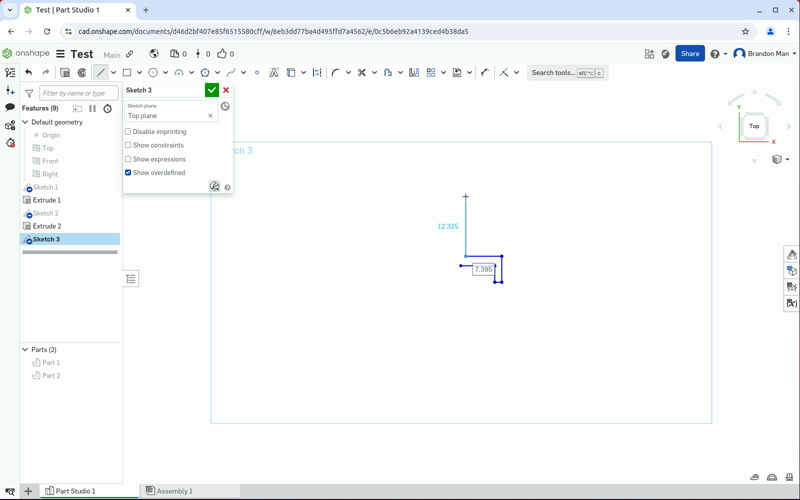
key_up(shift)
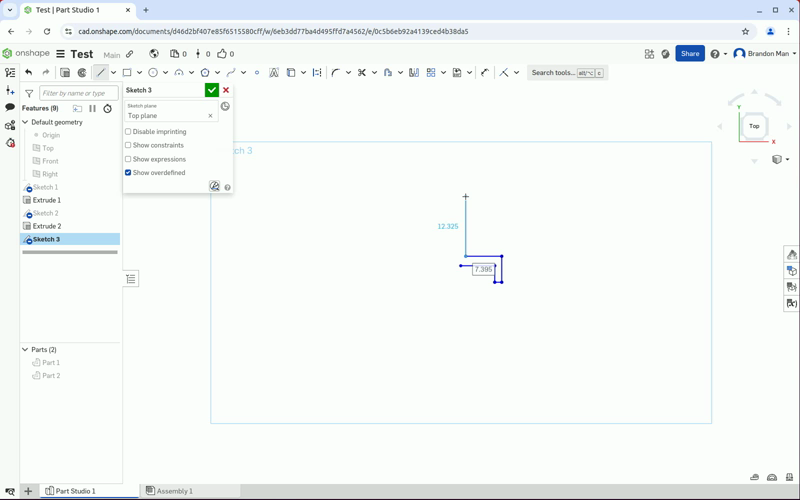
key_down(shift)
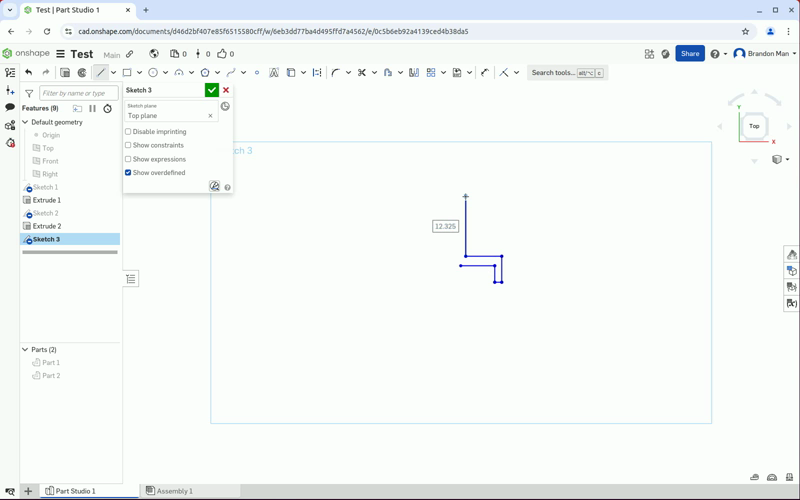
mouse_move(495, 196)
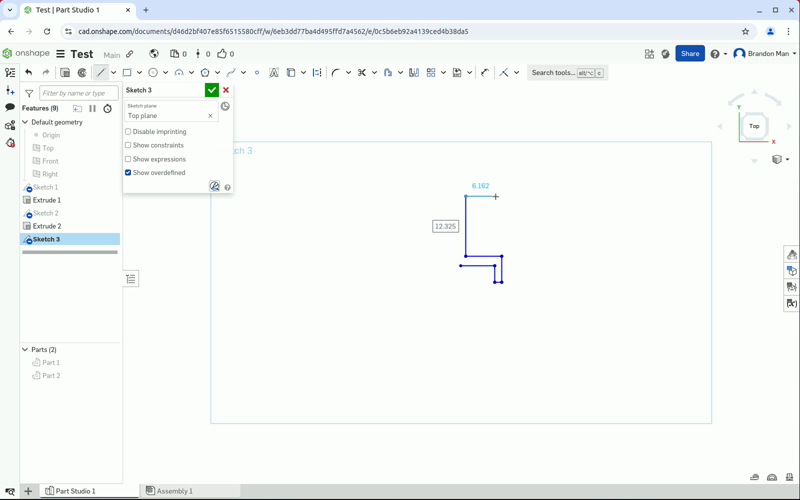
mouse_move(501, 196)
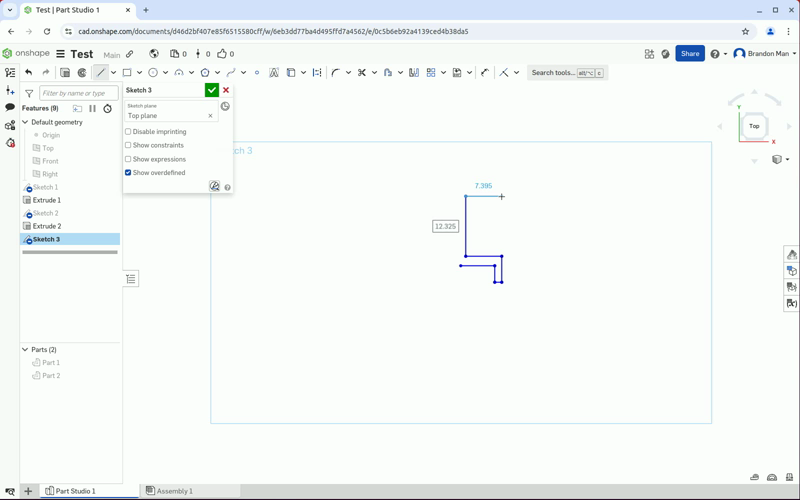
click(501, 196)
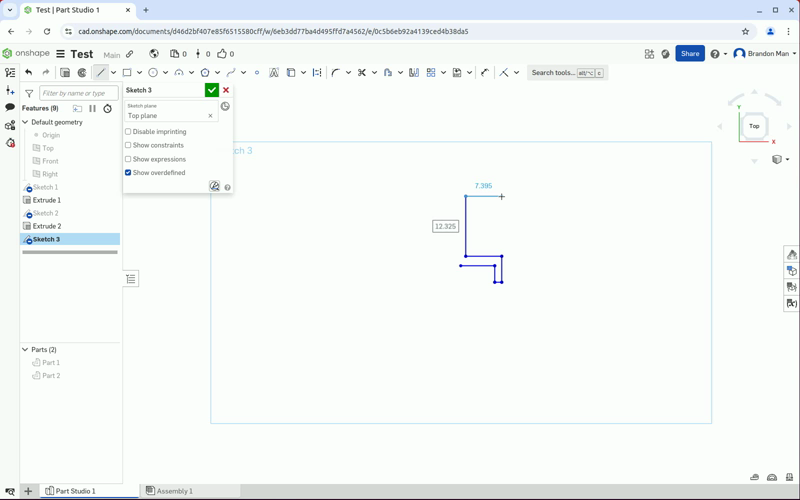
key_up(shift)
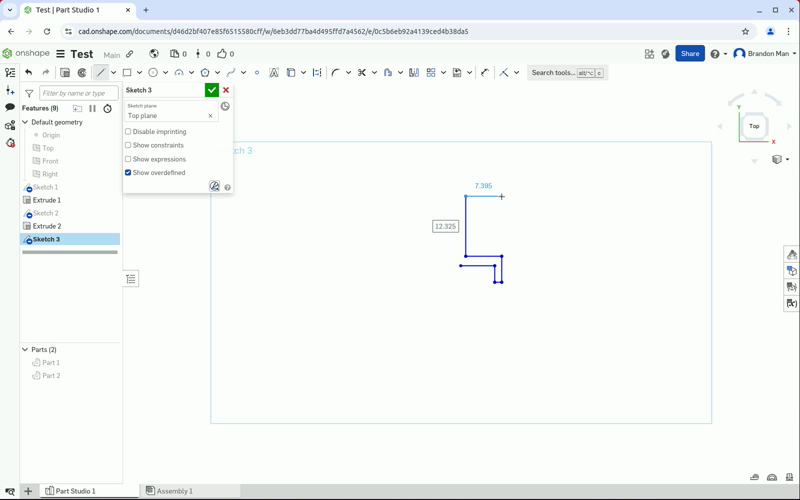
key_down(shift)
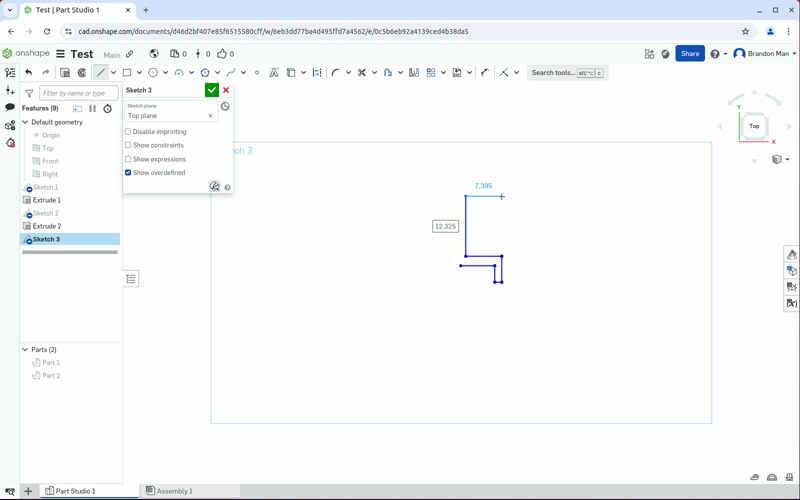
mouse_move(531, 196)
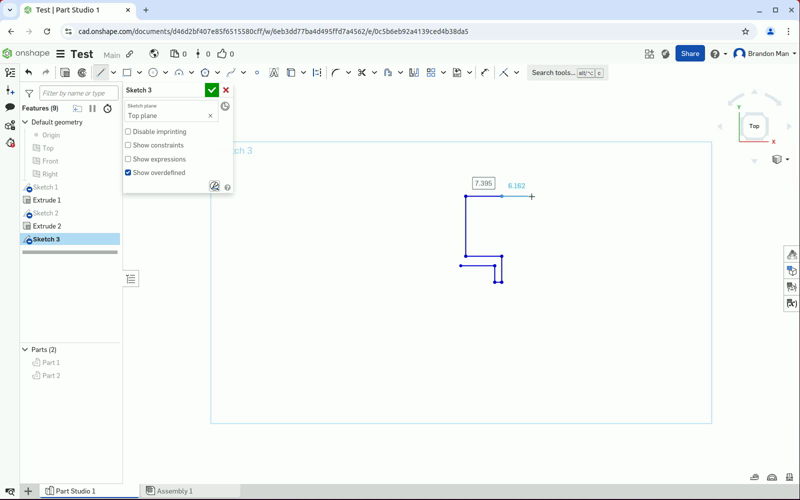
mouse_move(501, 170)
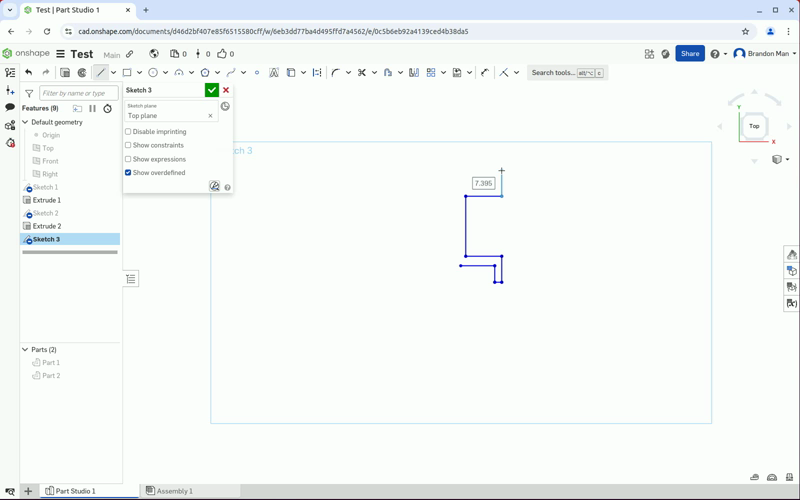
click(501, 170)
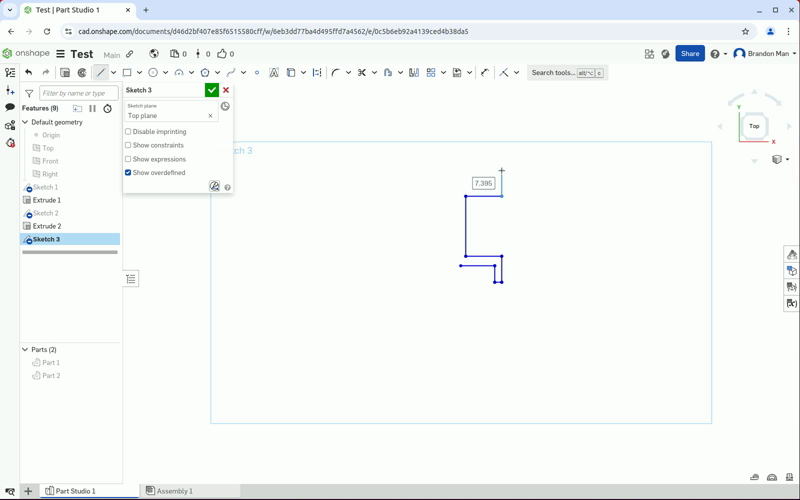
key_up(shift)
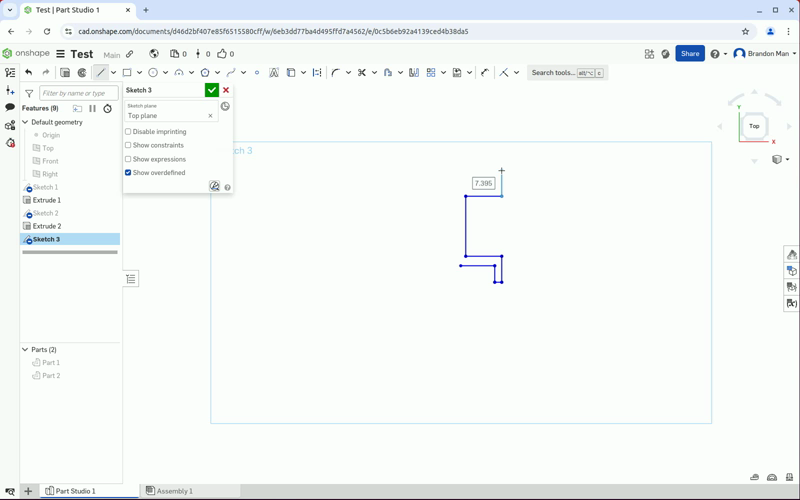
key_down(shift)
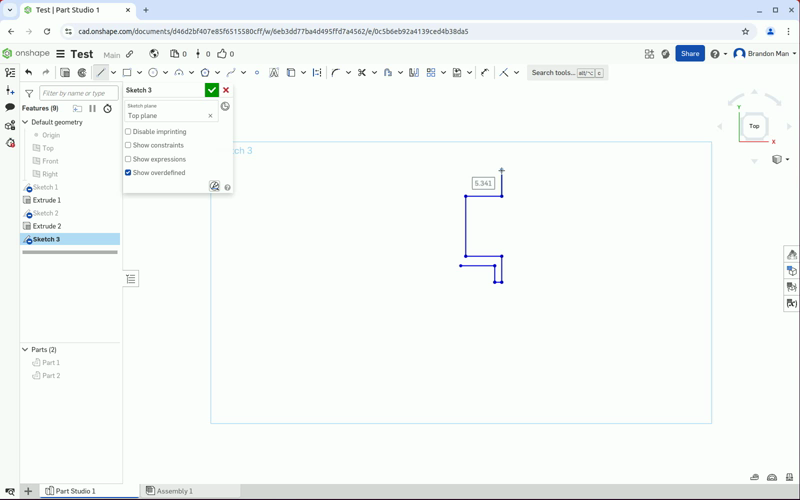
mouse_move(531, 170)
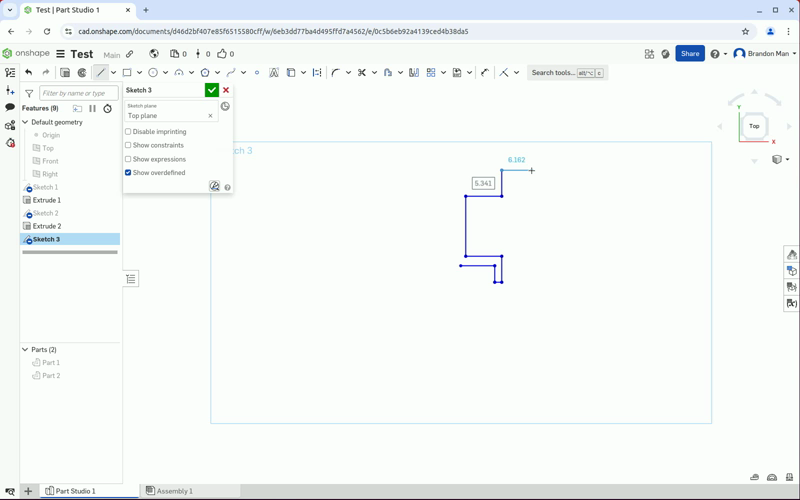
mouse_move(494, 170)
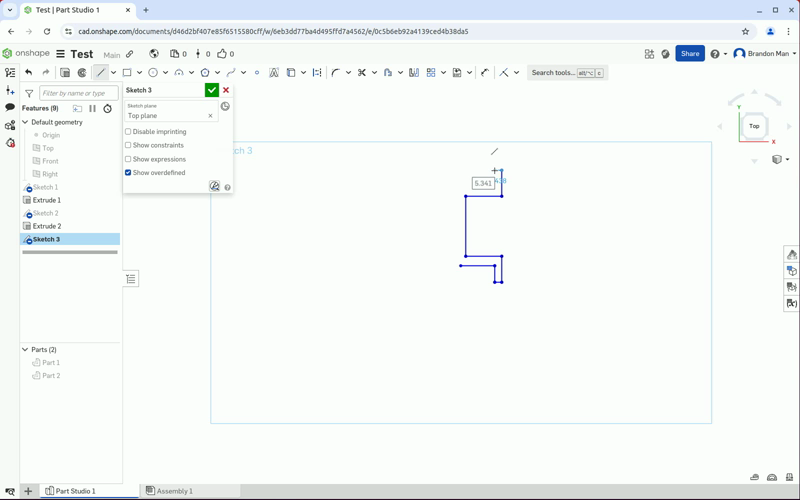
scroll(6)
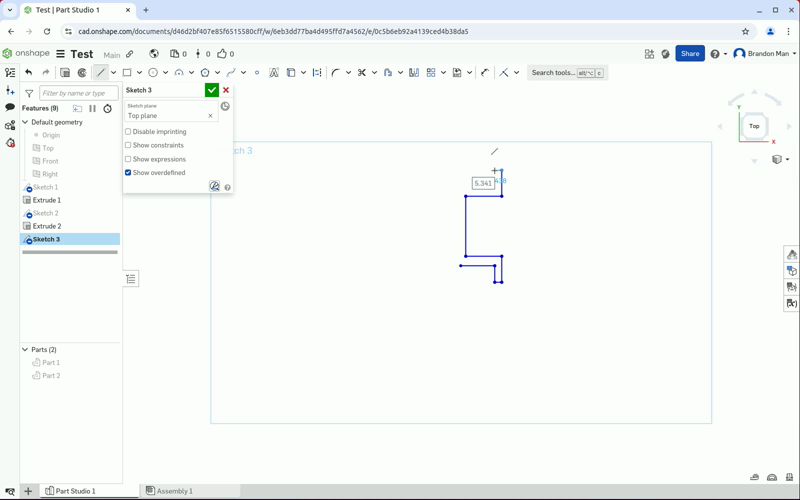
scroll(6)
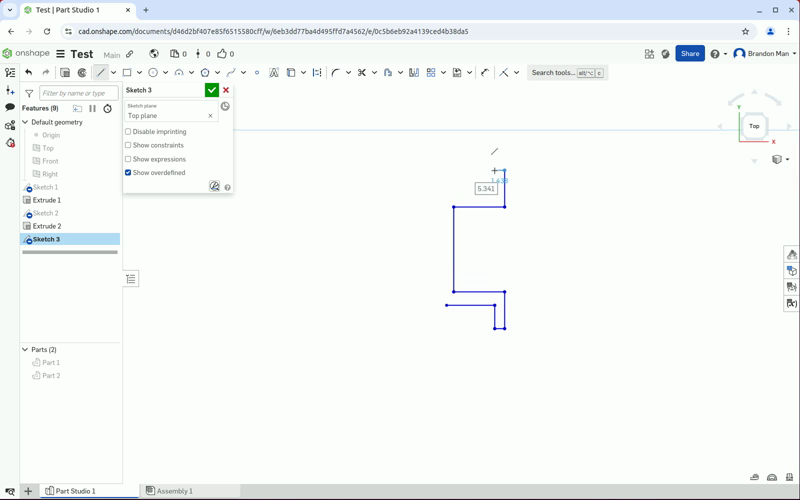
scroll(6)
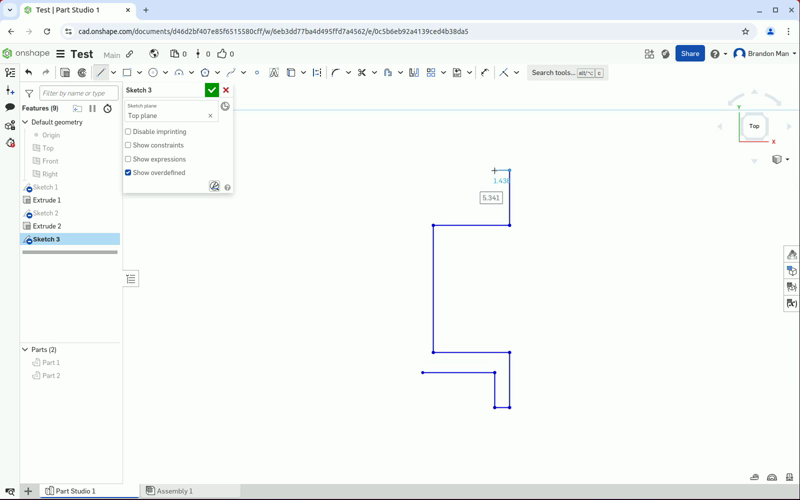
scroll(6)
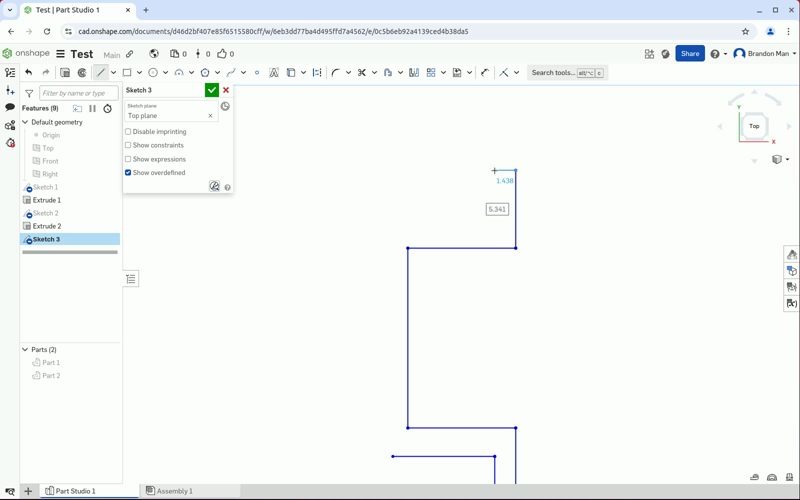
scroll(6)
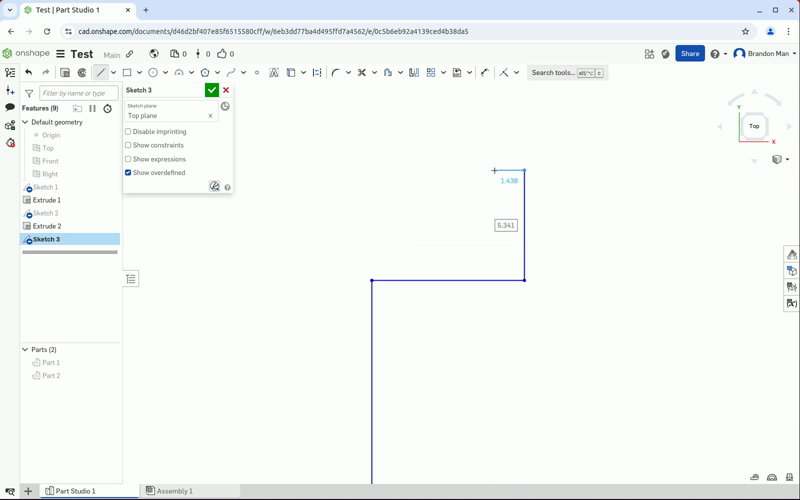
scroll(6)
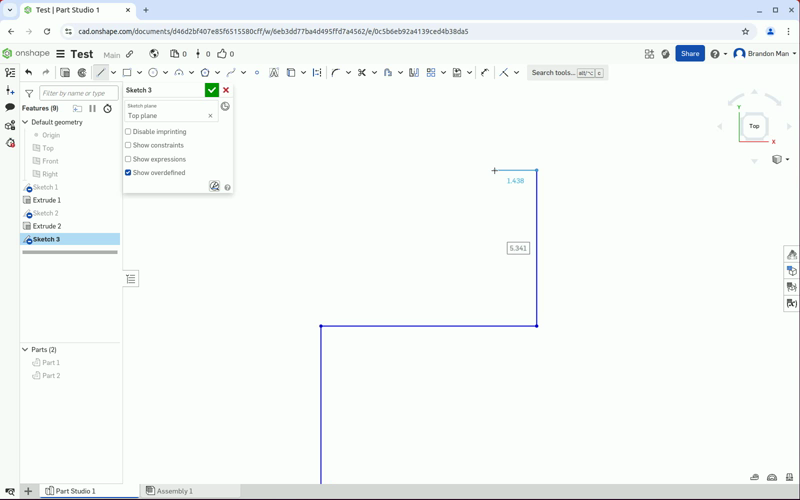
scroll(6)
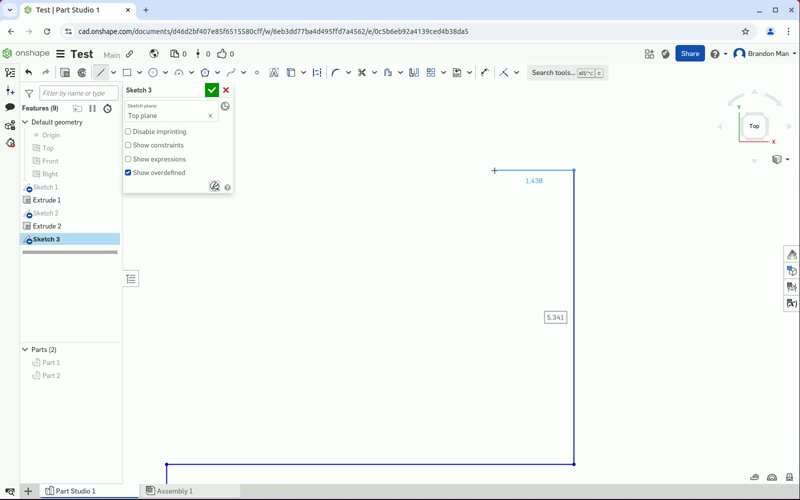
click(494, 170)
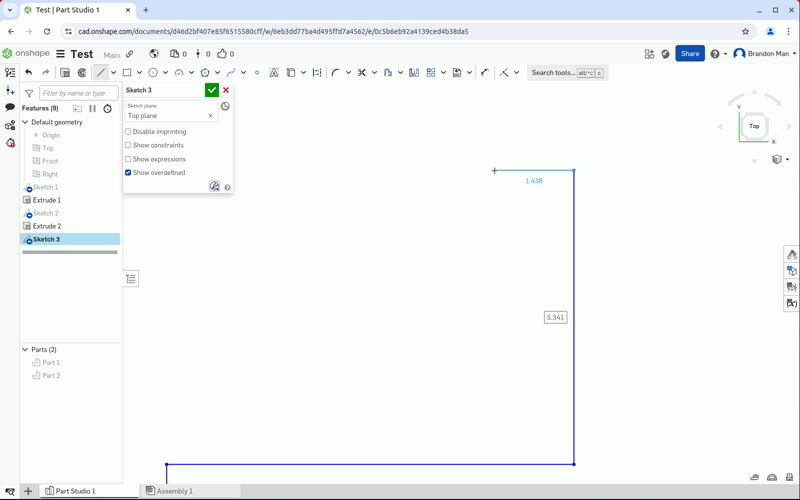
scroll(-6)
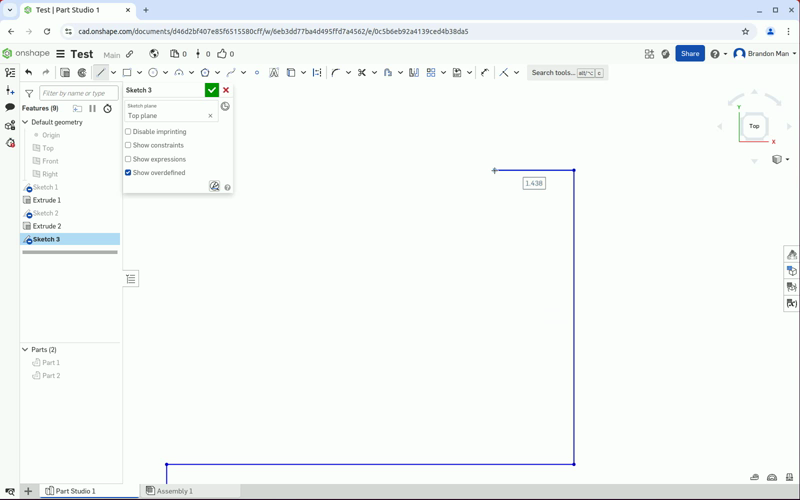
scroll(-6)
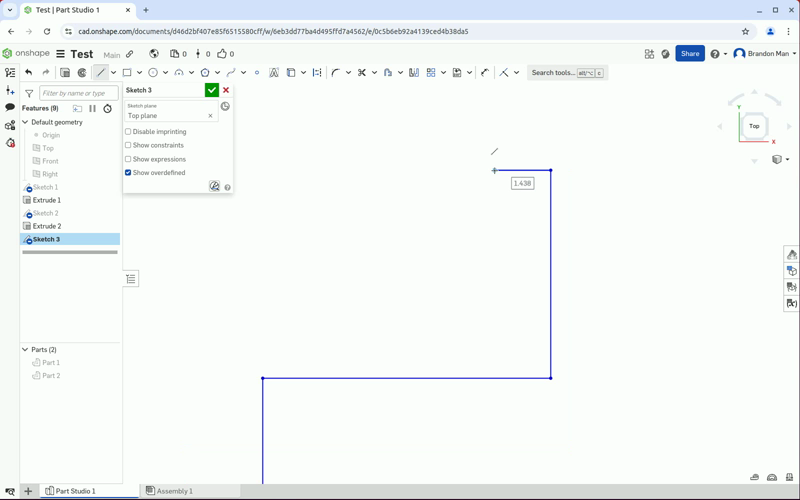
scroll(-6)
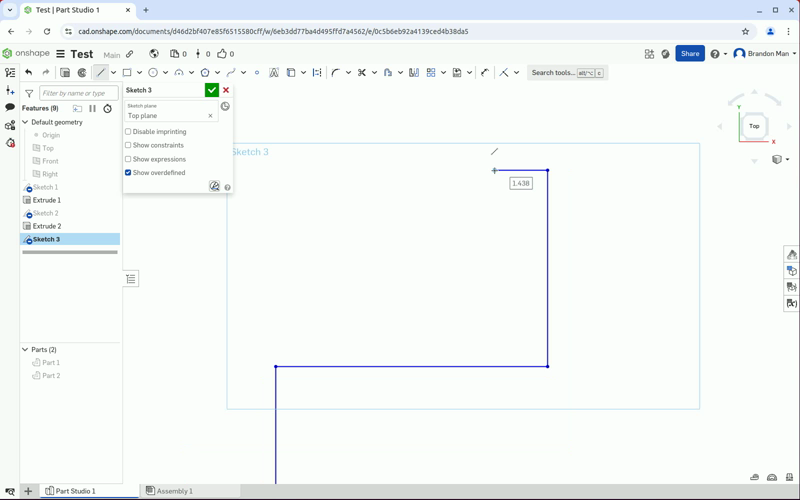
scroll(-6)
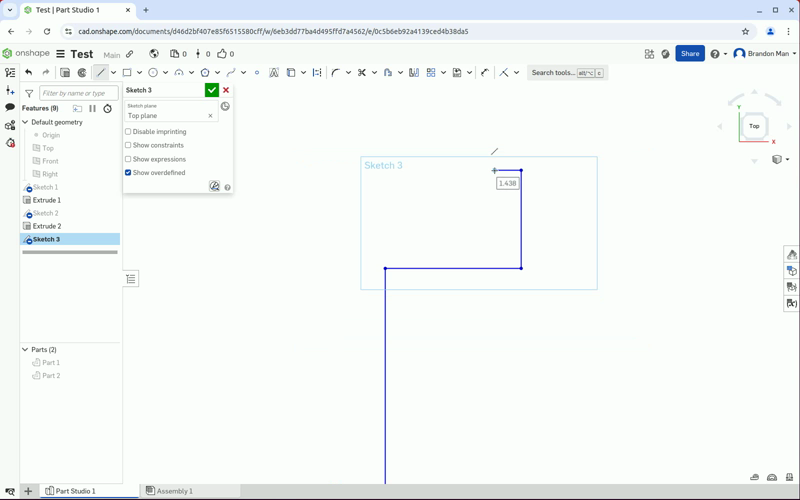
scroll(-6)
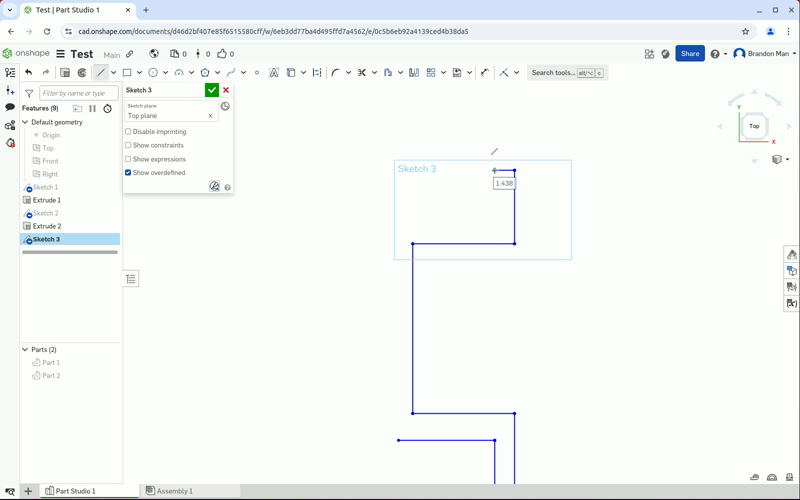
scroll(-6)
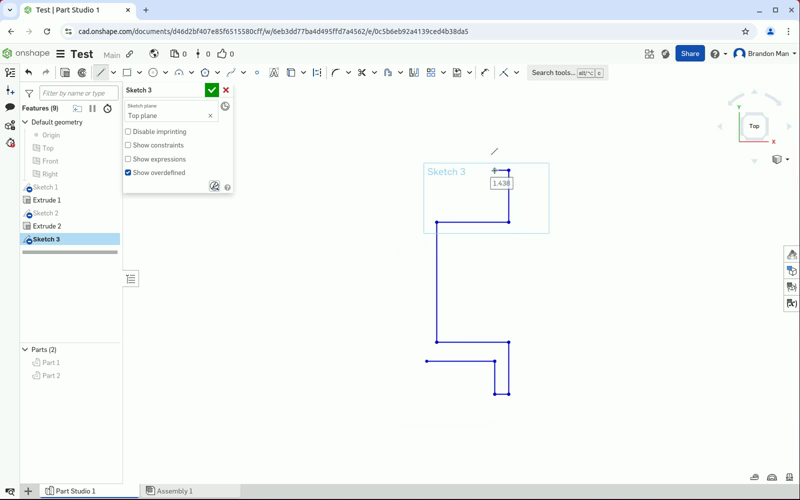
scroll(-6)
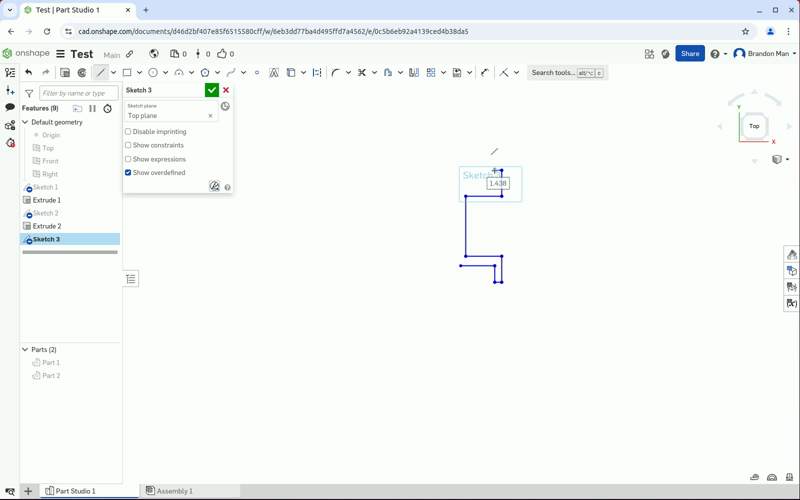
key_up(shift)
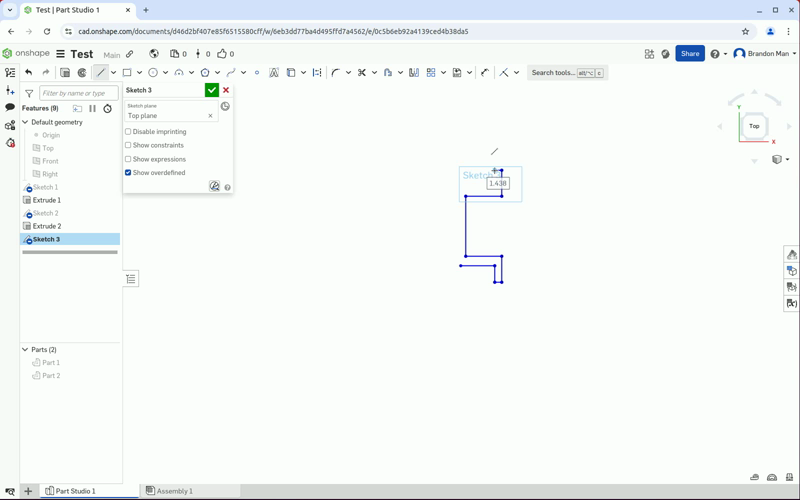
key_down(shift)
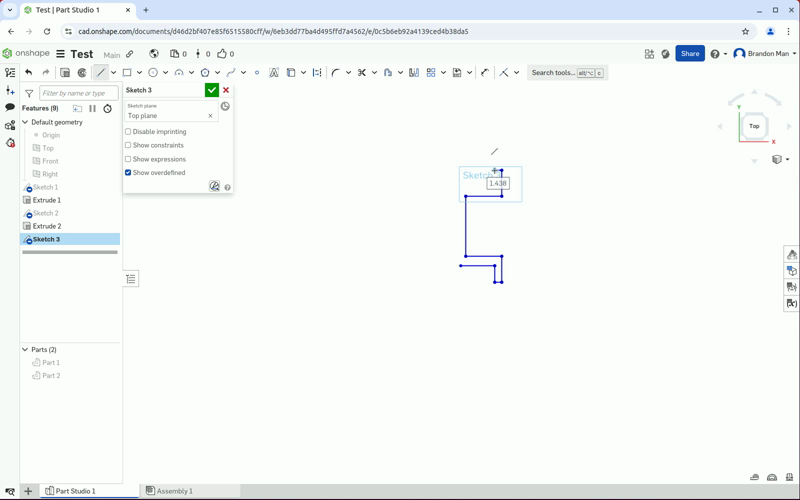
mouse_move(524, 170)
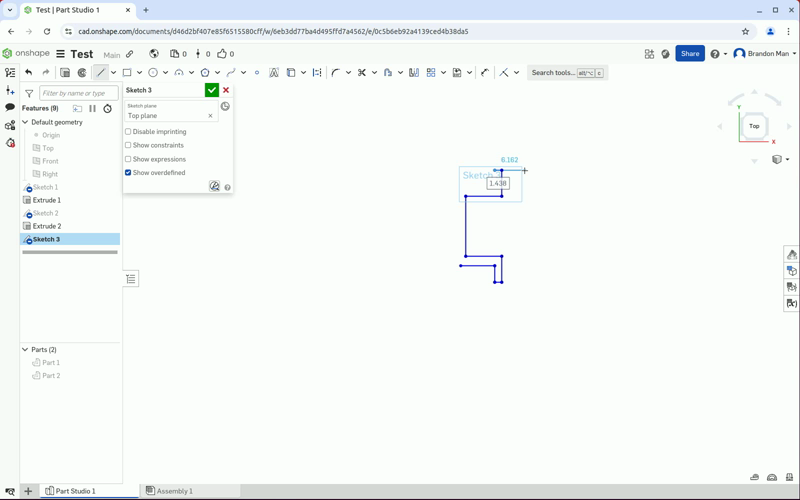
mouse_move(494, 187)
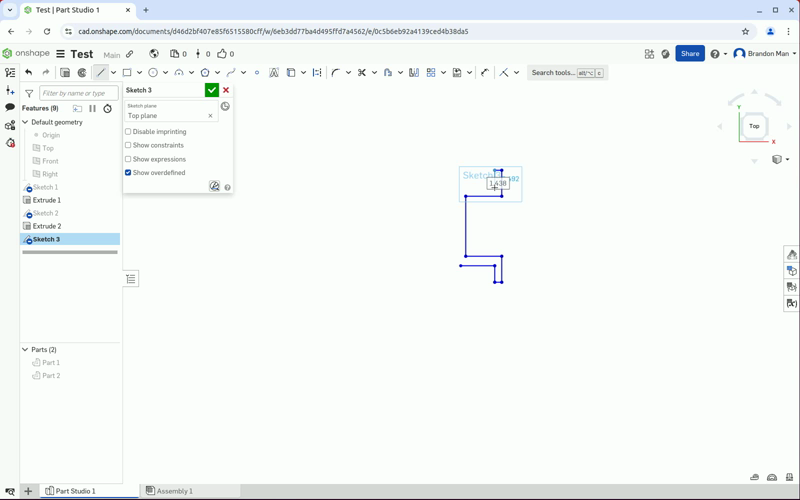
click(494, 187)
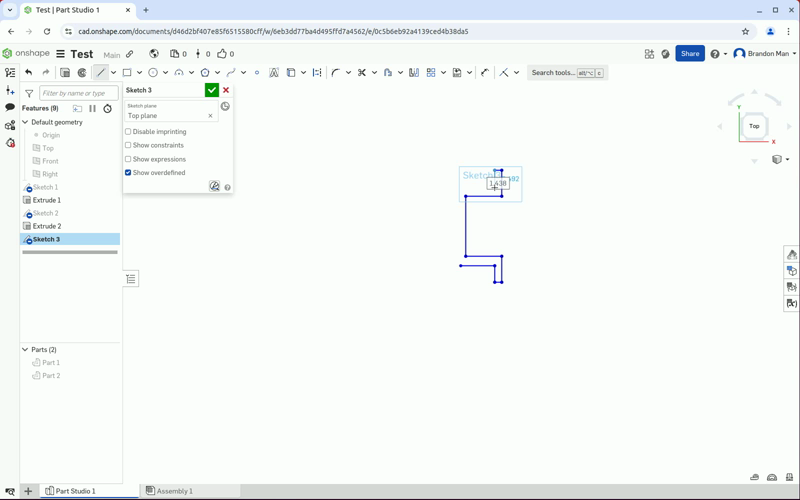
key_up(shift)
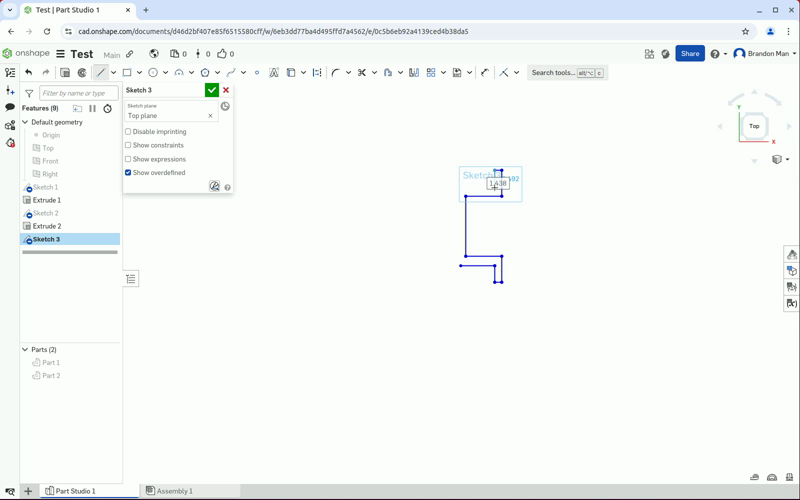
key_down(shift)
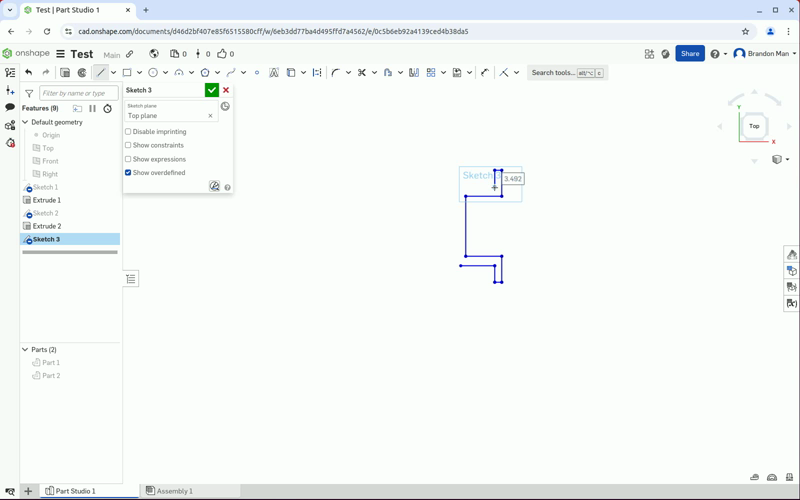
mouse_move(524, 187)
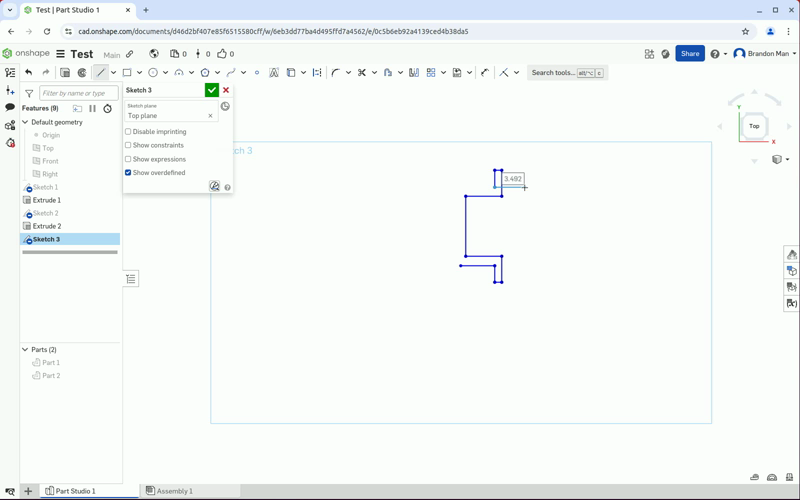
mouse_move(460, 187)
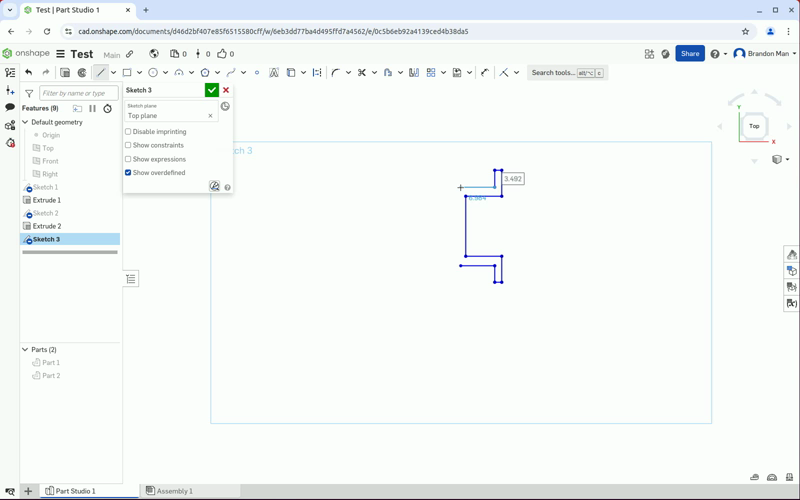
click(460, 187)
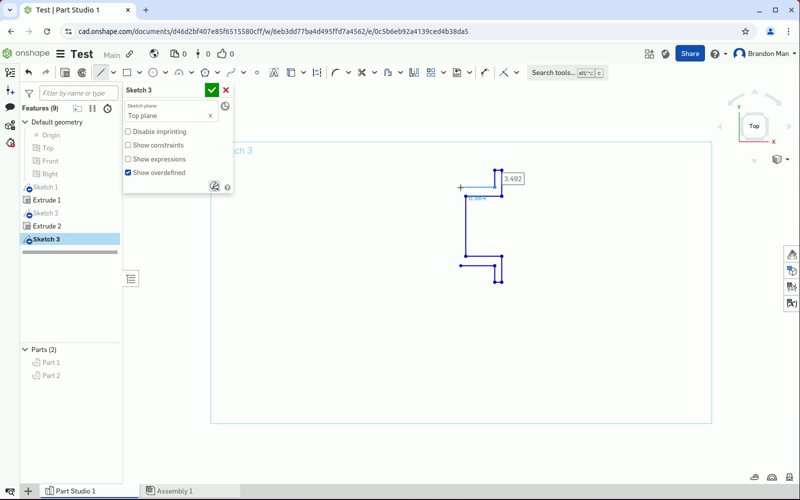
key_up(shift)
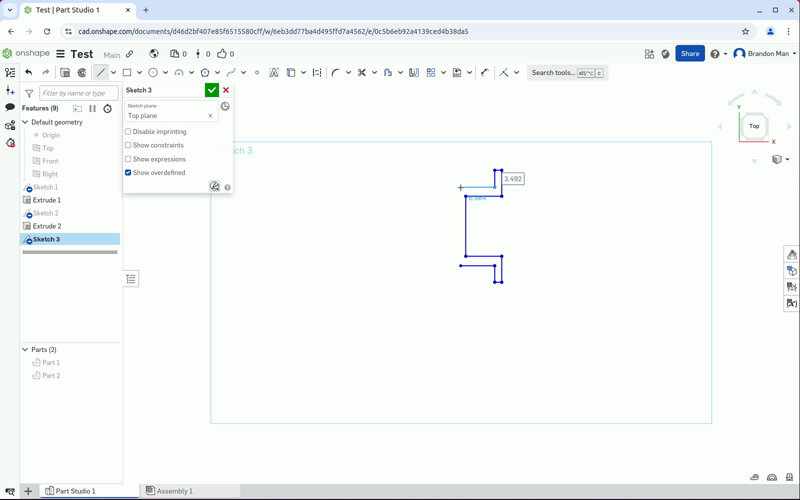
key_down(shift)
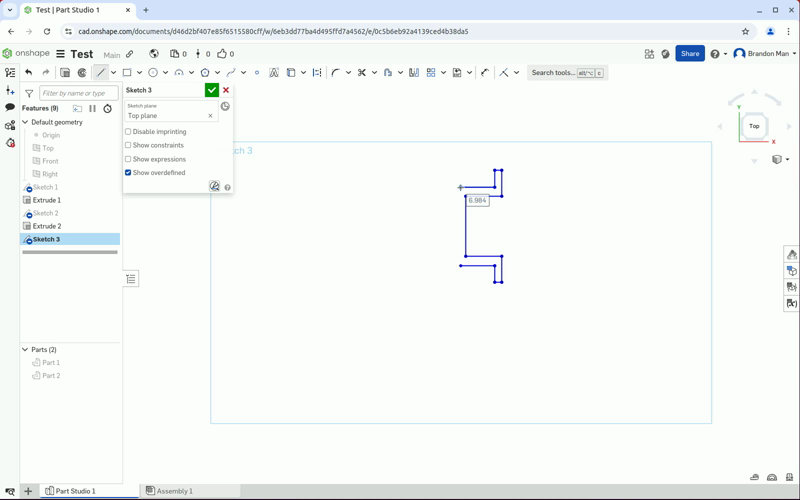
mouse_move(460, 265)
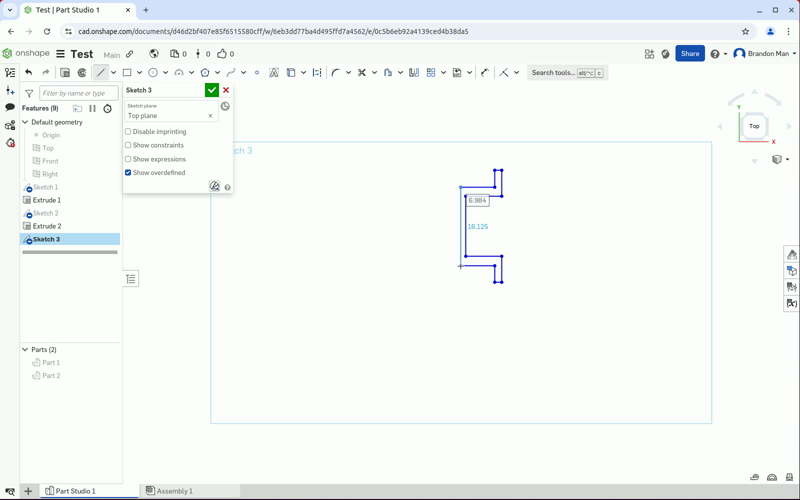
key_up(shift)
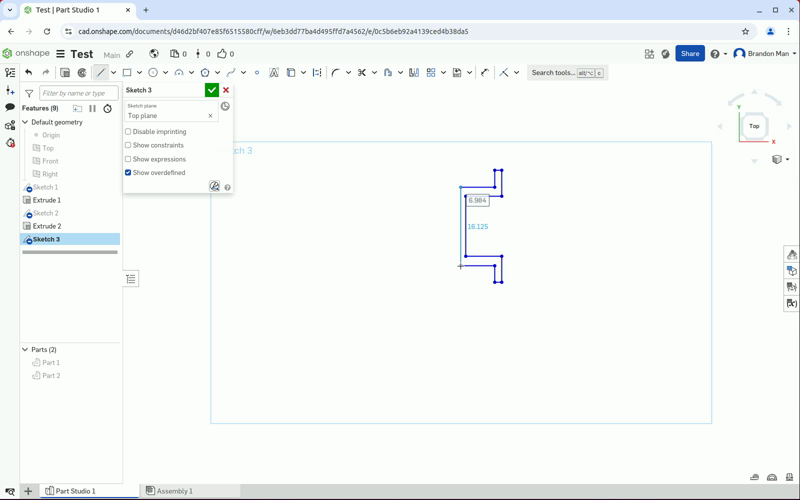
click(460, 265)
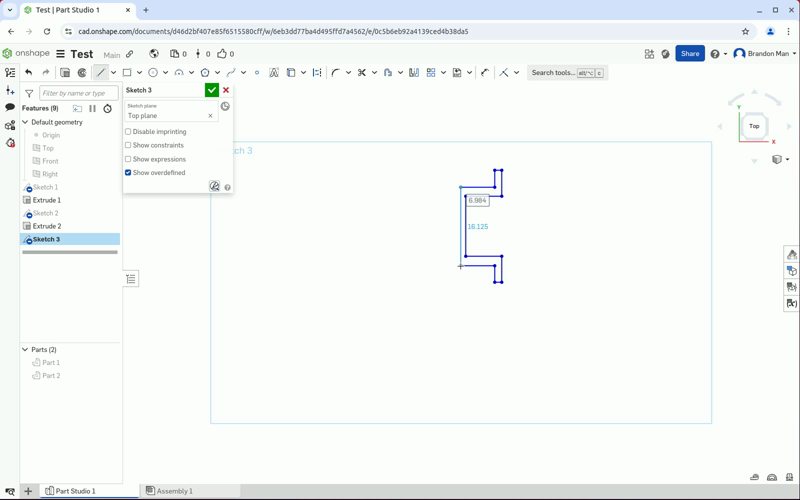
key(esc)
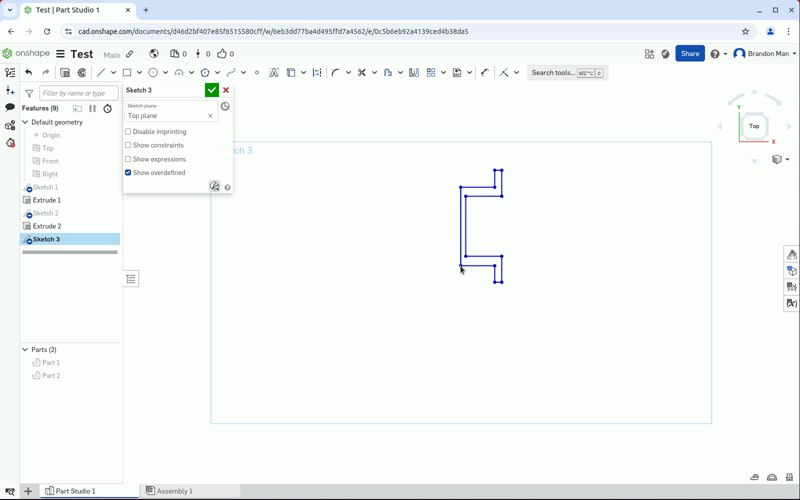
mouse_move(498, 174)
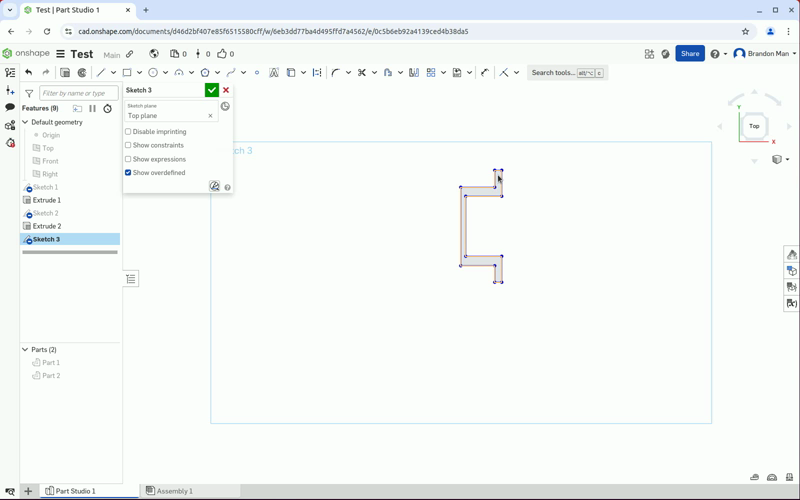
scroll(6)
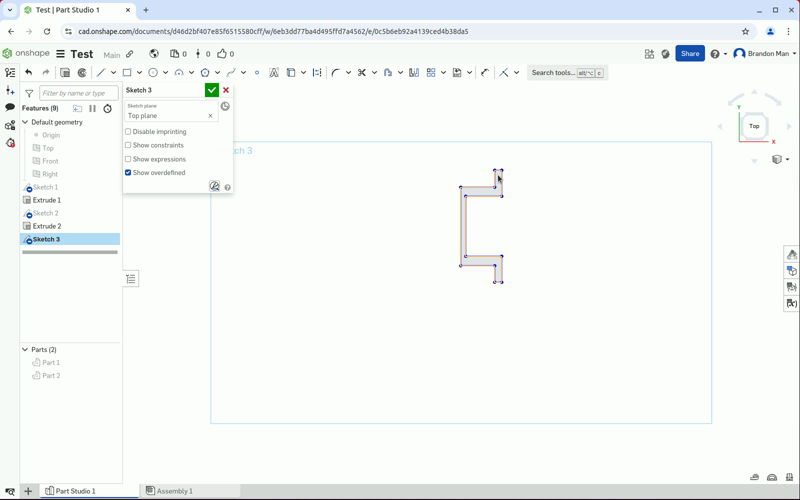
scroll(6)
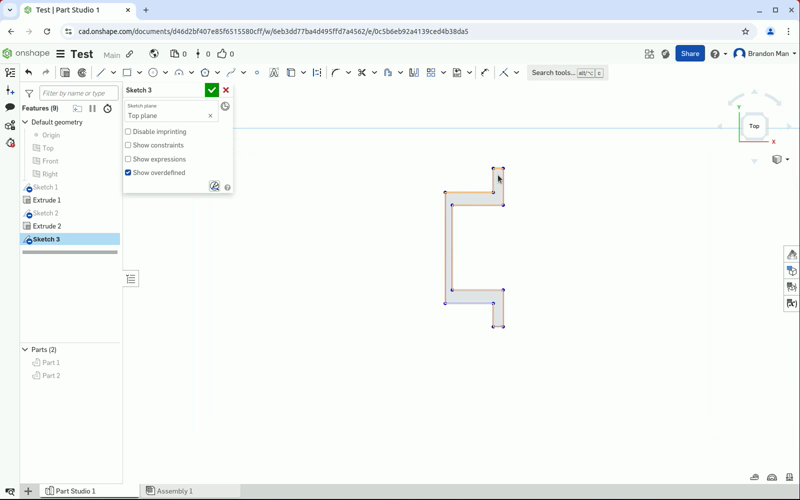
scroll(6)
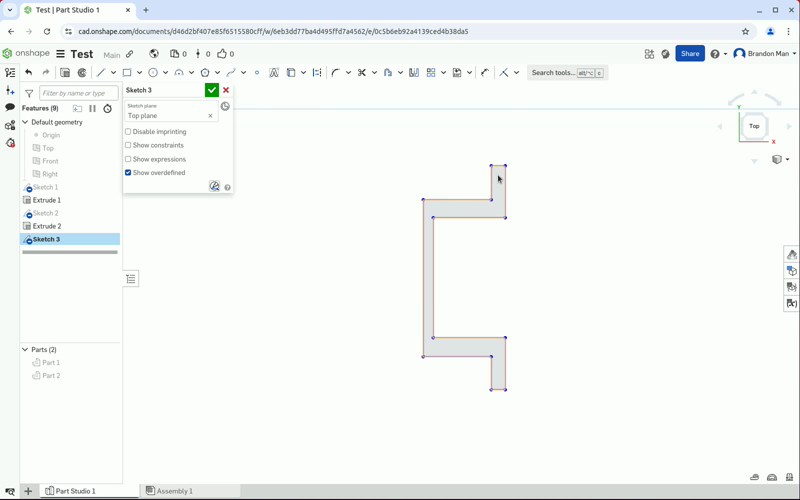
scroll(6)
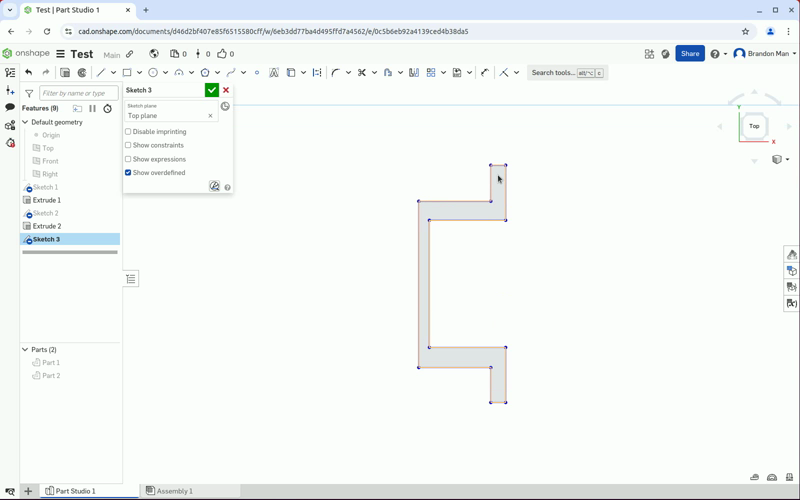
scroll(6)
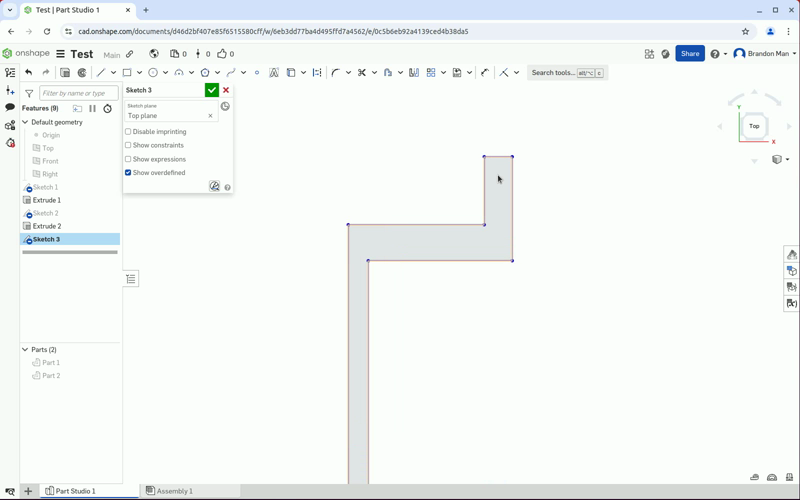
scroll(6)
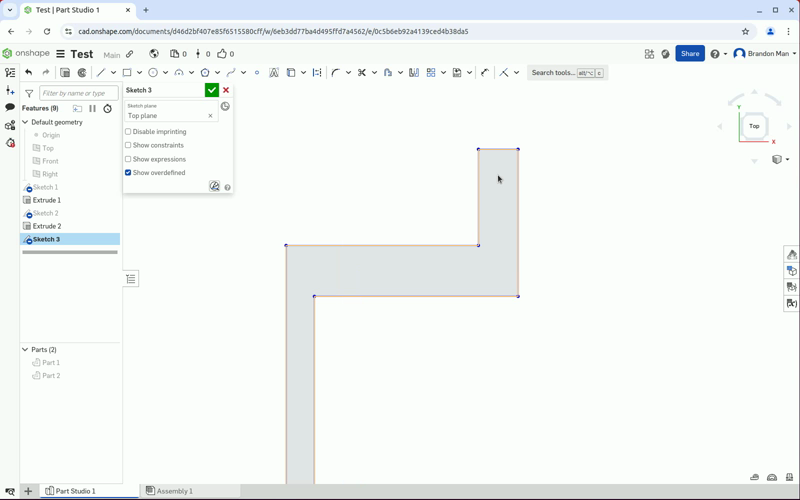
scroll(6)
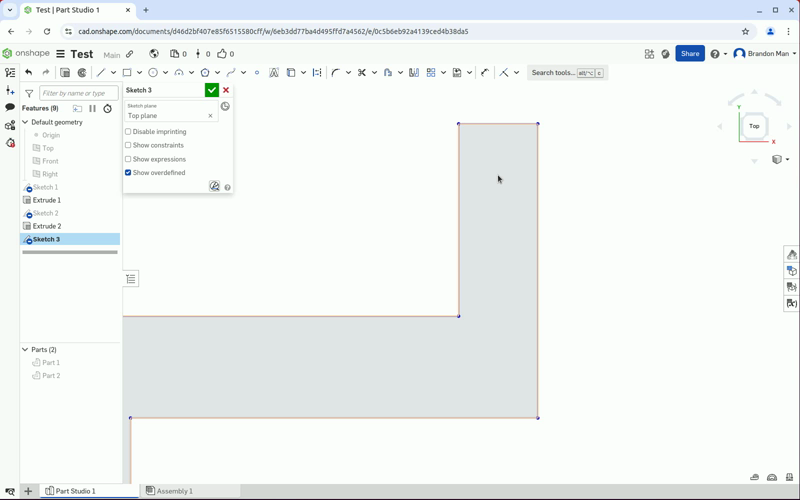
click(498, 174)
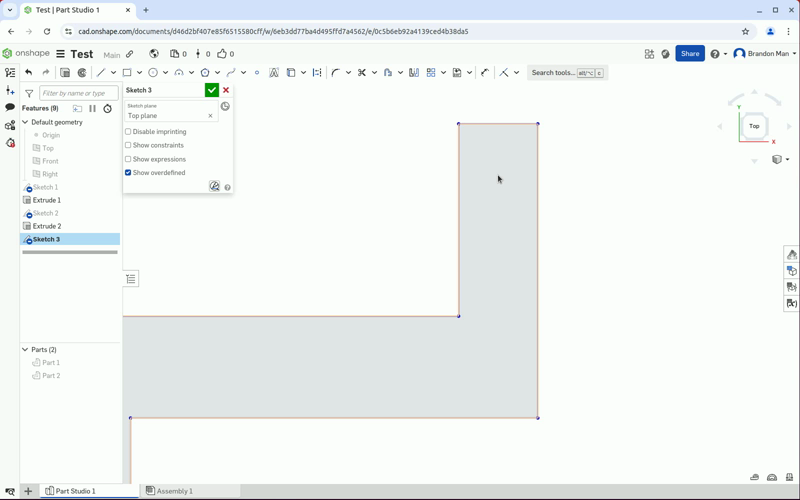
scroll(-6)
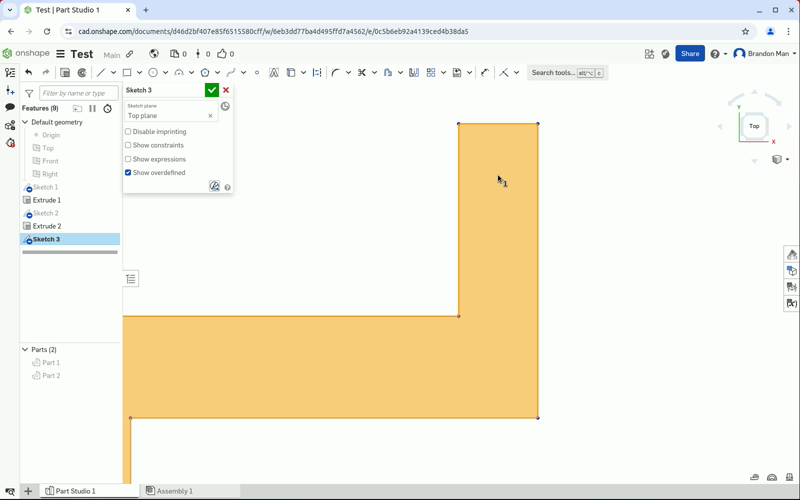
scroll(-6)
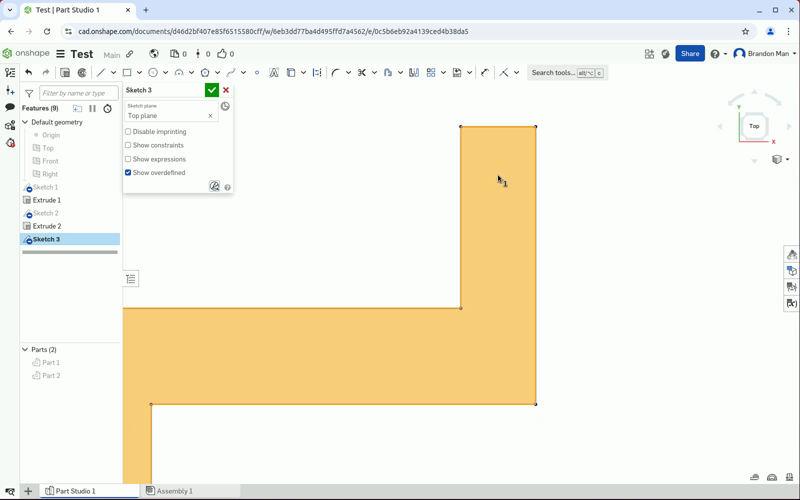
scroll(-6)
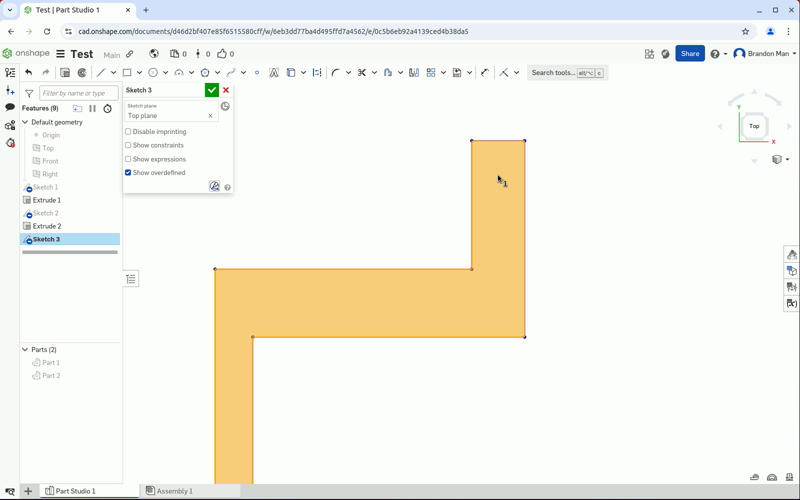
scroll(-6)
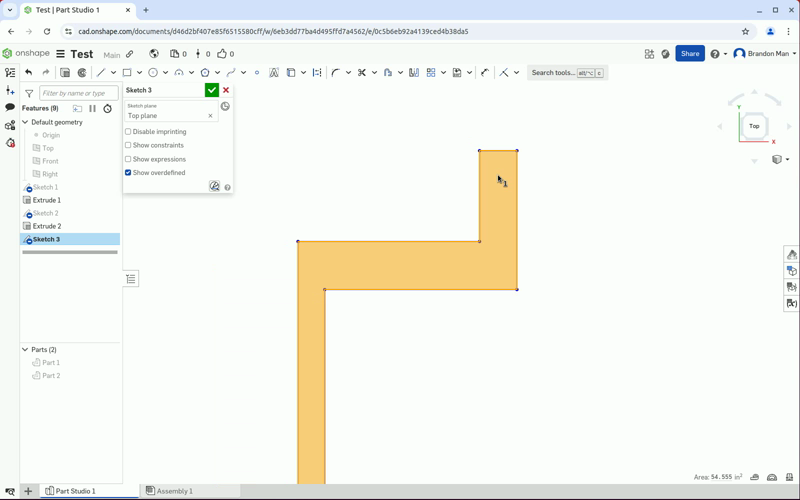
scroll(-6)
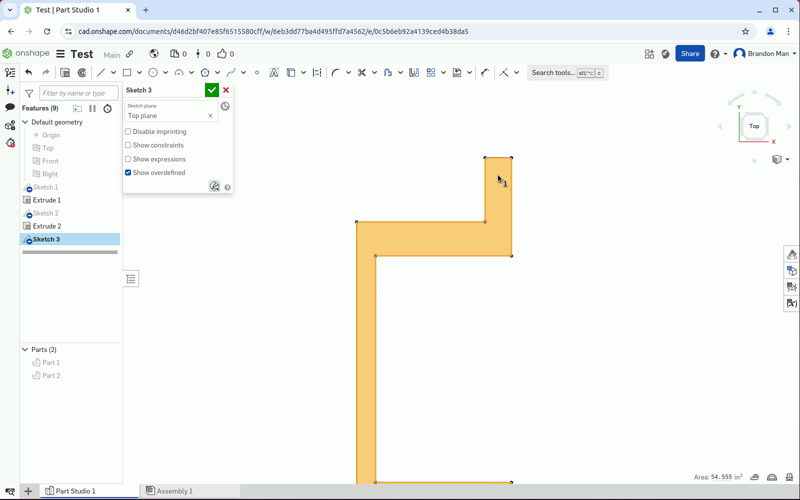
scroll(-6)
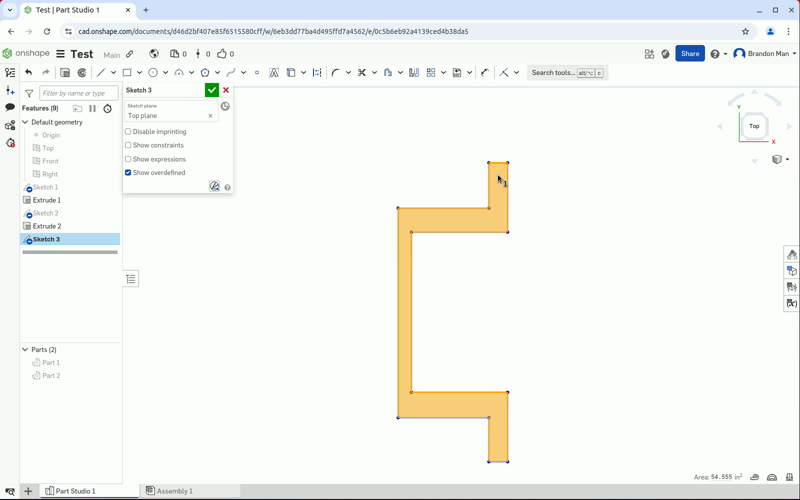
scroll(-6)
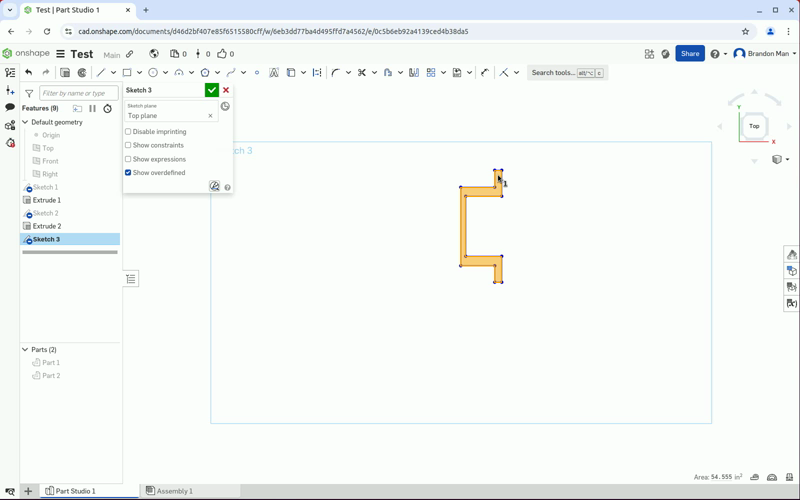
mouse_move(73, 352)
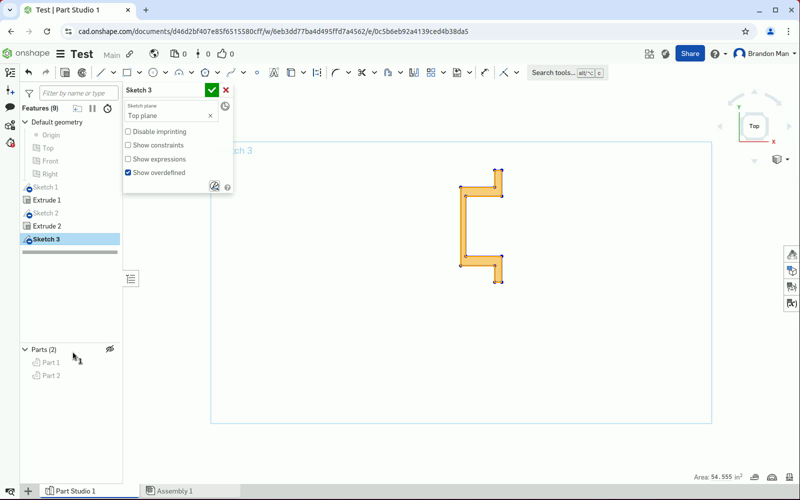
key(shift+y)
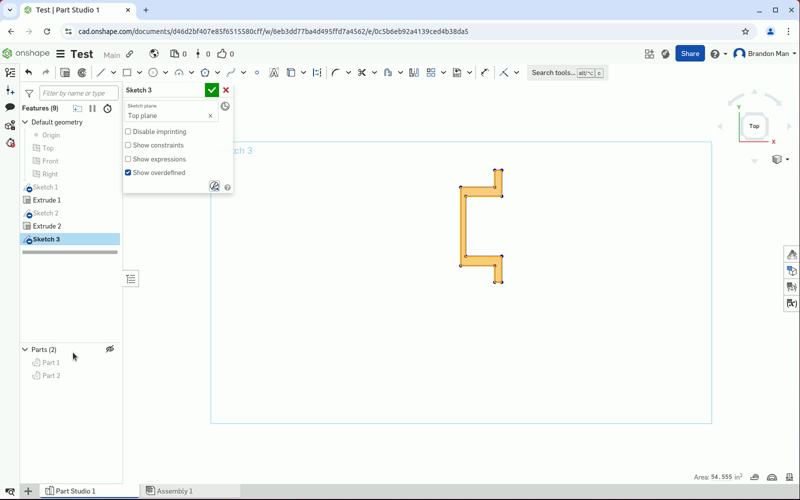
key(shift+e)
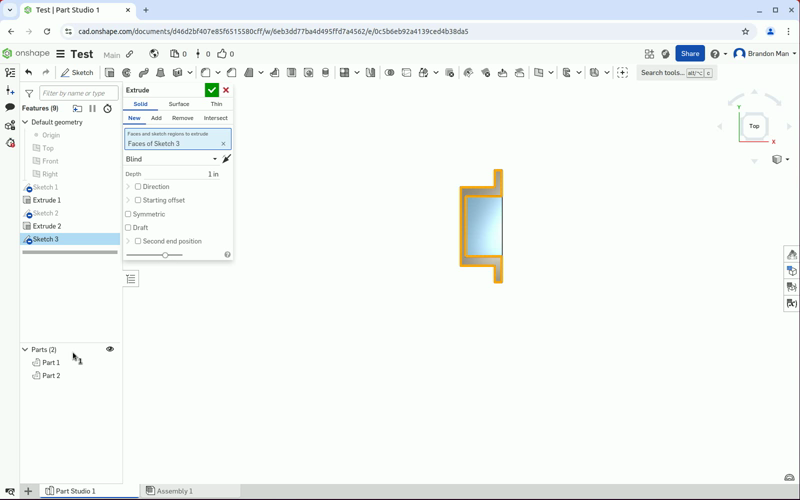
mouse_move(143, 106)
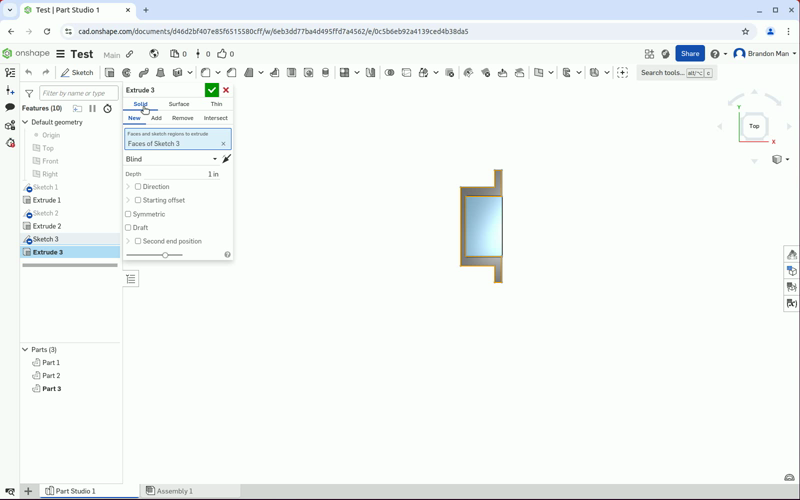
click(143, 106)
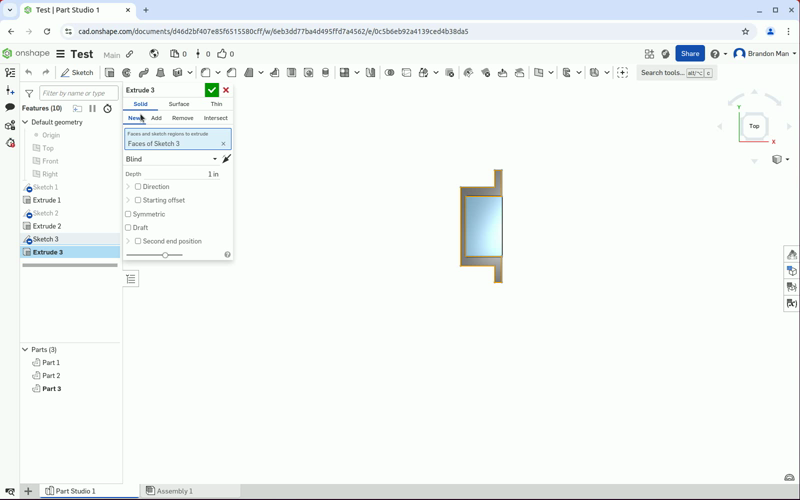
mouse_move(137, 120)
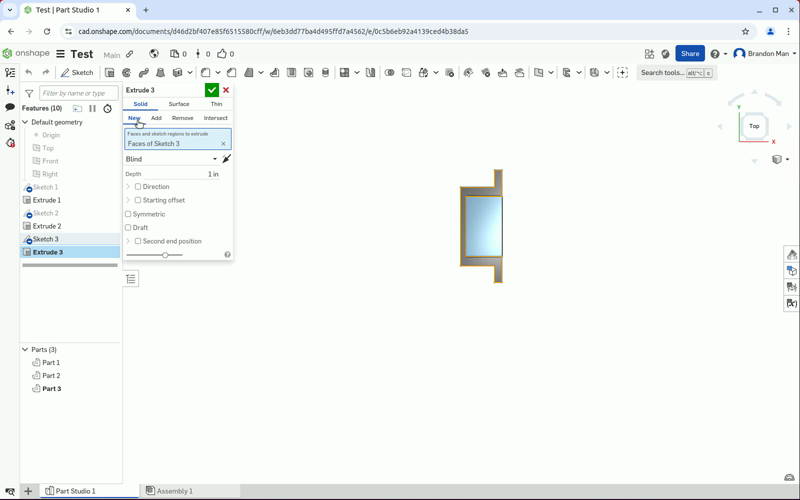
click(137, 120)
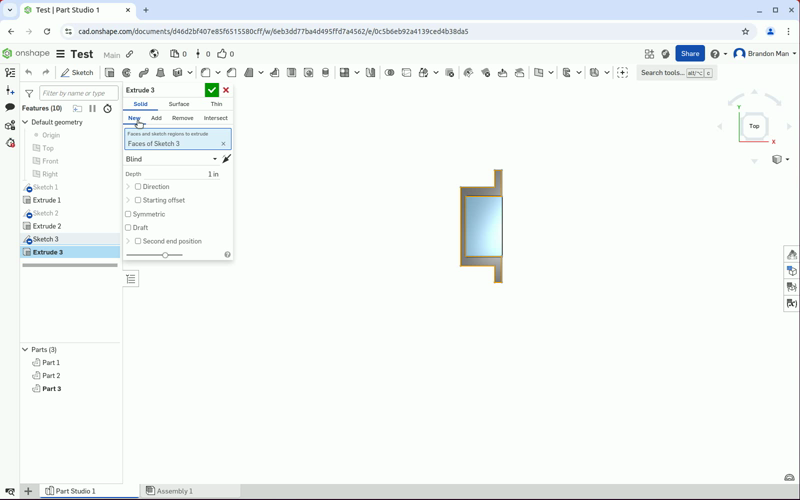
key(tab, 4)
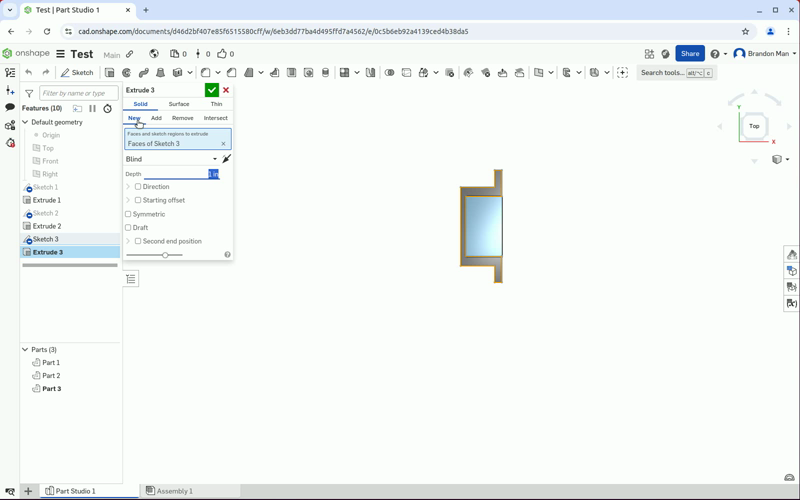
text(5.536)
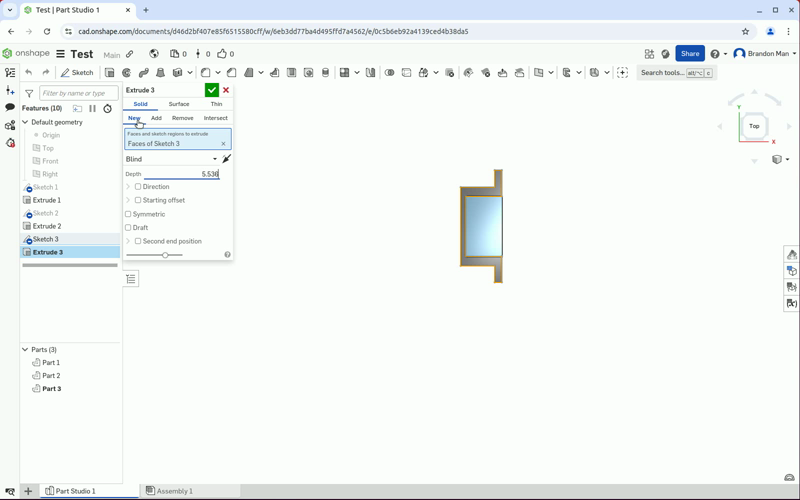
key(enter)
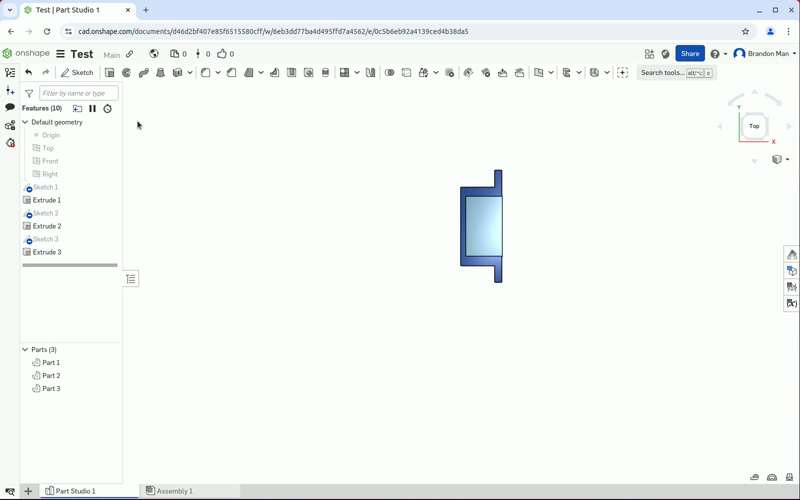
key(shift+h)
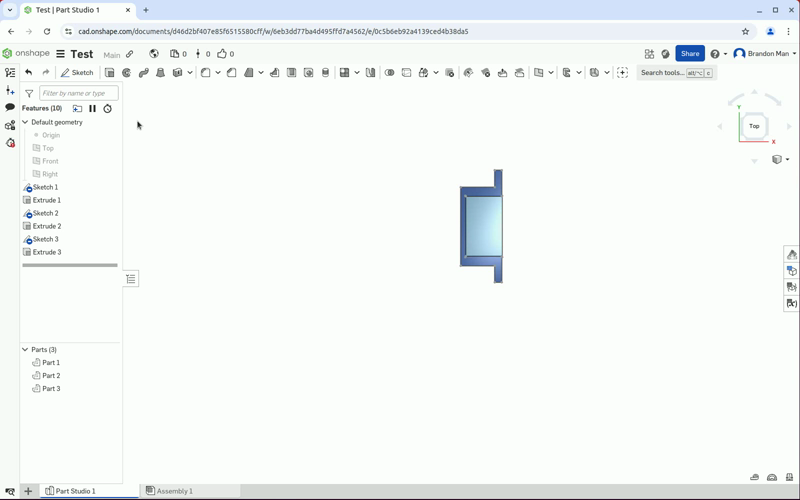
key(shift+h)
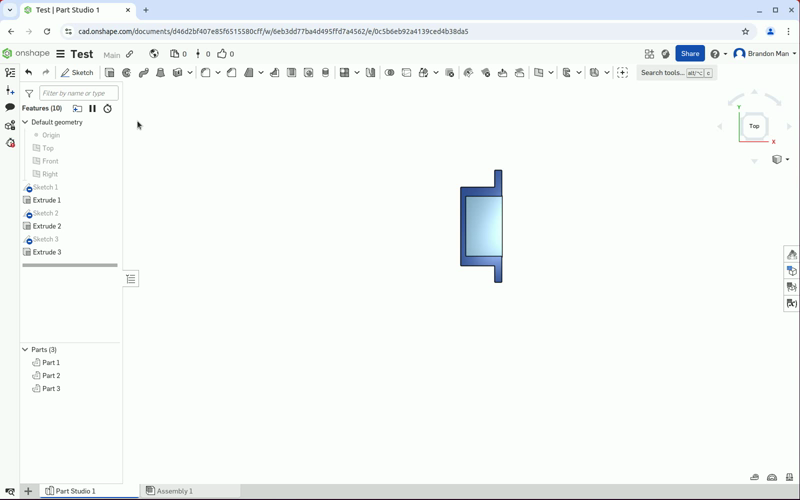
mouse_move(73, 189)
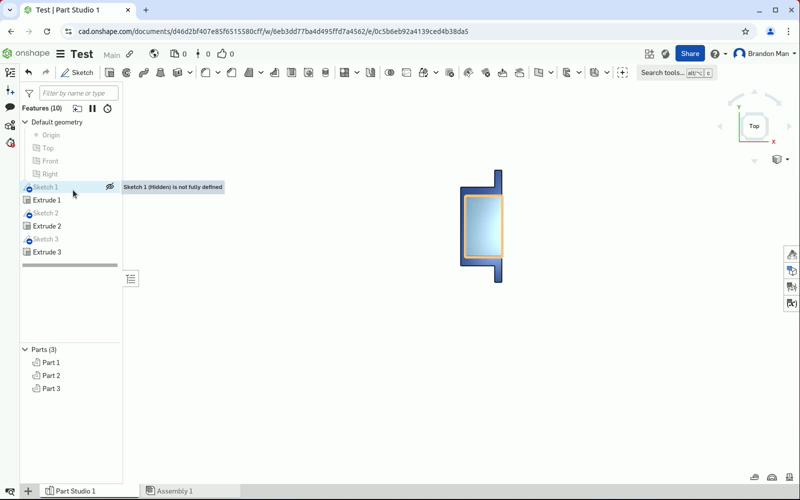
click(73, 189)
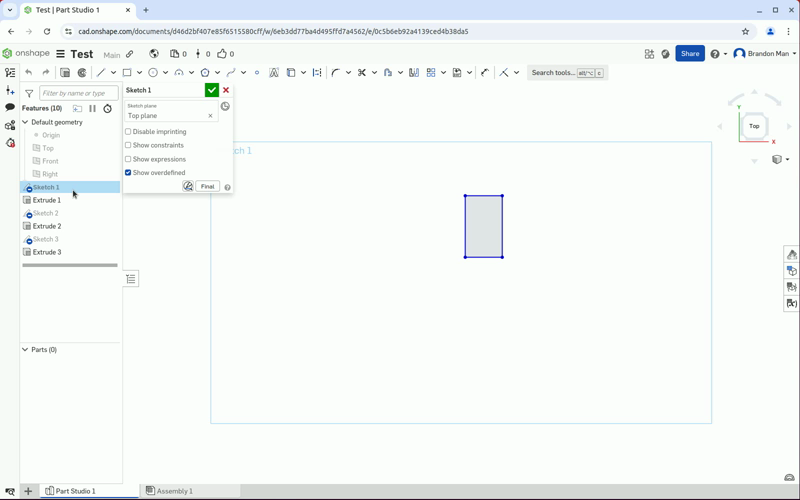
mouse_move(229, 92)
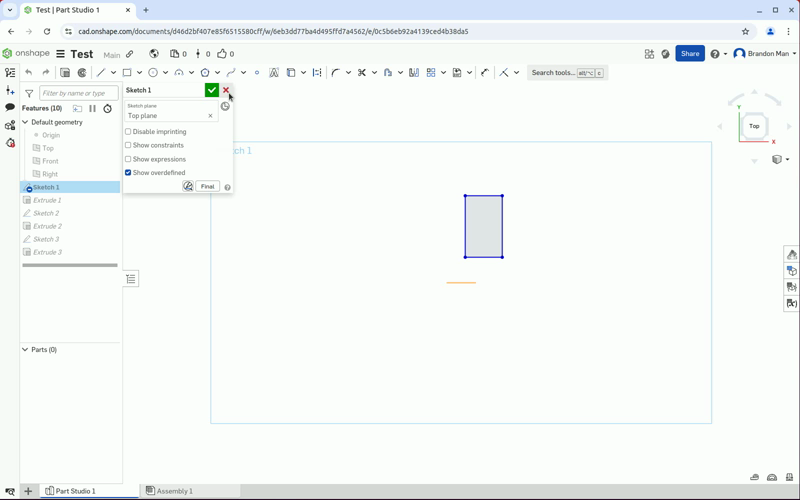
click(229, 92)
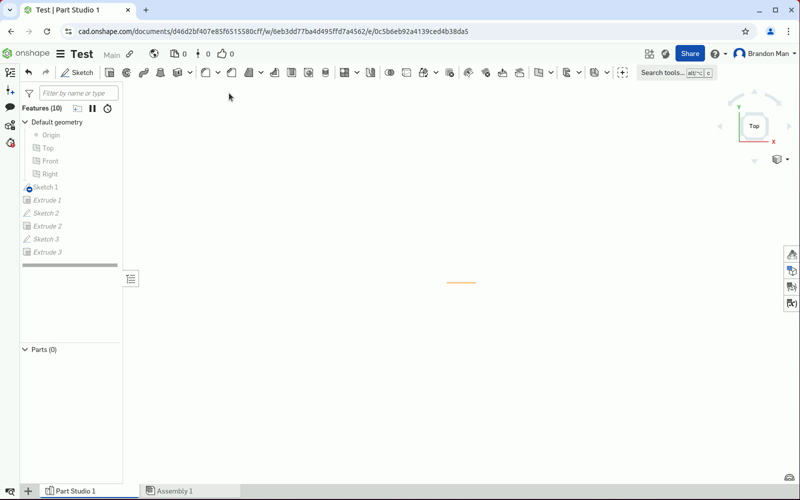
mouse_move(73, 352)
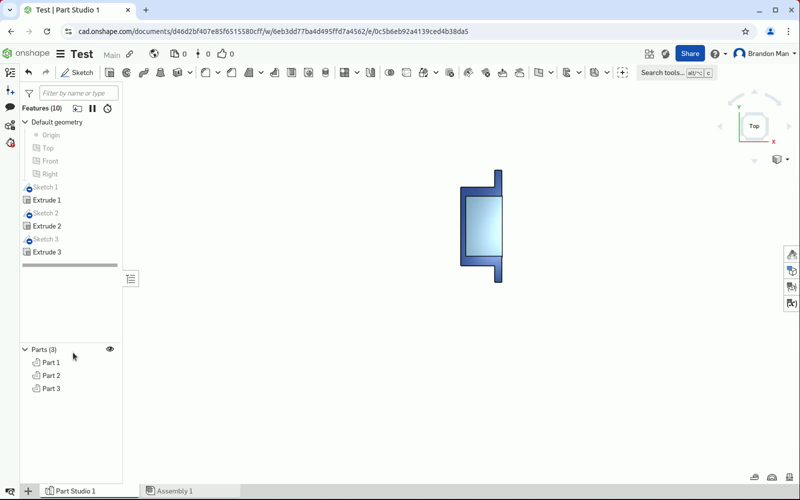
key(y)
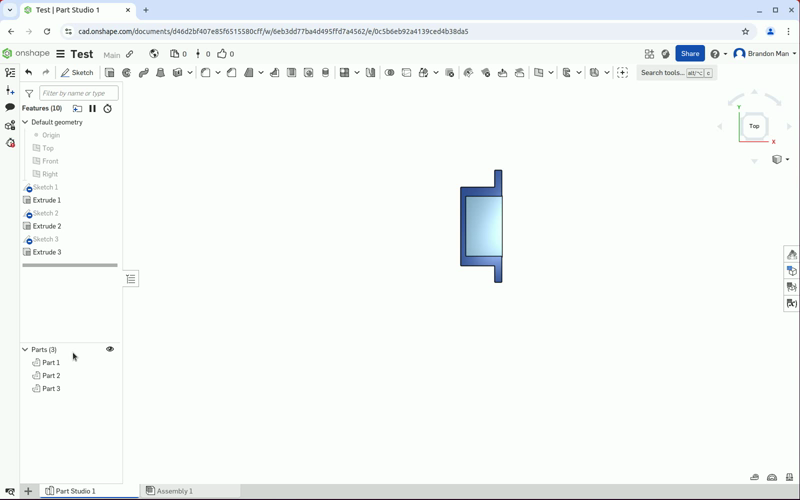
key(shift+p)
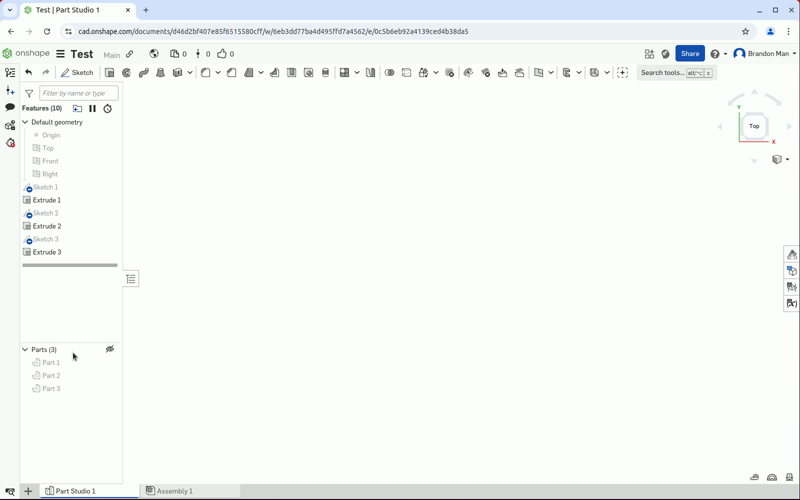
key(space)
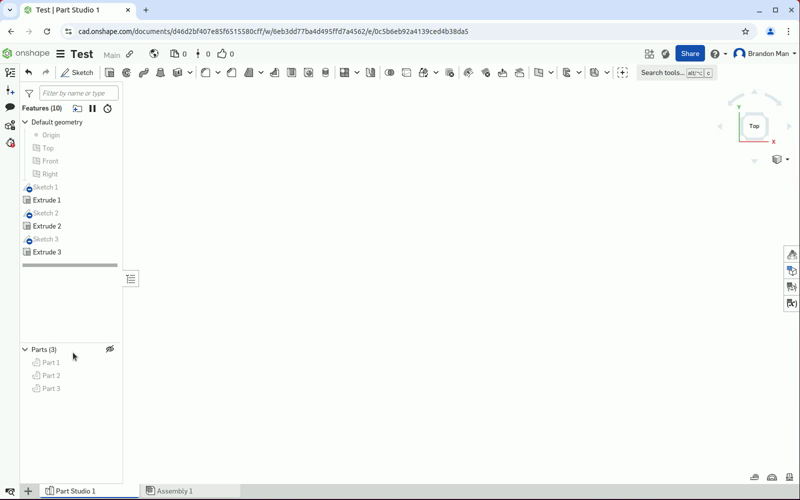
key_down(shift)
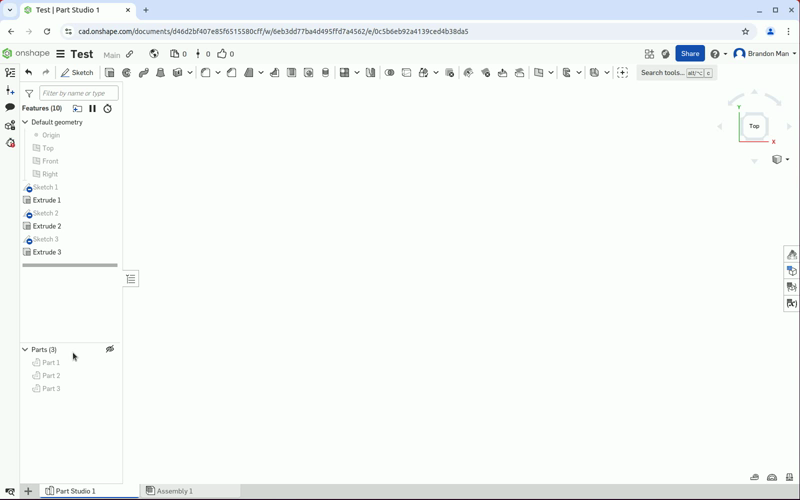
key(up)
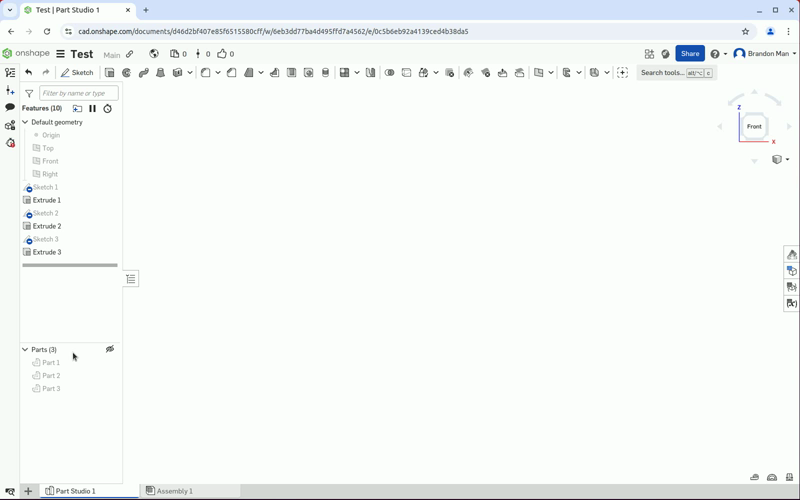
key_up(shift)
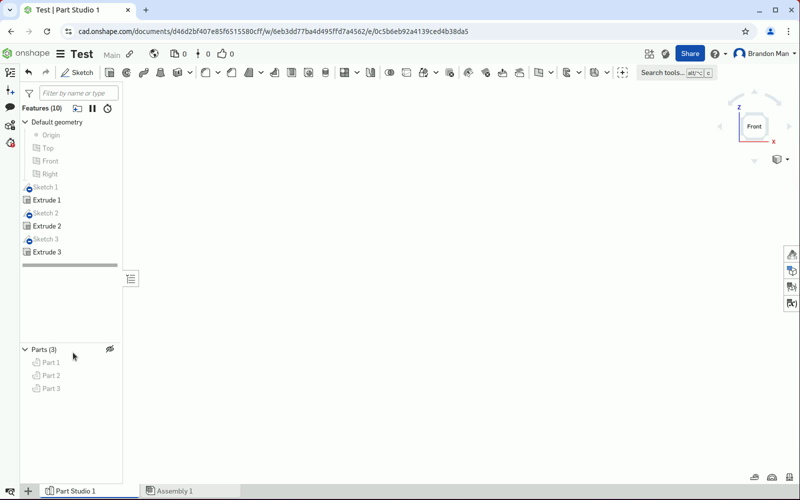
key(space)
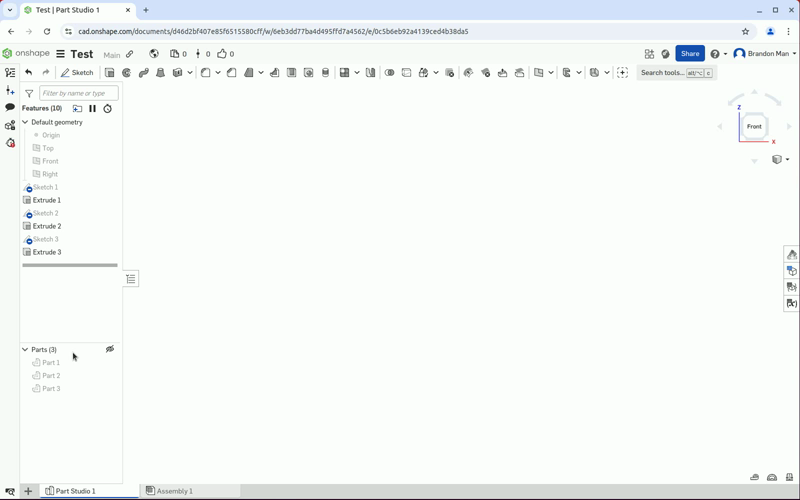
key_down(shift)
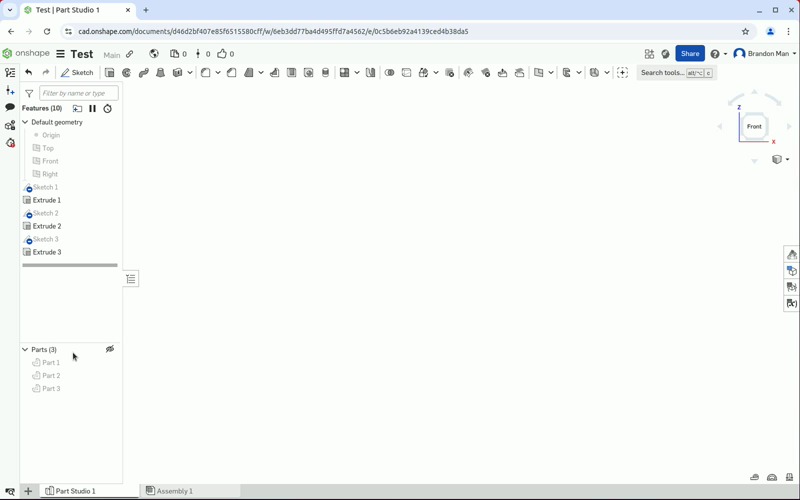
key(left)
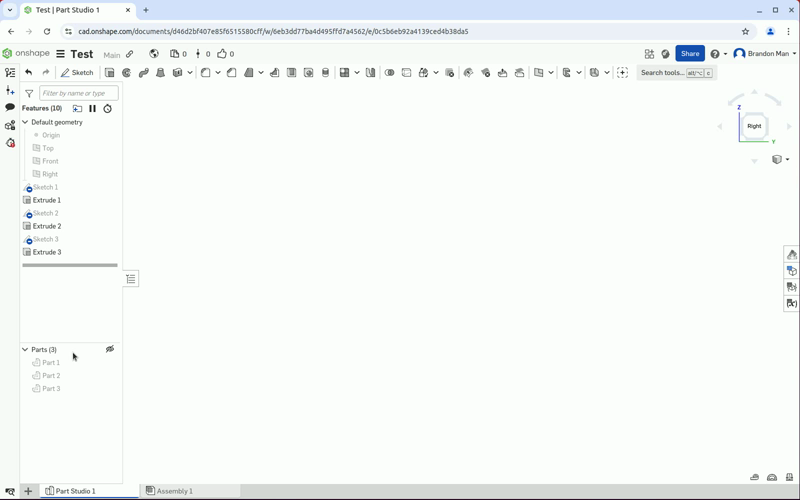
key_up(shift)
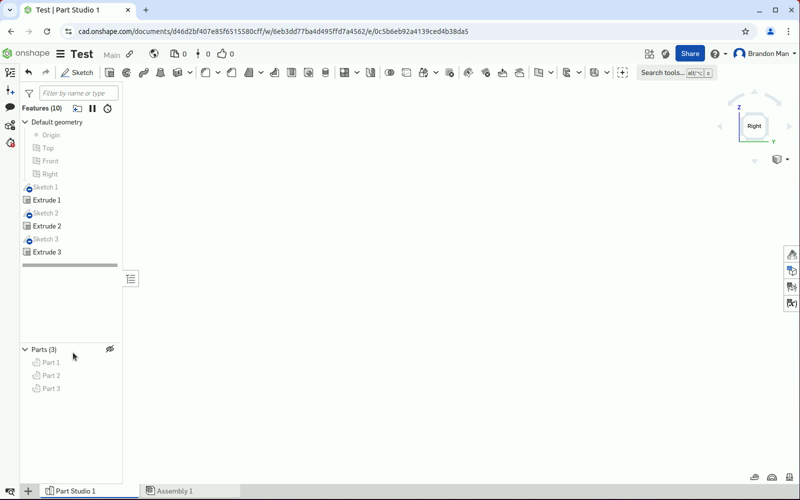
mouse_move(73, 352)
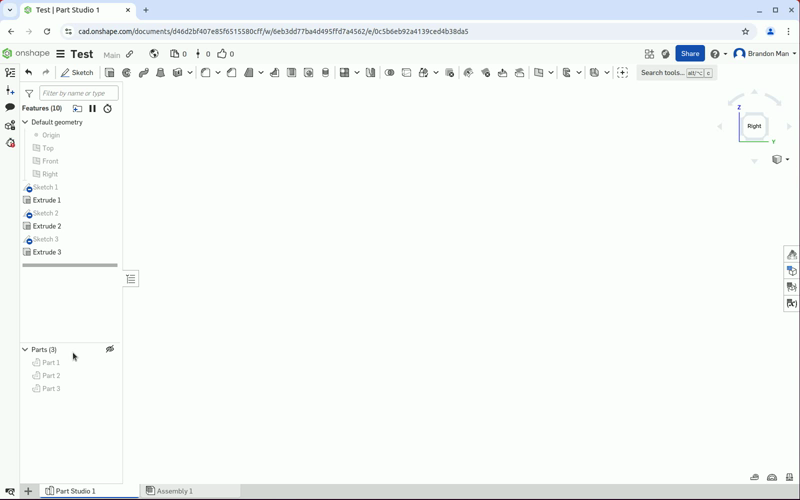
key(shift+y)
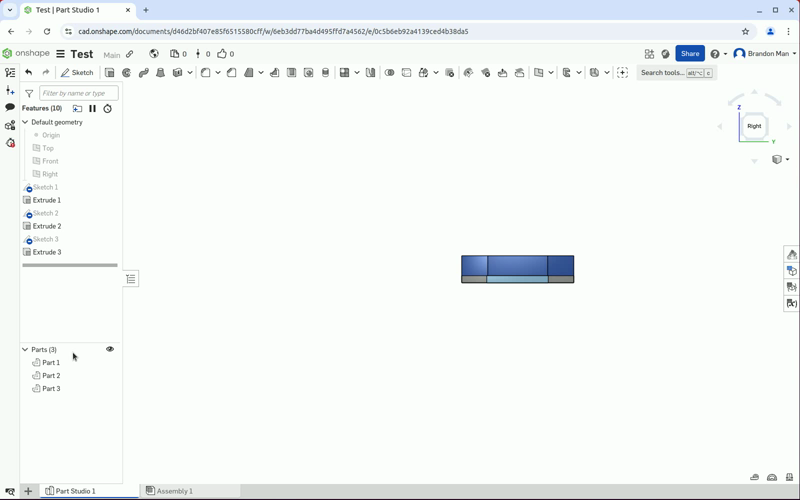
mouse_move(541, 75)
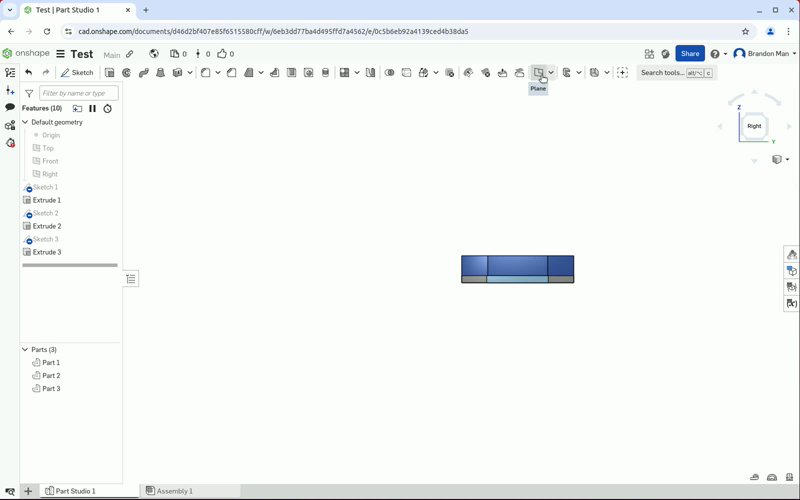
click(541, 75)
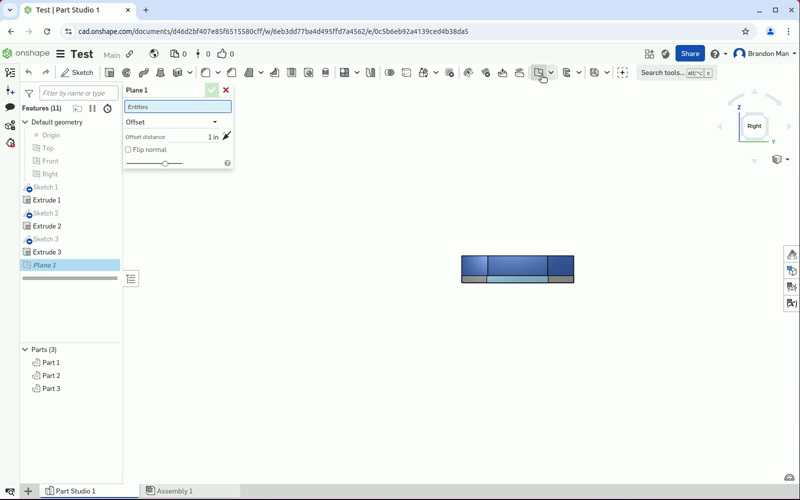
mouse_move(73, 176)
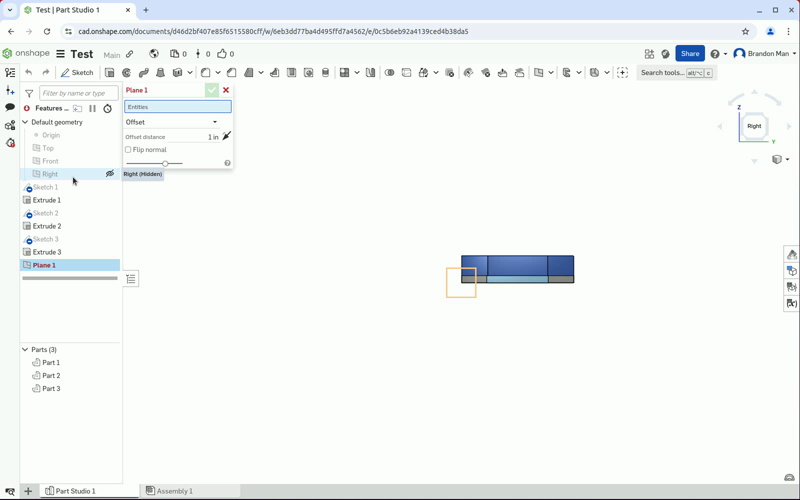
click(73, 176)
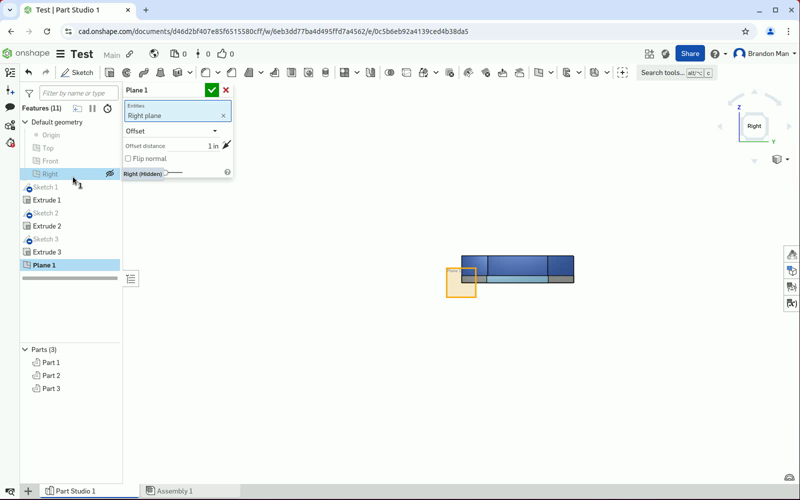
key(tab, 2)
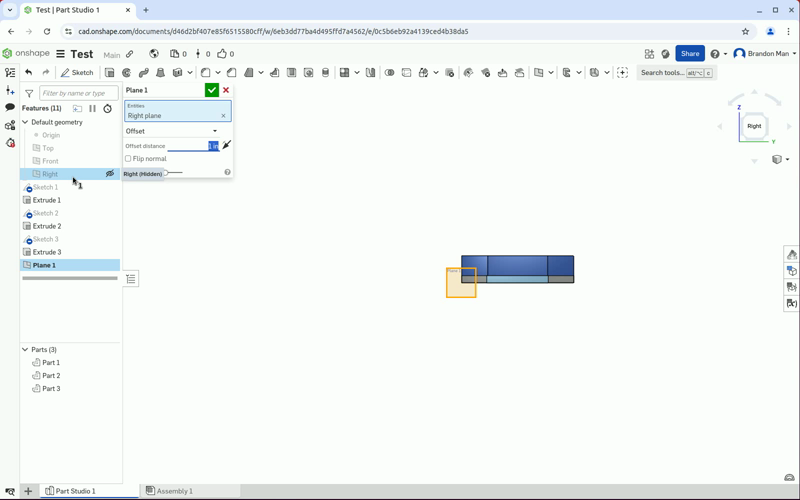
text(6.994)
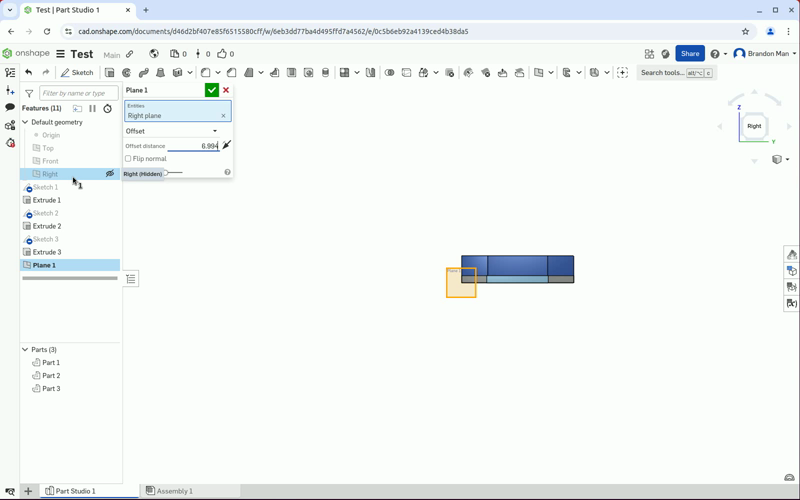
key(enter, 2)
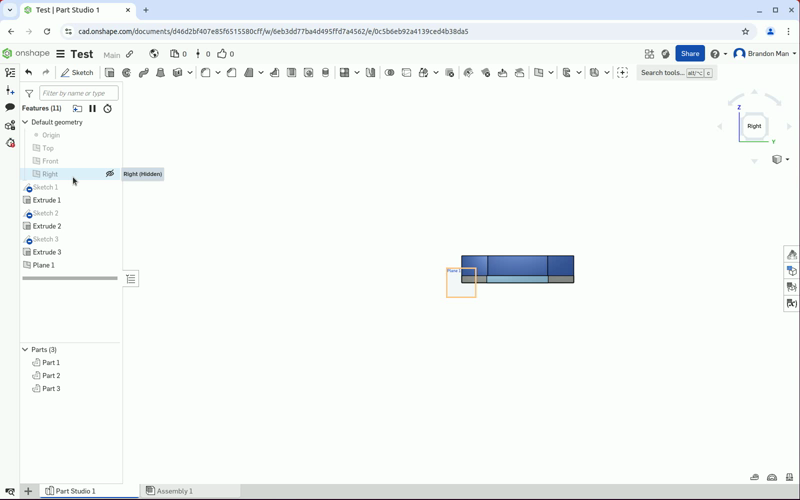
key(shift+s)
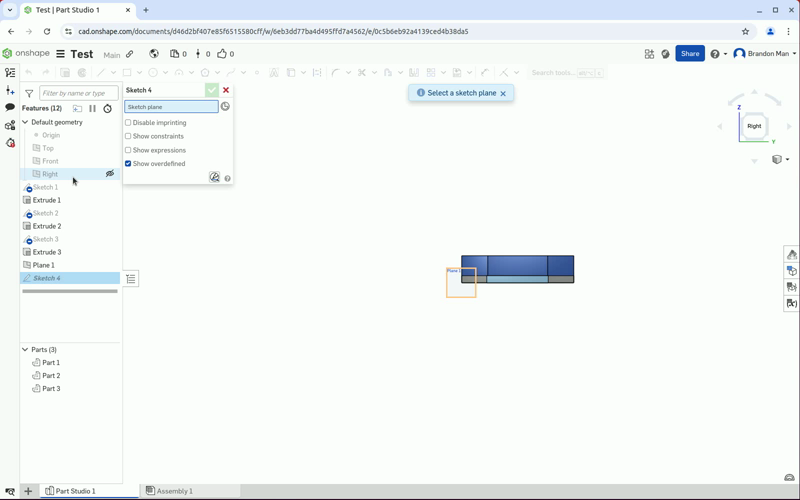
mouse_move(73, 267)
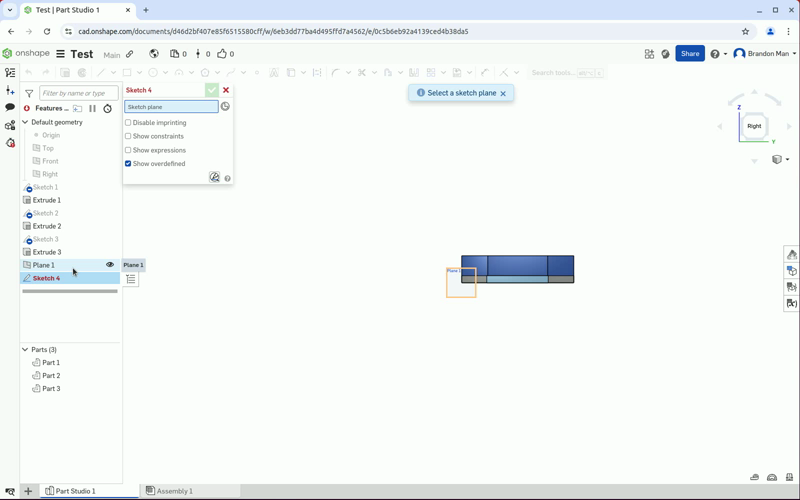
click(73, 267)
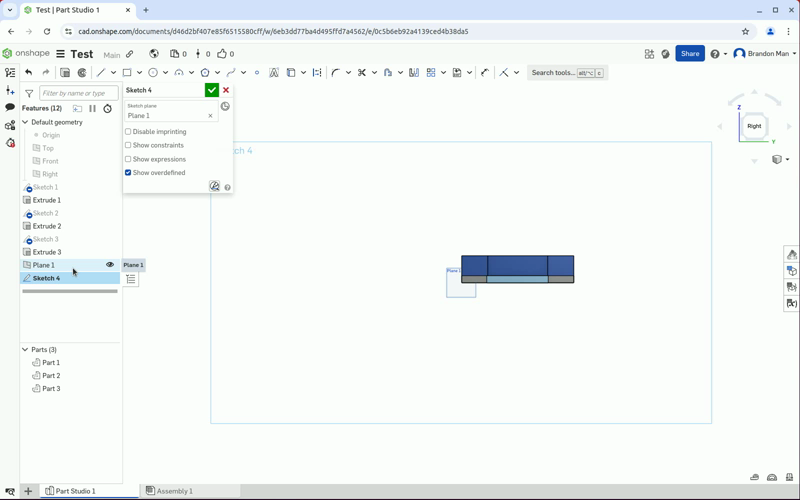
mouse_move(73, 352)
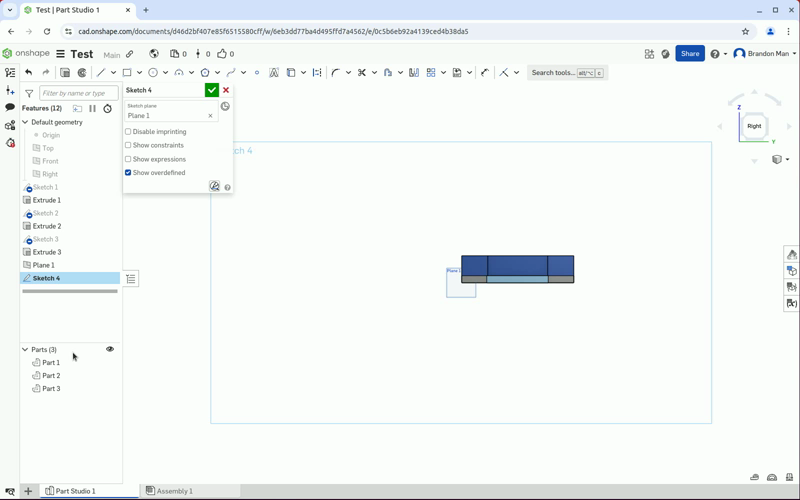
key(y)
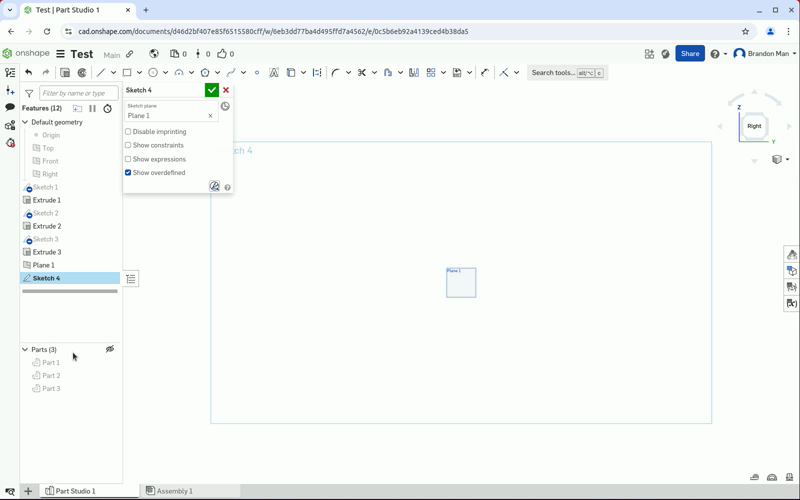
key(c)
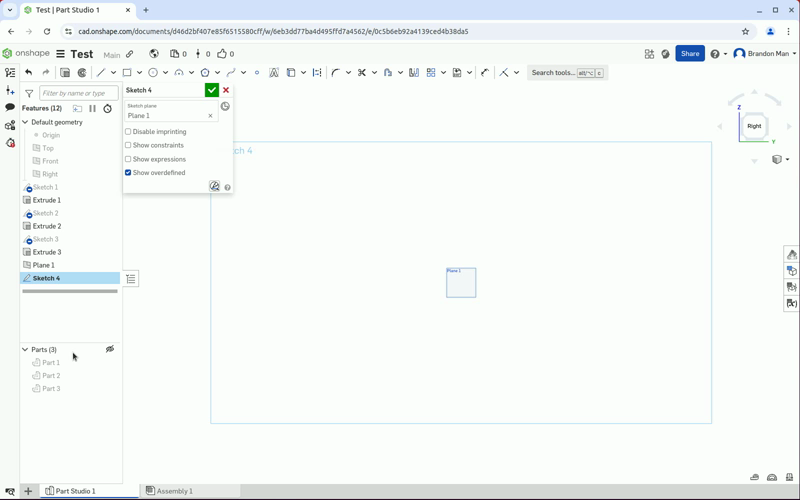
key_down(shift)
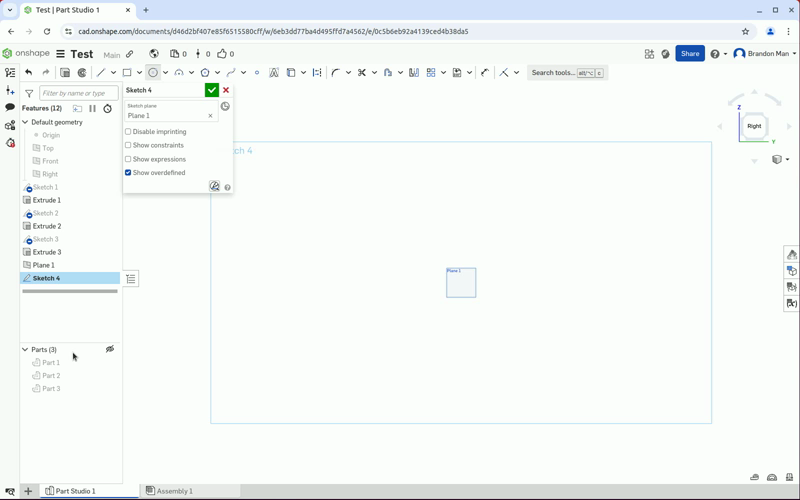
mouse_move(564, 270)
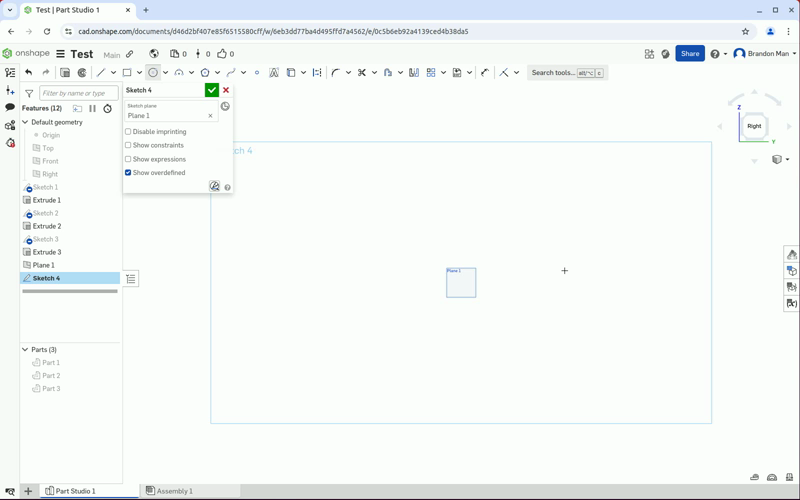
click(564, 270)
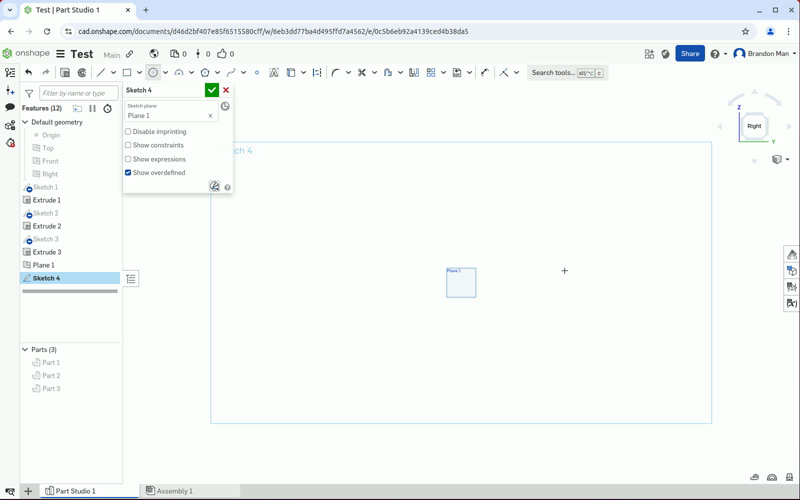
key_up(shift)
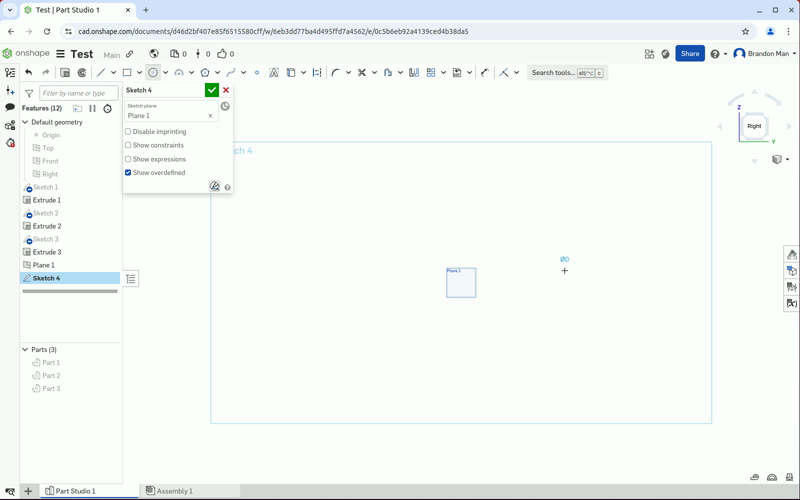
mouse_move(568, 270)
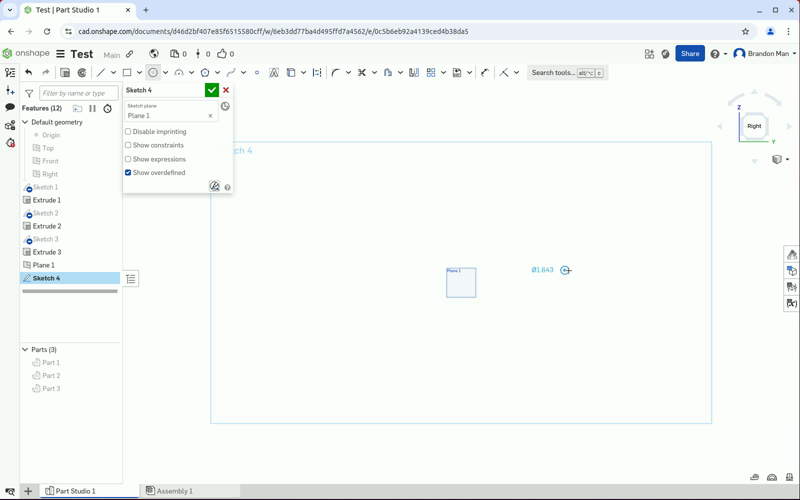
click(568, 270)
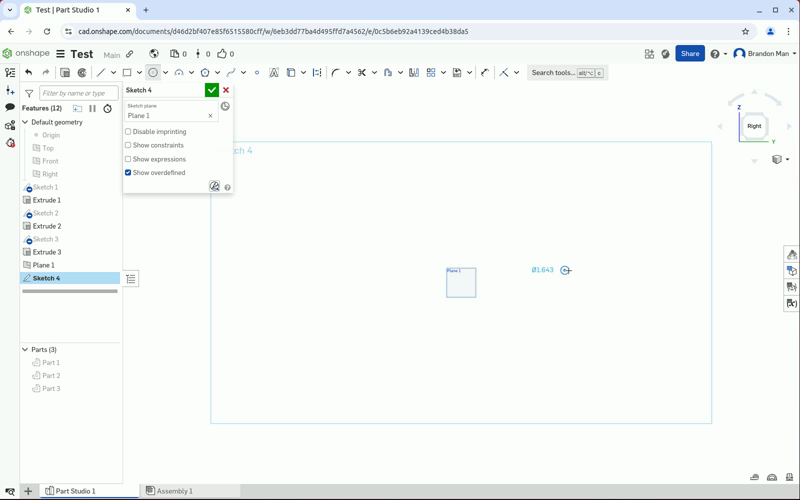
key(esc)
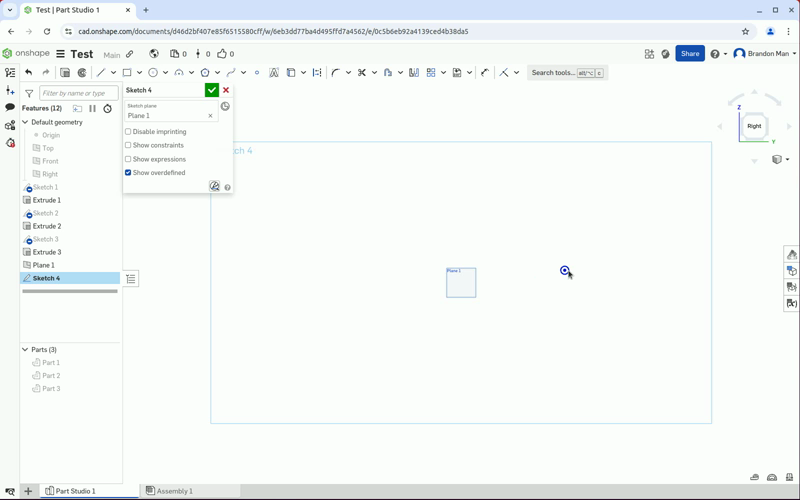
mouse_move(562, 268)
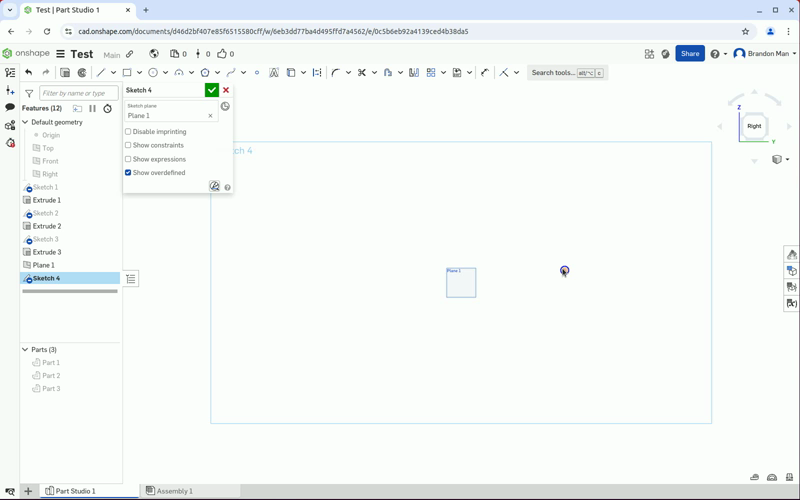
scroll(6)
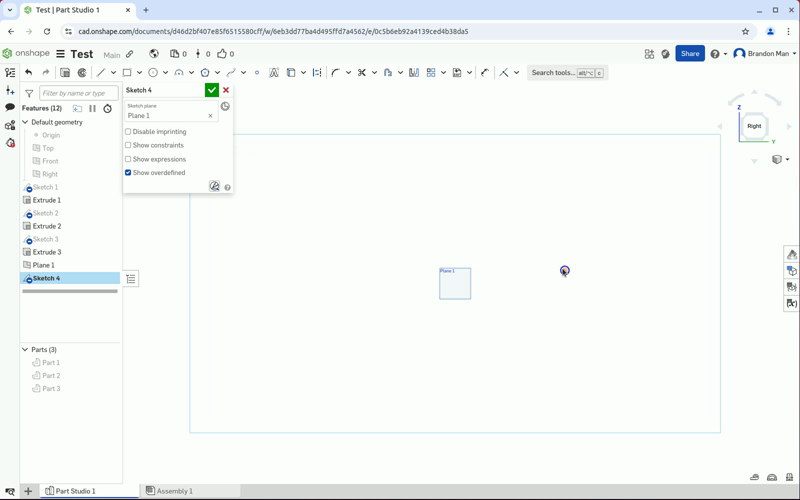
scroll(6)
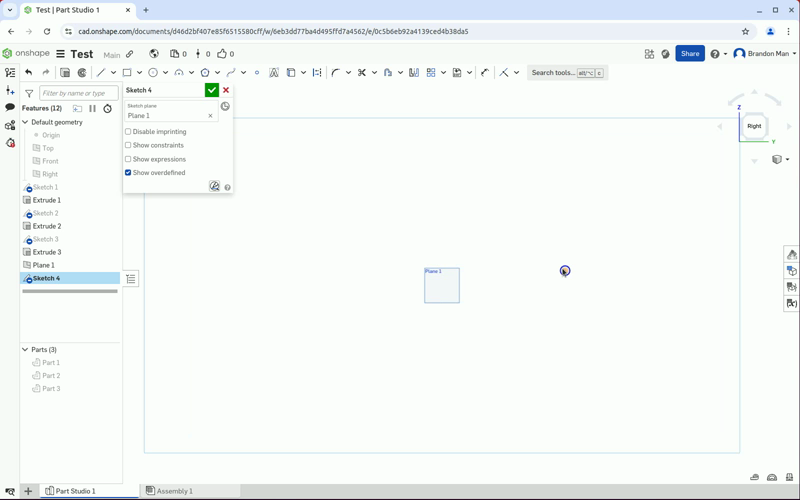
scroll(6)
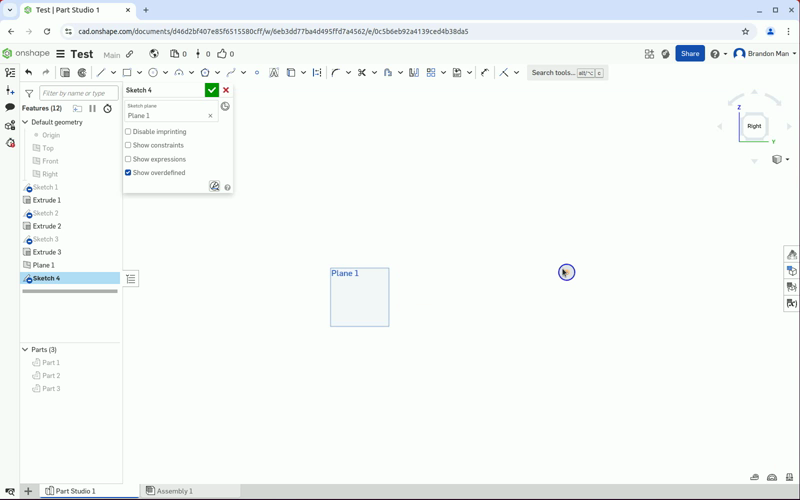
scroll(6)
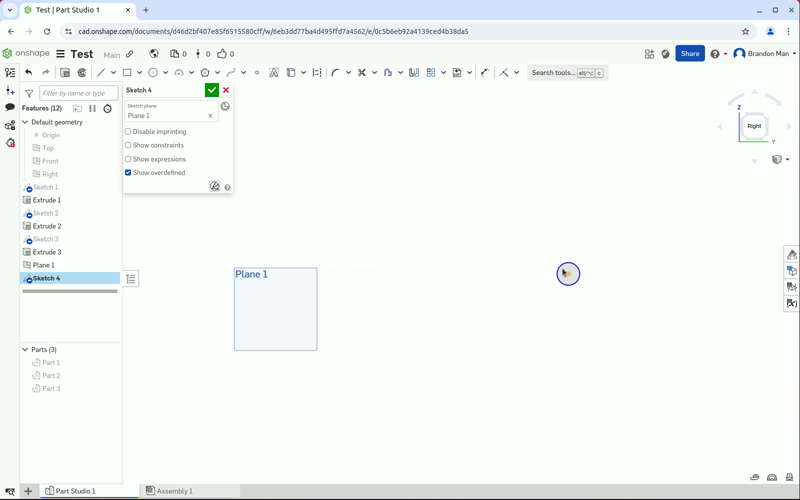
scroll(6)
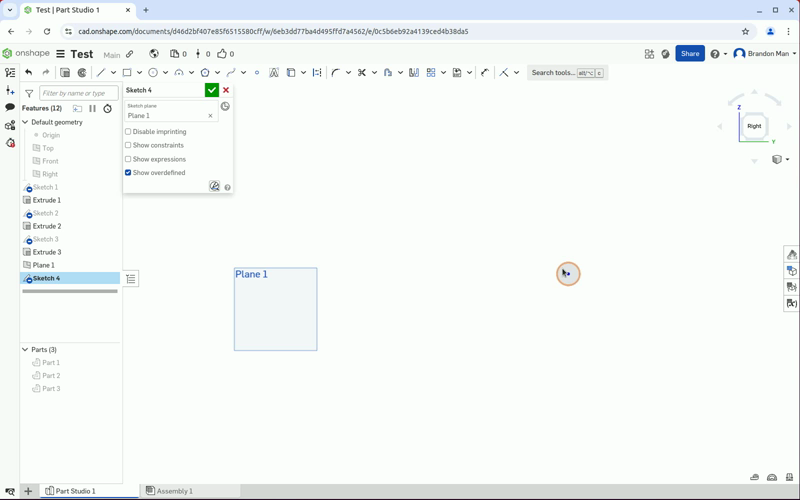
scroll(6)
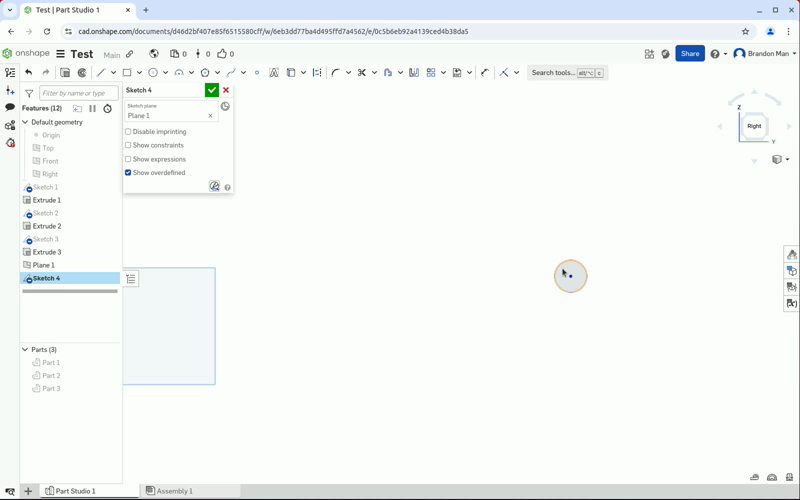
scroll(6)
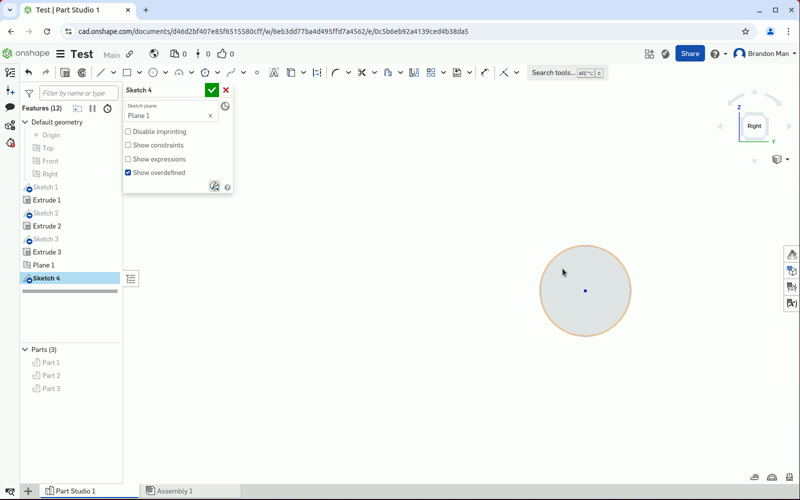
click(562, 268)
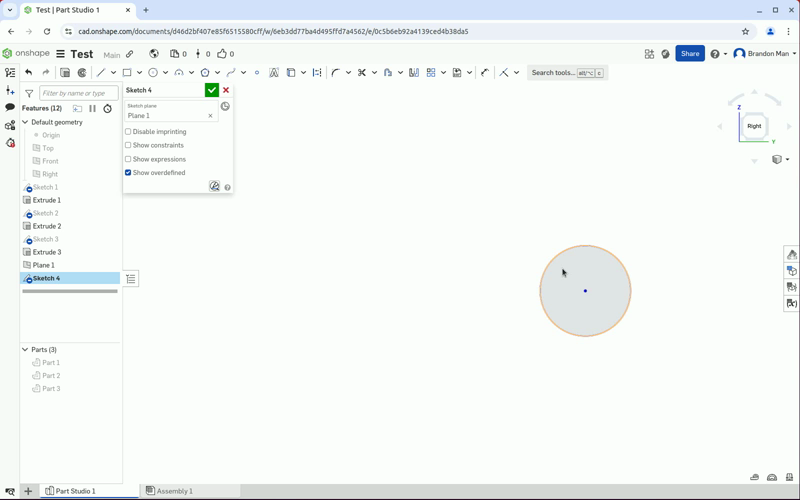
scroll(-6)
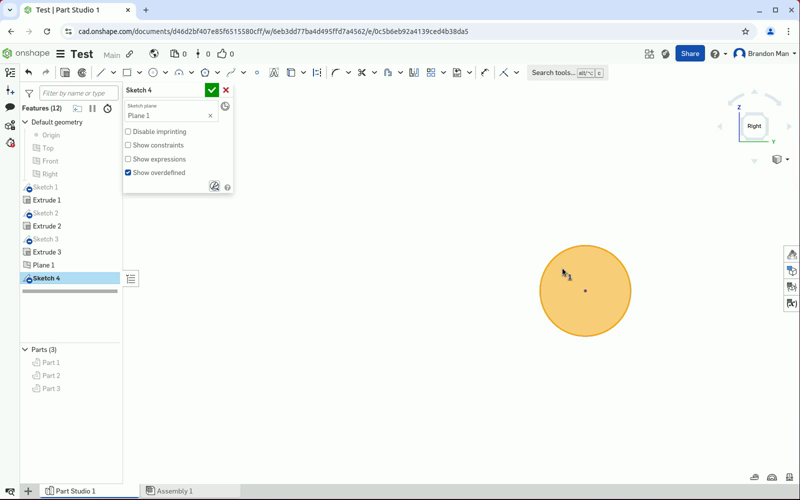
scroll(-6)
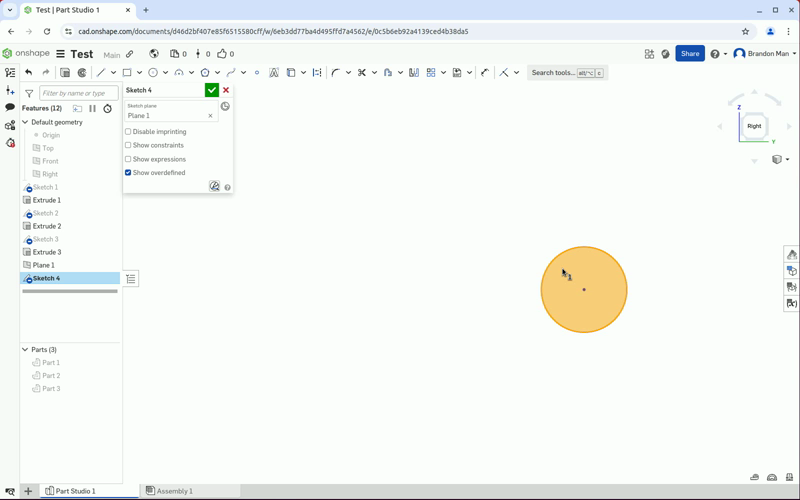
scroll(-6)
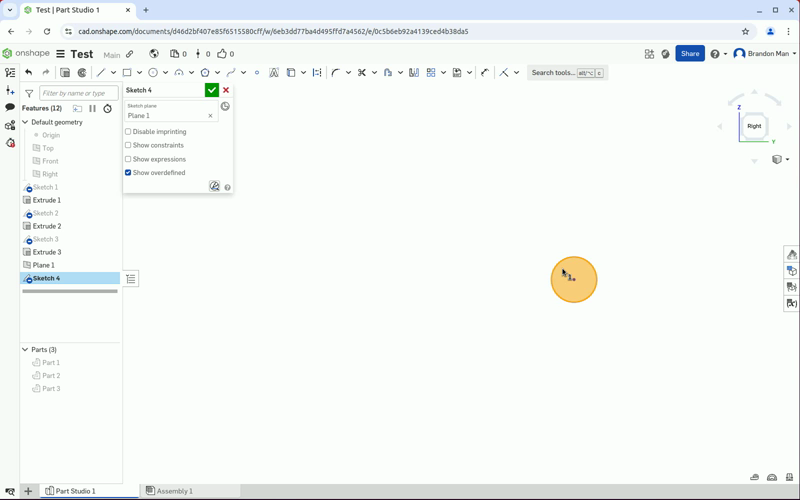
scroll(-6)
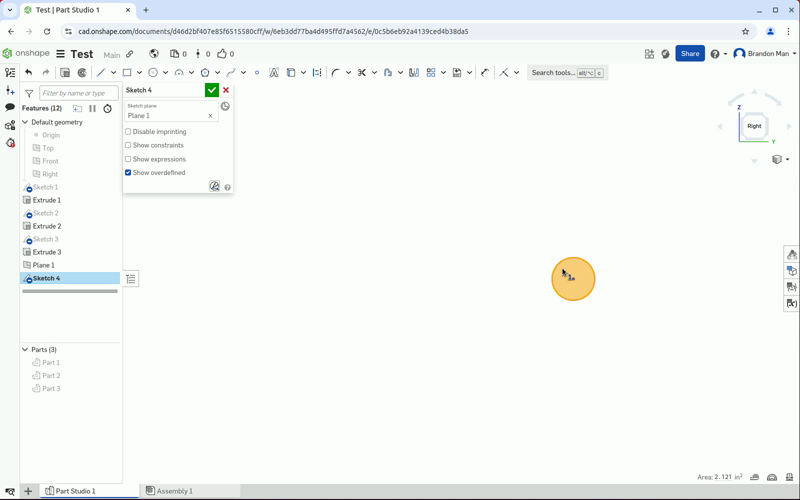
scroll(-6)
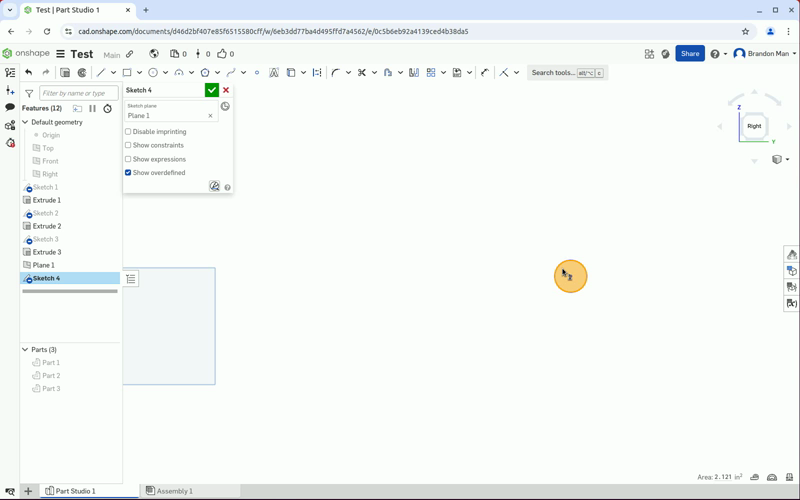
scroll(-6)
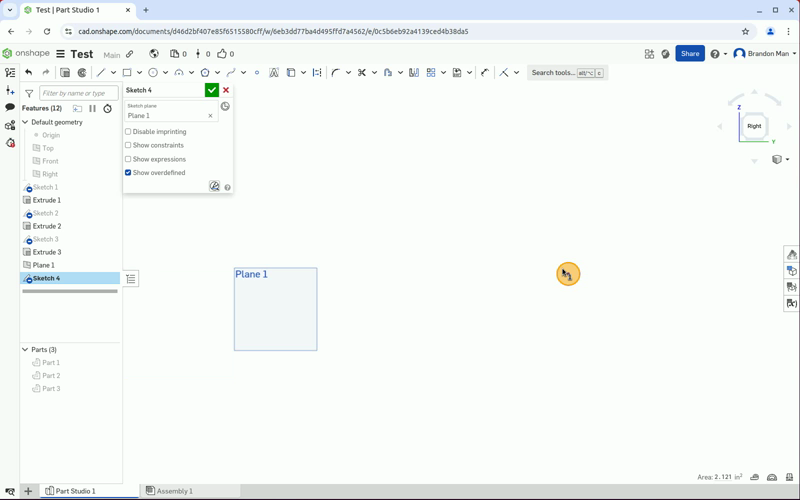
scroll(-6)
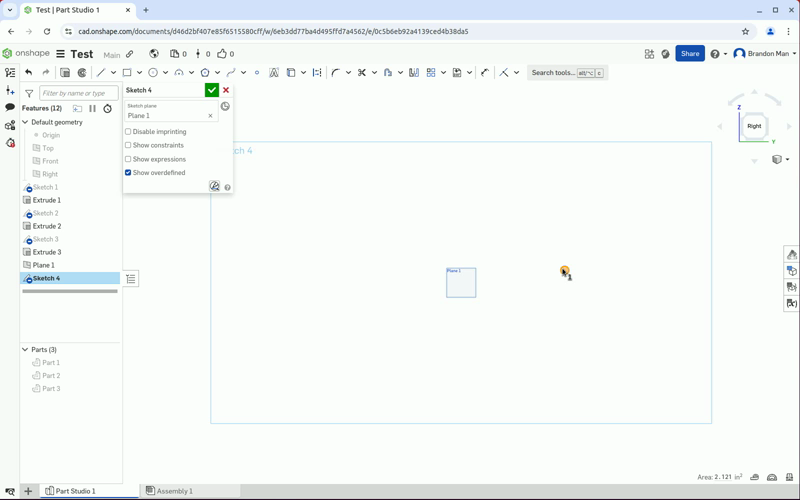
mouse_move(73, 352)
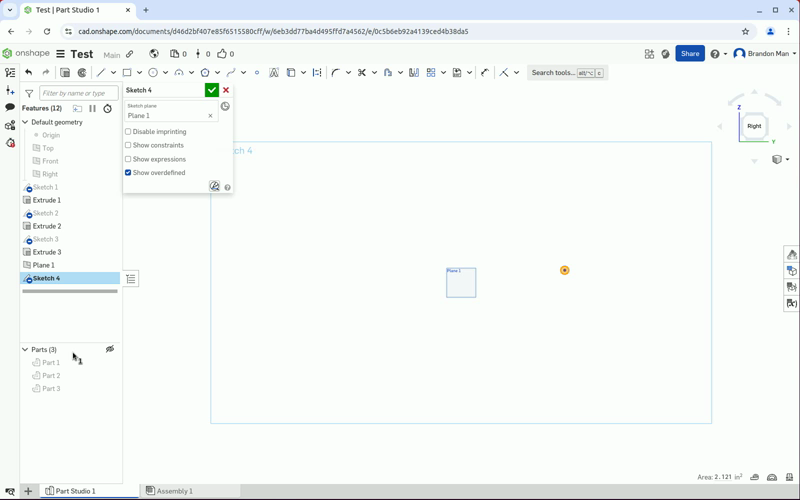
key(shift+y)
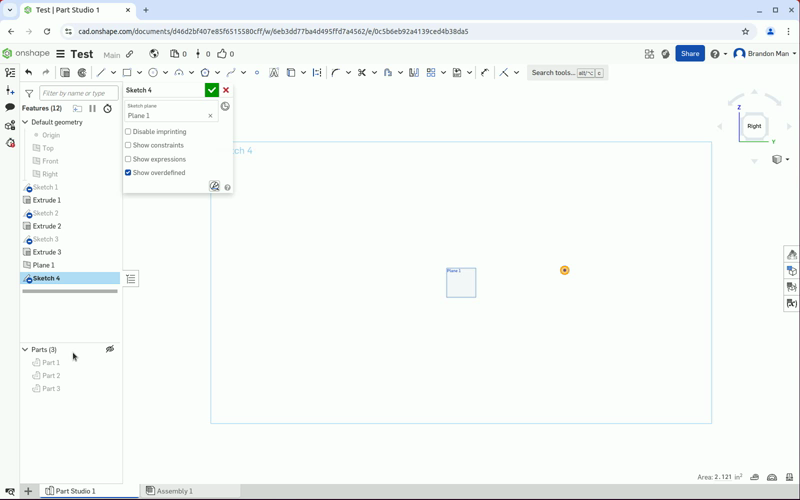
key(shift+e)
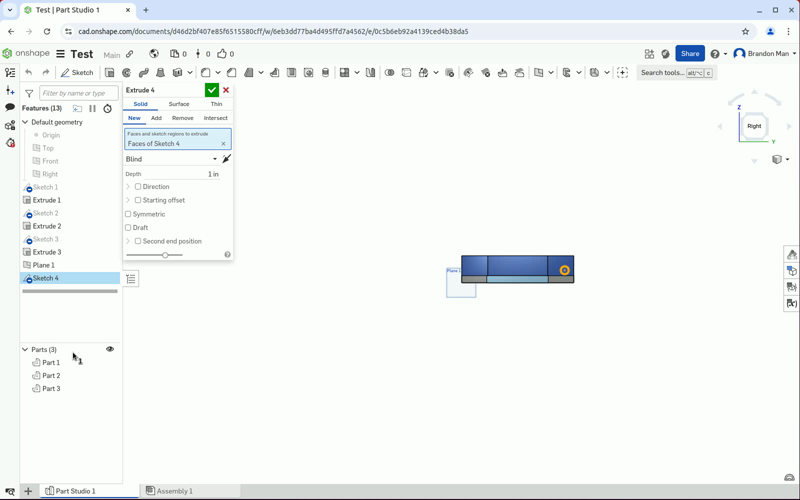
mouse_move(143, 106)
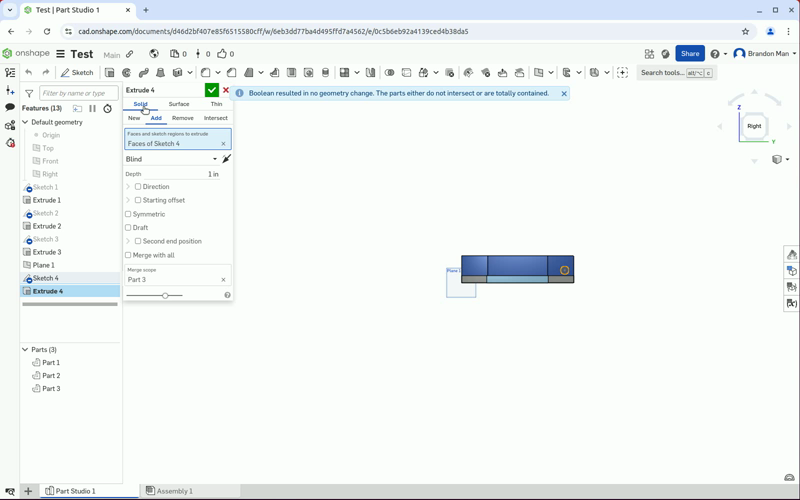
click(143, 106)
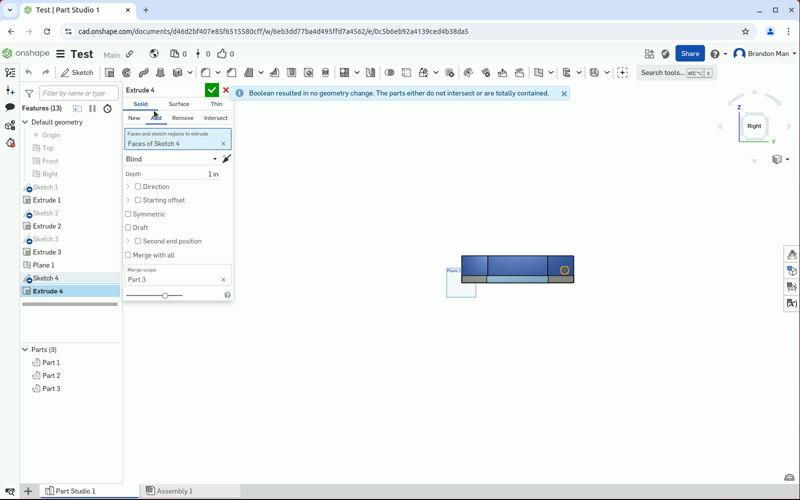
mouse_move(186, 120)
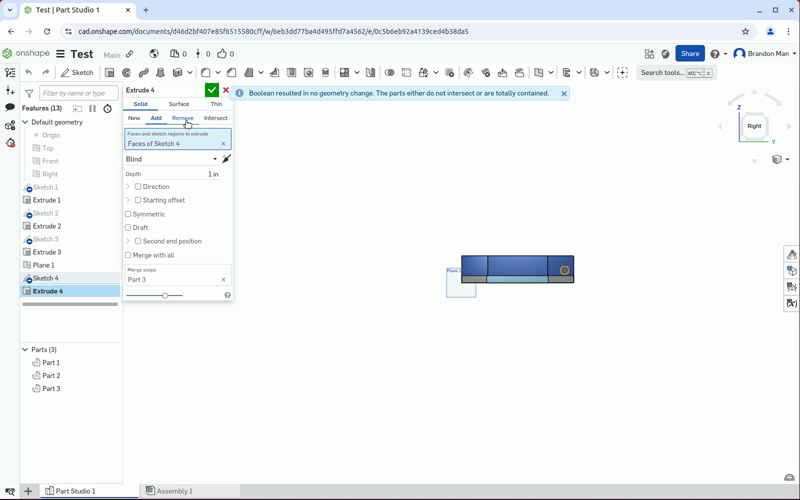
click(186, 120)
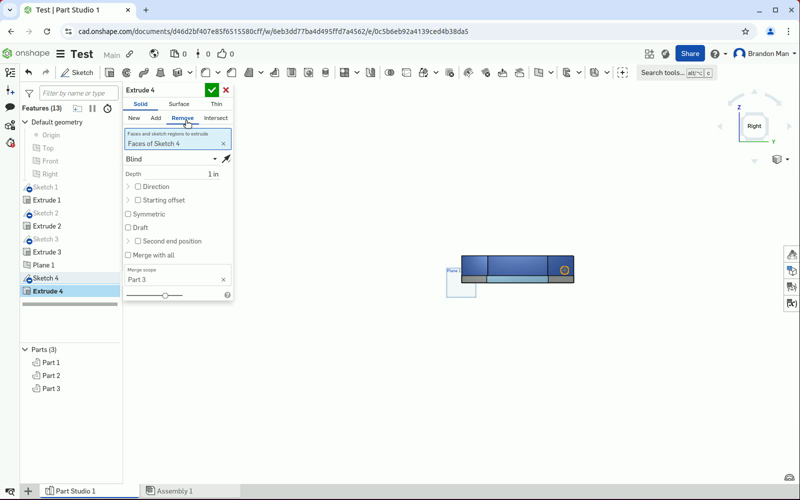
key(tab, 4)
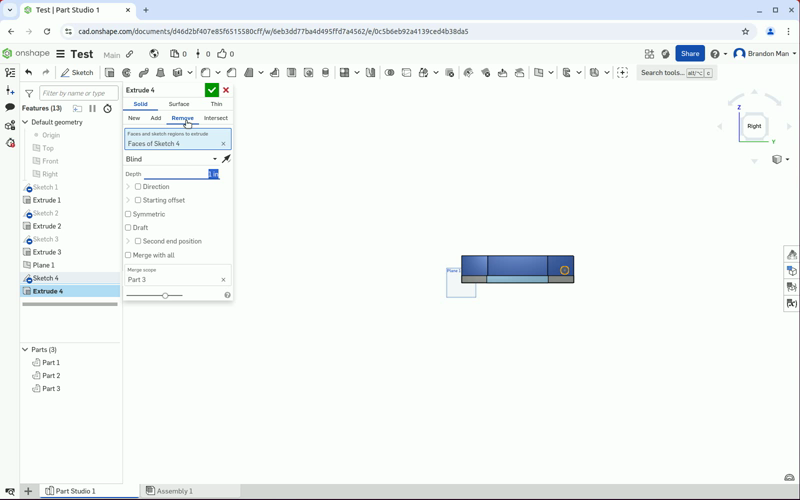
text(12.517)
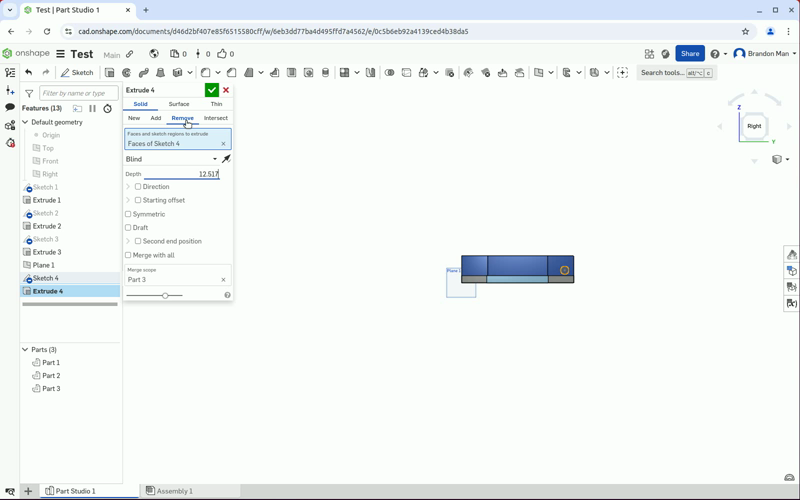
key(tab, 6)
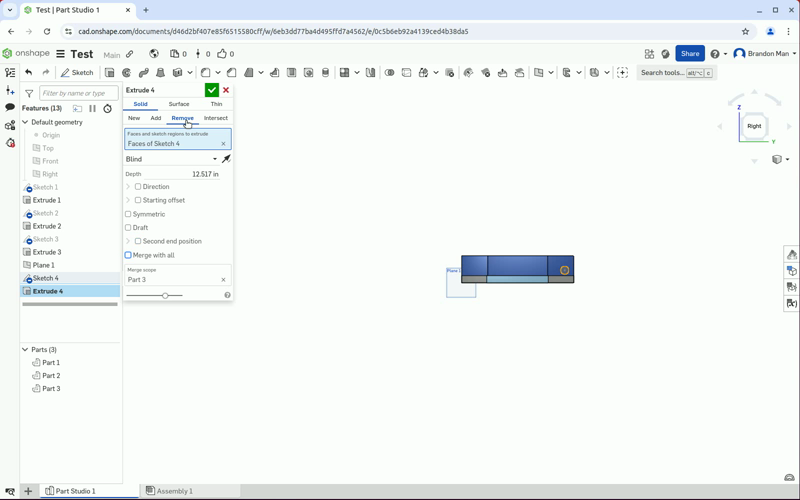
key(space)
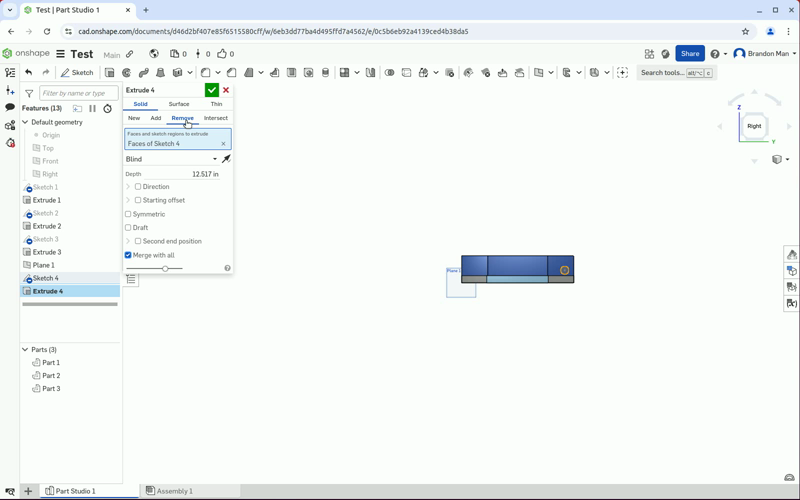
key(enter)
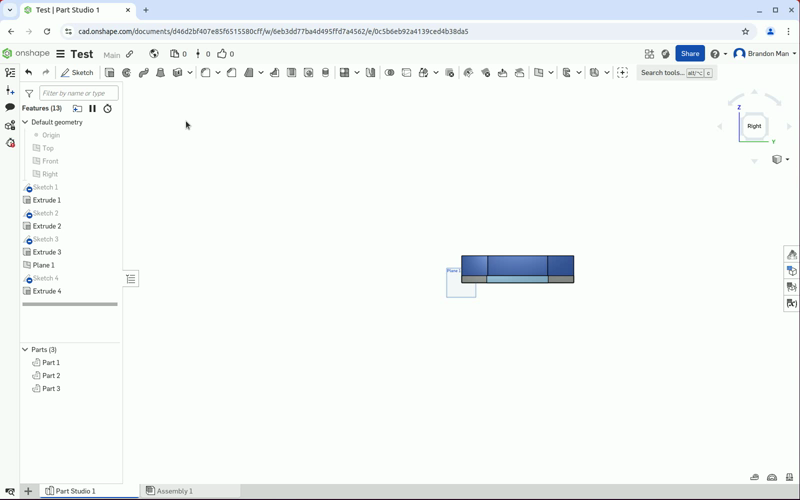
key(shift+h)
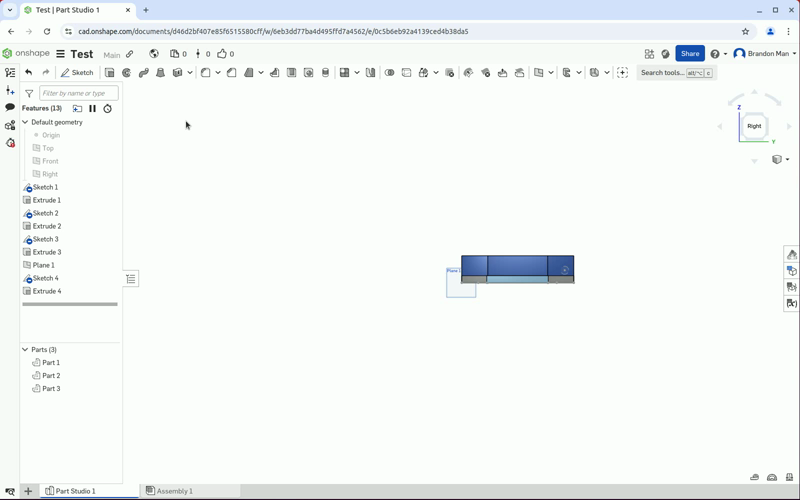
key(shift+h)
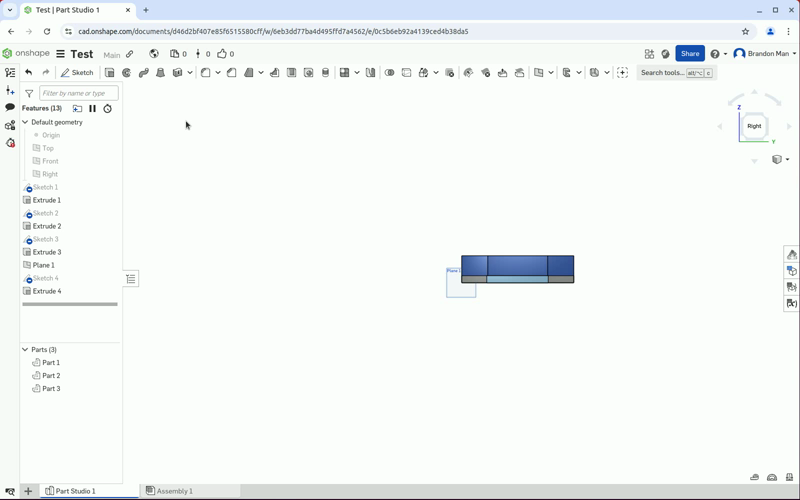
mouse_move(73, 189)
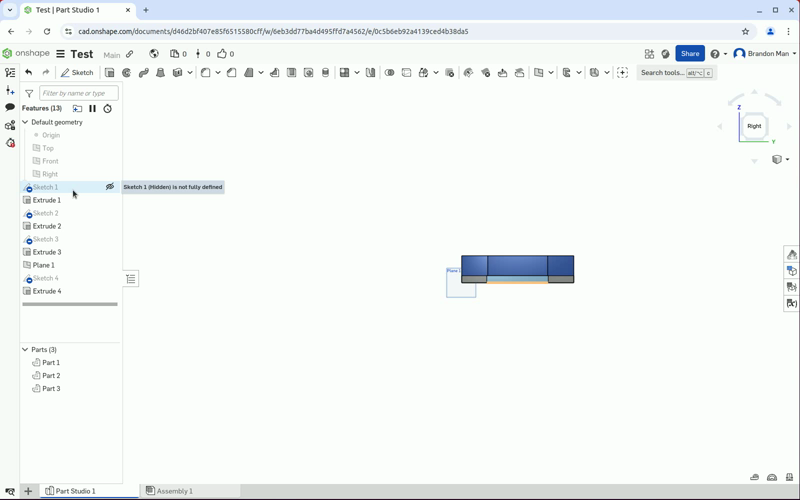
click(73, 189)
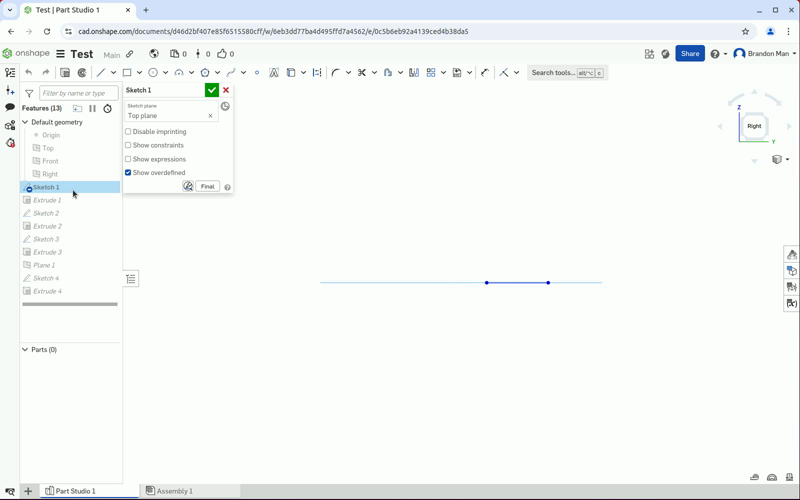
mouse_move(229, 92)
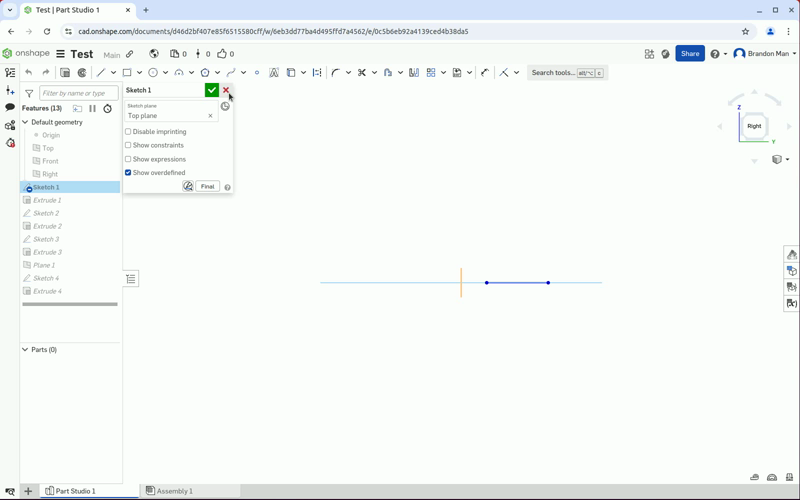
click(229, 92)
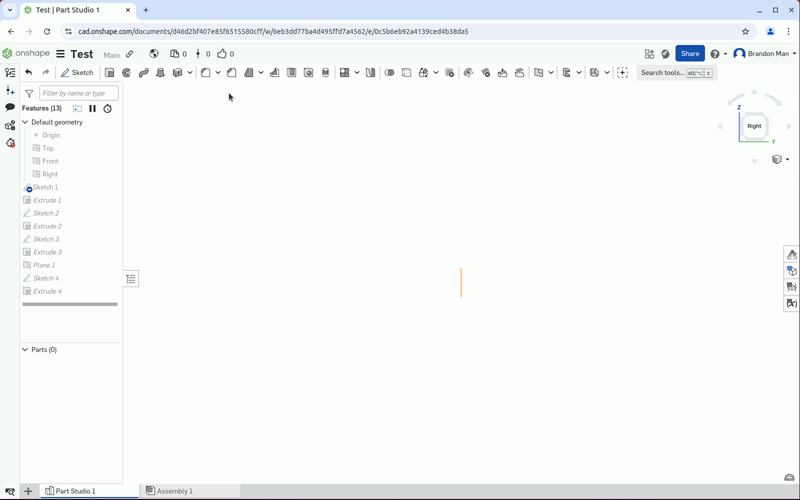
key(shift+s)
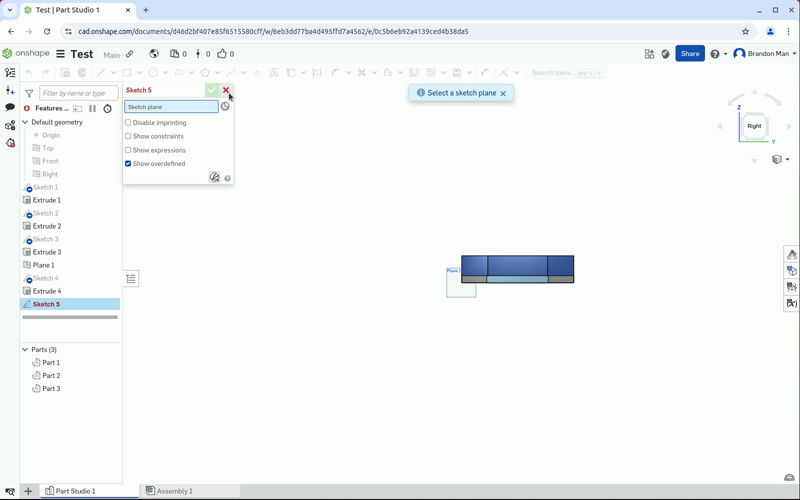
mouse_move(73, 267)
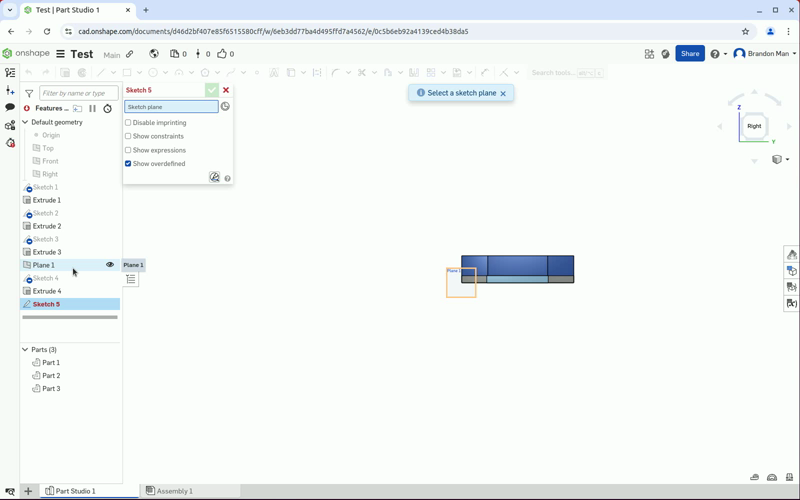
click(73, 267)
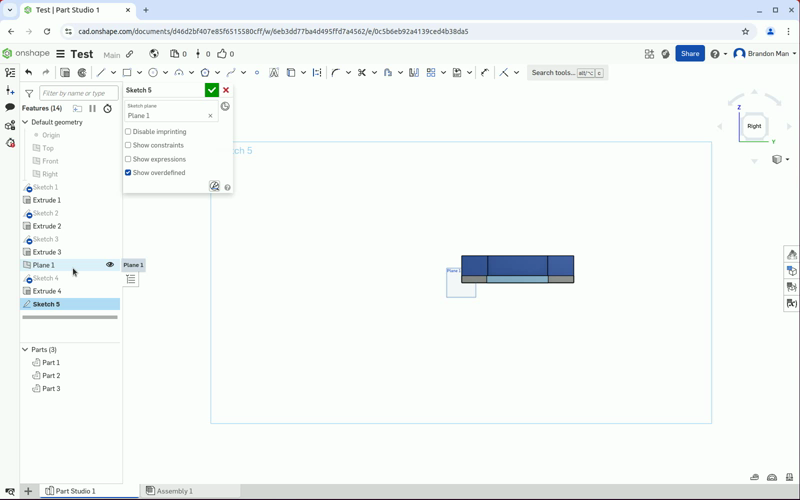
mouse_move(73, 352)
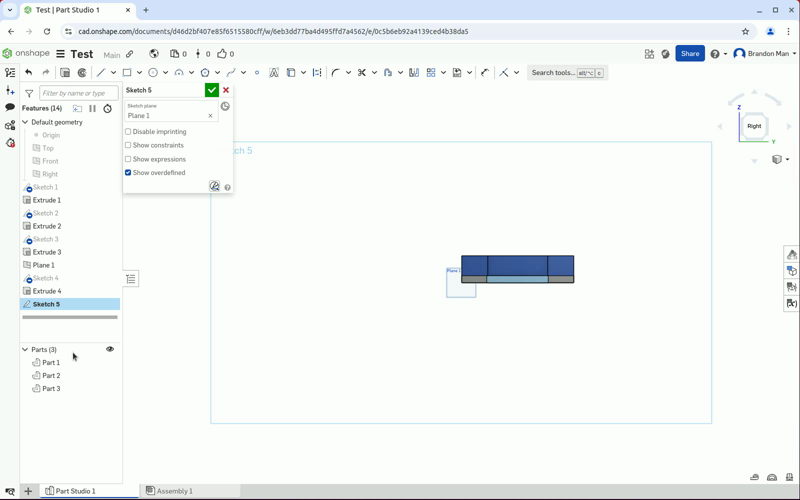
key(y)
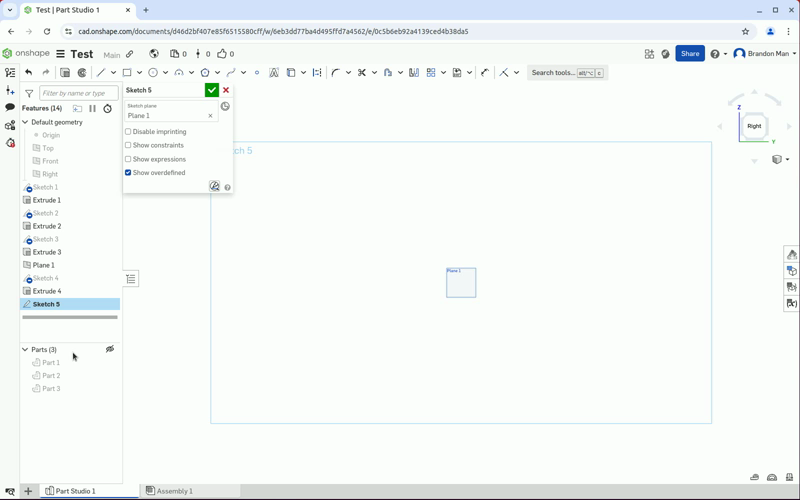
key(c)
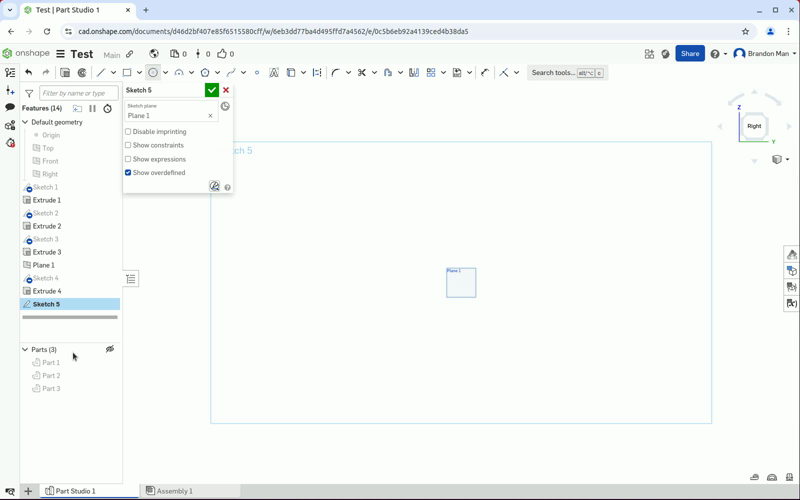
key_down(shift)
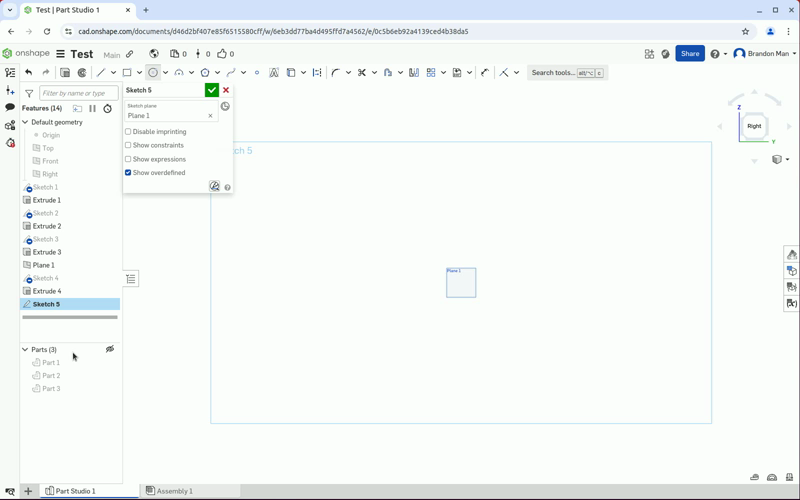
mouse_move(469, 270)
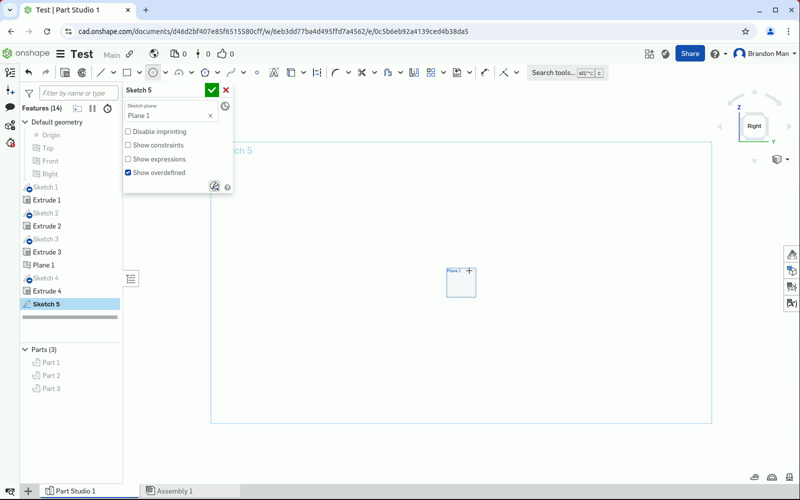
click(469, 270)
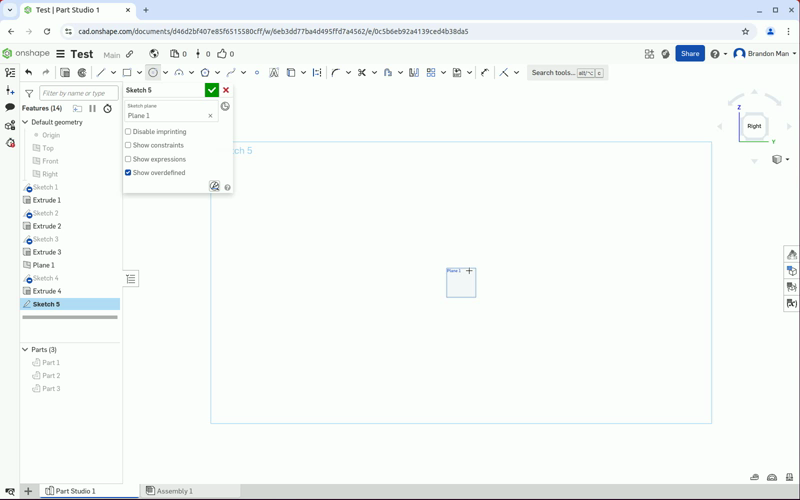
key_up(shift)
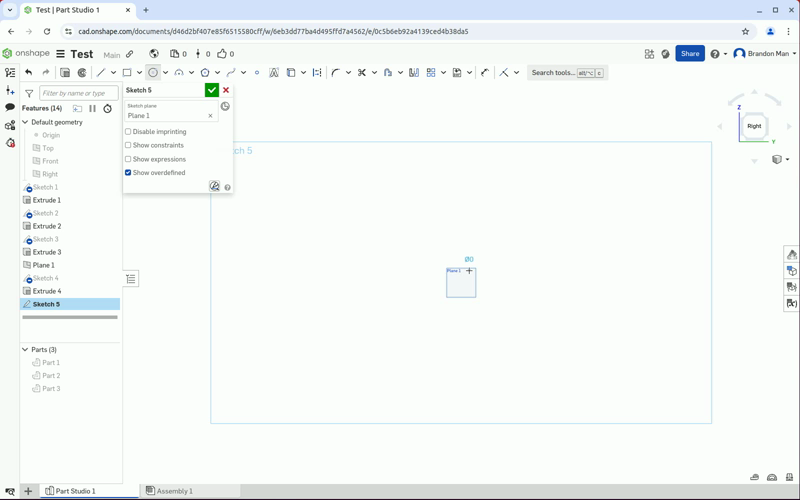
mouse_move(473, 270)
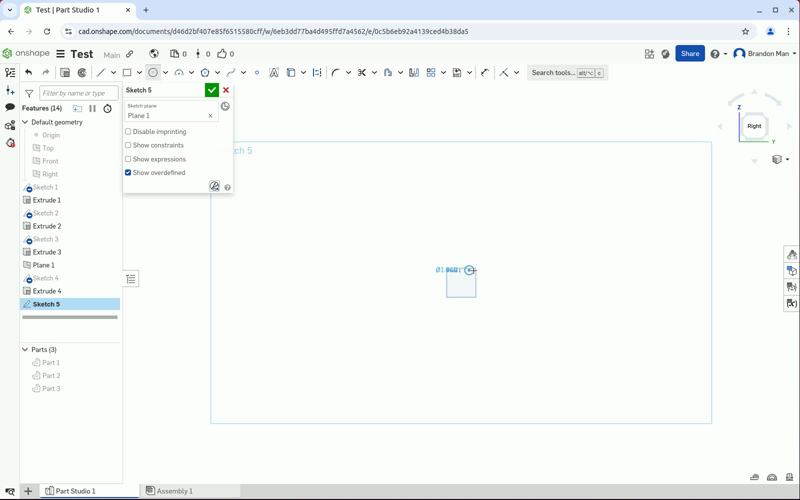
click(473, 270)
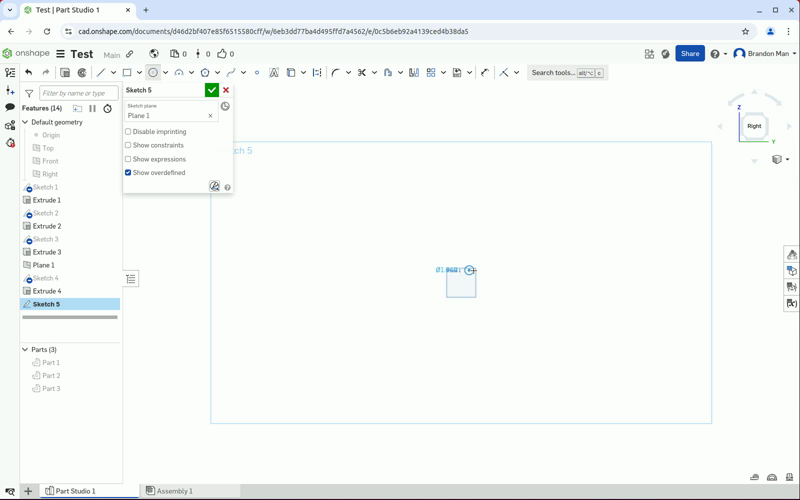
key(esc)
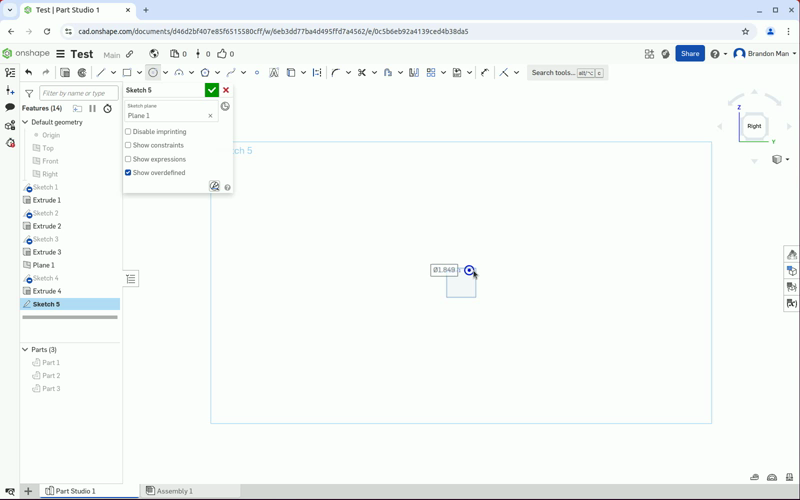
mouse_move(471, 270)
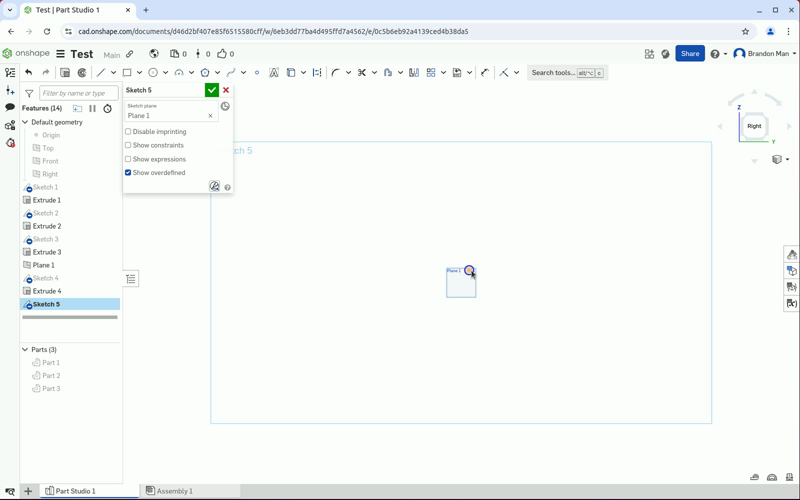
scroll(6)
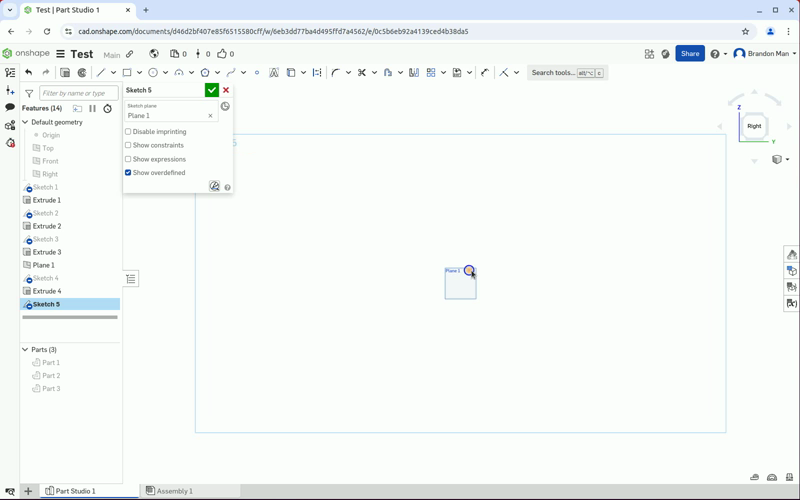
scroll(6)
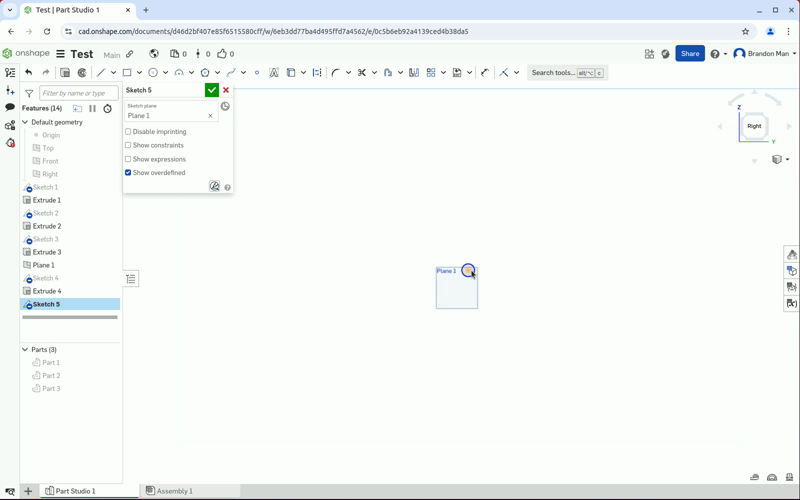
scroll(6)
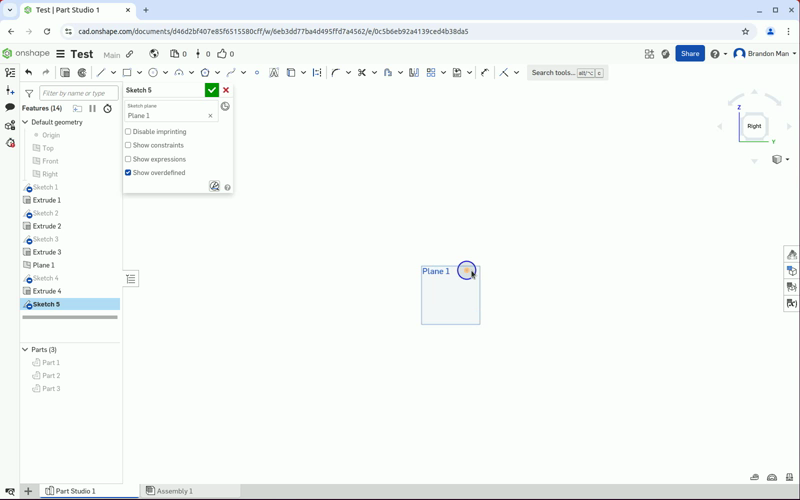
scroll(6)
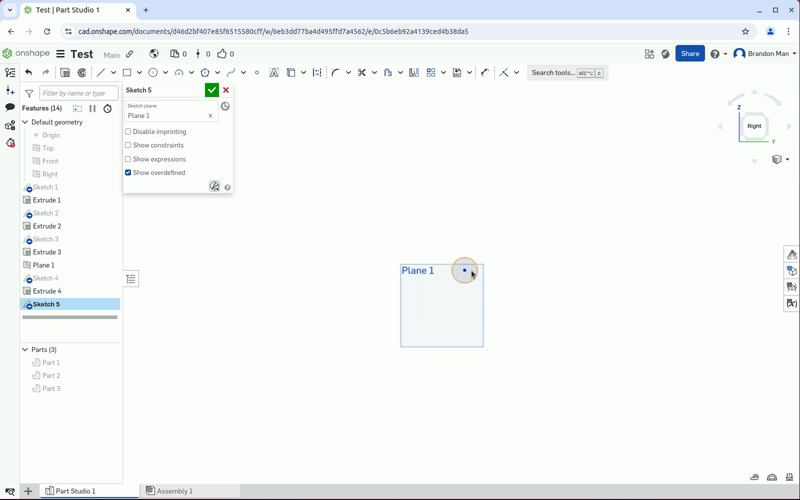
scroll(6)
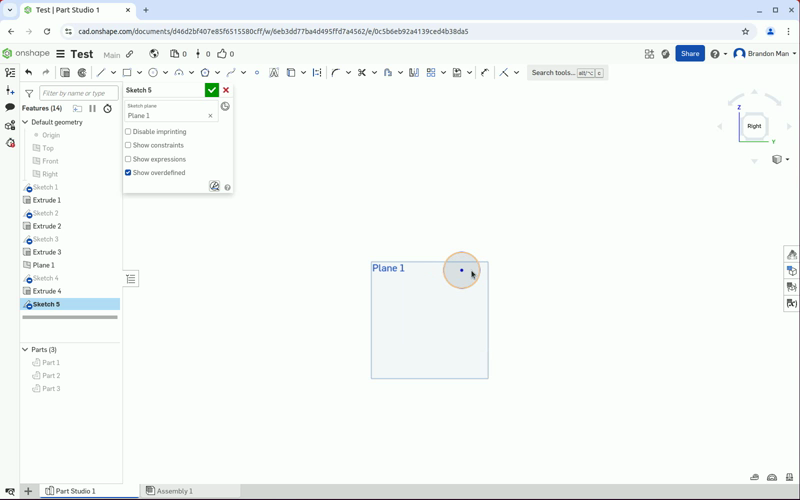
scroll(6)
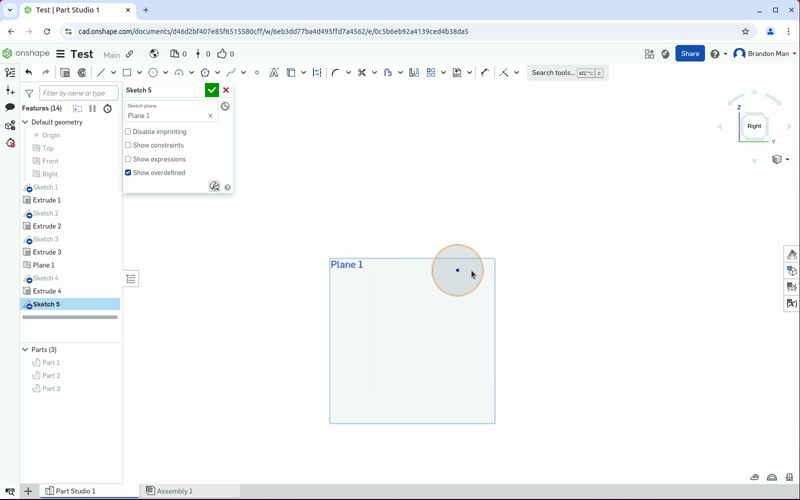
scroll(6)
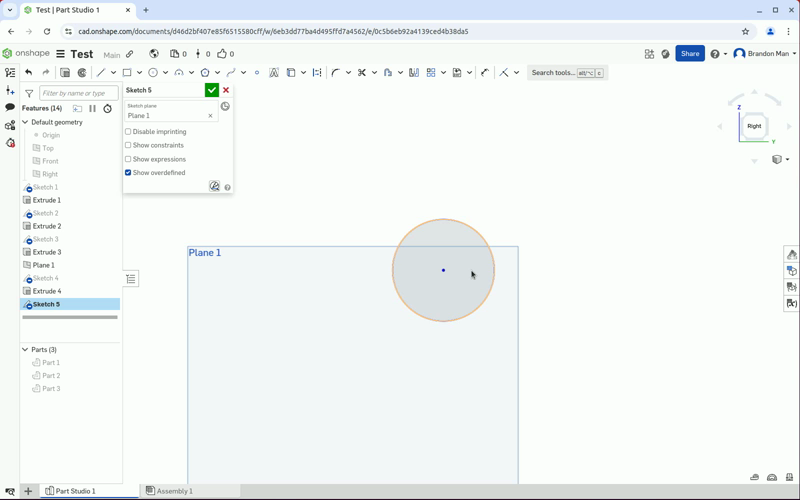
click(471, 270)
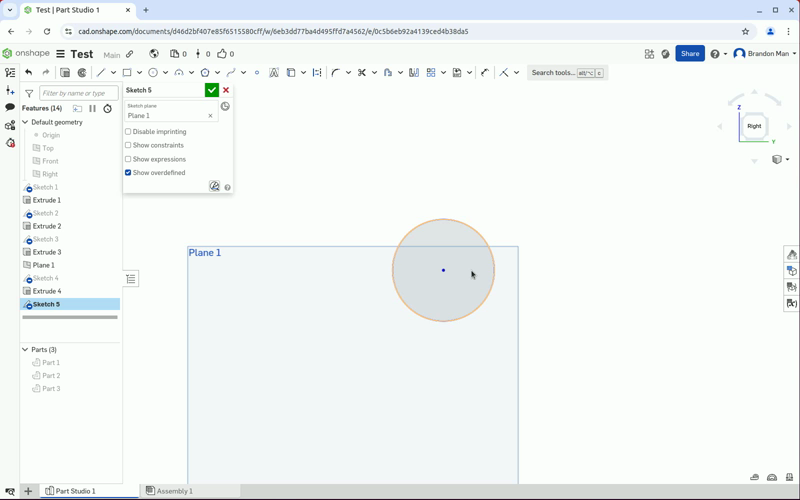
scroll(-6)
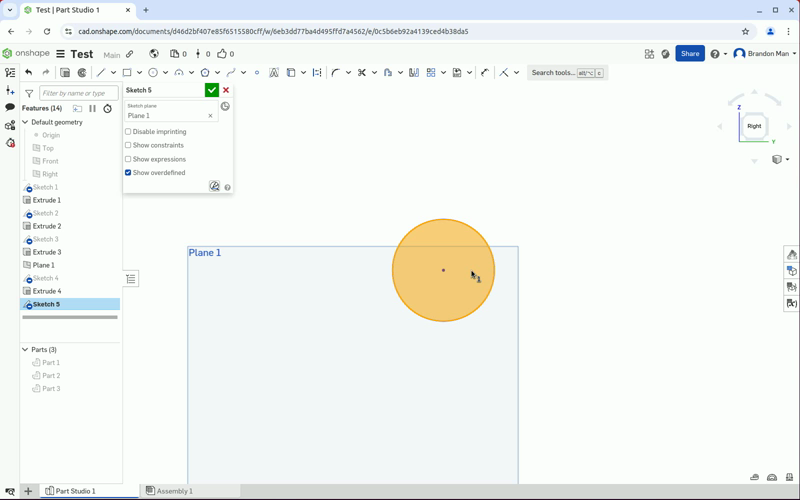
scroll(-6)
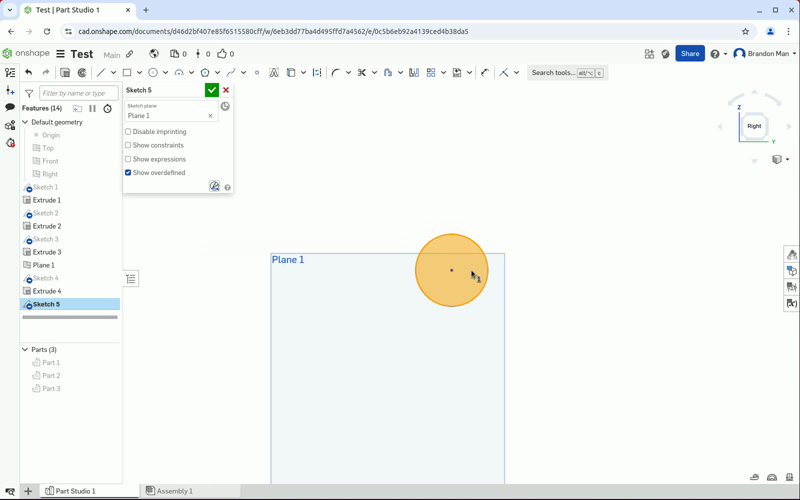
scroll(-6)
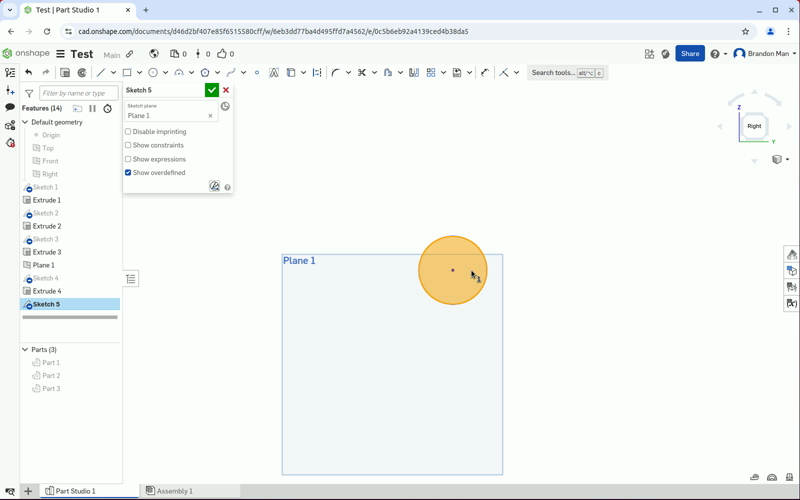
scroll(-6)
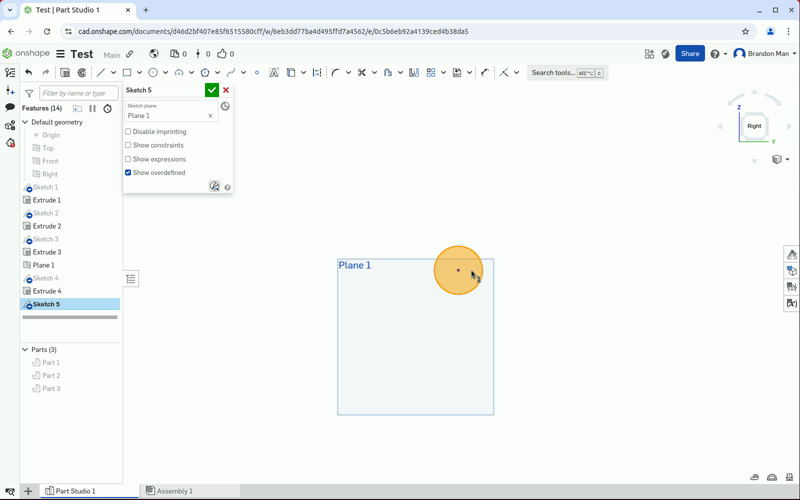
scroll(-6)
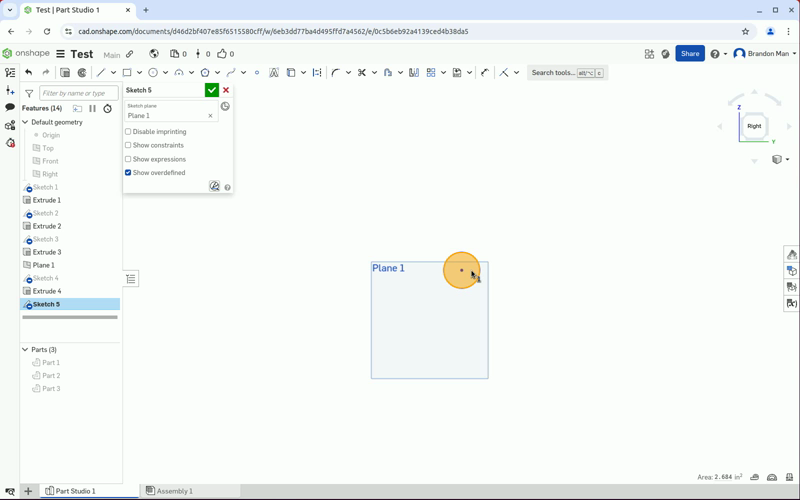
scroll(-6)
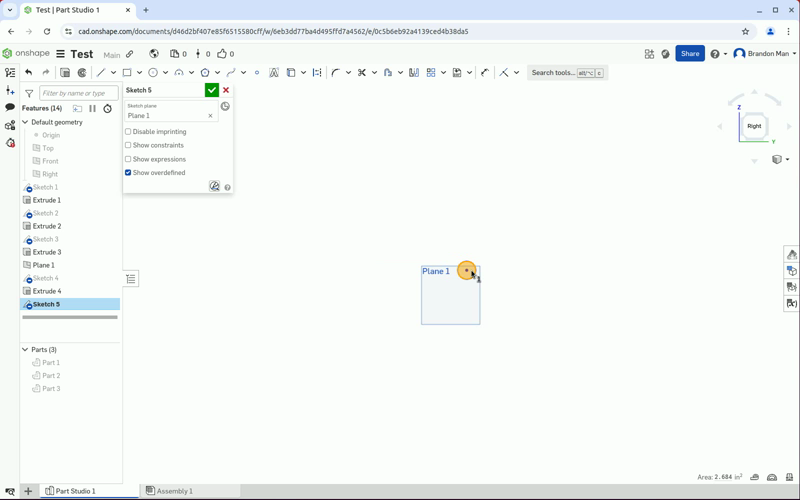
scroll(-6)
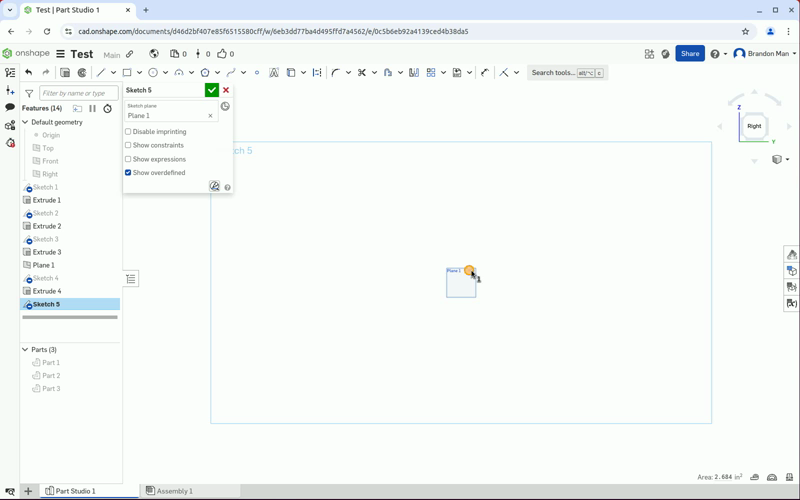
mouse_move(73, 352)
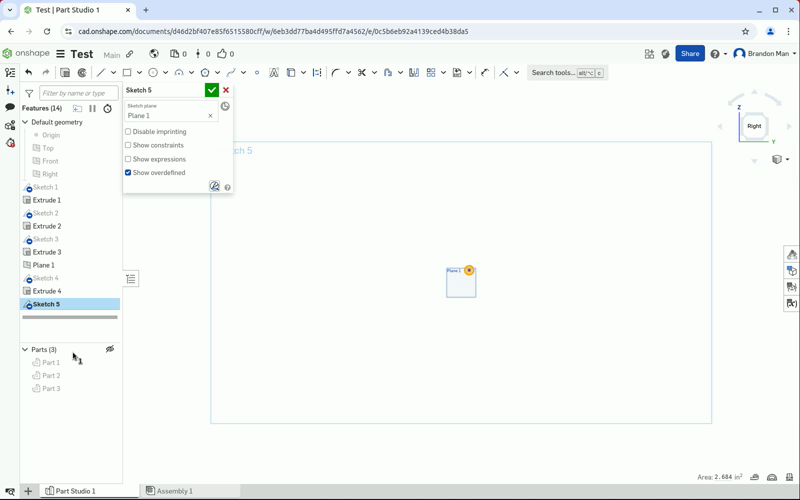
key(shift+y)
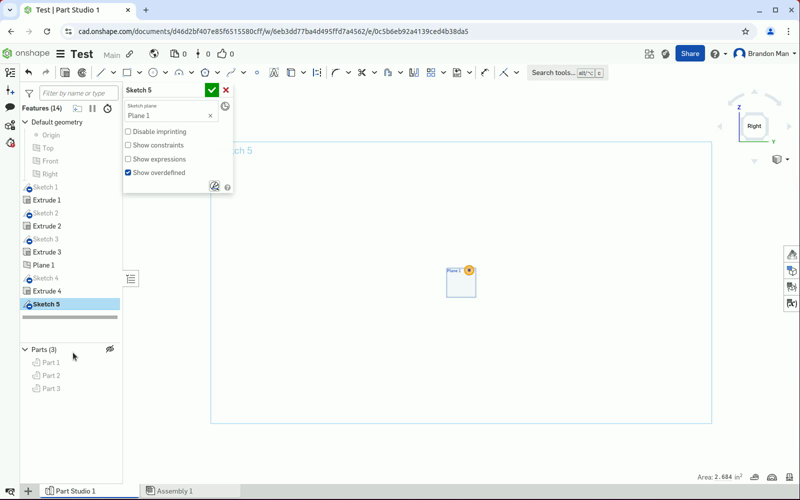
key(shift+e)
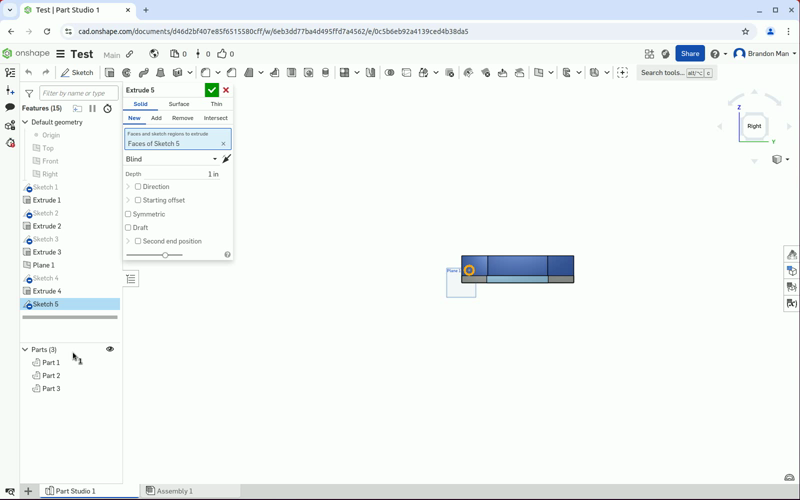
mouse_move(143, 106)
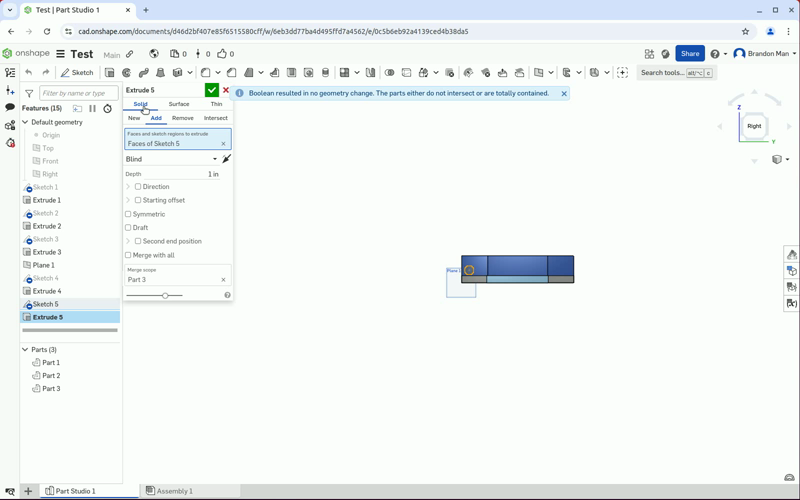
click(143, 106)
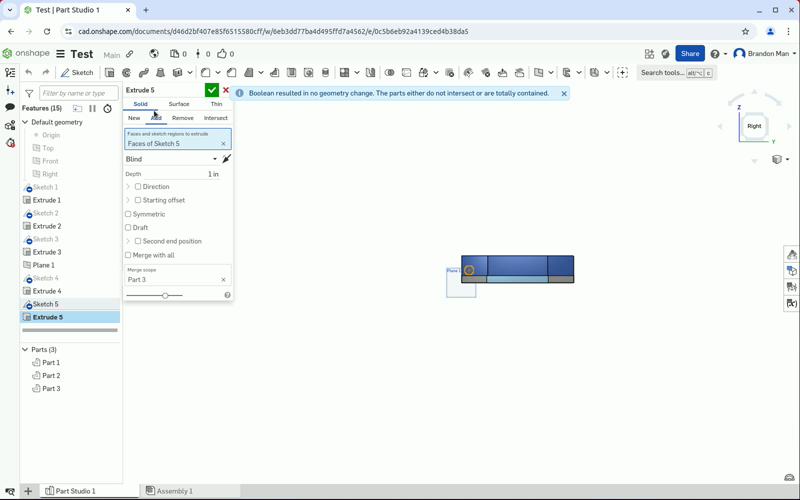
mouse_move(186, 120)
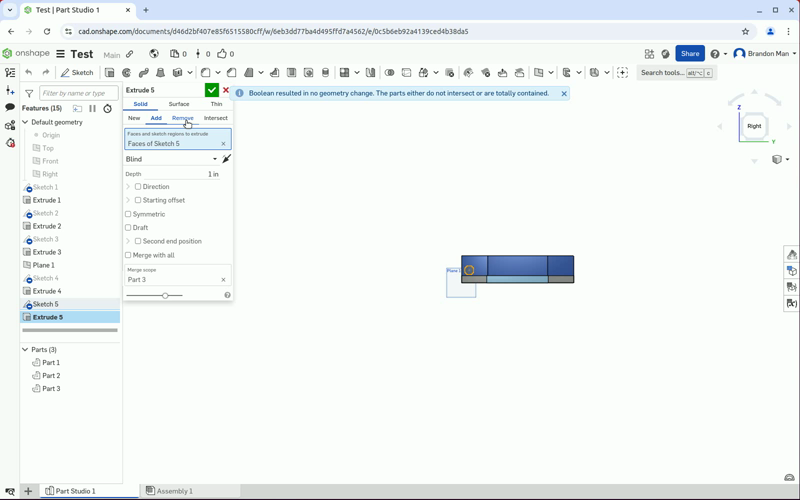
click(186, 120)
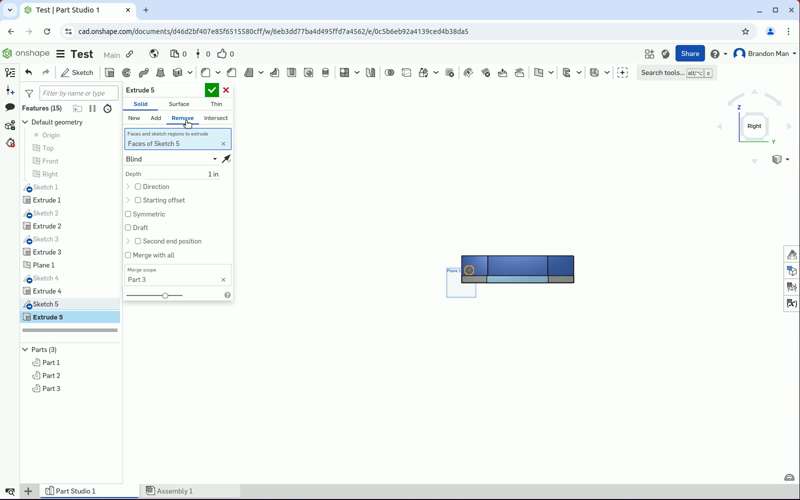
key(tab, 4)
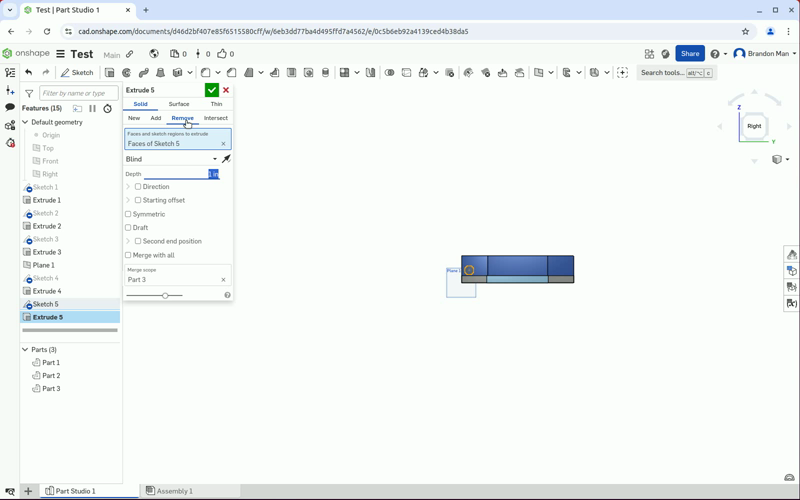
text(12.517)
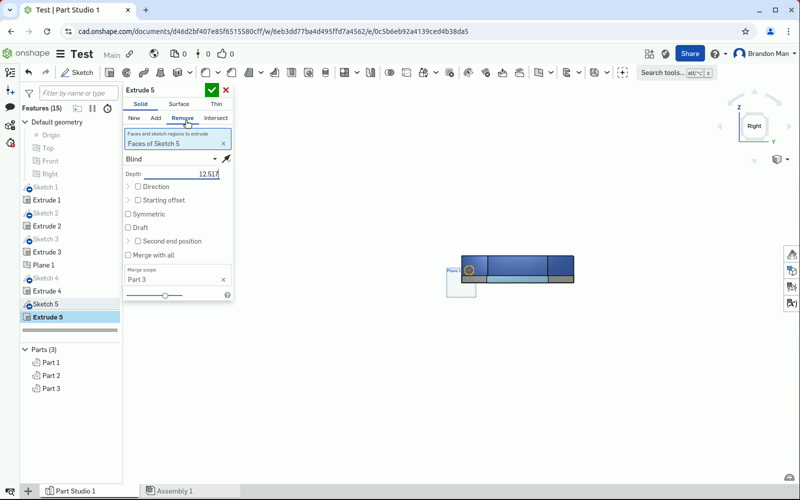
key(tab, 6)
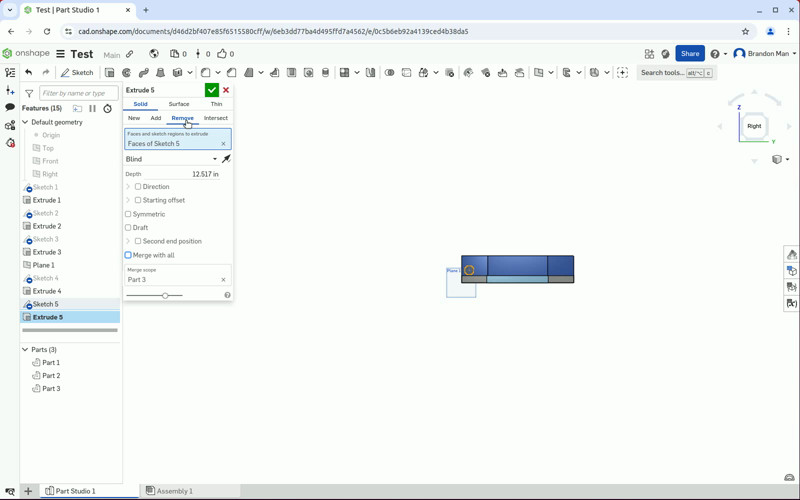
key(space)
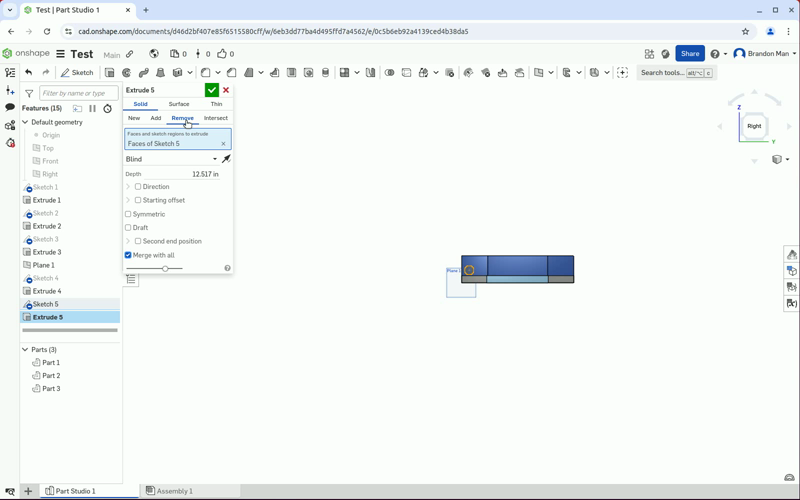
key(enter)
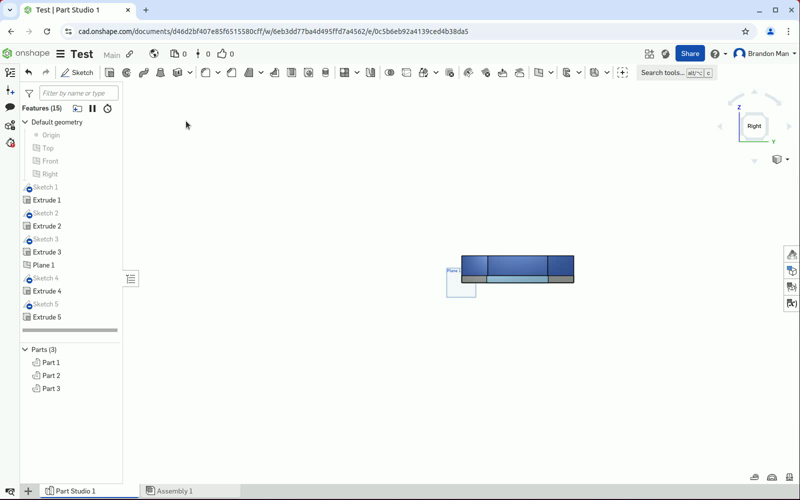
key(shift+h)
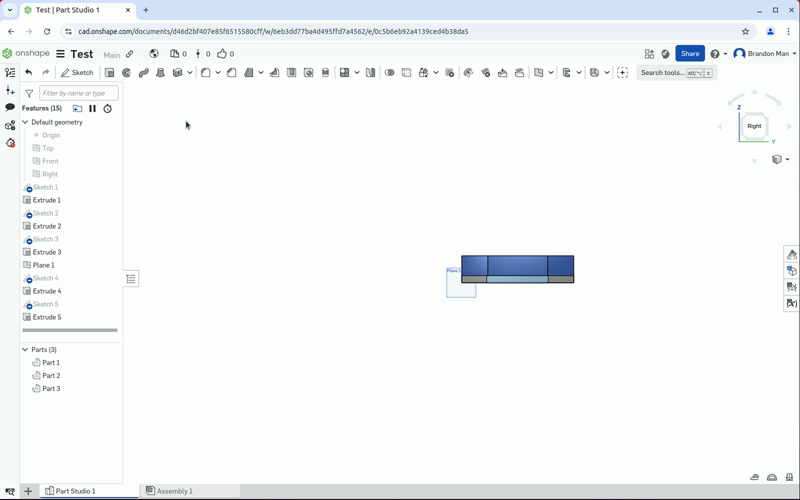
key(shift+h)
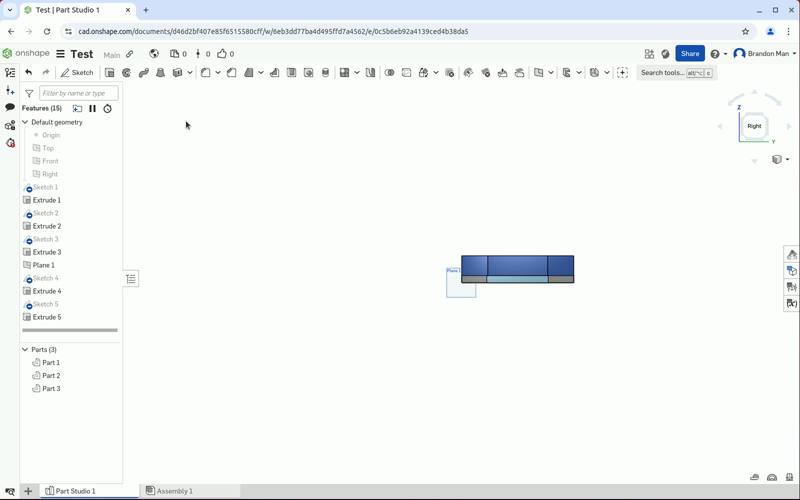
mouse_move(73, 189)
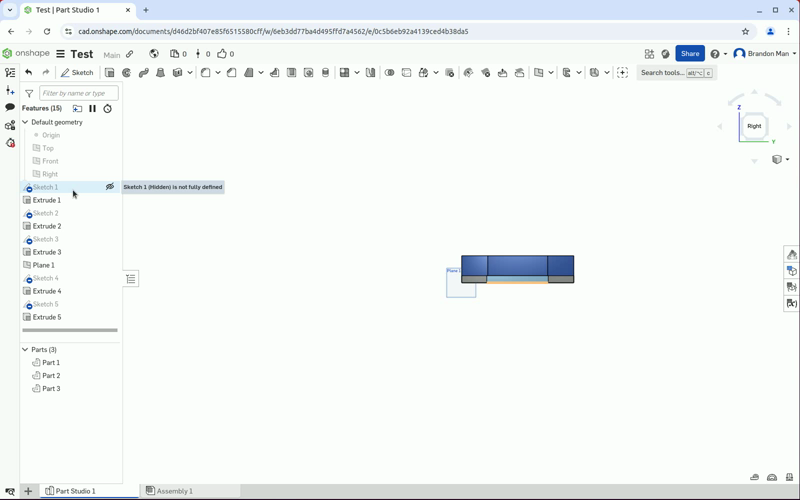
click(73, 189)
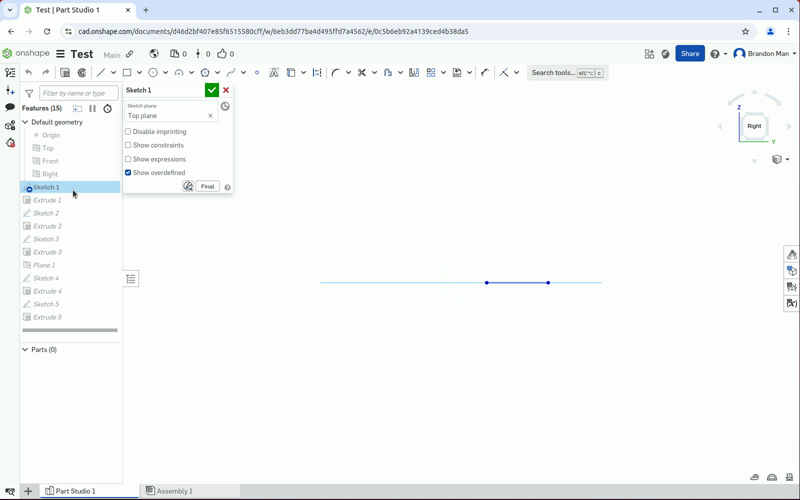
mouse_move(229, 92)
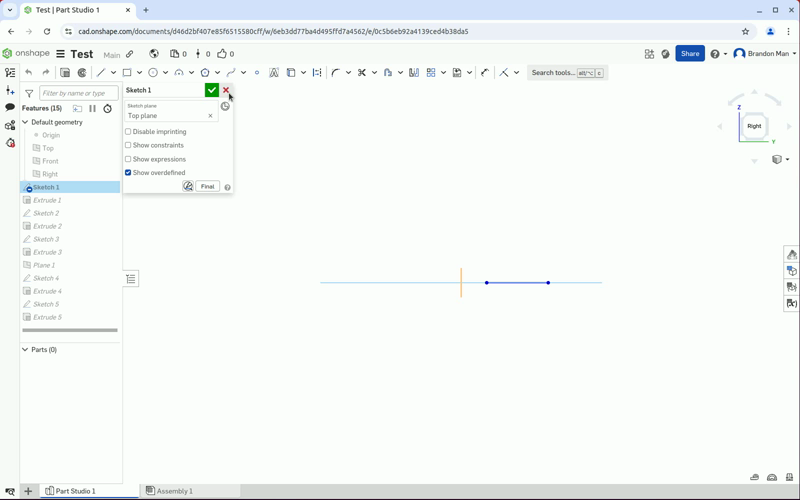
click(229, 92)
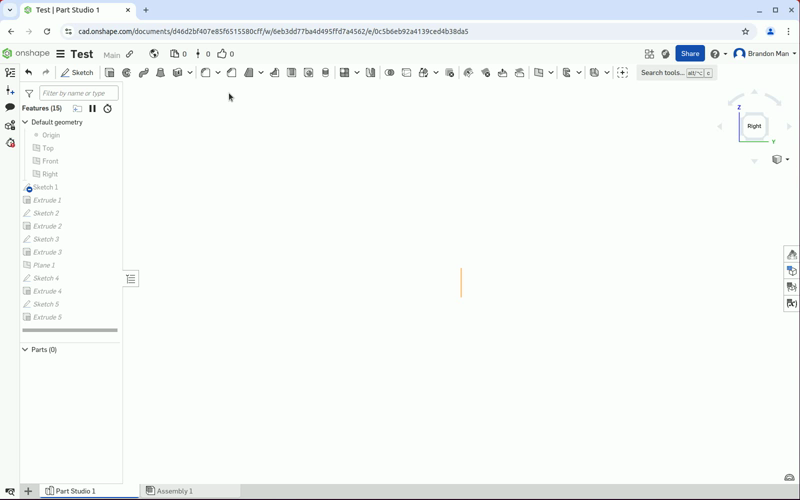
mouse_move(73, 352)
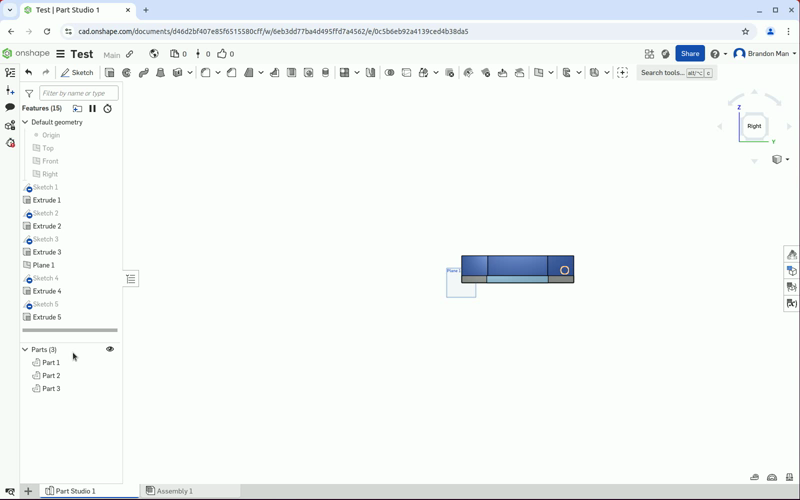
key(y)
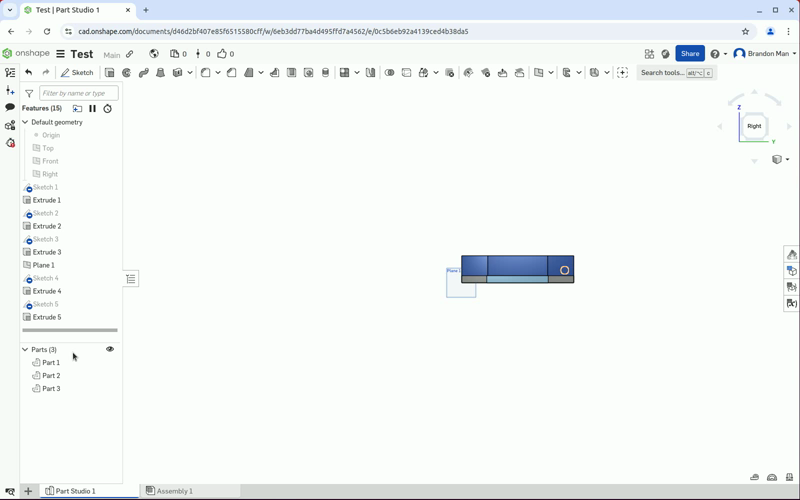
key(shift+p)
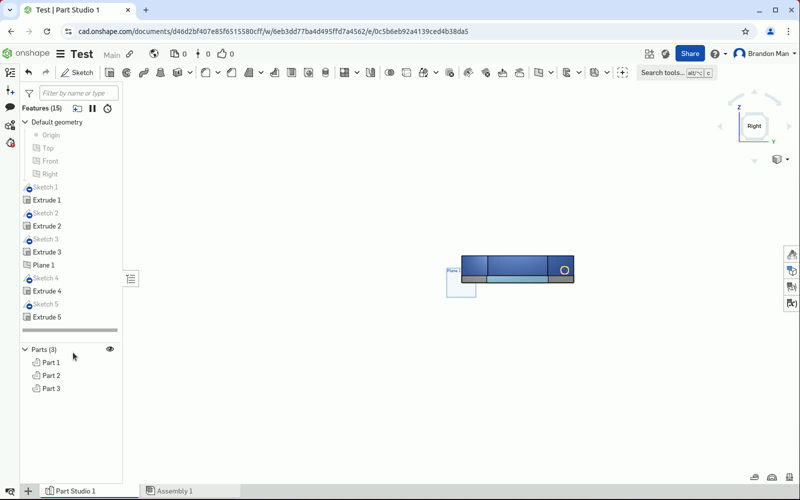
key(space)
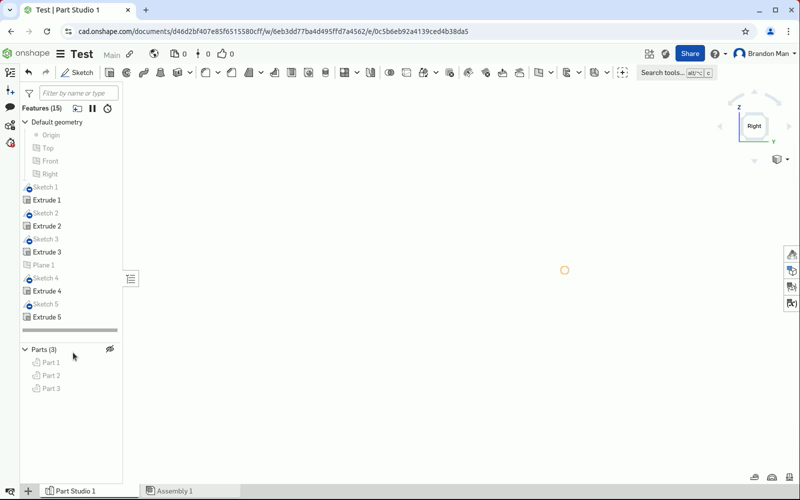
key_down(shift)
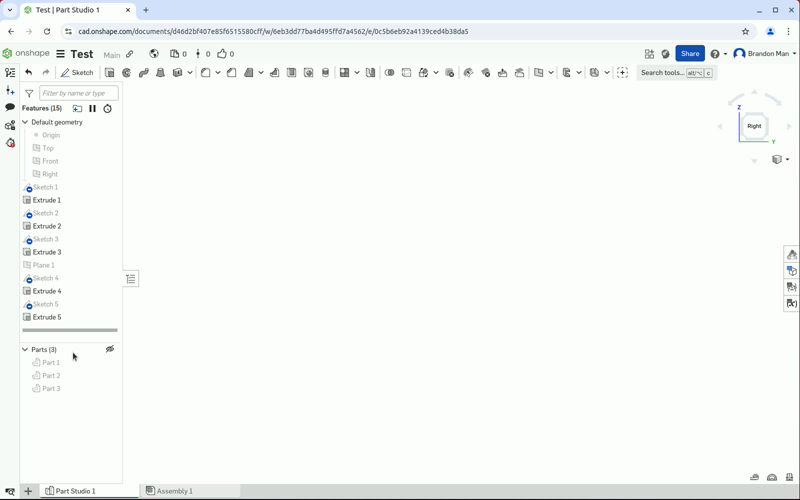
key(right)
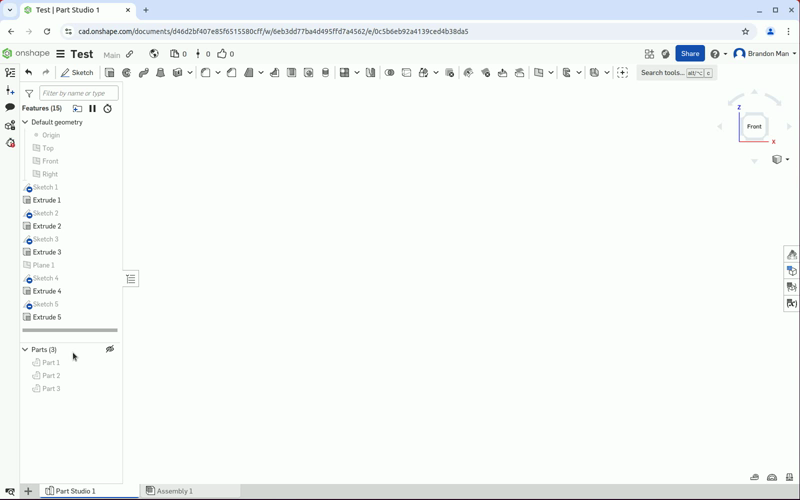
key_up(shift)
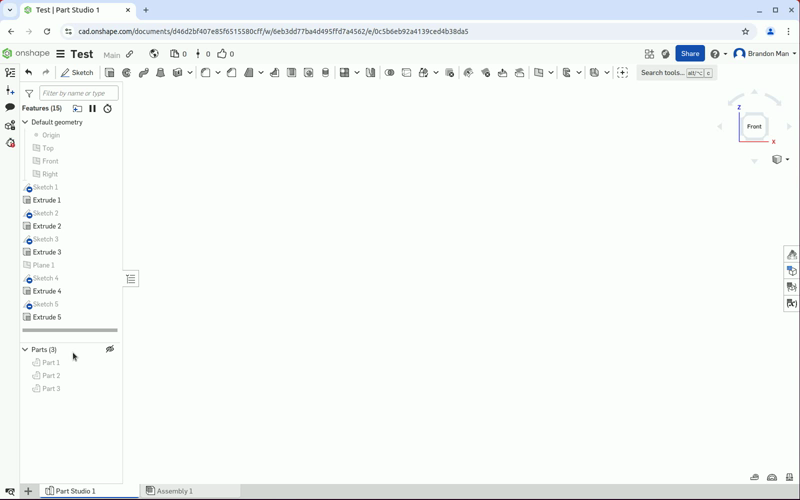
key(space)
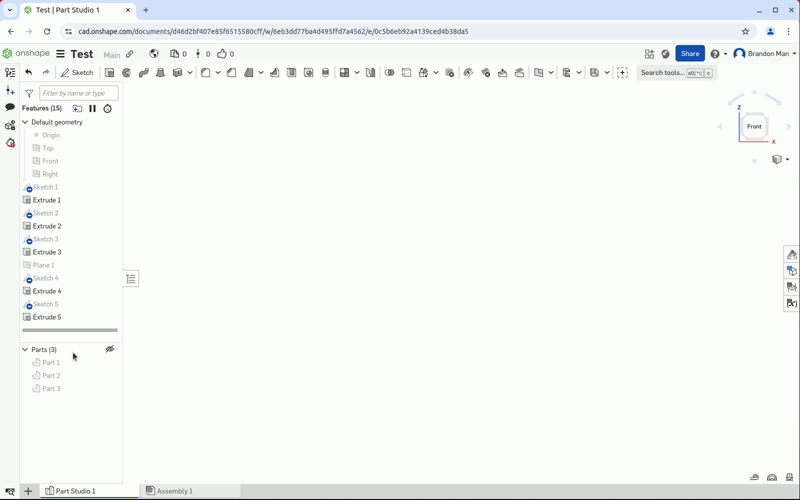
key_down(shift)
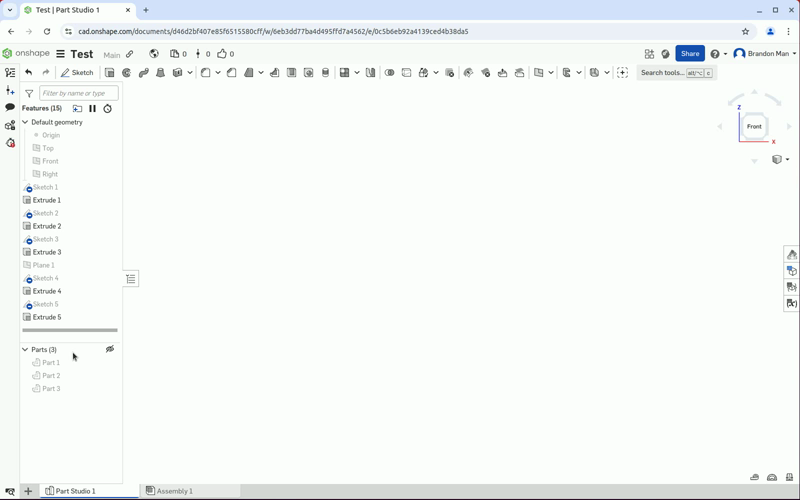
key(down)
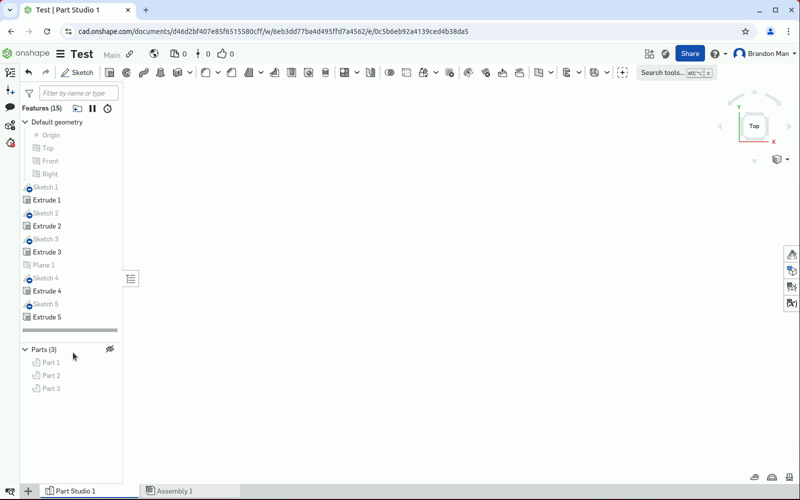
key_up(shift)
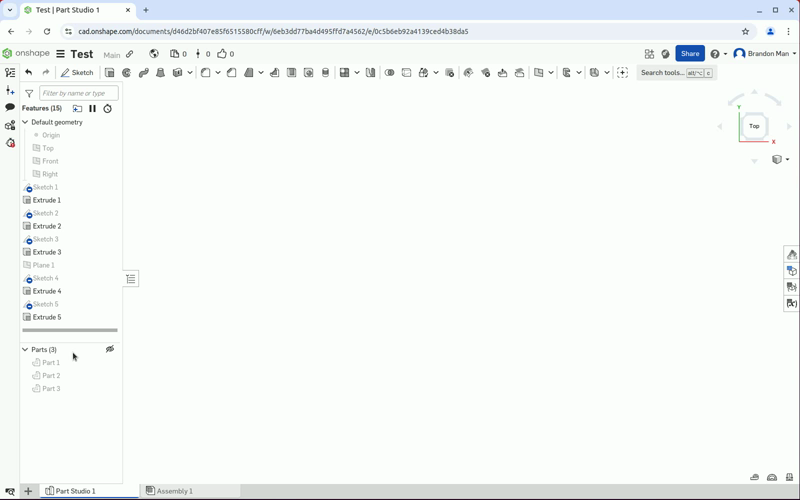
mouse_move(73, 352)
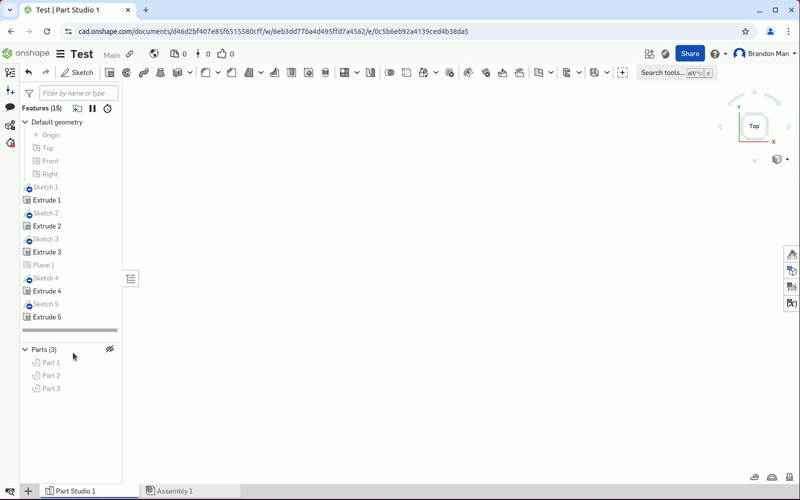
key(shift+y)
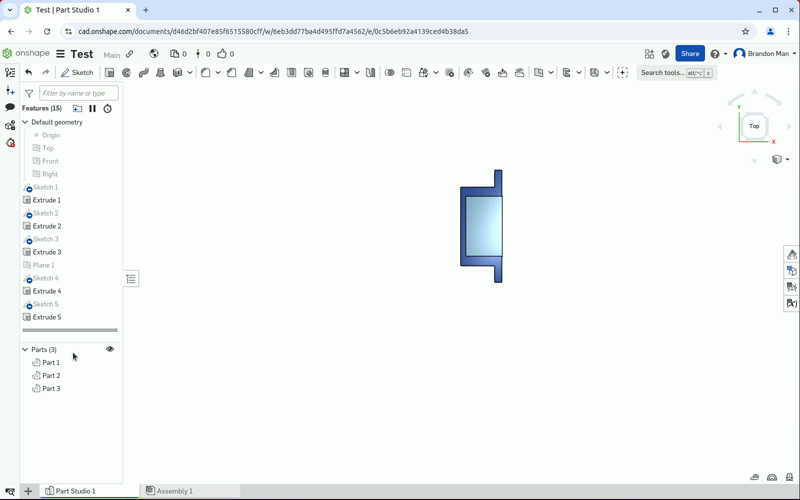
mouse_move(541, 75)
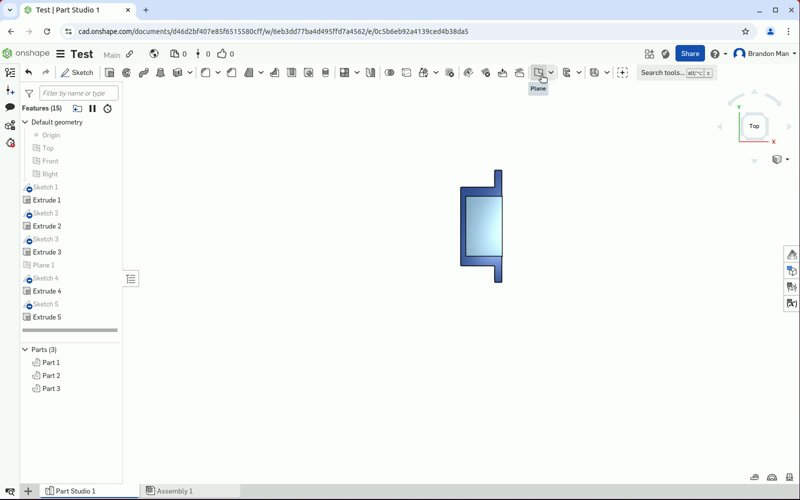
click(541, 75)
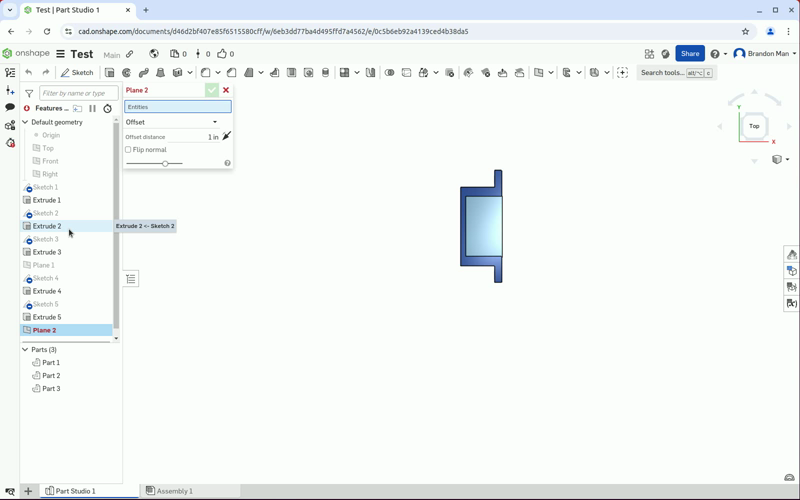
scroll(3)
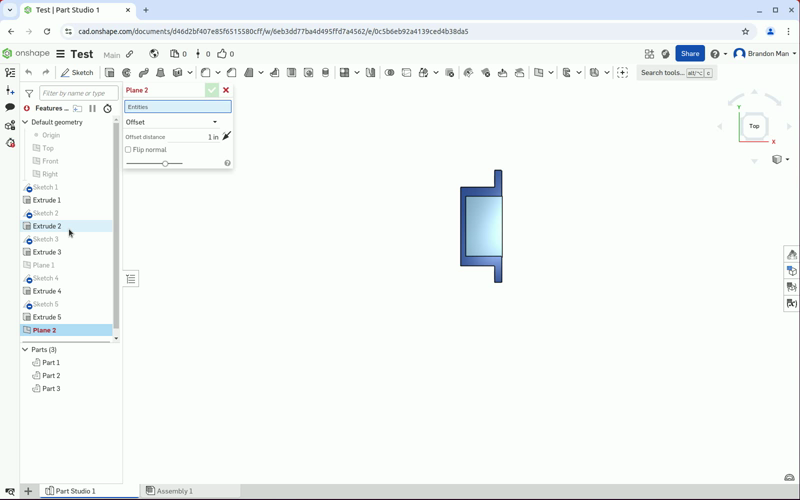
mouse_move(69, 150)
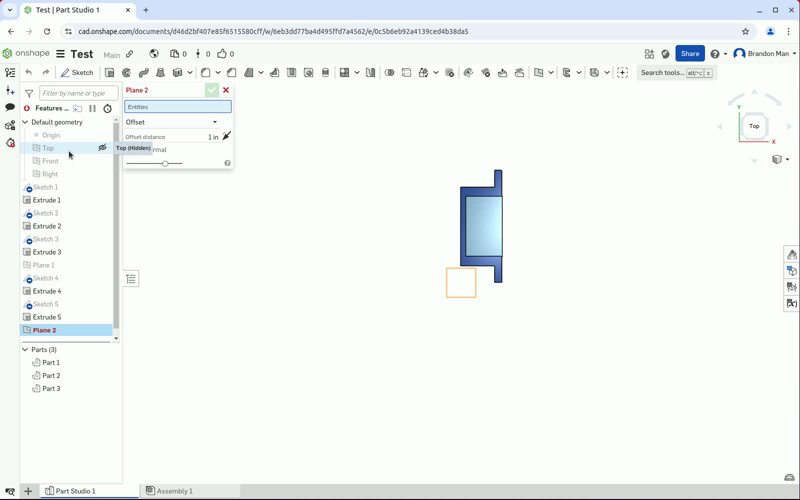
click(69, 150)
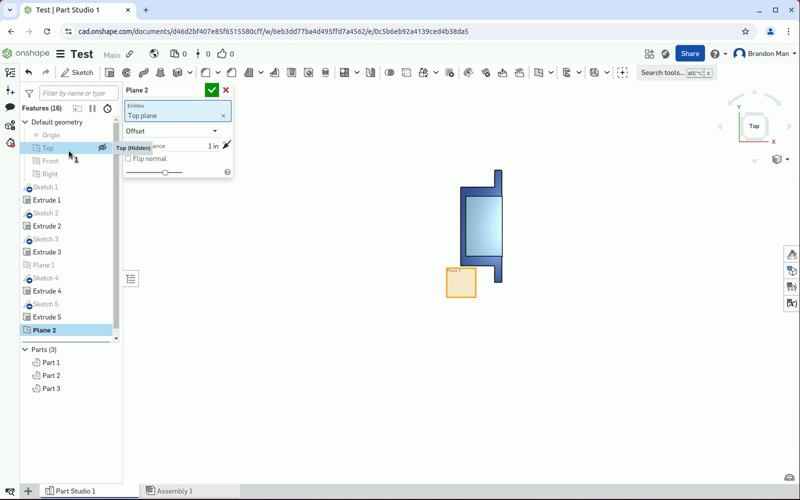
key(tab, 2)
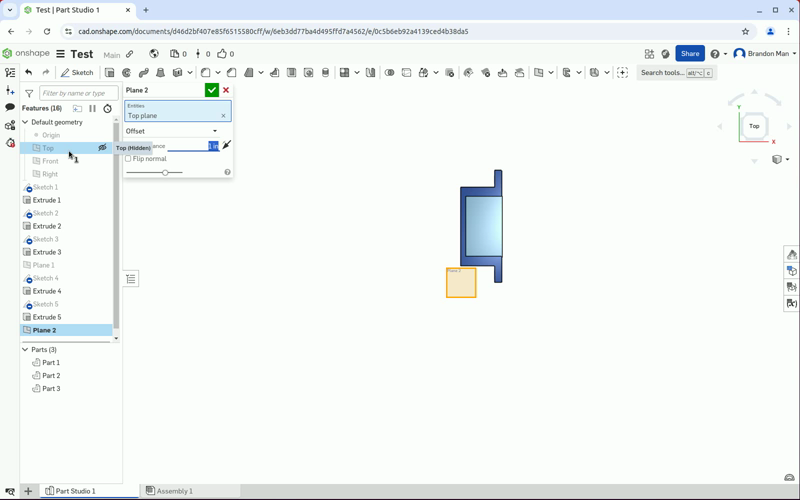
text(1.448)
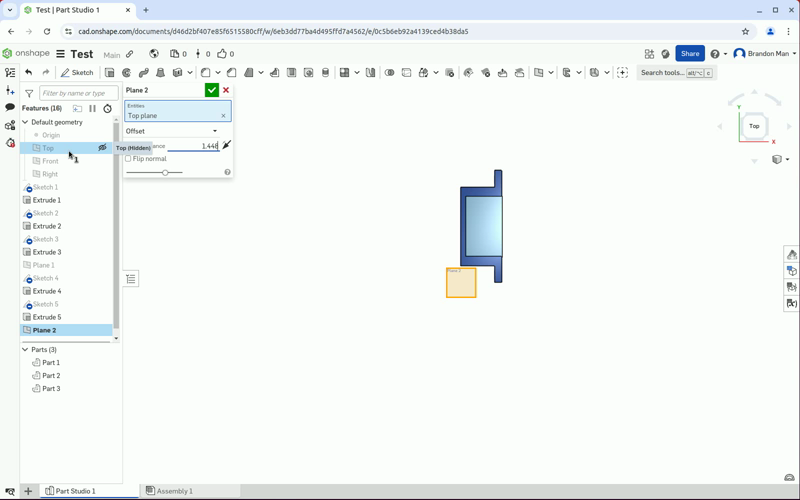
key(enter, 2)
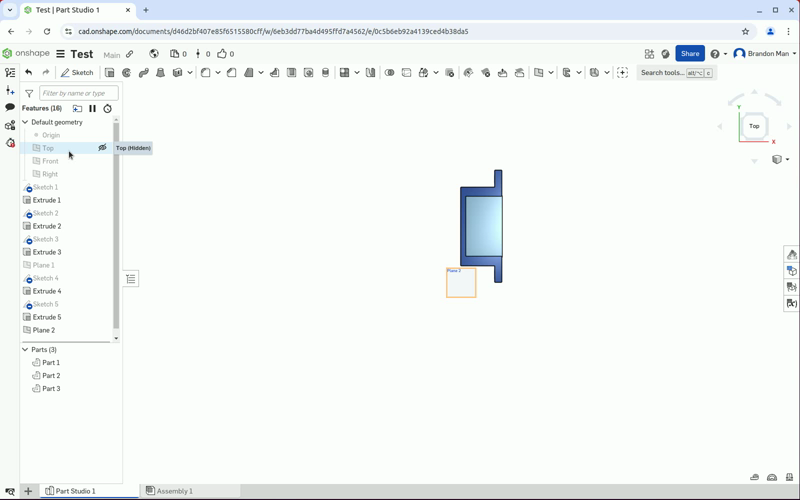
key(shift+s)
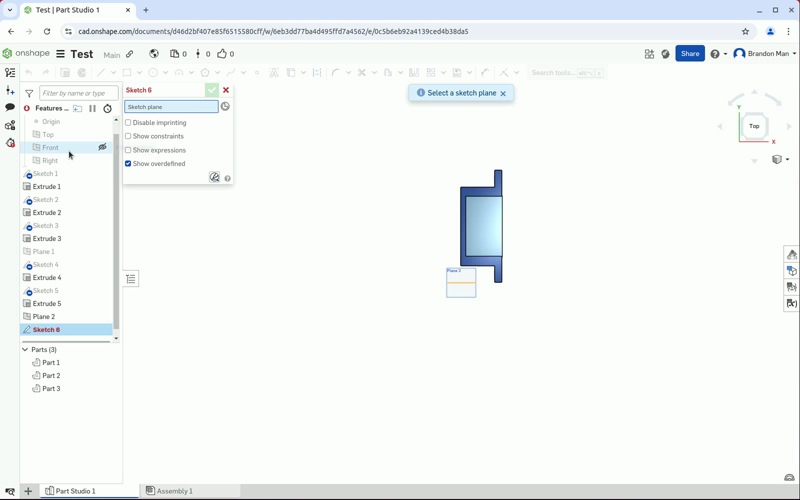
mouse_move(69, 319)
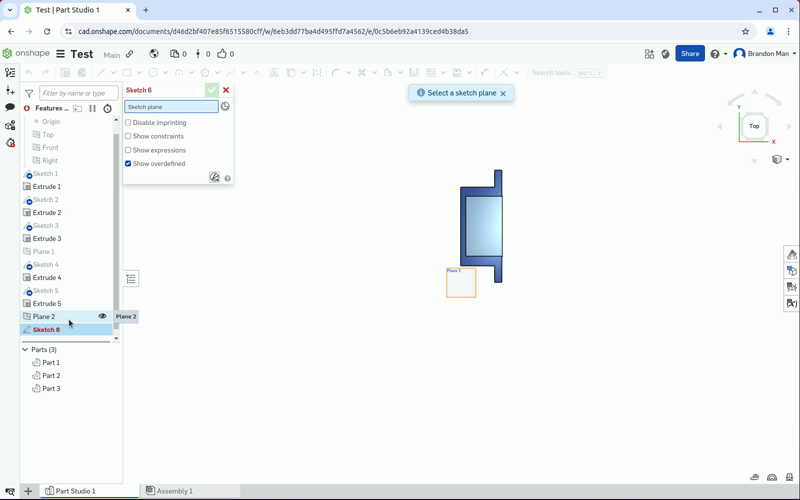
click(69, 319)
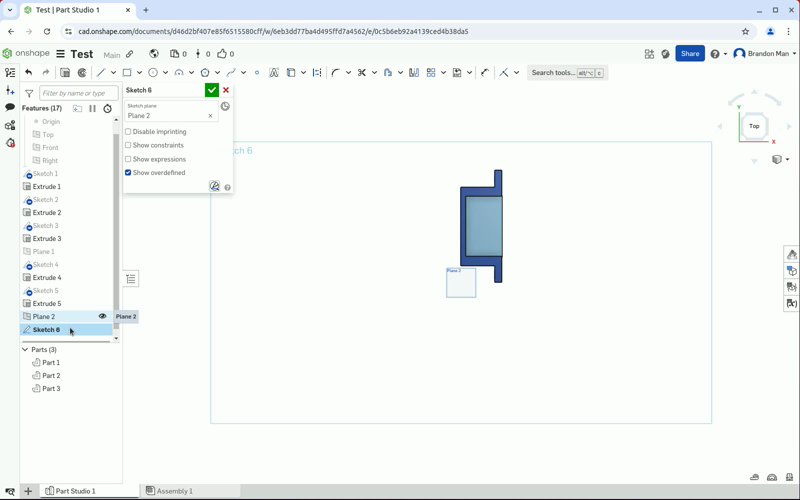
mouse_move(73, 352)
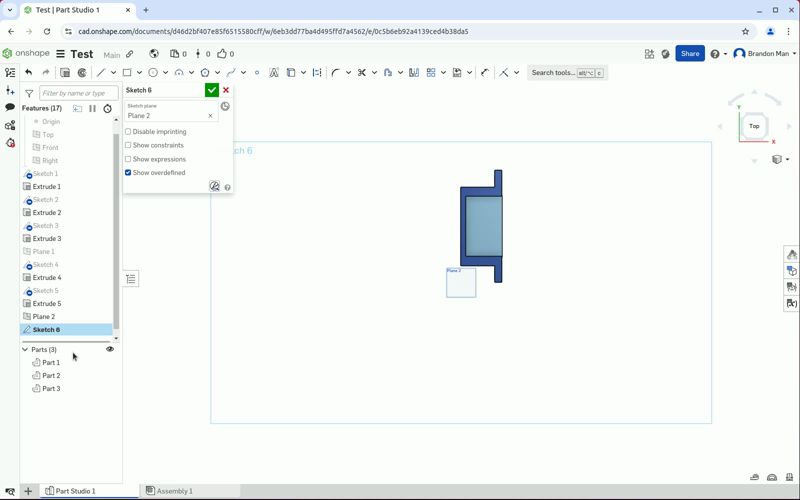
key(y)
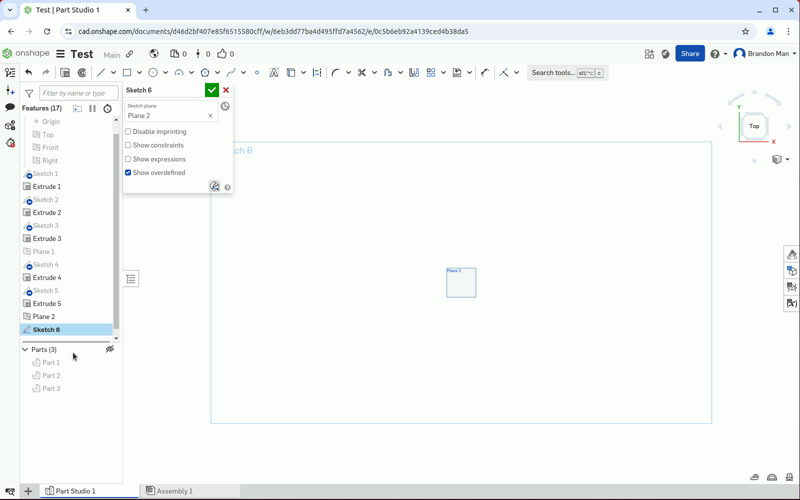
key(c)
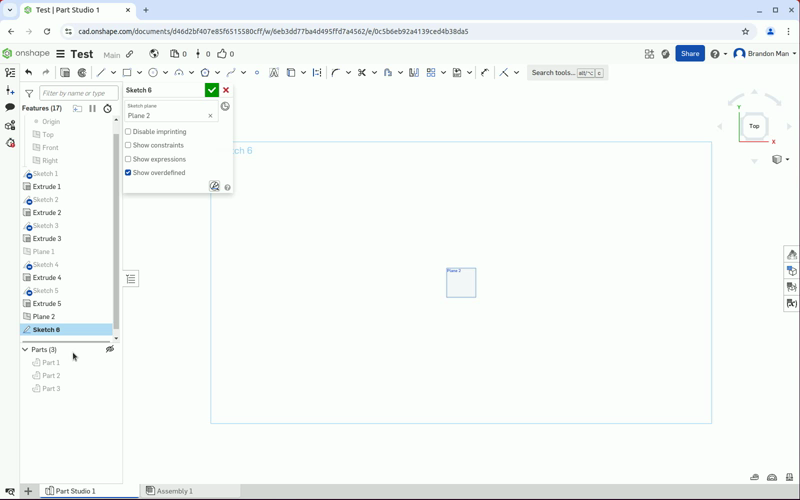
key_down(shift)
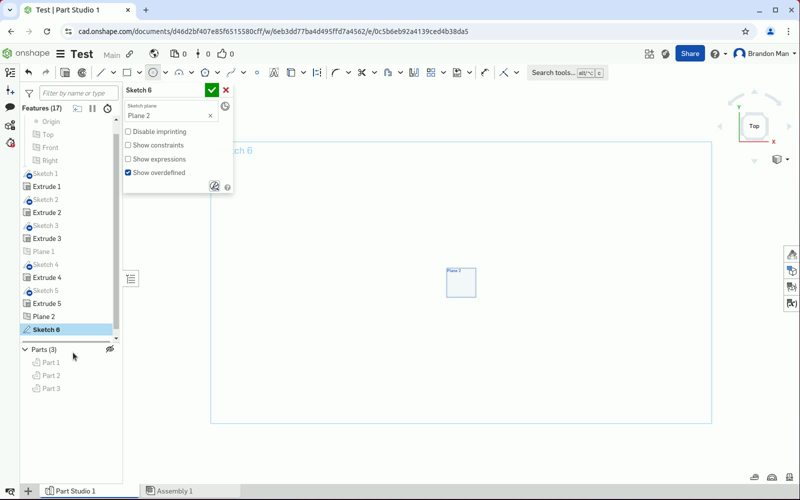
mouse_move(480, 226)
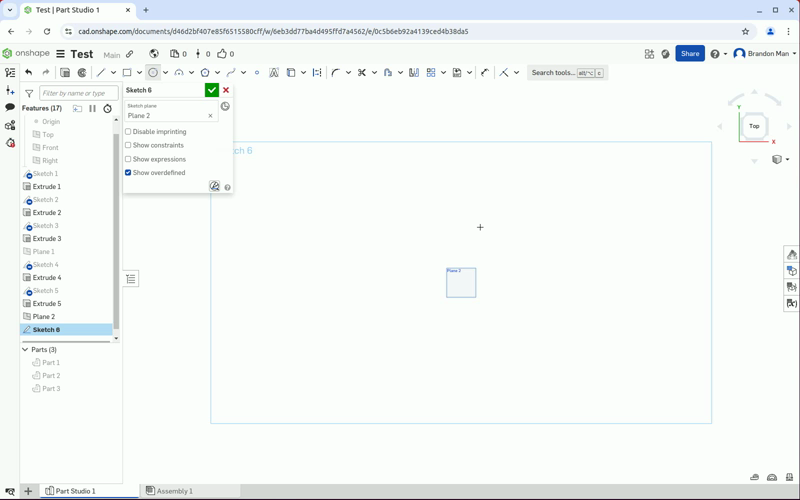
click(480, 226)
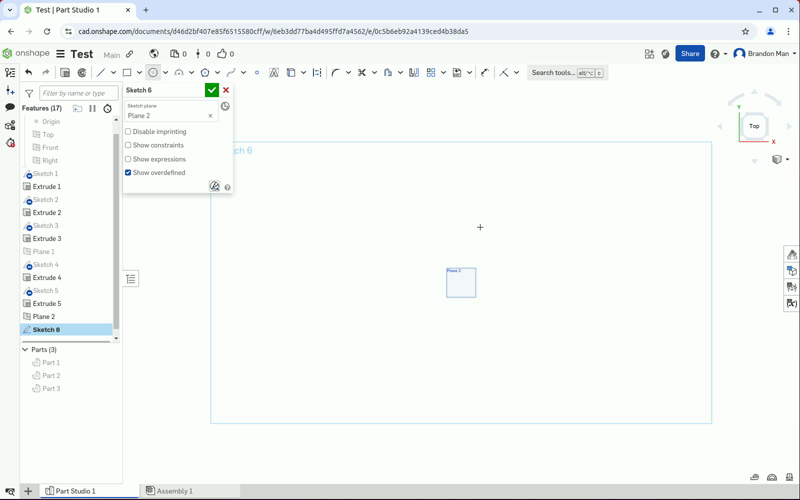
key_up(shift)
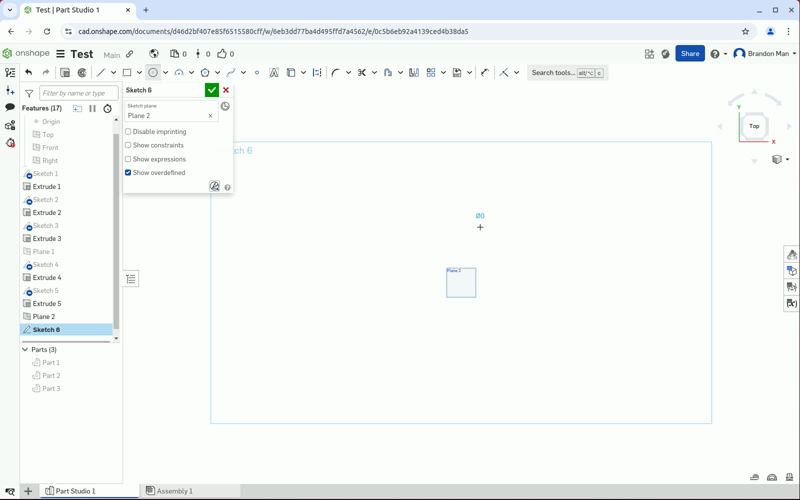
mouse_move(486, 226)
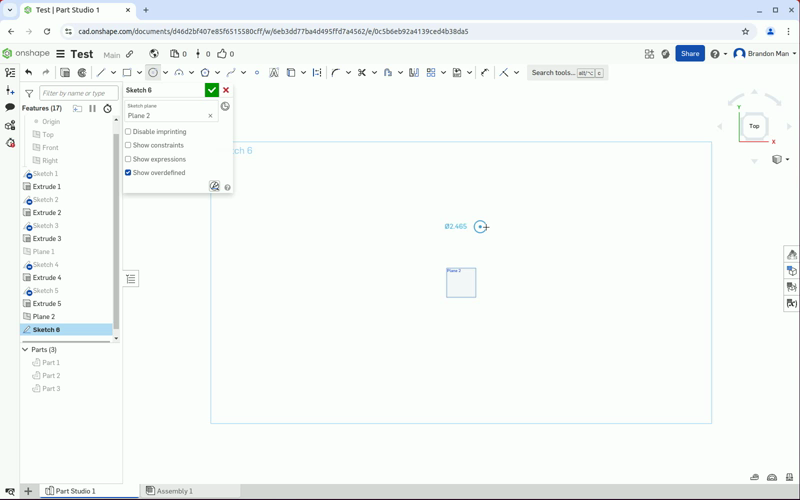
click(486, 226)
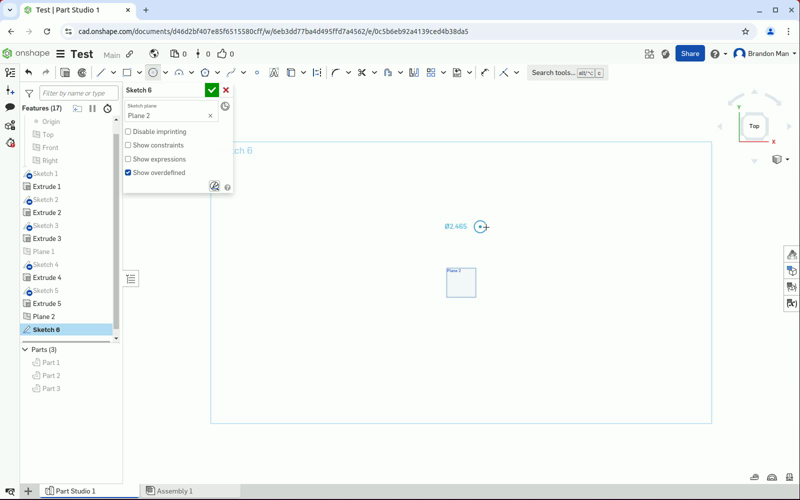
key(esc)
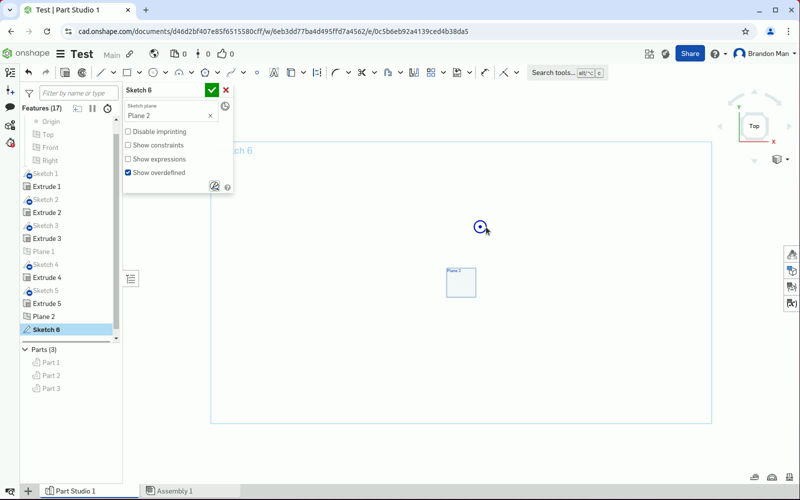
mouse_move(477, 222)
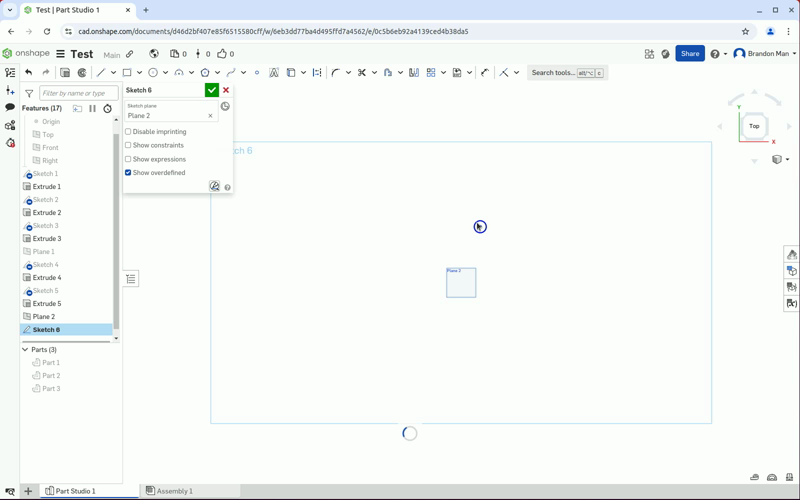
scroll(6)
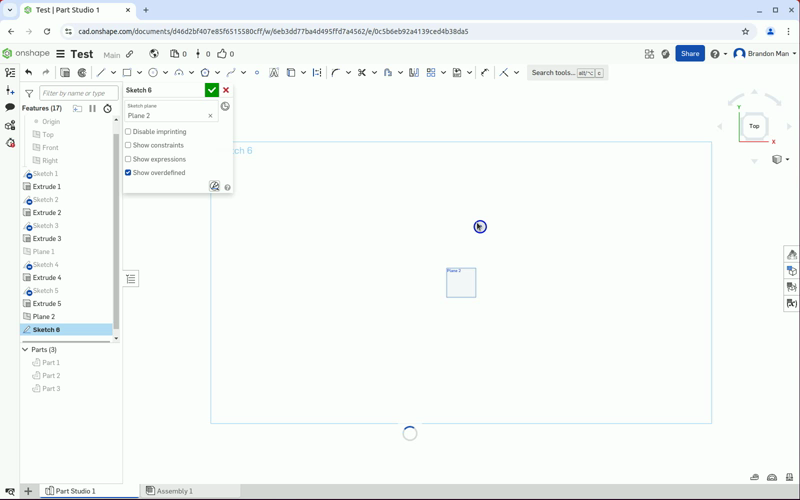
scroll(6)
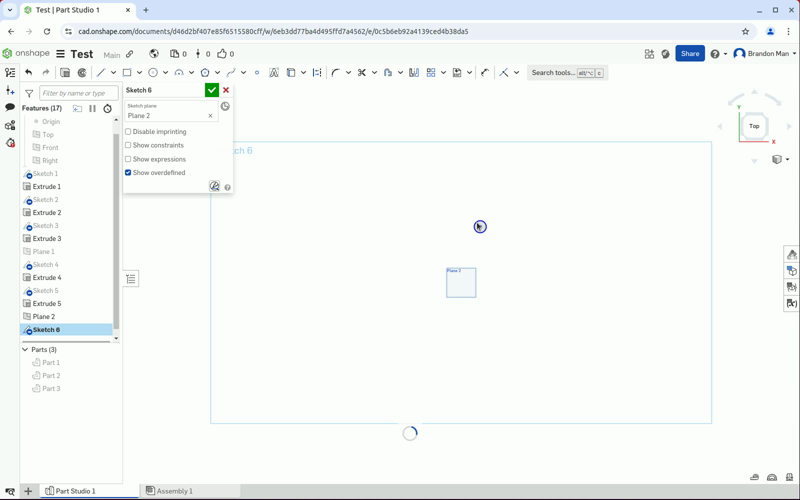
scroll(6)
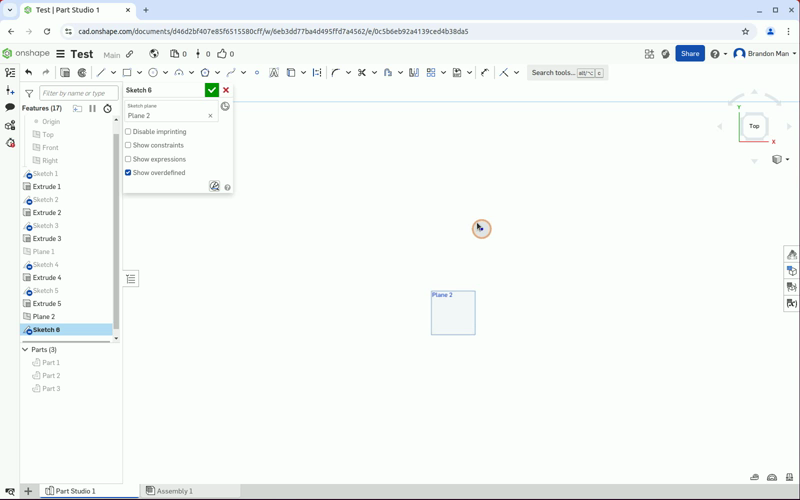
scroll(6)
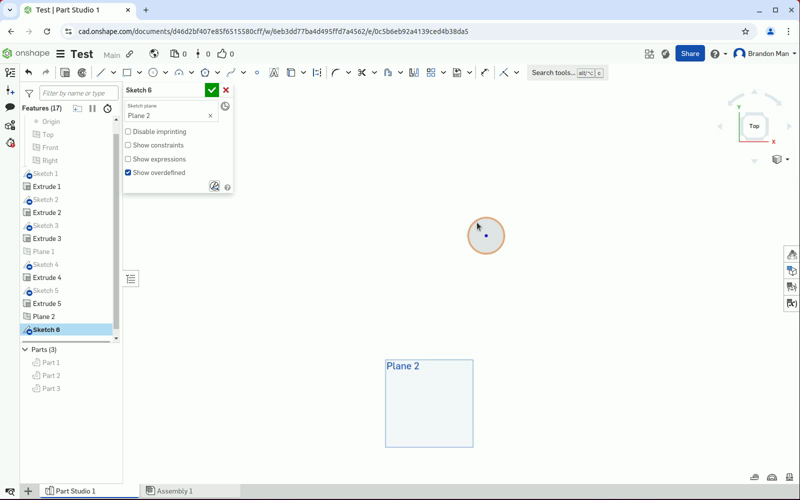
scroll(6)
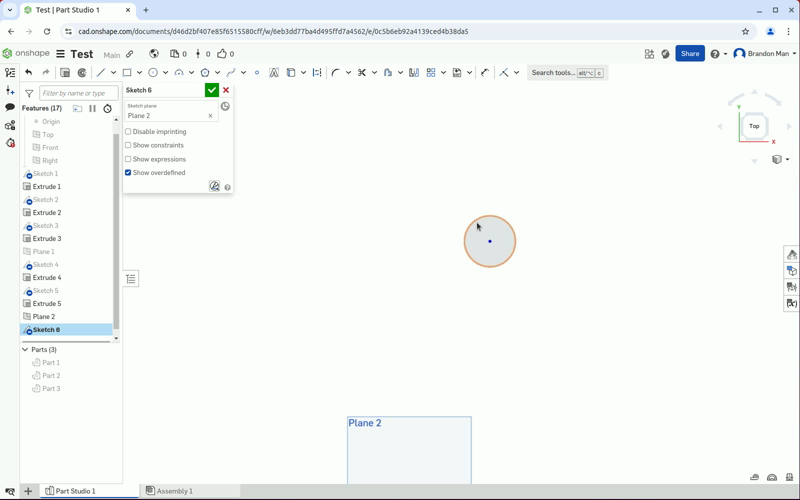
scroll(6)
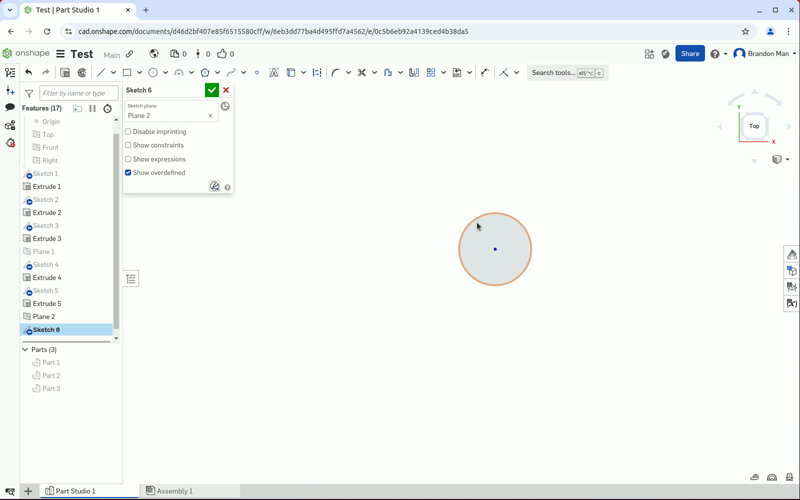
scroll(6)
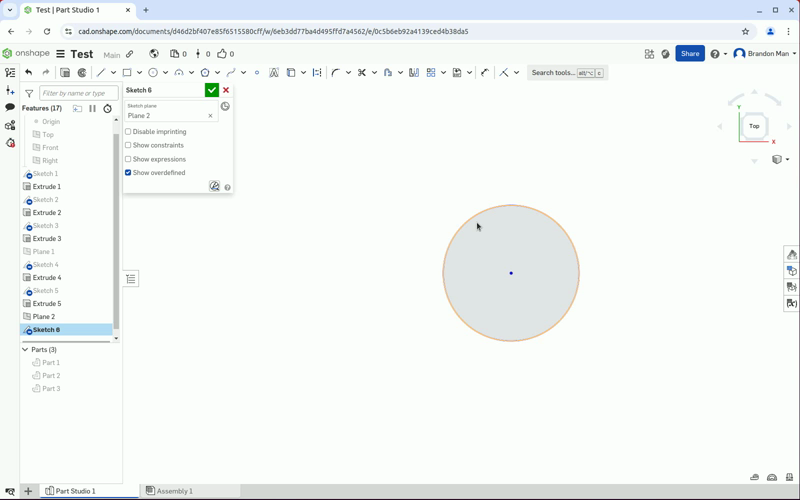
click(477, 222)
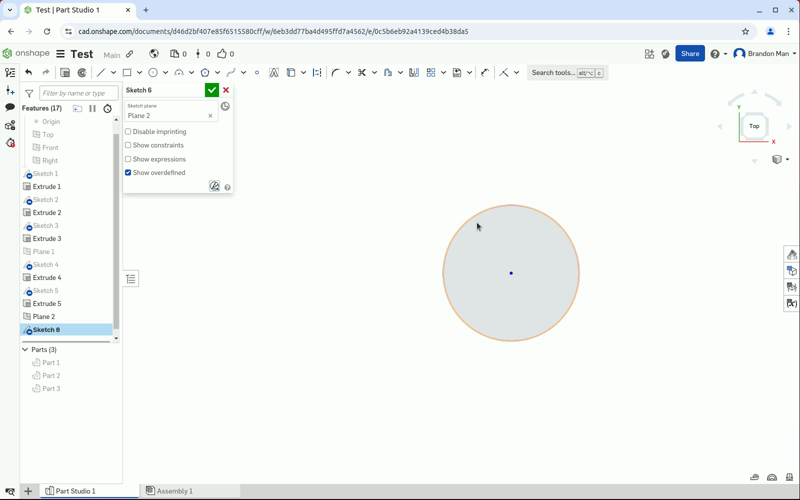
scroll(-6)
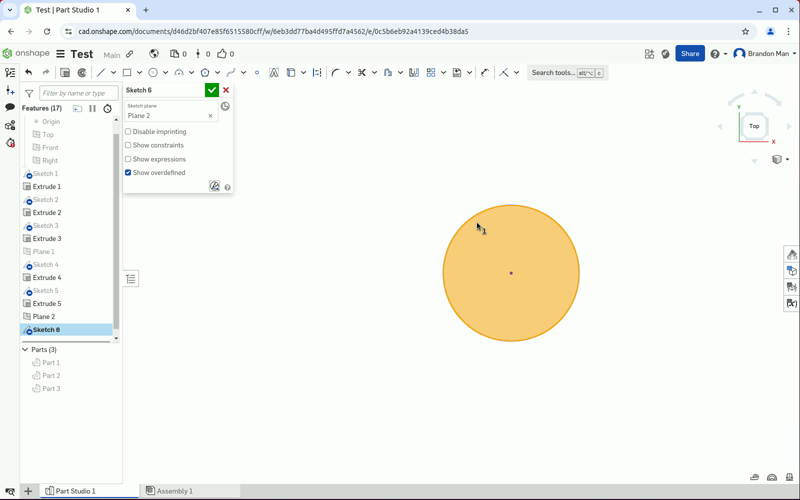
scroll(-6)
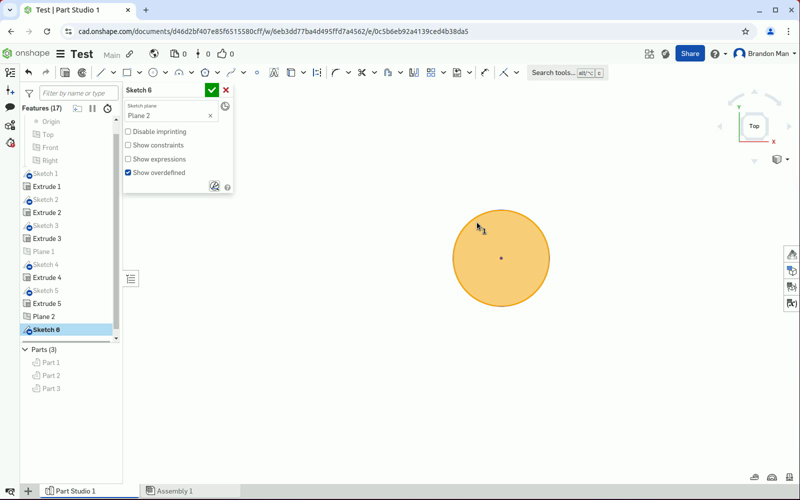
scroll(-6)
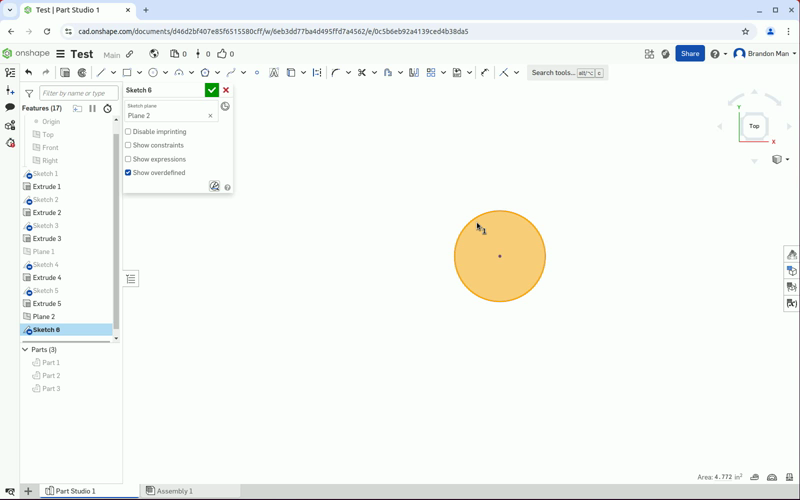
scroll(-6)
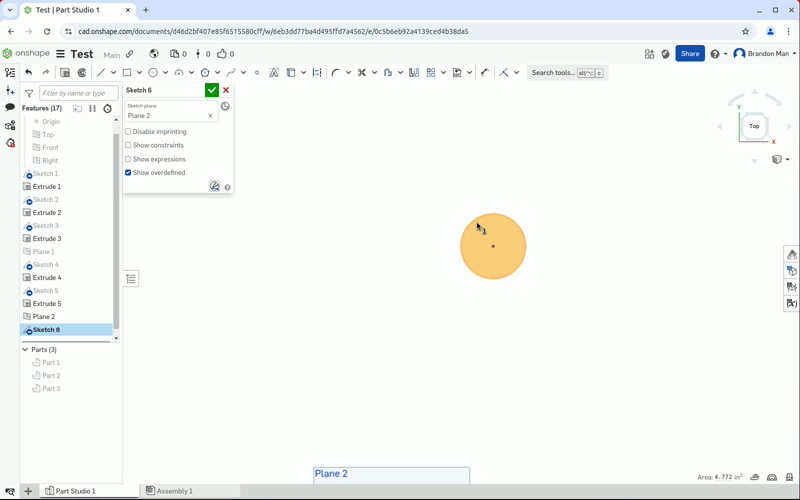
scroll(-6)
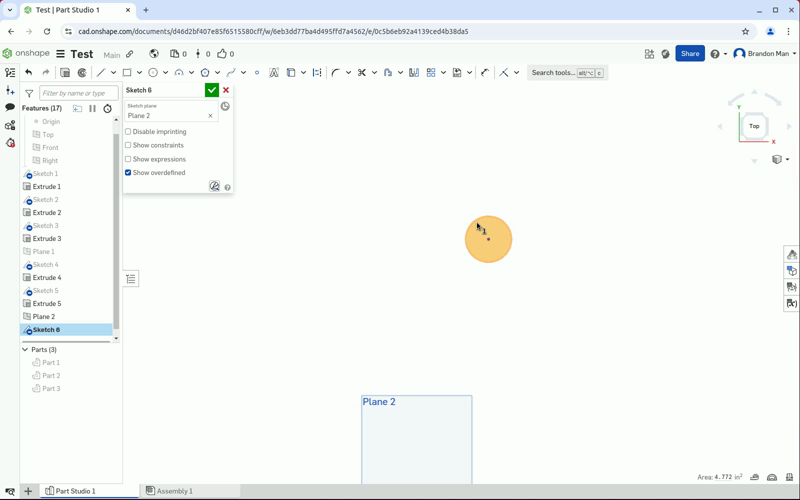
scroll(-6)
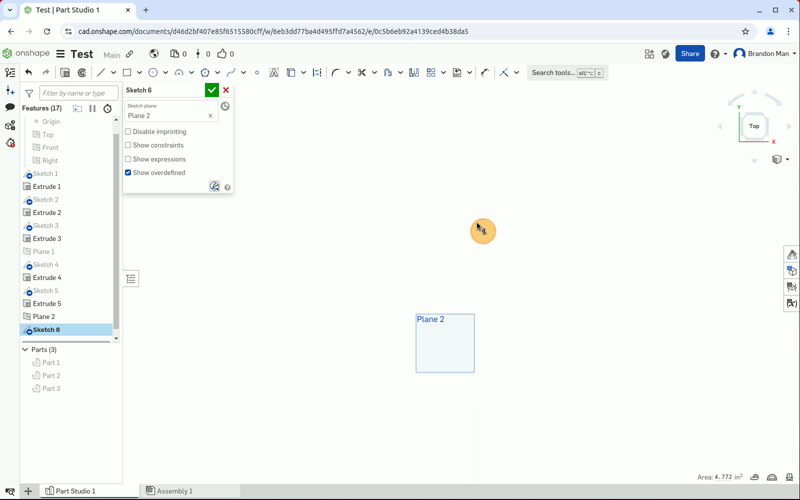
scroll(-6)
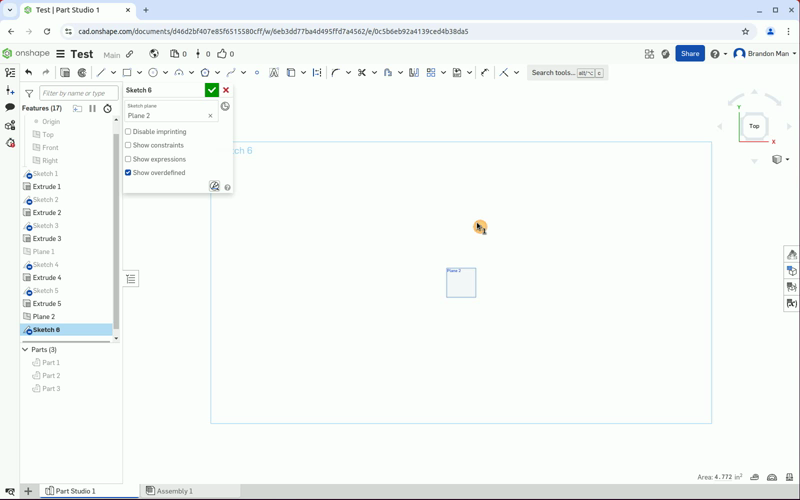
mouse_move(73, 352)
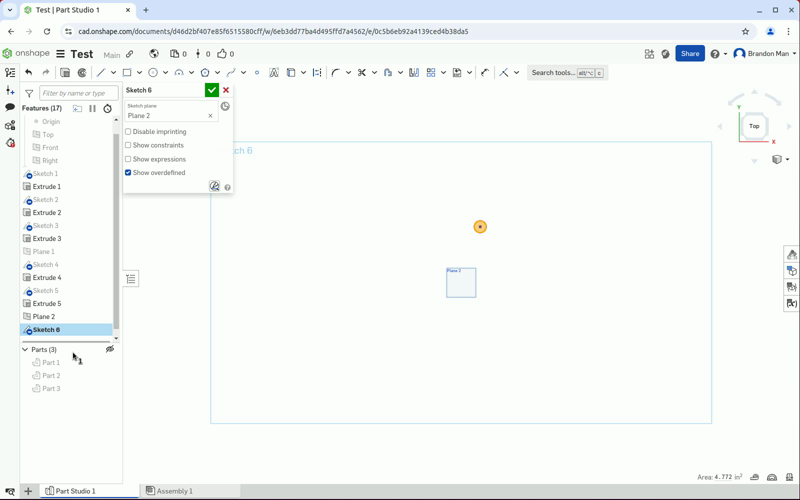
key(shift+y)
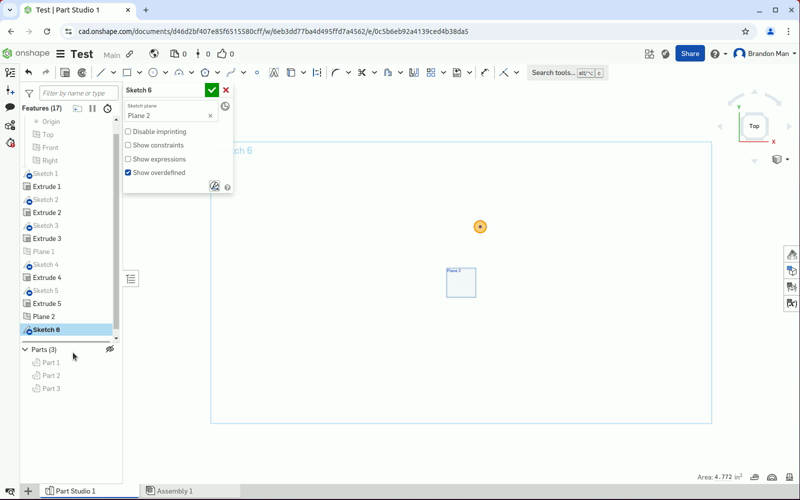
key(shift+e)
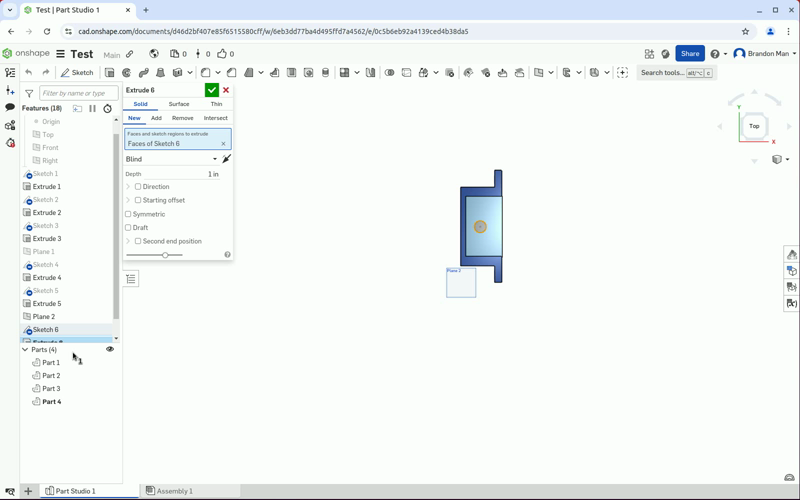
mouse_move(143, 106)
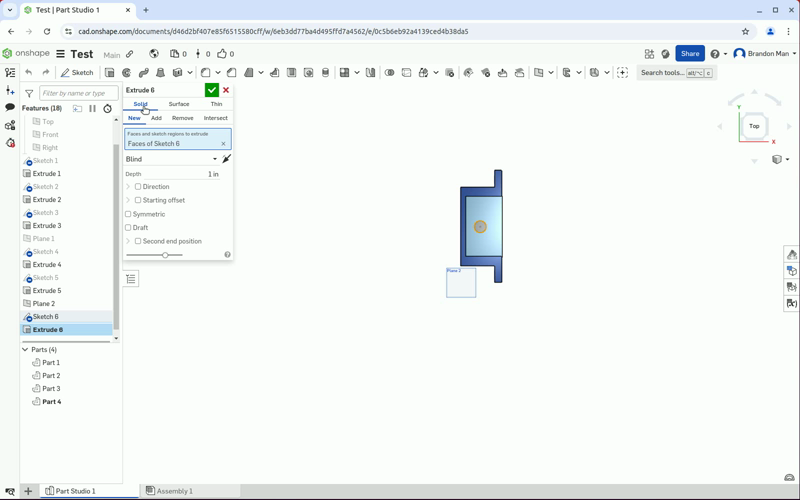
click(143, 106)
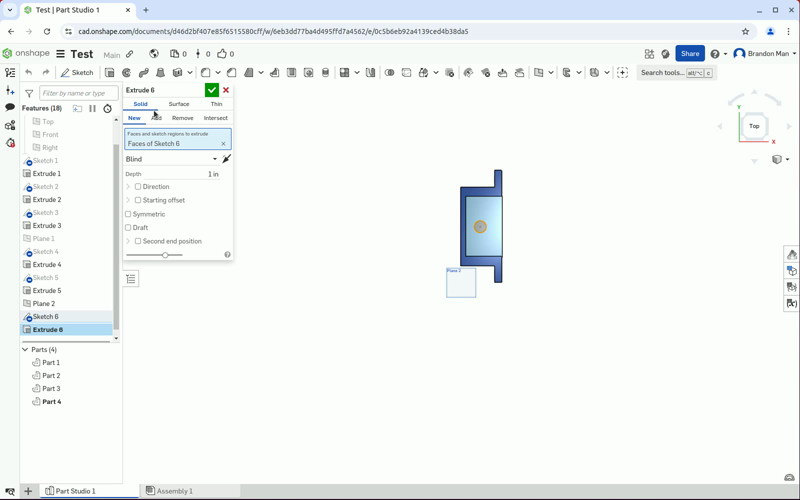
mouse_move(186, 120)
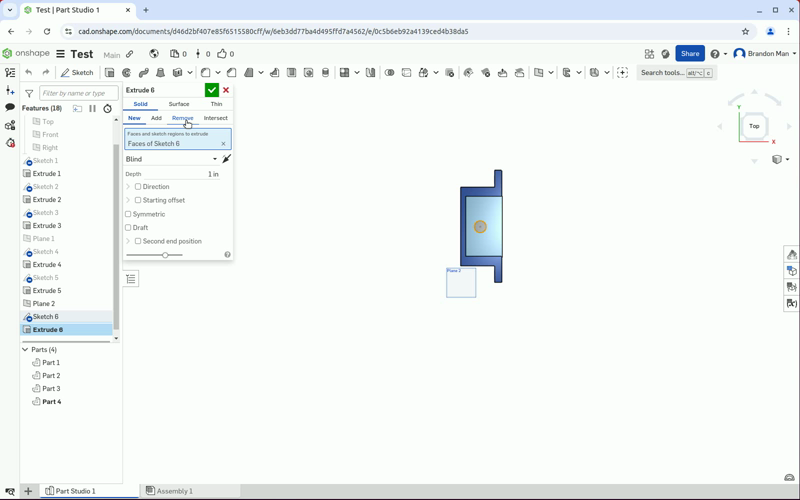
click(186, 120)
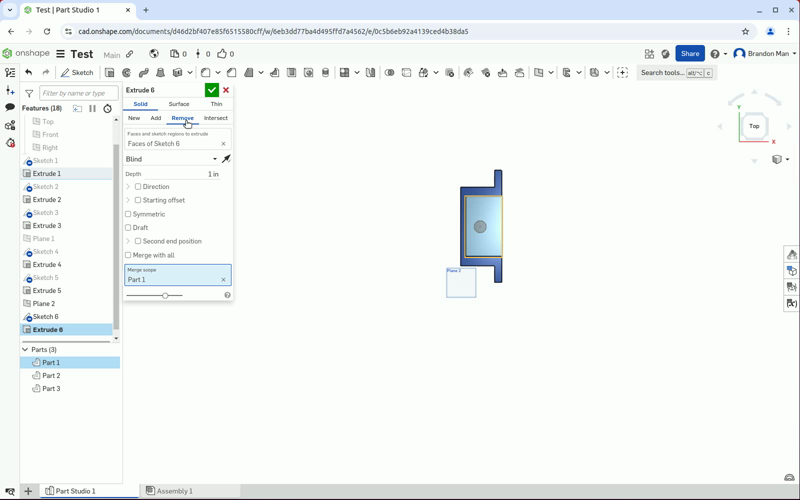
key(tab, 4)
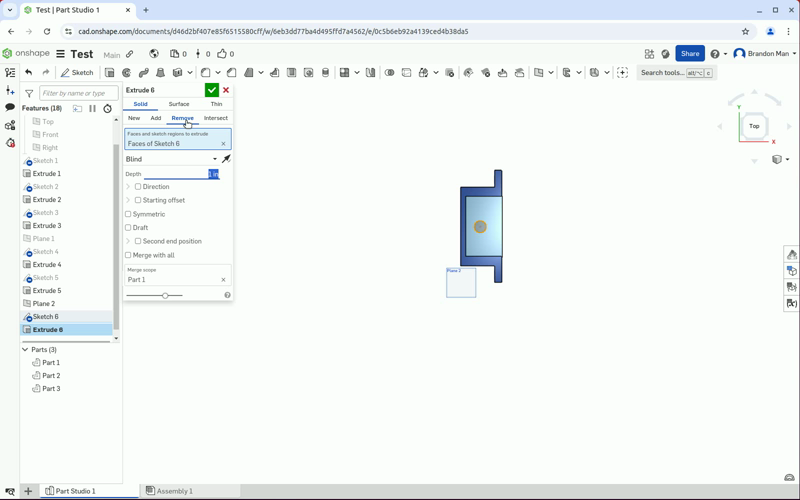
text(12.517)
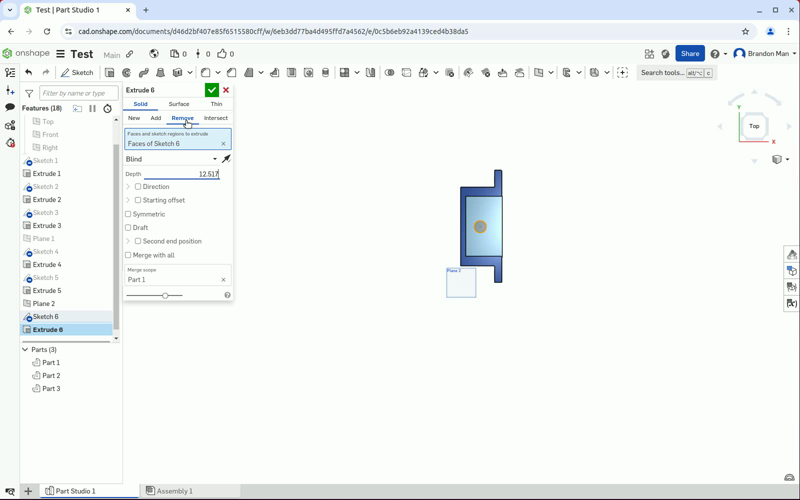
key(tab, 6)
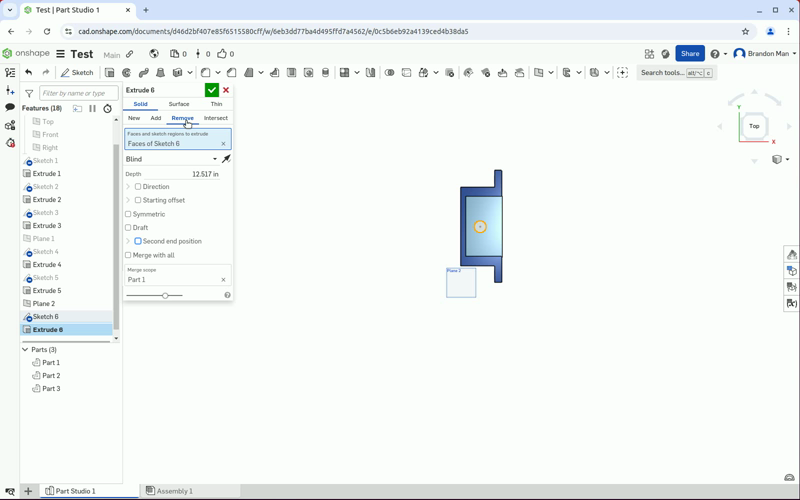
key(space)
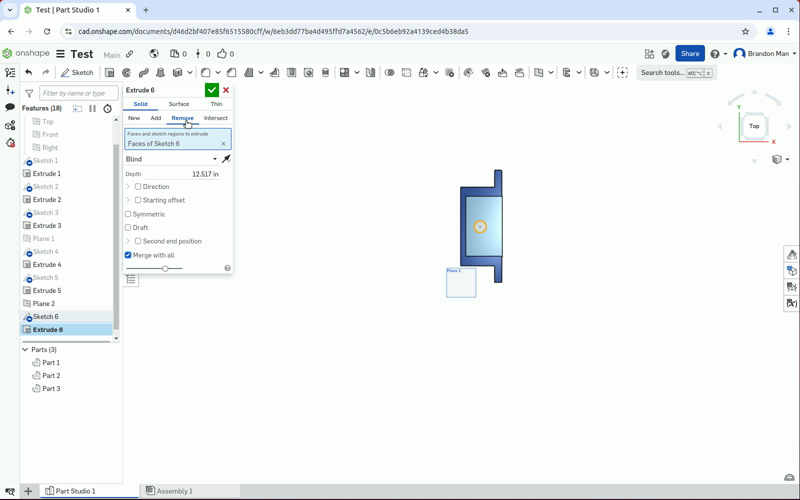
key(enter)
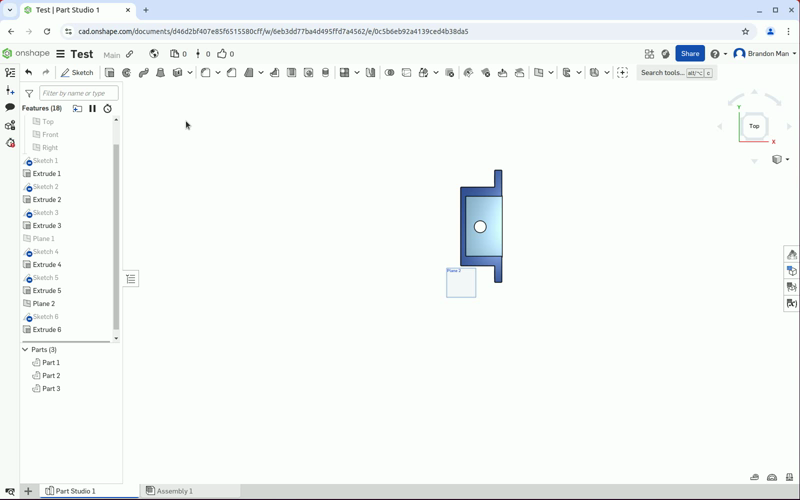
key(shift+h)
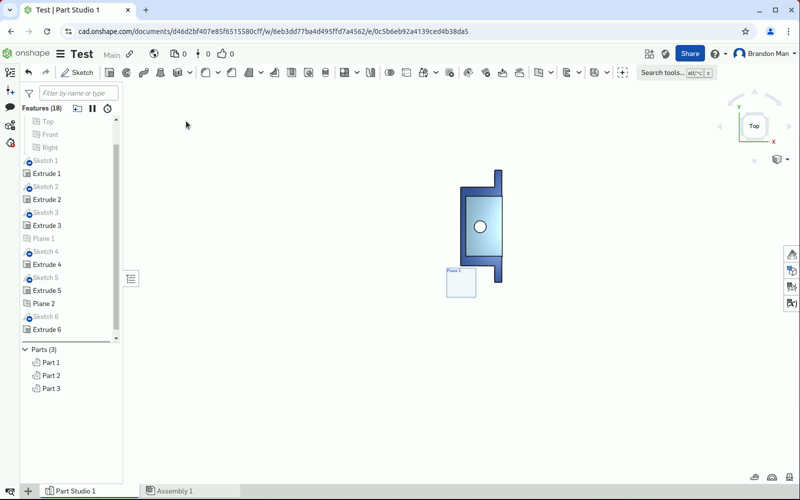
key(shift+h)
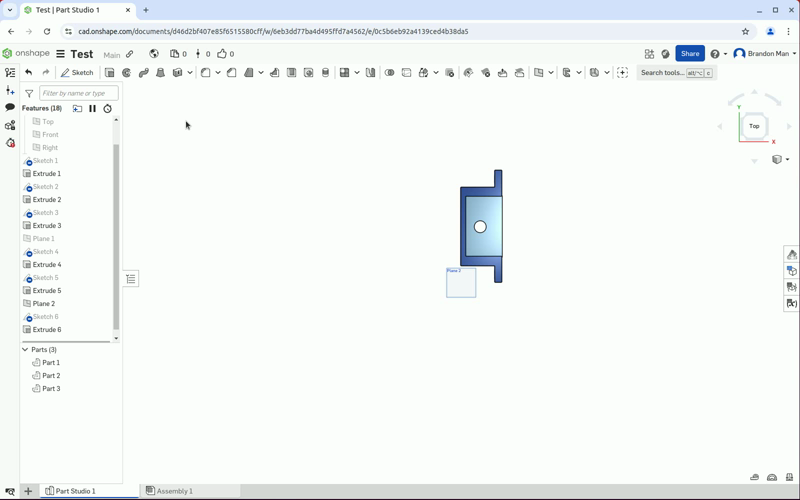
key(shift+7)
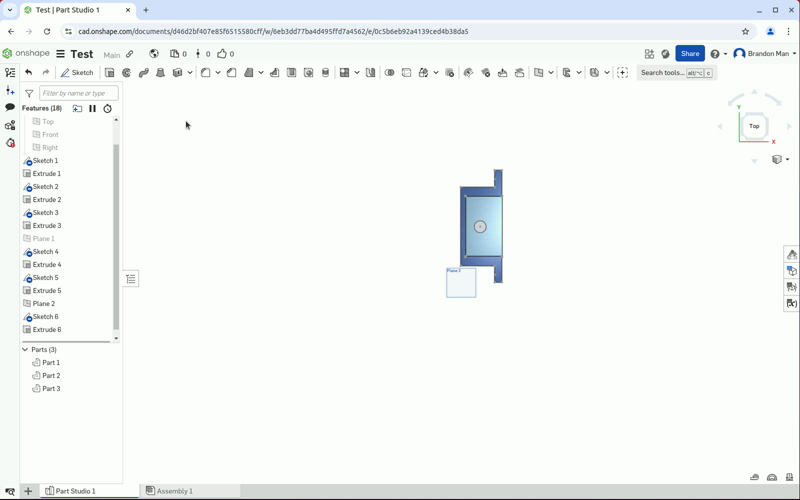
key(up, 3)
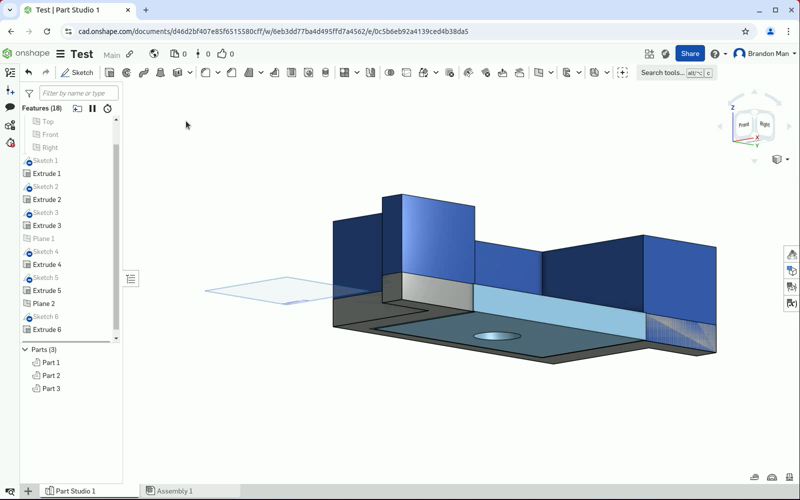
key(left, 3)
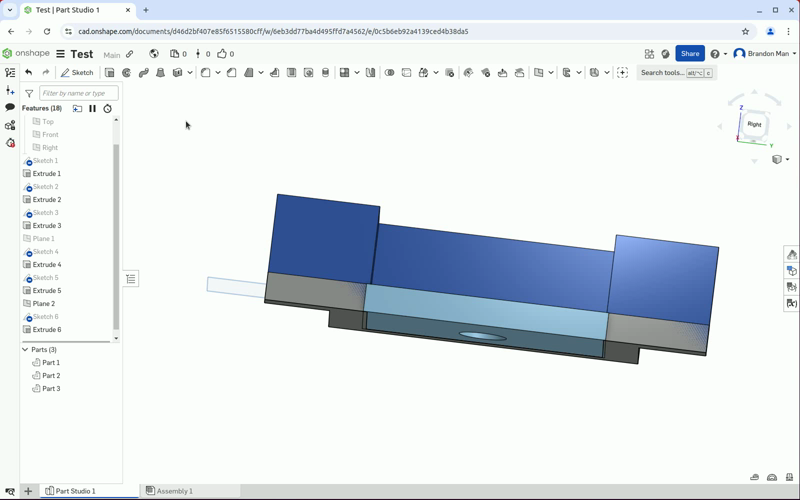
key(right, 3)
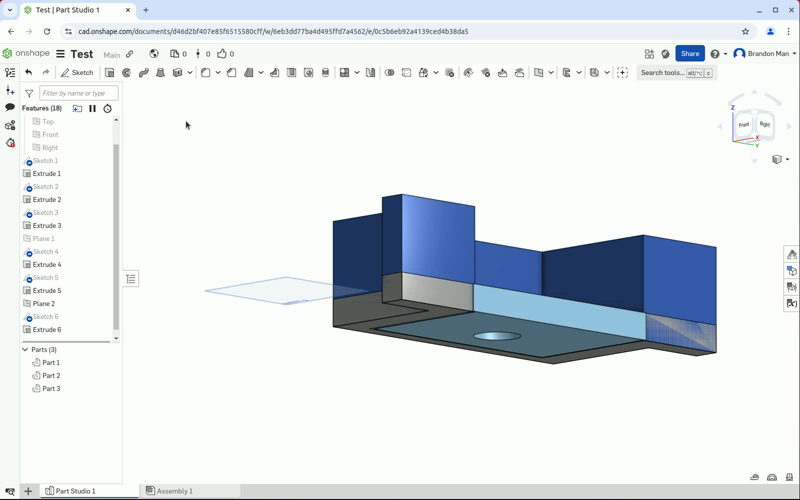
key(down, 3)
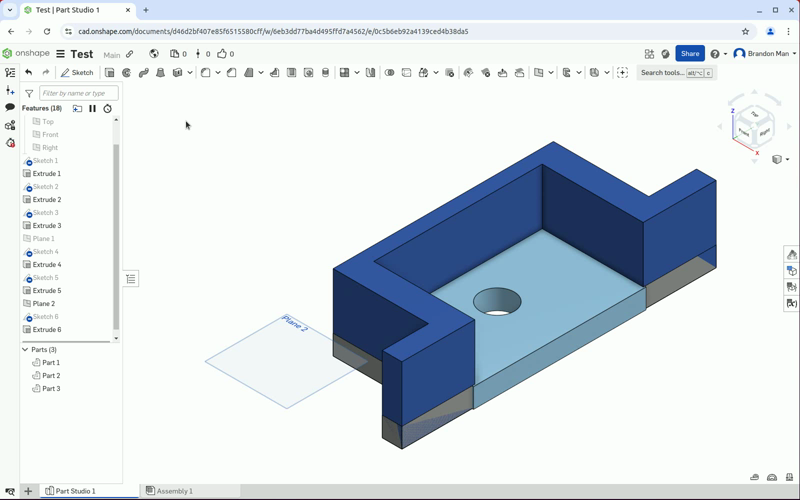
mouse_move(69, 163)
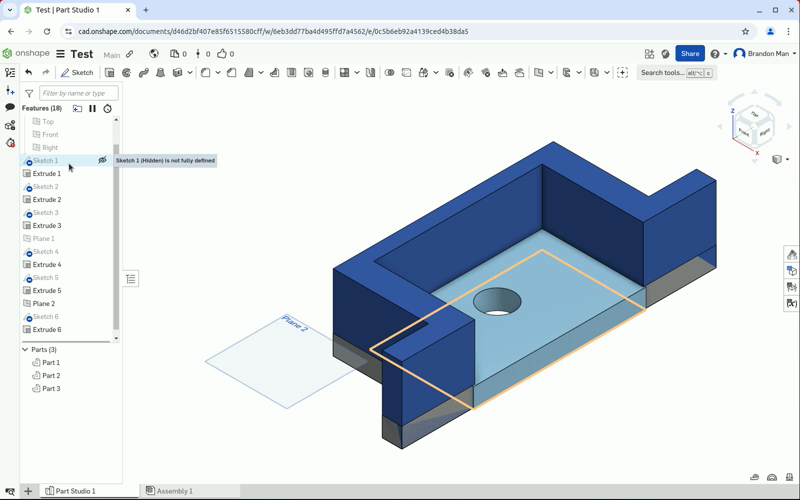
click(69, 163)